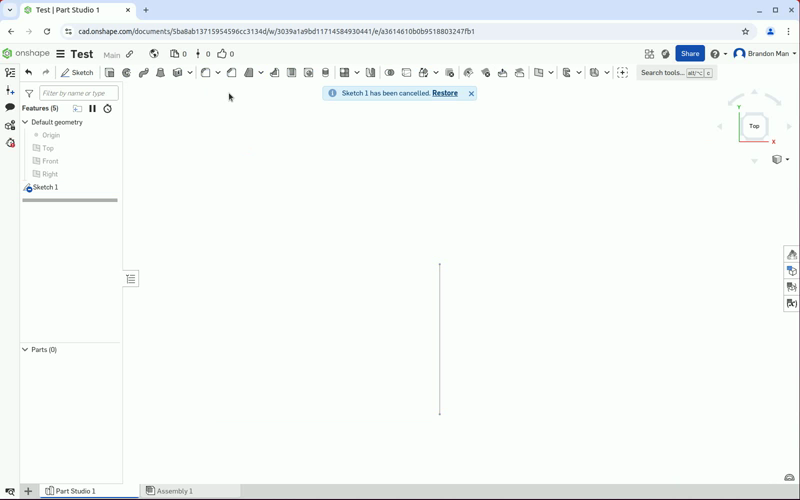
key(shift+h)
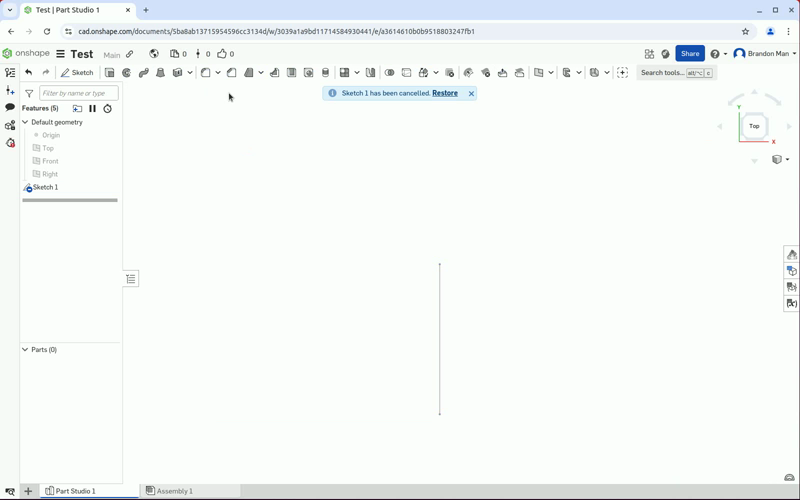
key(shift+s)
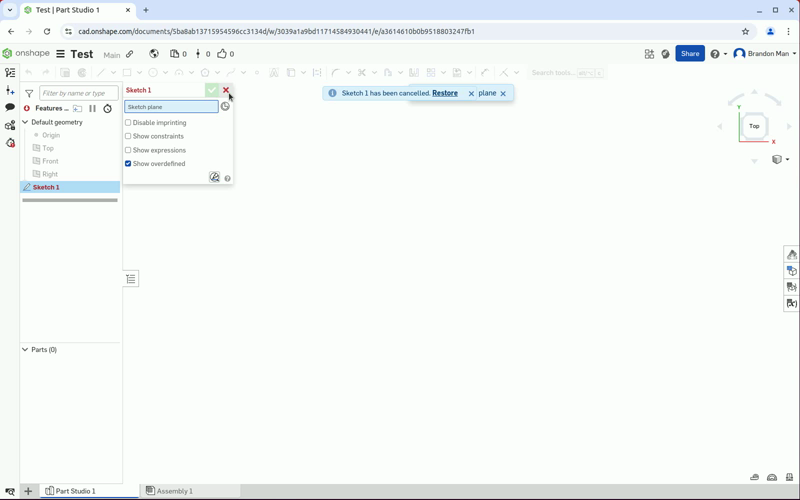
mouse_move(73, 150)
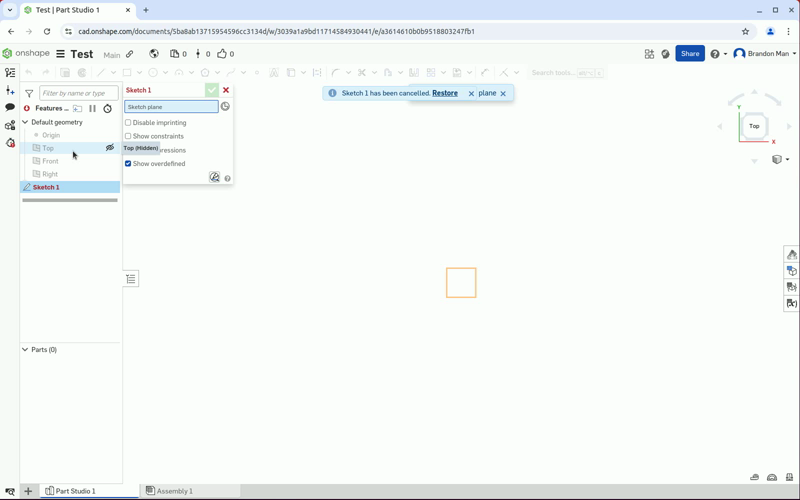
click(73, 150)
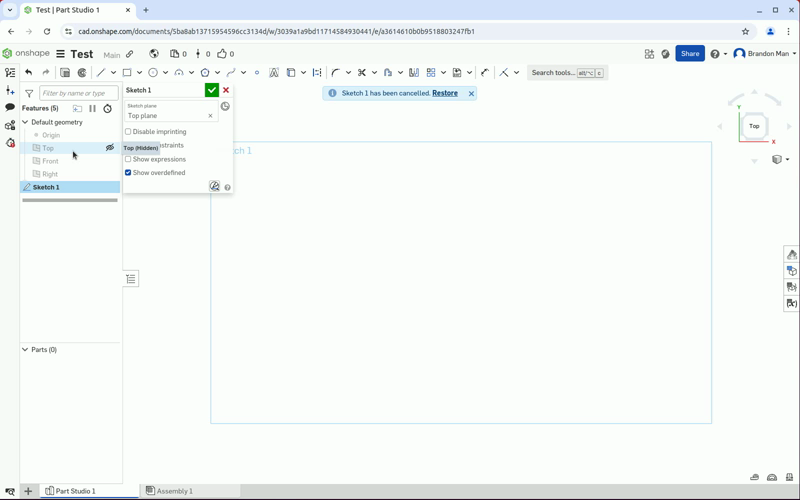
mouse_move(73, 352)
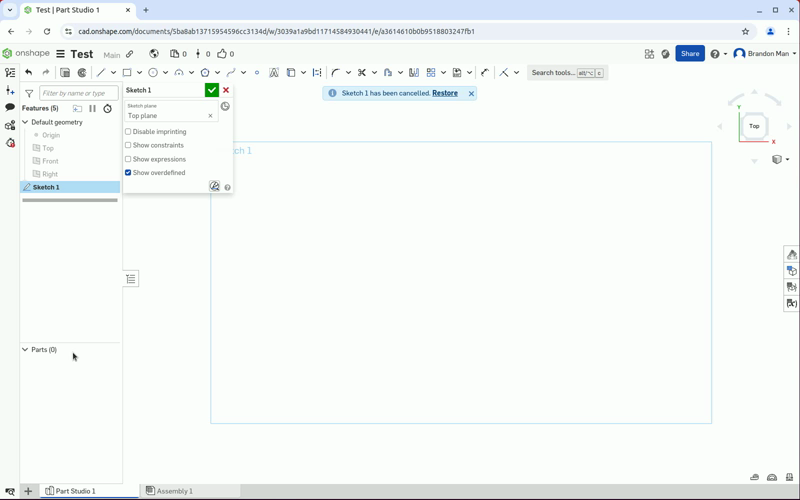
key(y)
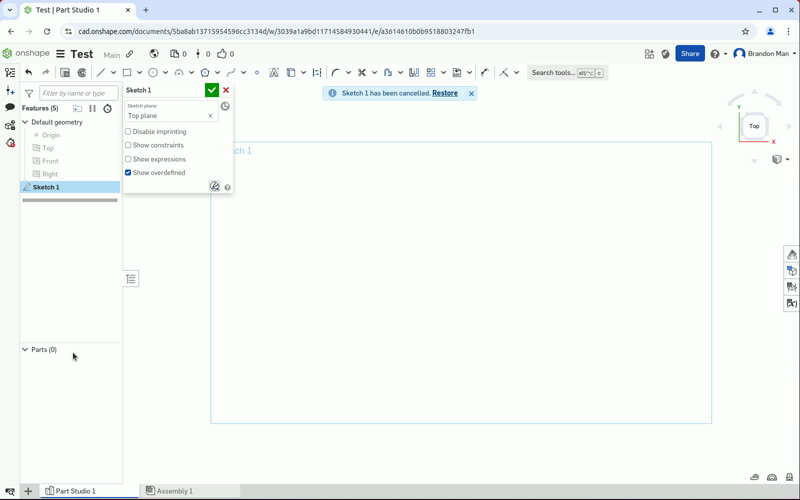
key(l)
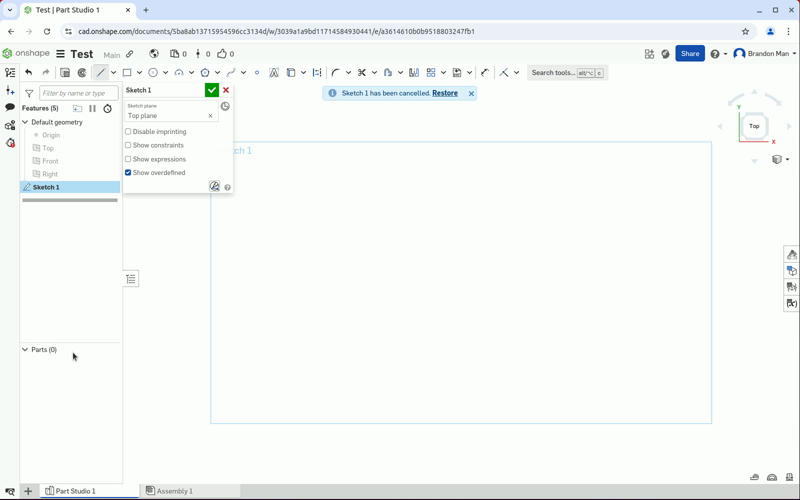
key_down(shift)
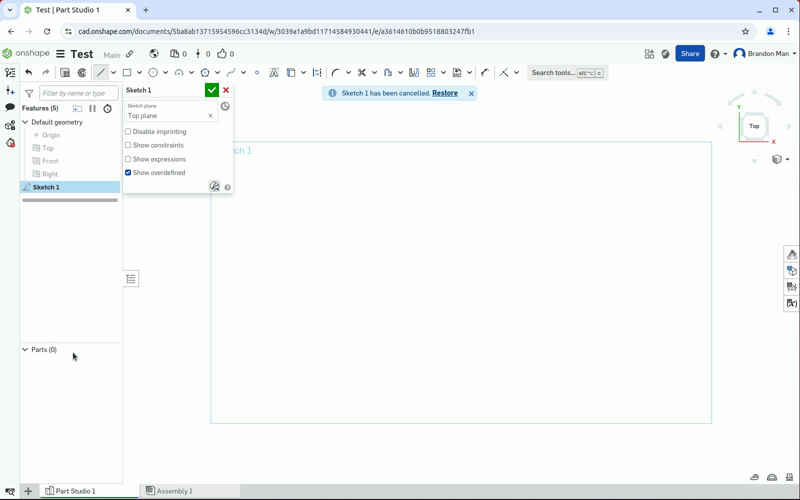
mouse_move(417, 345)
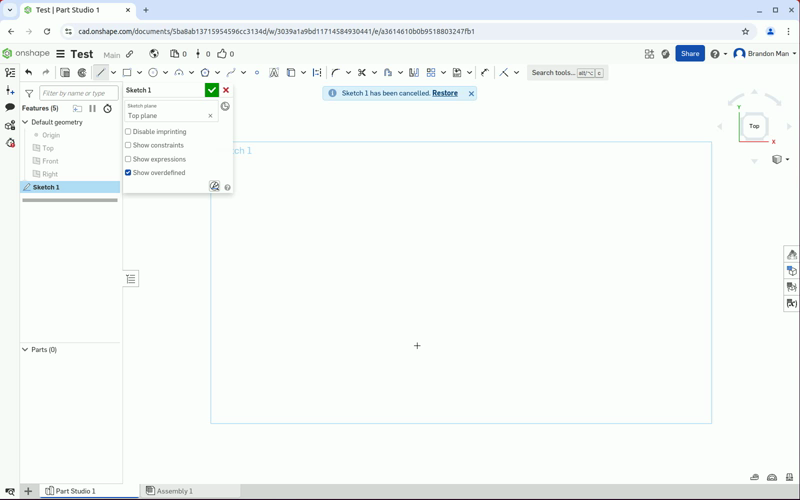
click(417, 345)
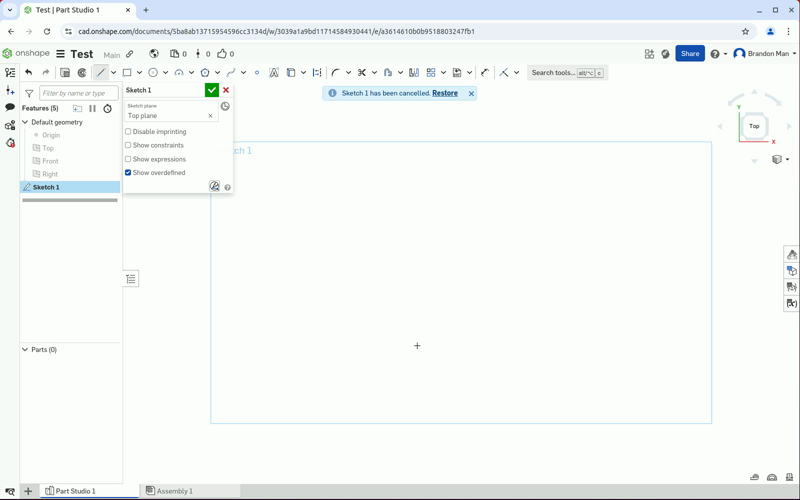
key_up(shift)
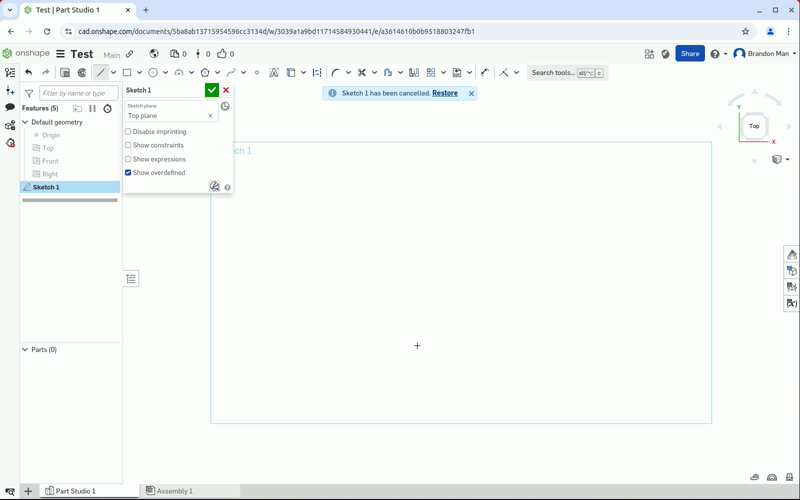
key_down(shift)
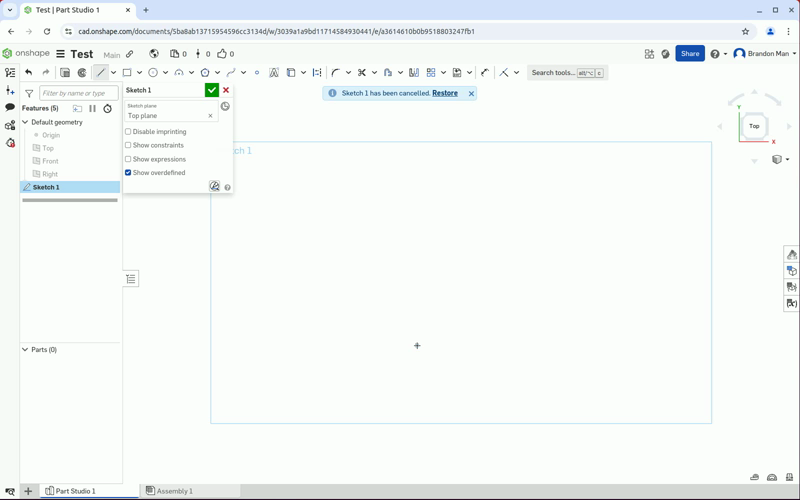
mouse_move(572, 345)
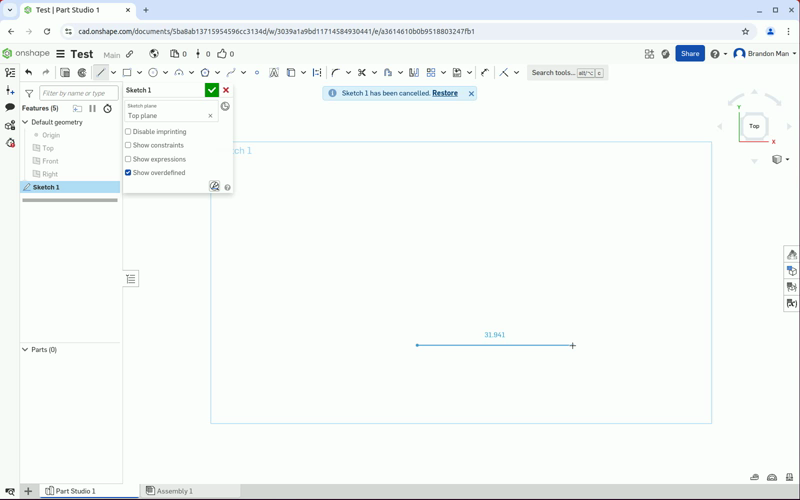
click(572, 345)
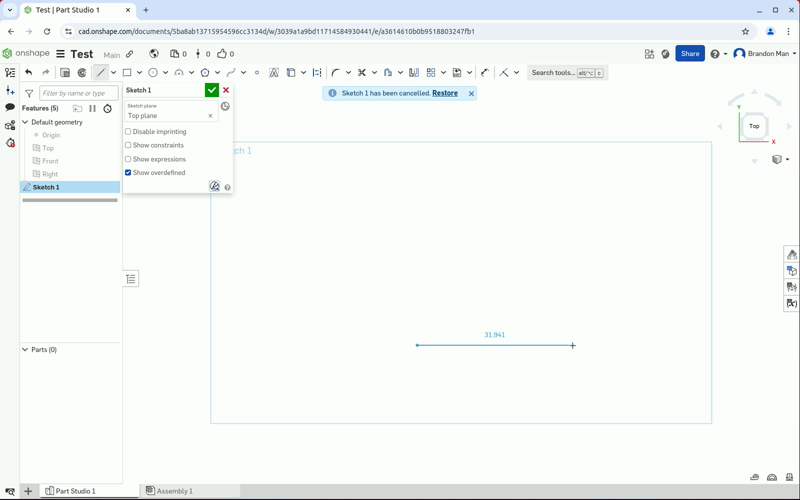
key_up(shift)
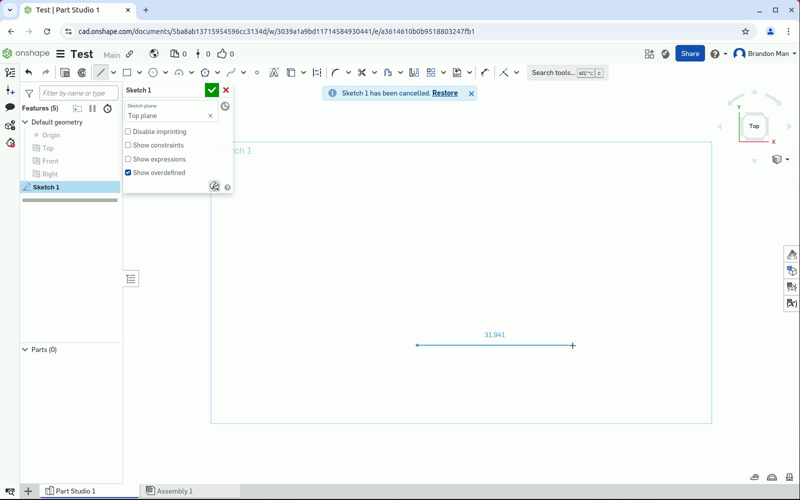
key_down(shift)
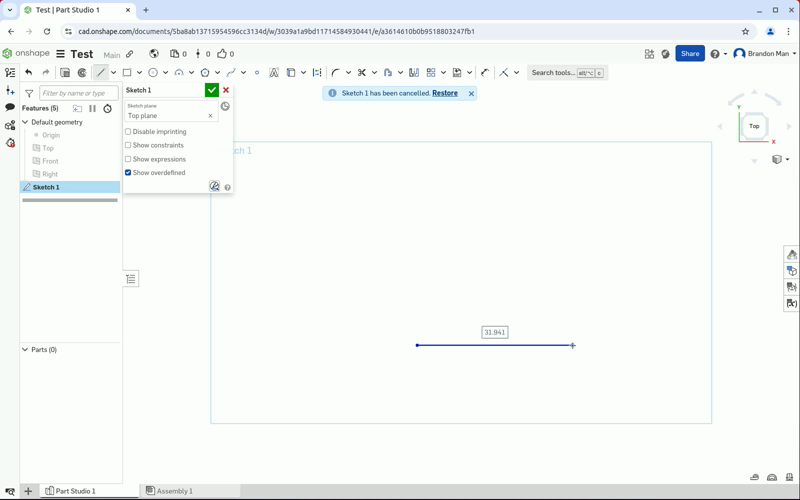
mouse_move(572, 263)
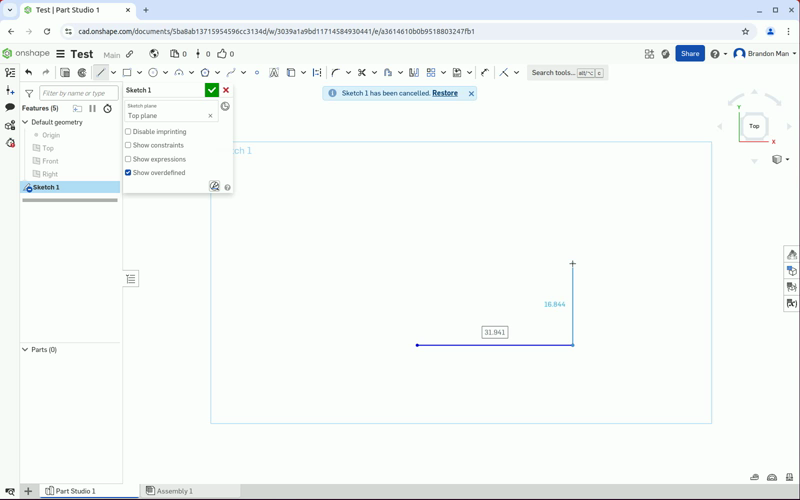
click(572, 263)
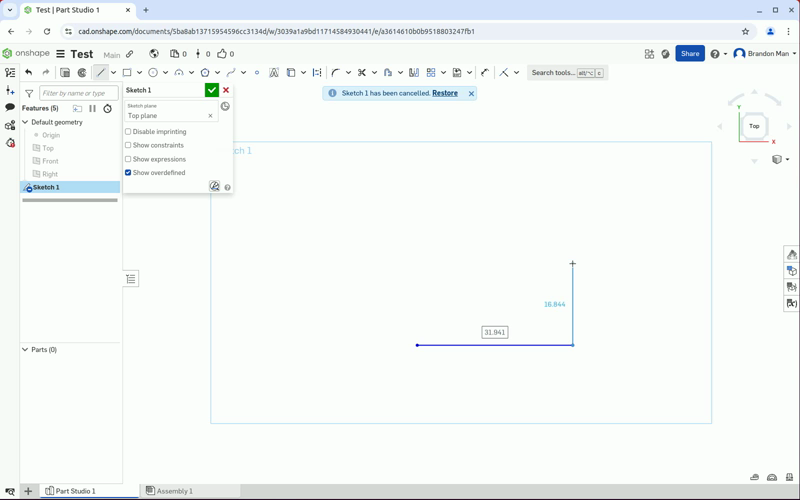
key_up(shift)
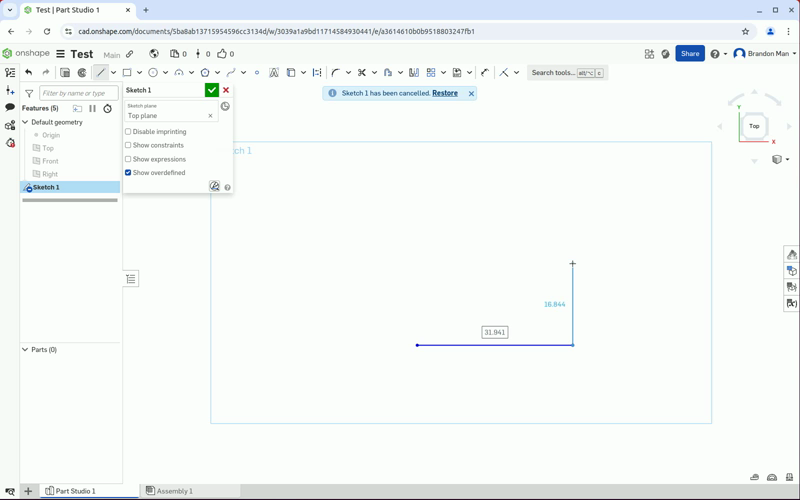
key_down(shift)
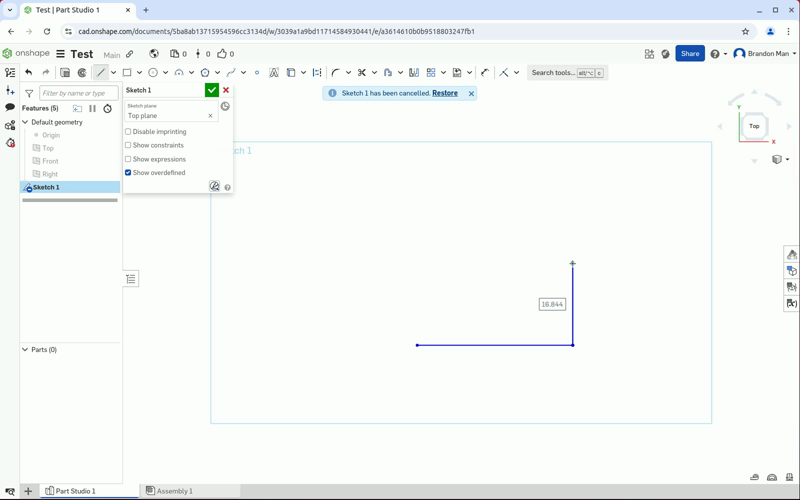
mouse_move(417, 263)
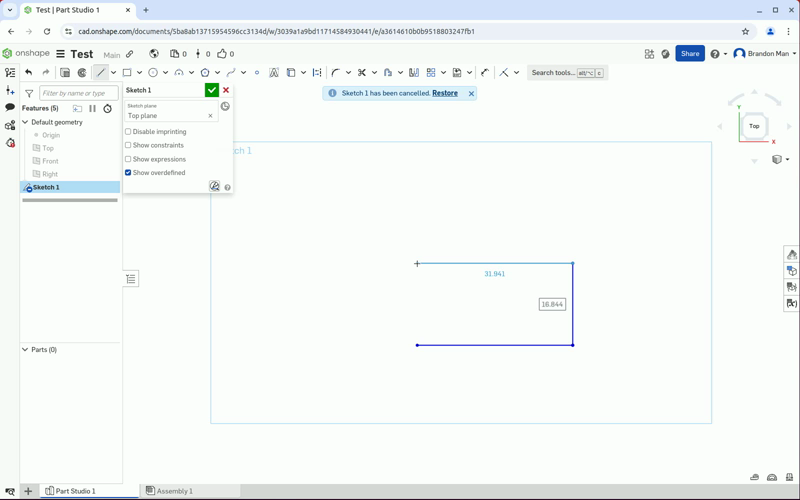
click(417, 263)
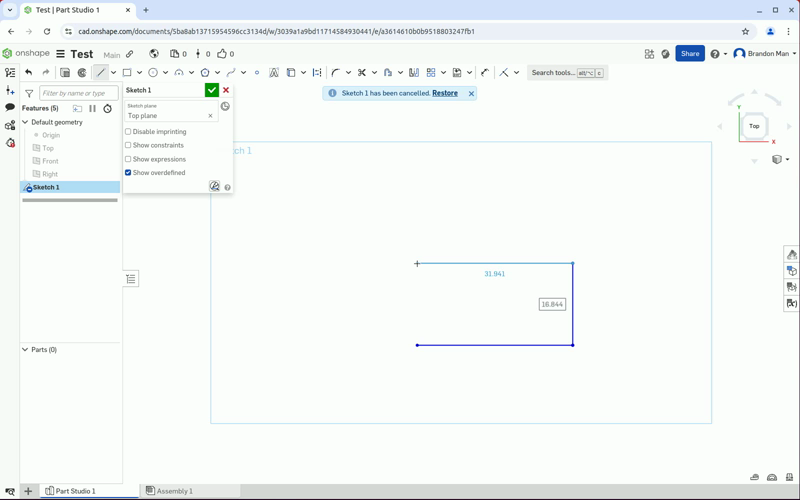
key_up(shift)
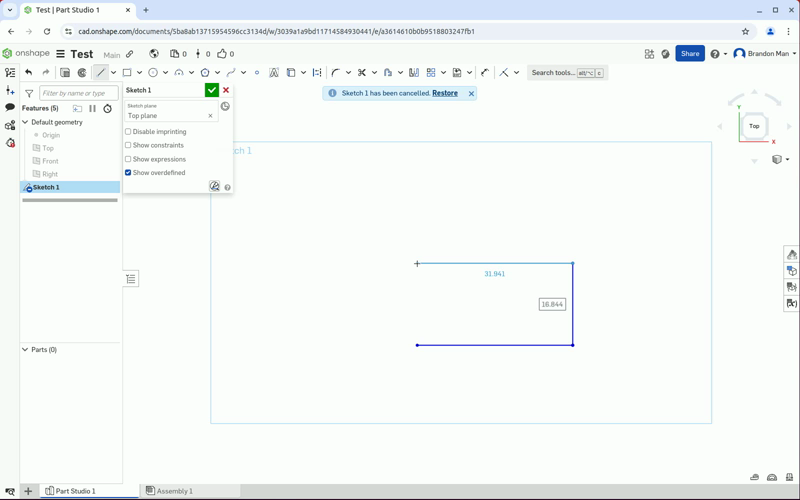
key_down(shift)
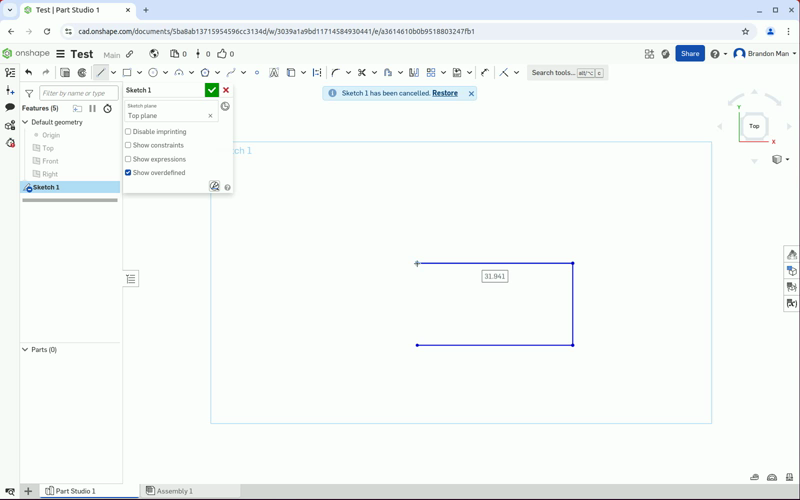
mouse_move(417, 345)
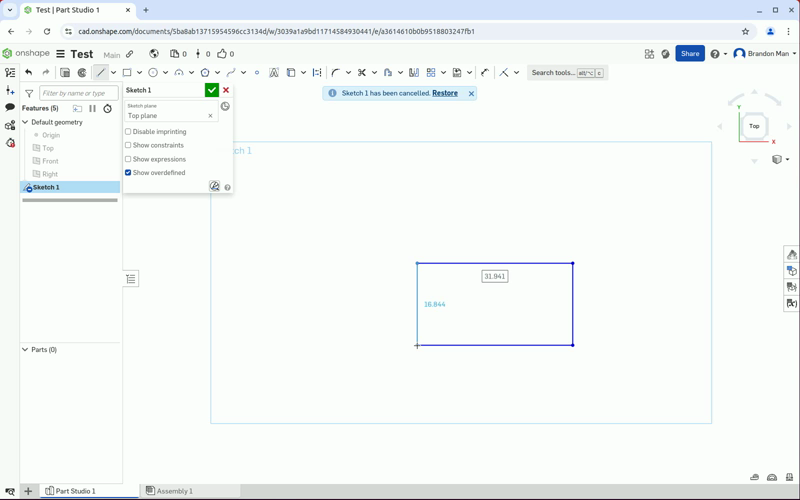
key_up(shift)
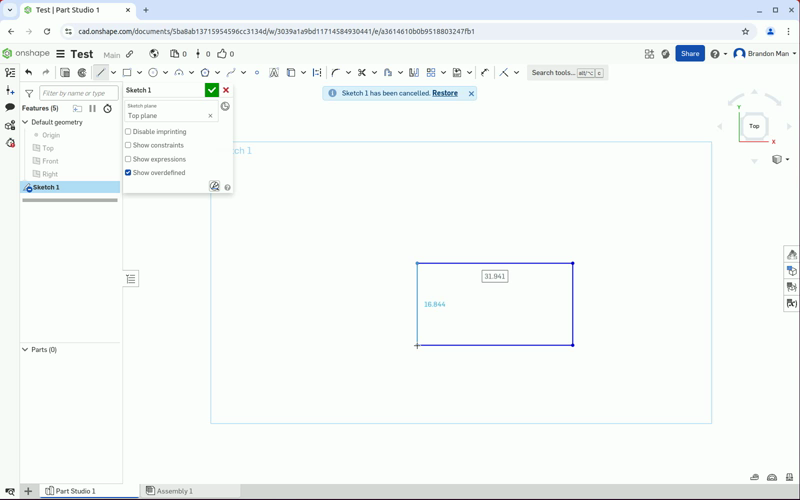
click(417, 345)
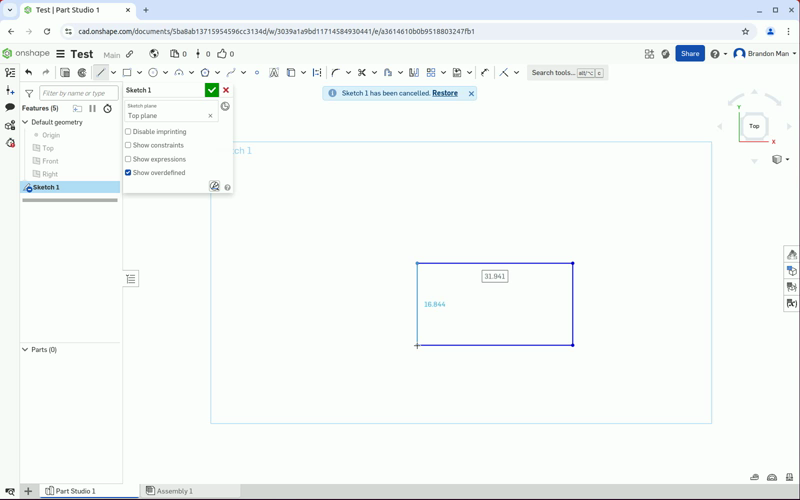
key(esc)
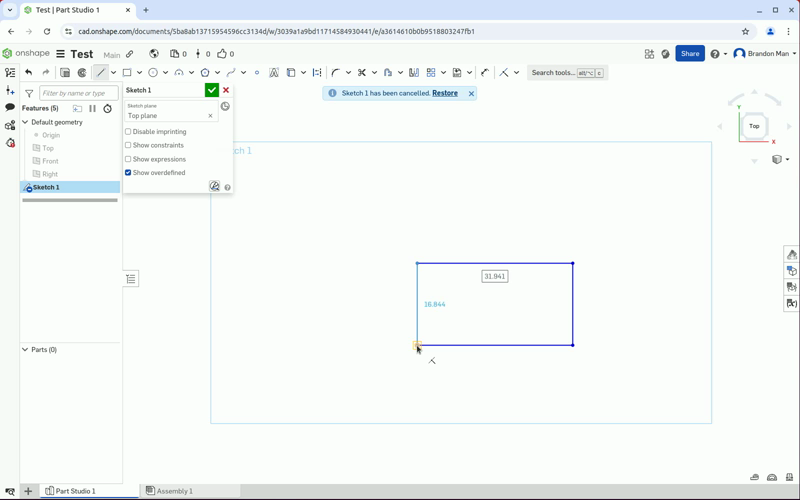
key(l)
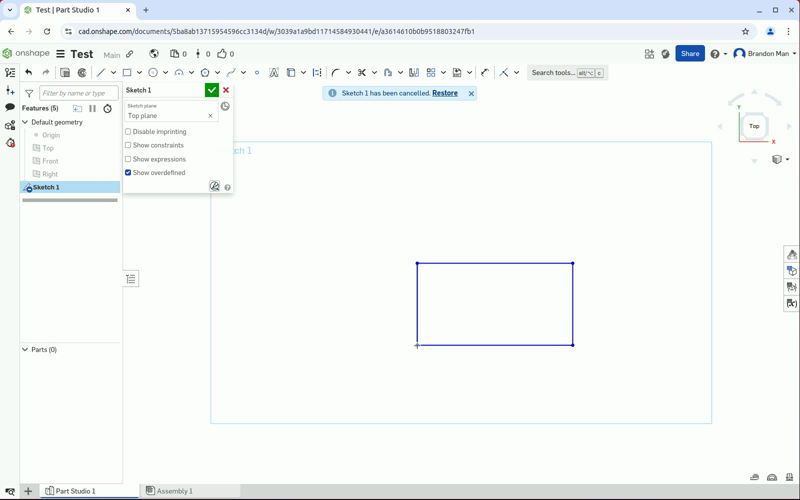
key_down(shift)
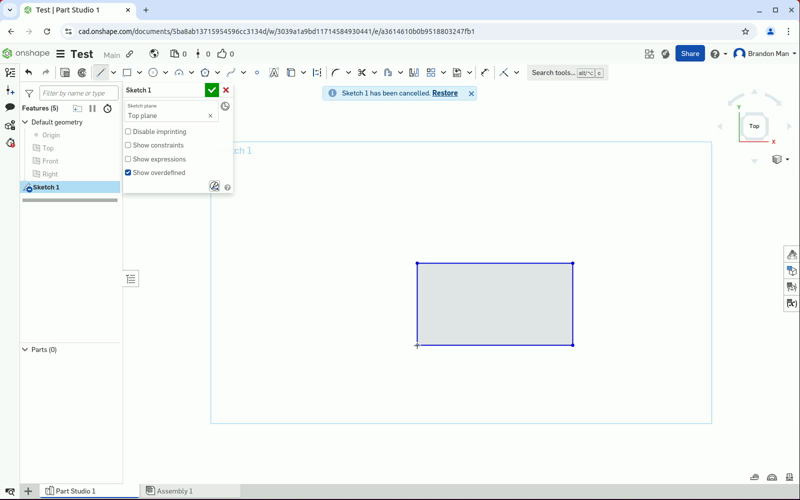
mouse_move(422, 328)
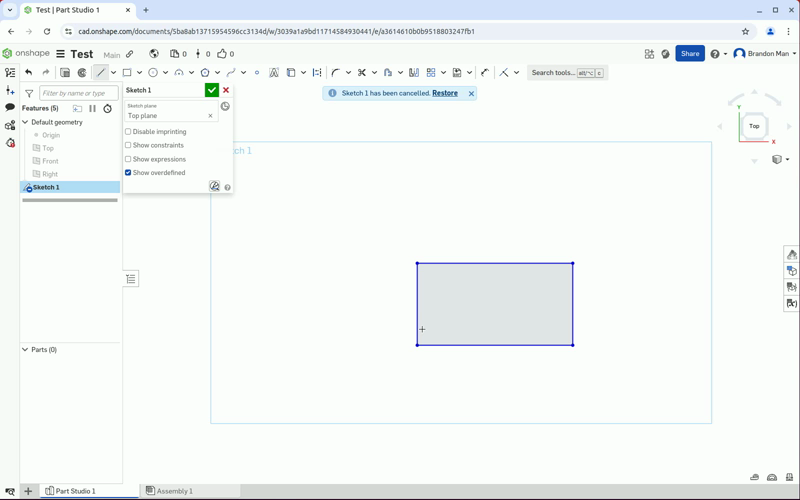
click(422, 328)
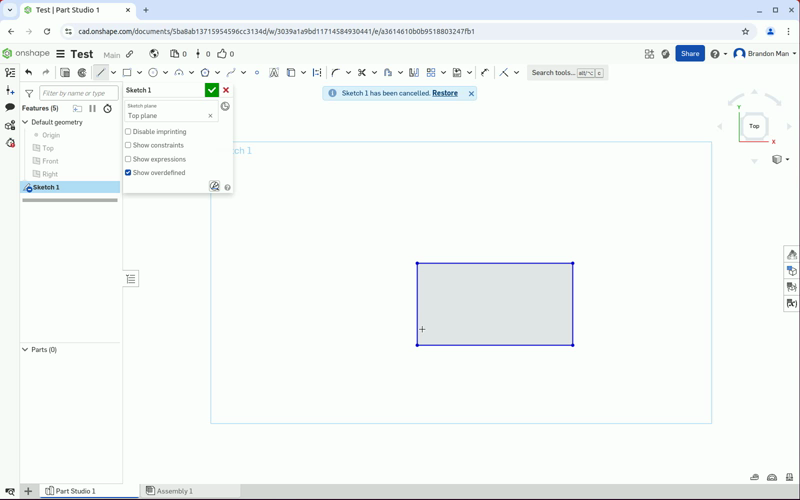
key_up(shift)
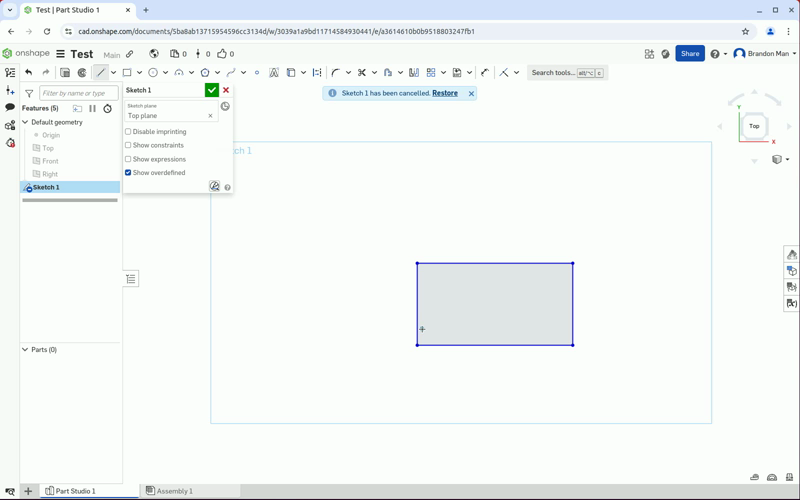
key_down(shift)
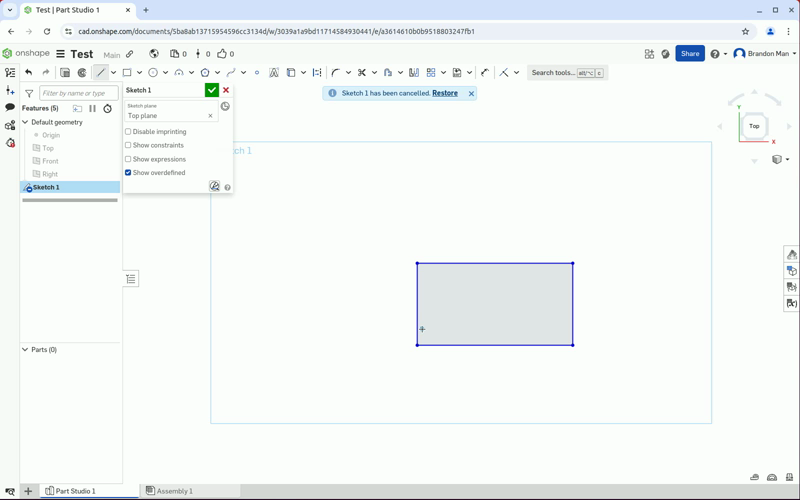
mouse_move(567, 328)
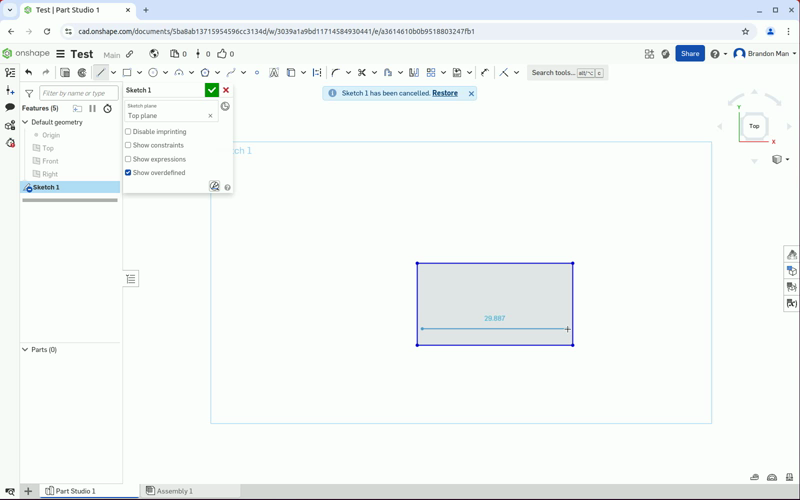
click(567, 328)
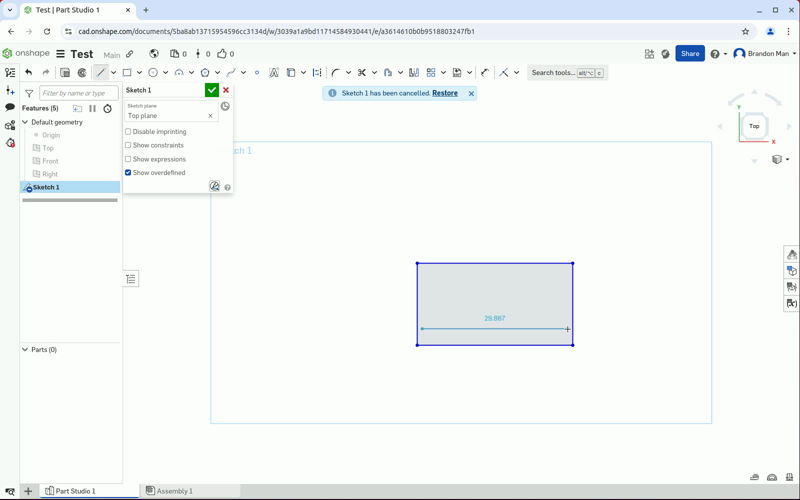
key_up(shift)
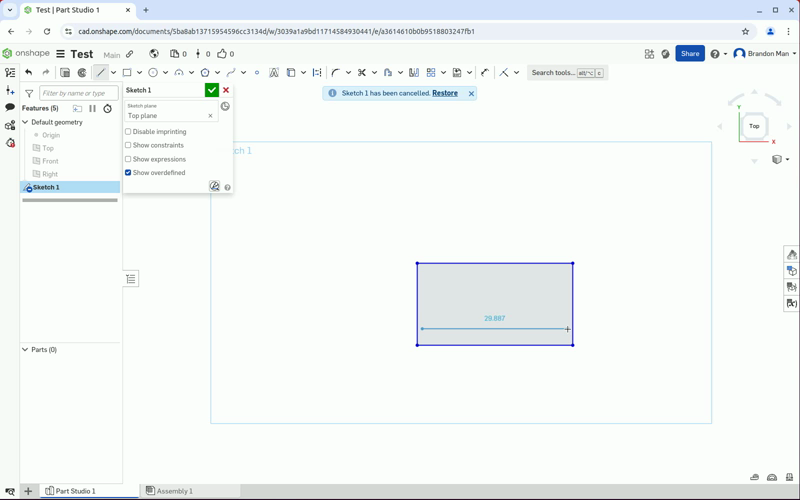
key_down(shift)
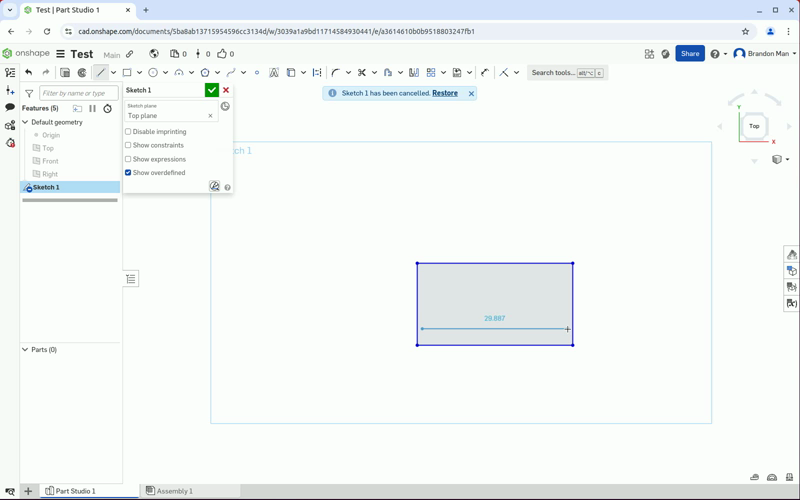
mouse_move(589, 328)
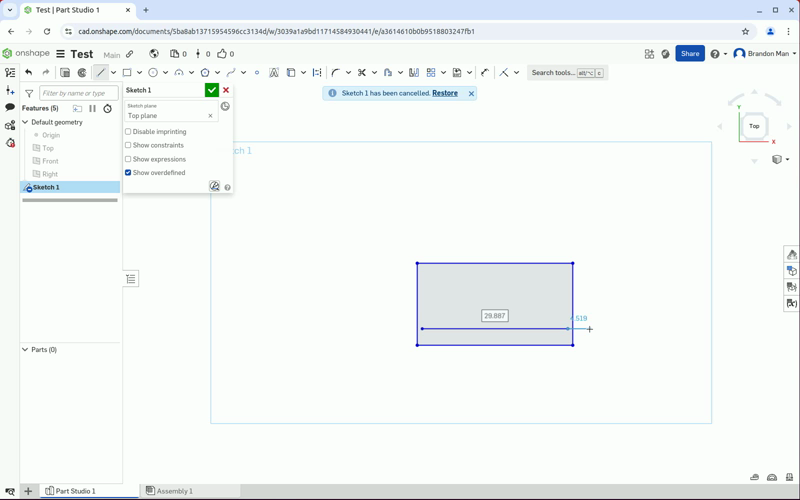
mouse_move(567, 304)
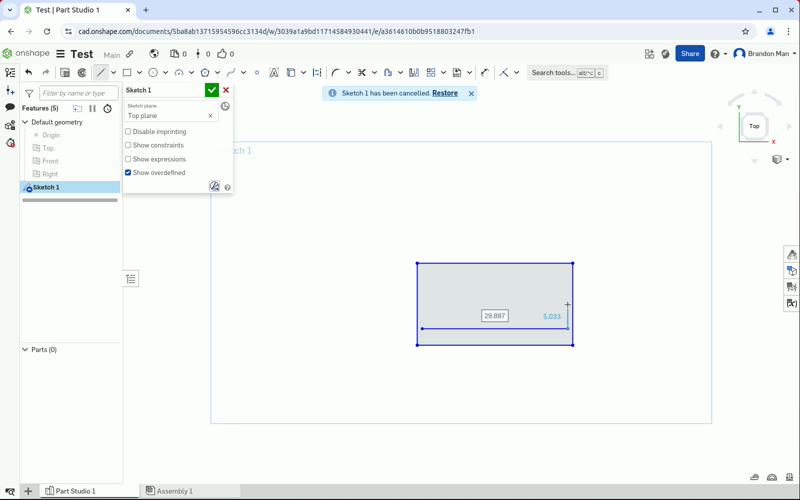
click(567, 304)
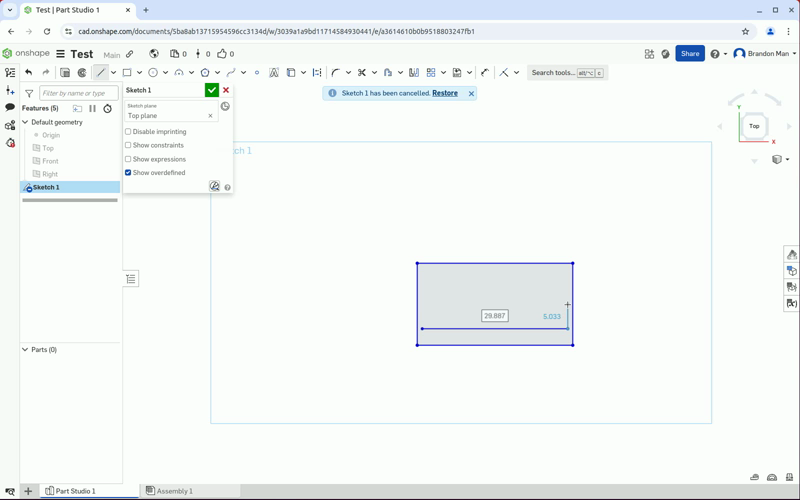
key_up(shift)
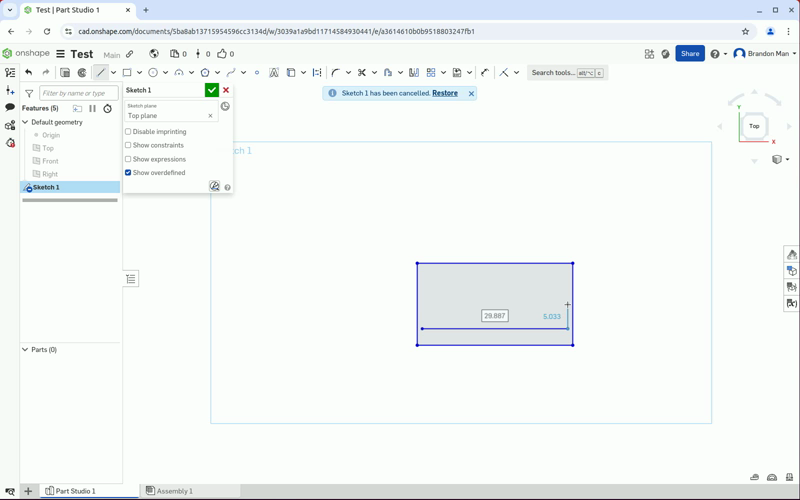
key_down(shift)
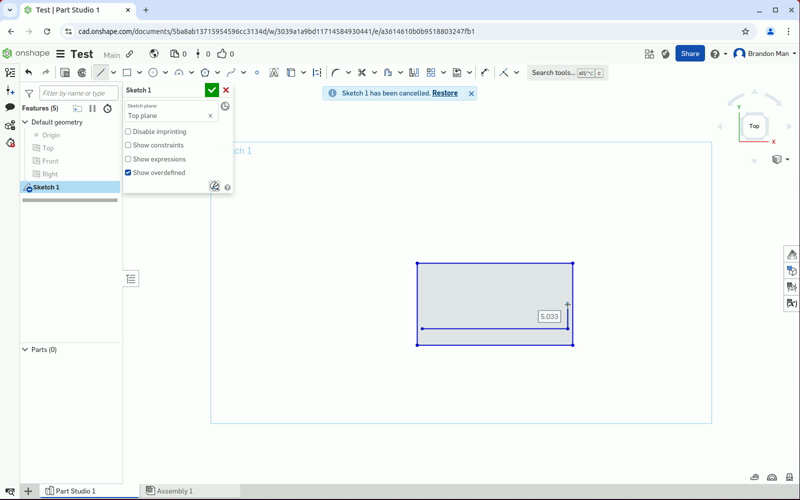
mouse_move(589, 304)
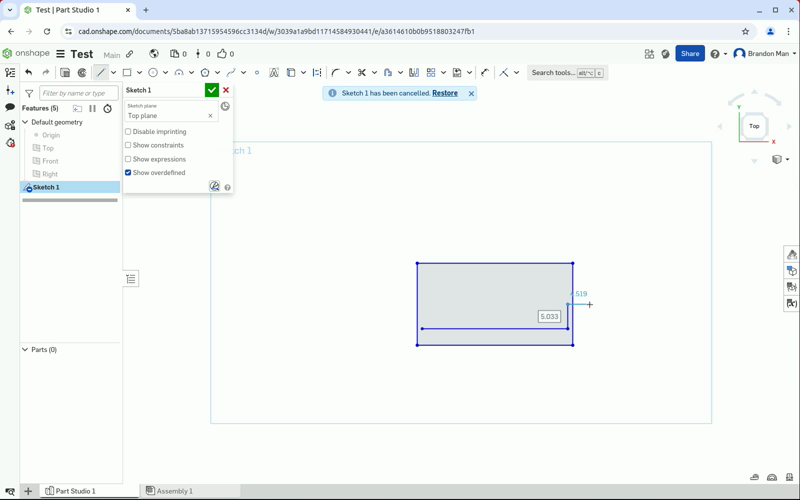
mouse_move(567, 279)
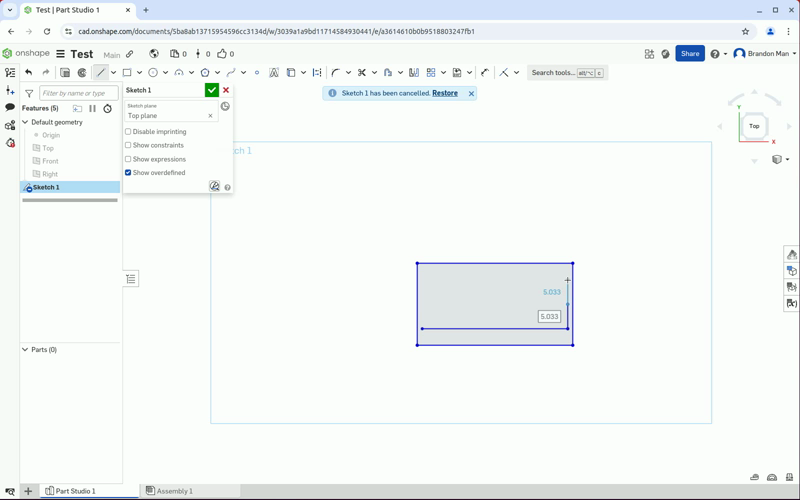
click(567, 279)
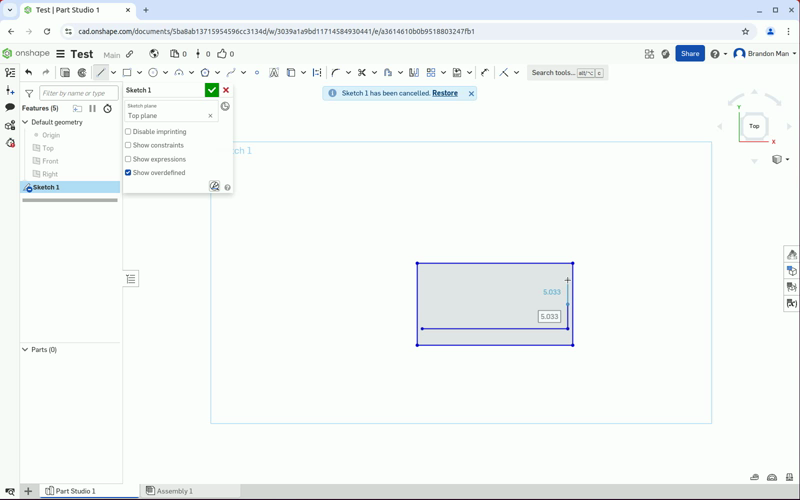
key_up(shift)
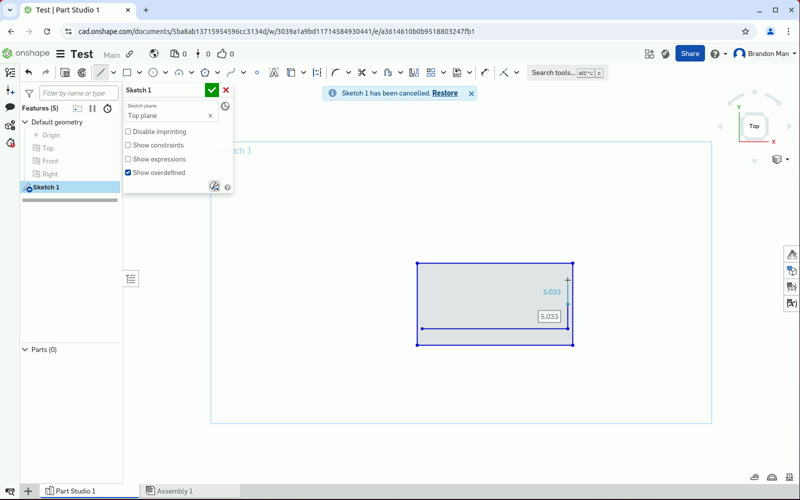
key_down(shift)
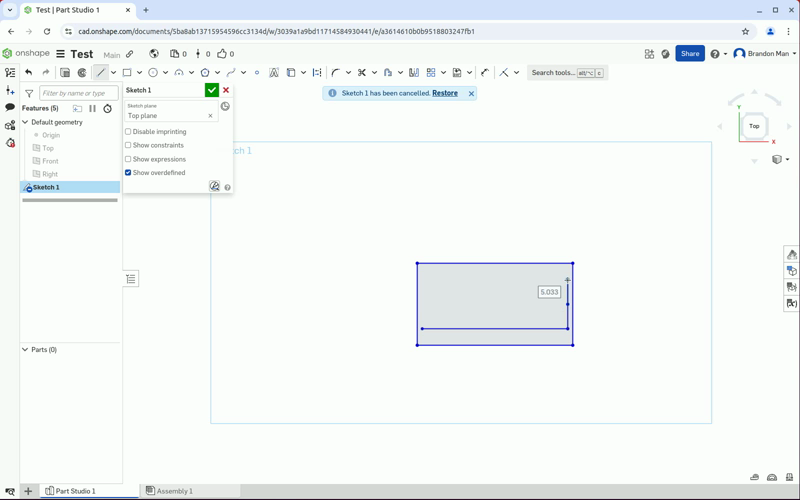
mouse_move(422, 279)
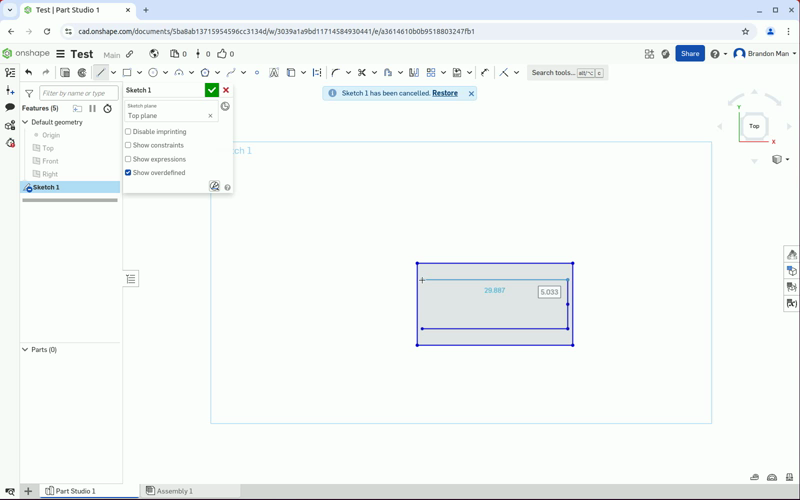
click(422, 279)
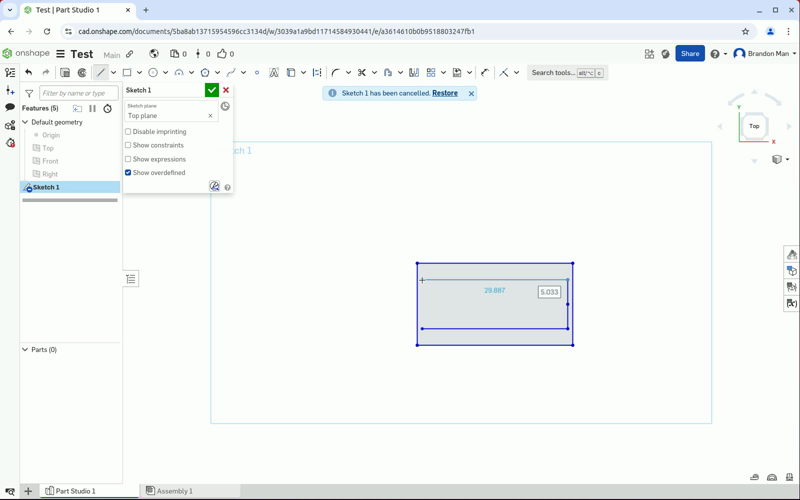
key_up(shift)
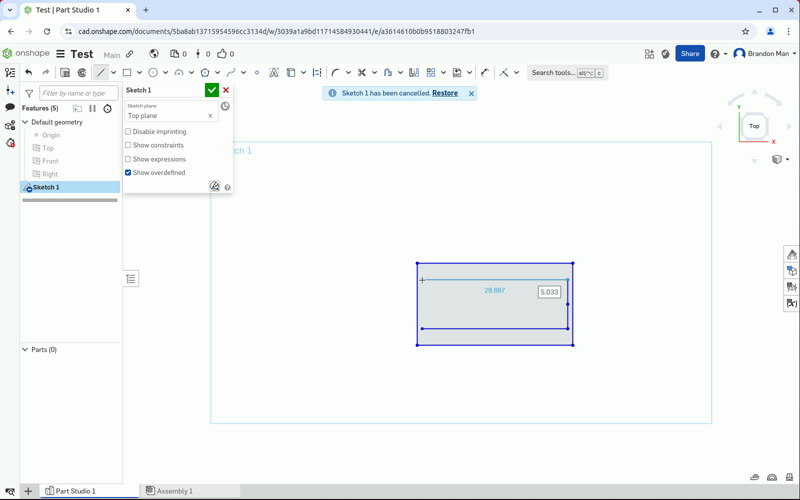
key_down(shift)
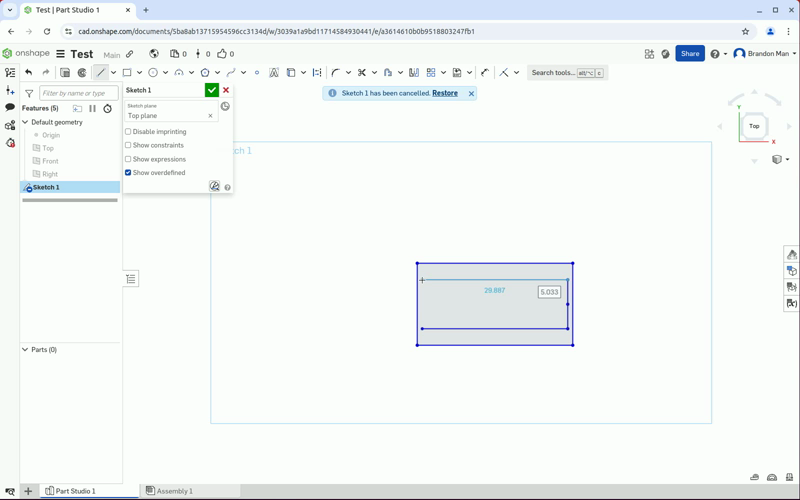
mouse_move(452, 279)
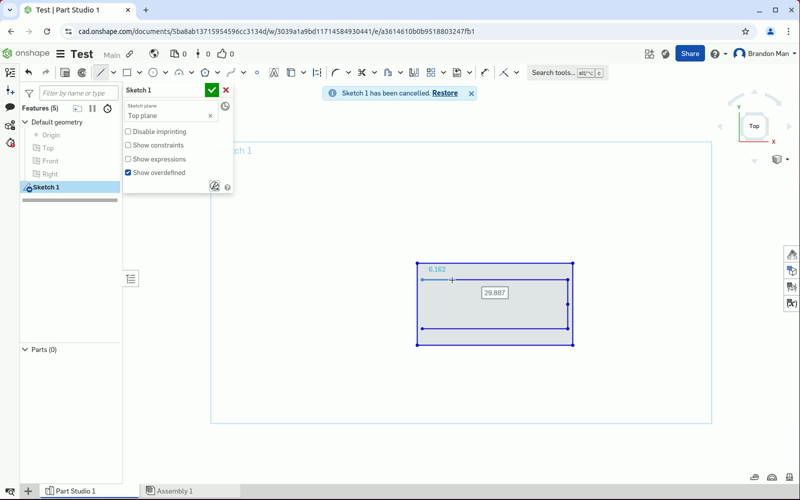
mouse_move(422, 304)
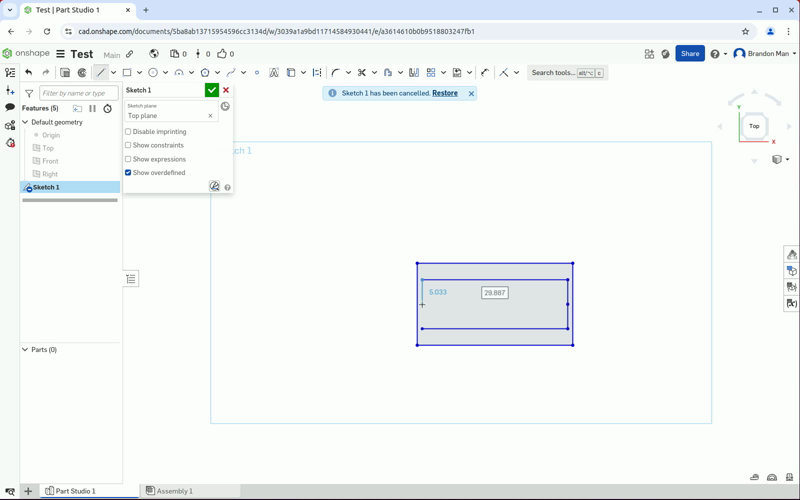
click(422, 304)
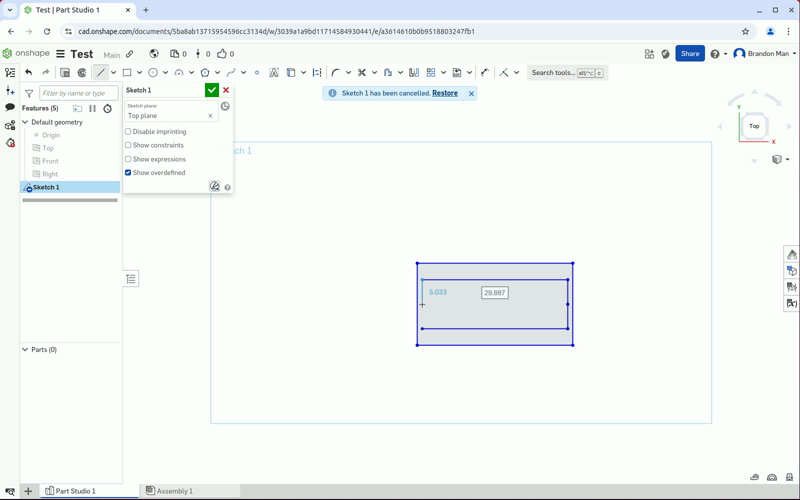
key_up(shift)
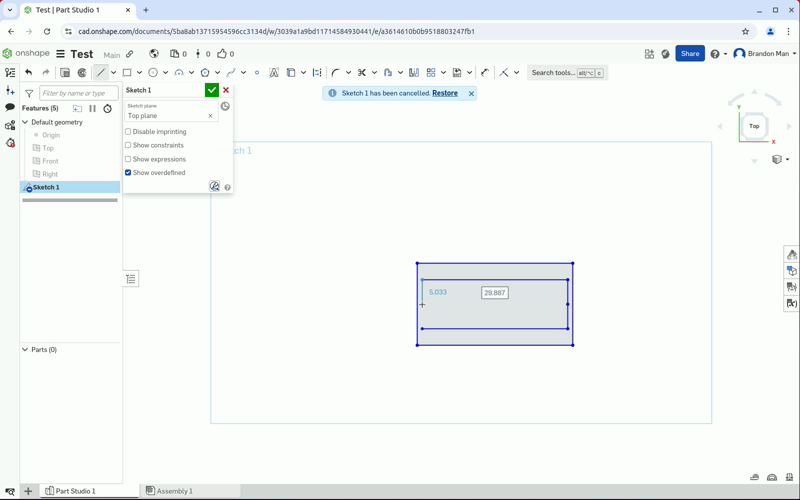
mouse_move(452, 304)
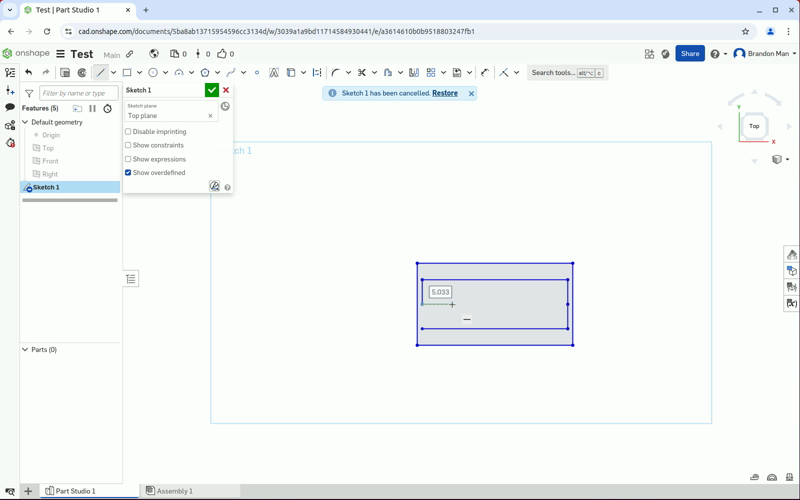
key_down(shift)
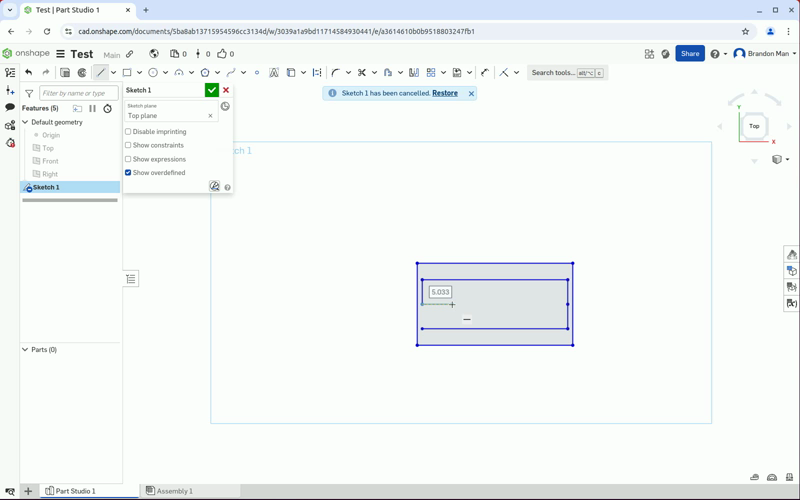
mouse_move(422, 328)
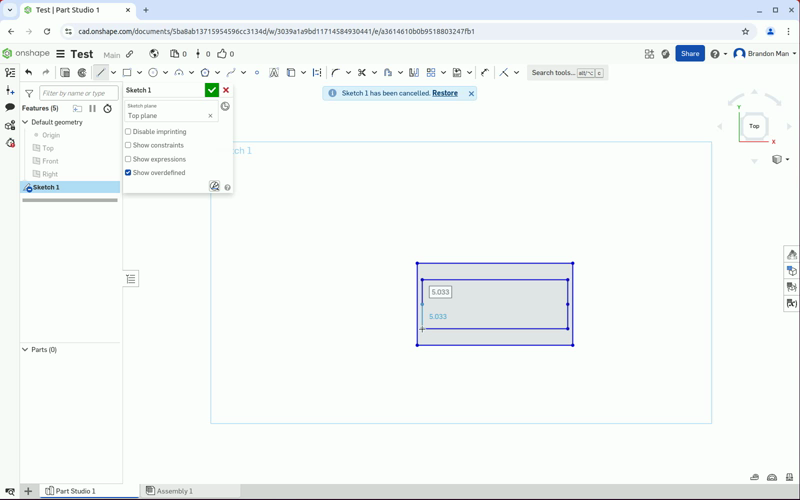
key_up(shift)
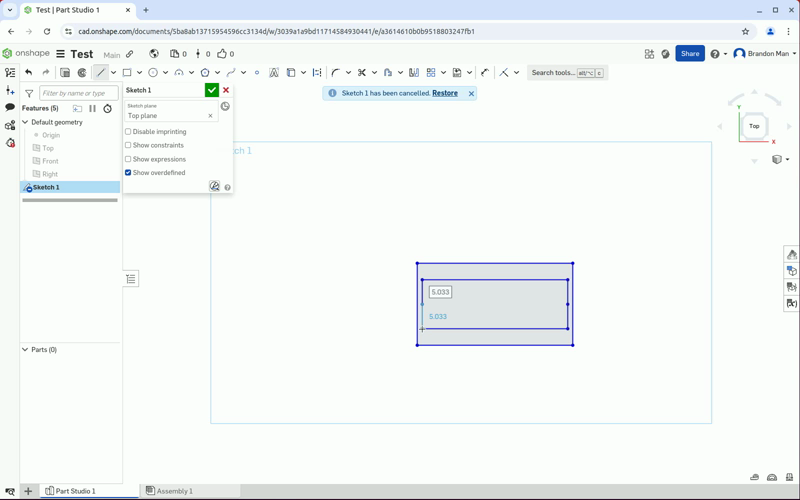
click(422, 328)
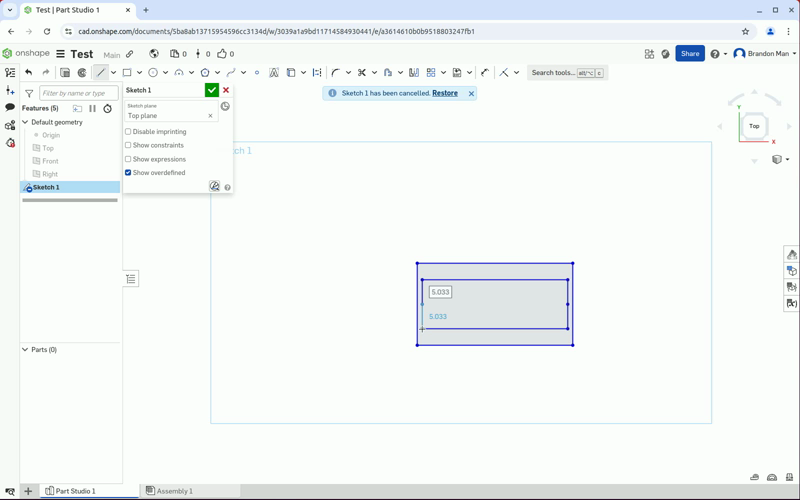
key(esc)
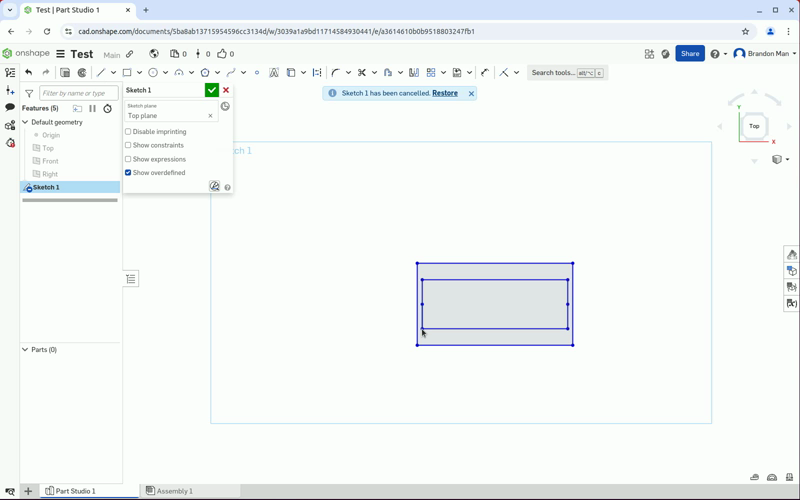
mouse_move(473, 268)
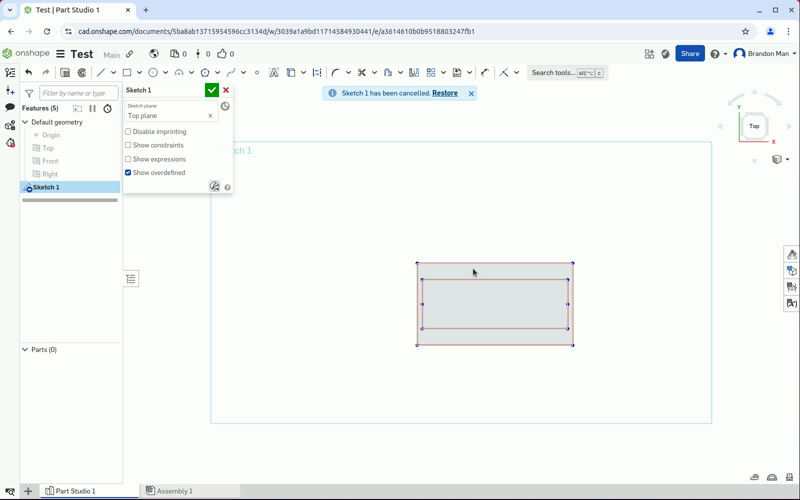
click(473, 268)
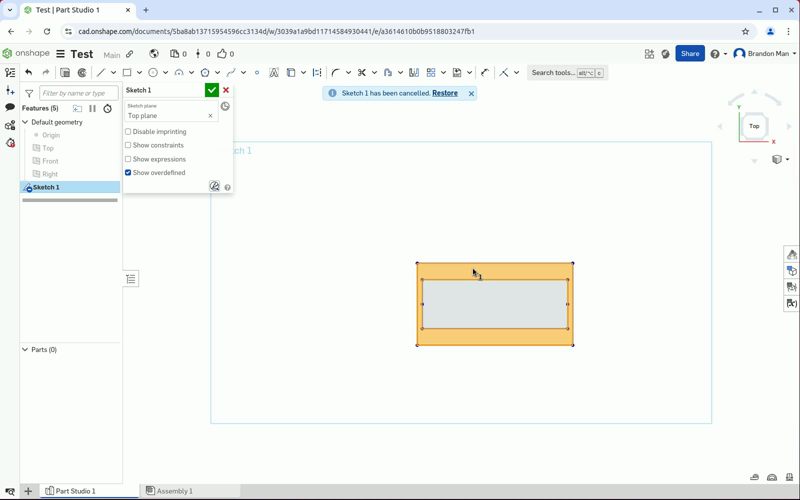
mouse_move(73, 352)
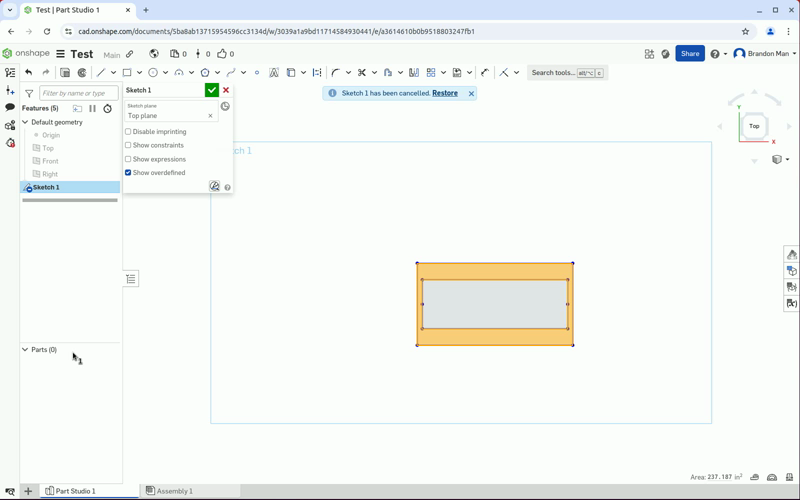
key(shift+y)
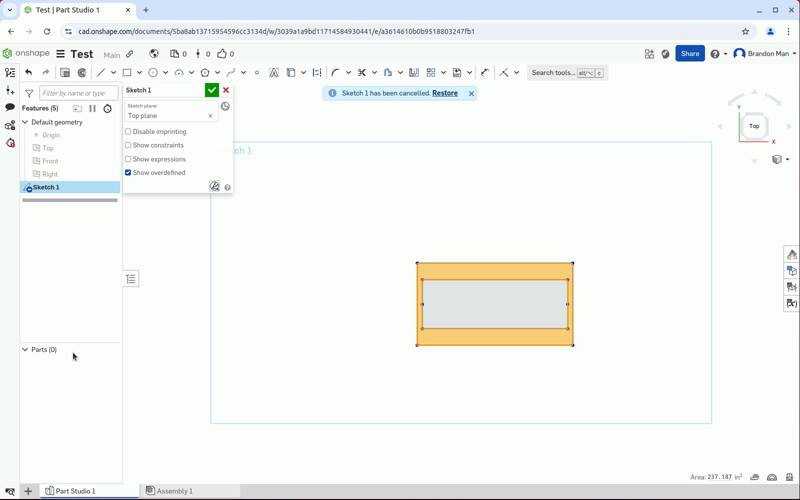
key(shift+e)
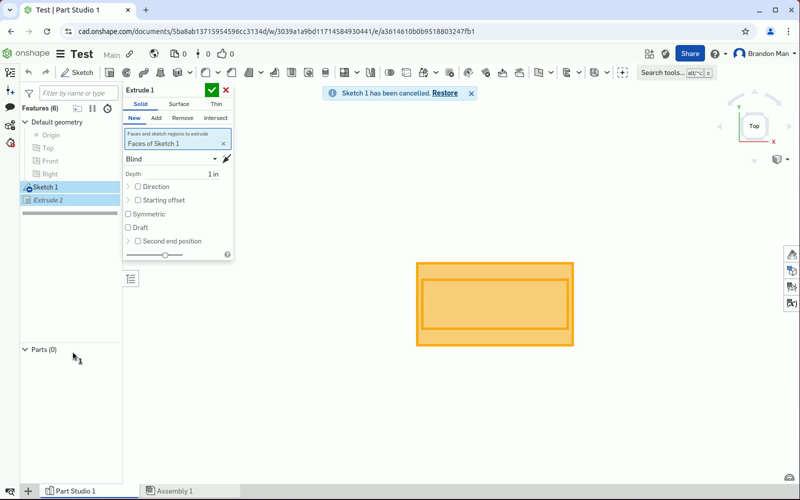
mouse_move(143, 106)
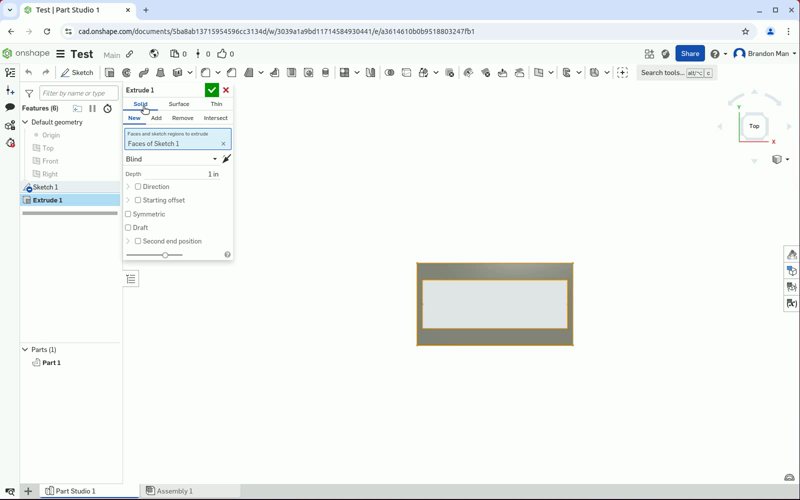
click(143, 106)
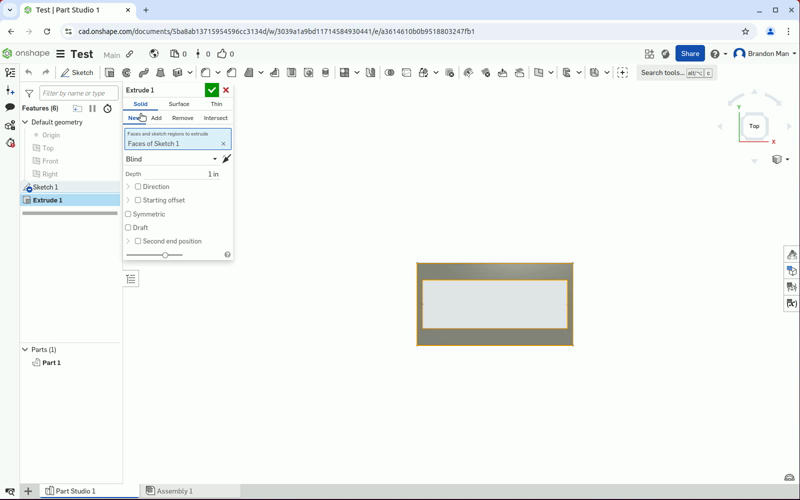
mouse_move(137, 120)
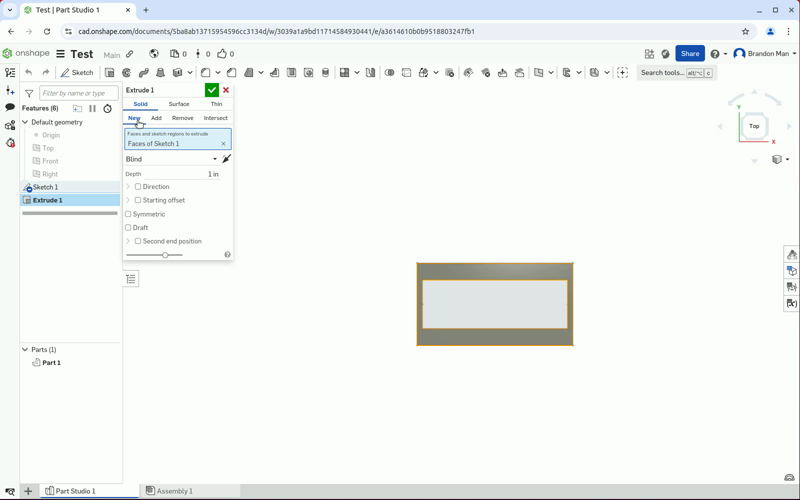
click(137, 120)
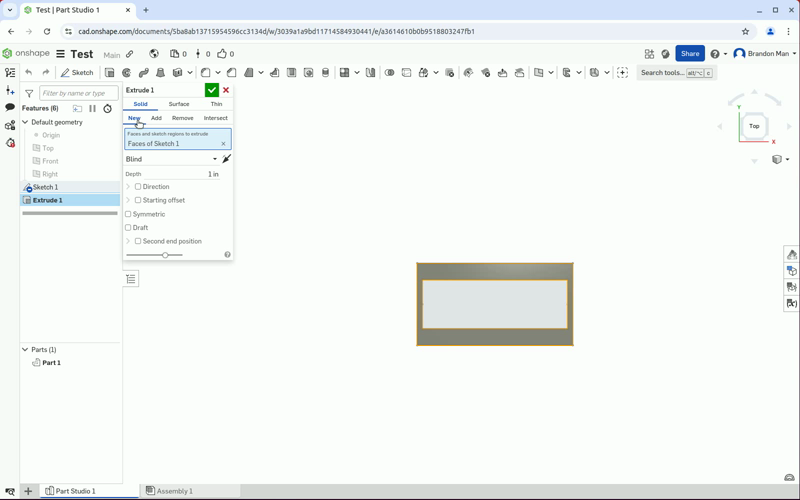
key(tab, 4)
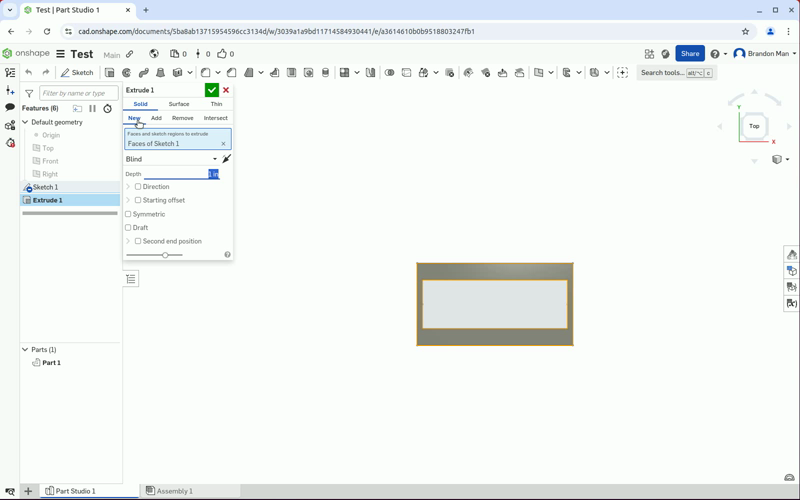
text(0.481)
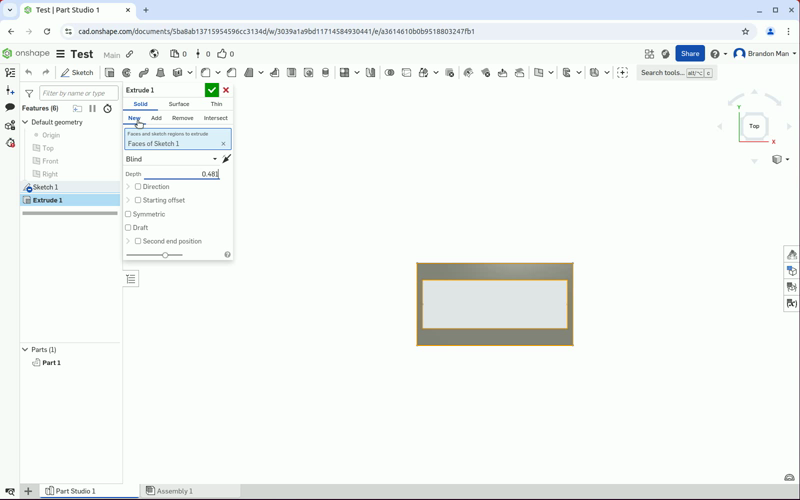
key(enter)
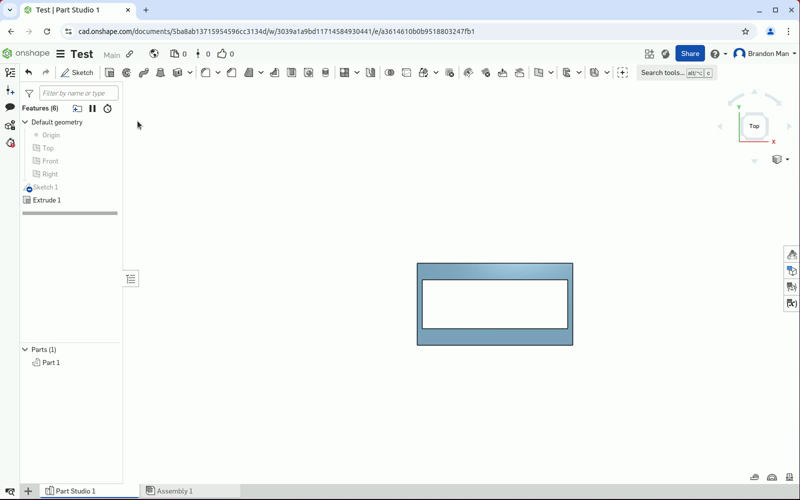
key(shift+h)
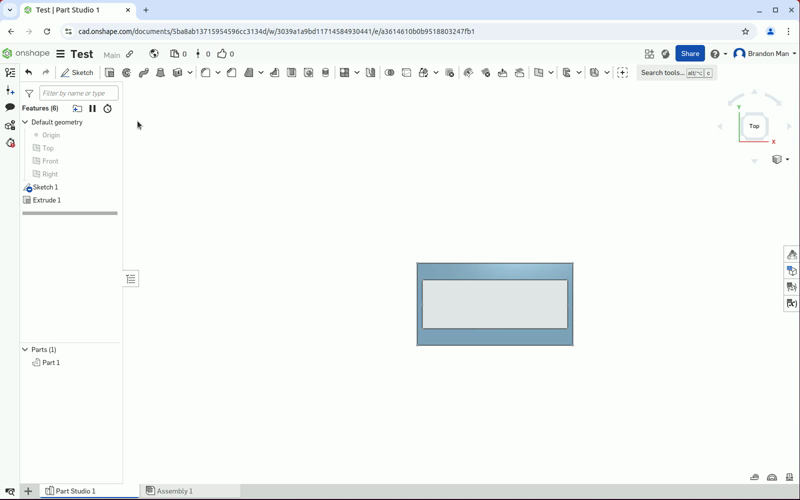
key(shift+h)
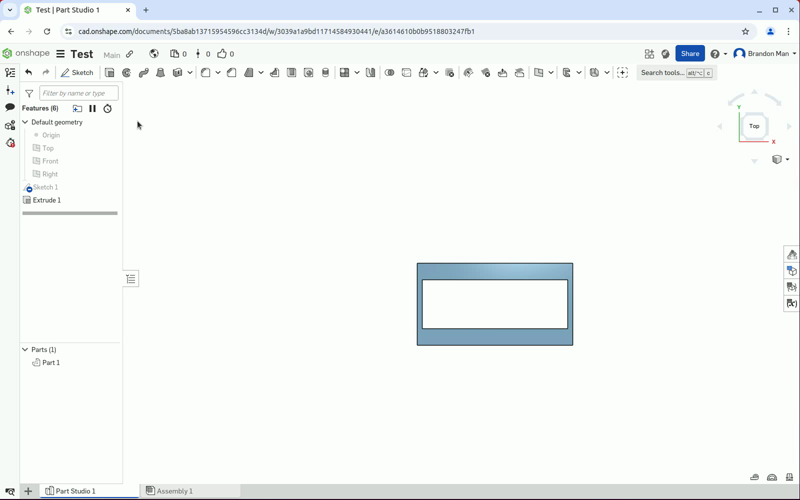
mouse_move(73, 189)
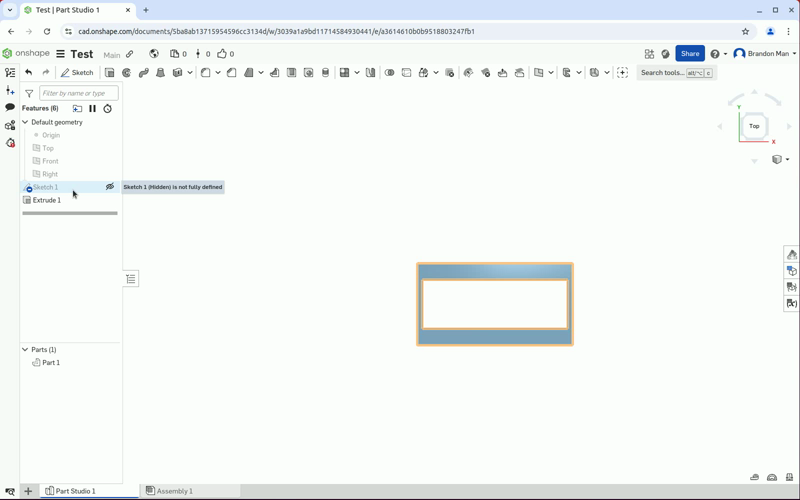
click(73, 189)
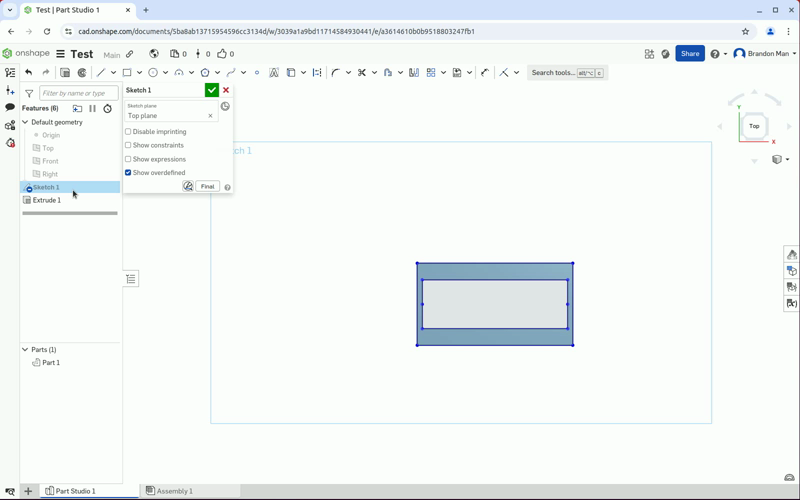
mouse_move(229, 92)
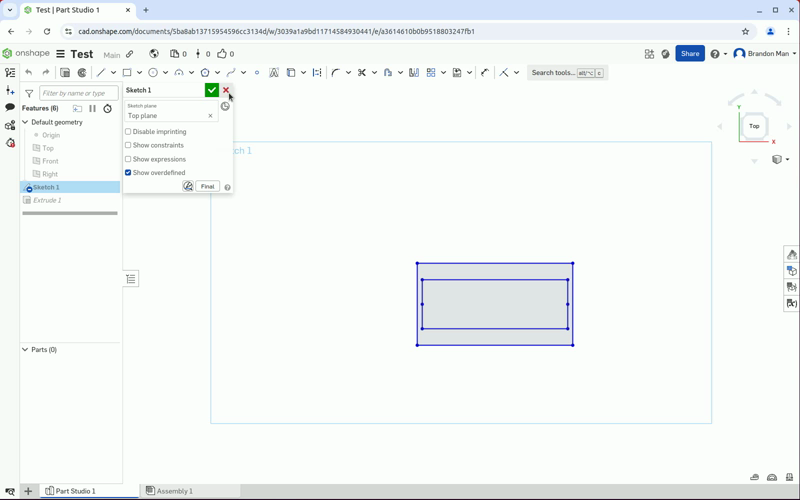
click(229, 92)
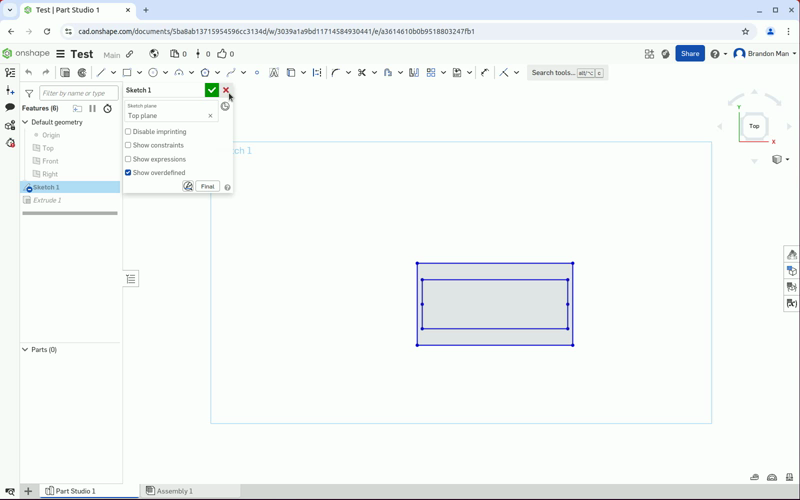
key(shift+s)
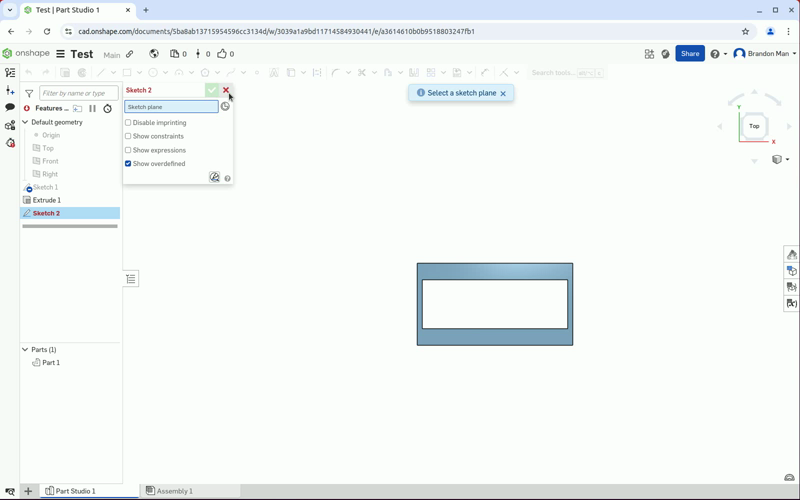
mouse_move(73, 150)
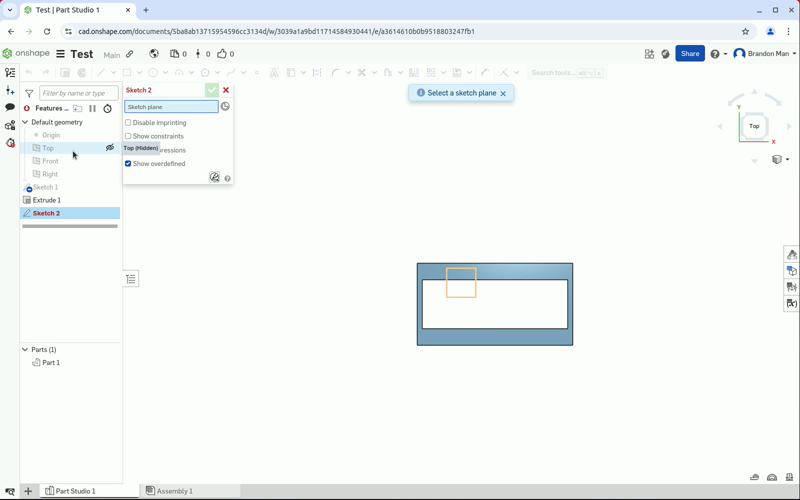
click(73, 150)
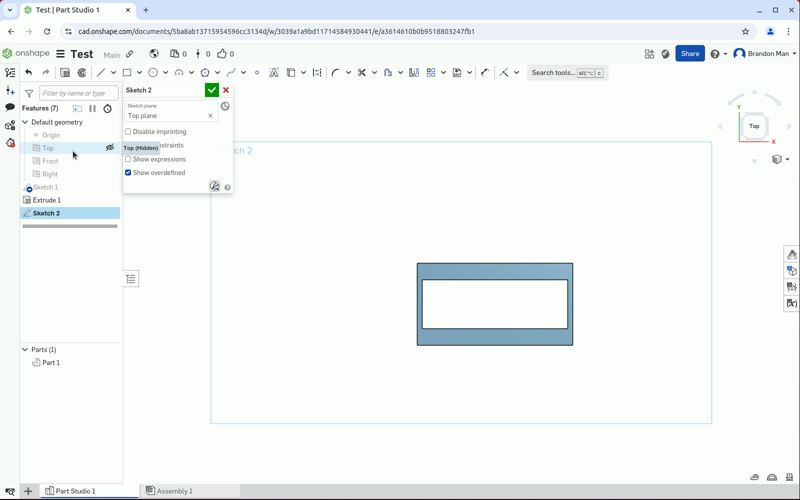
mouse_move(73, 352)
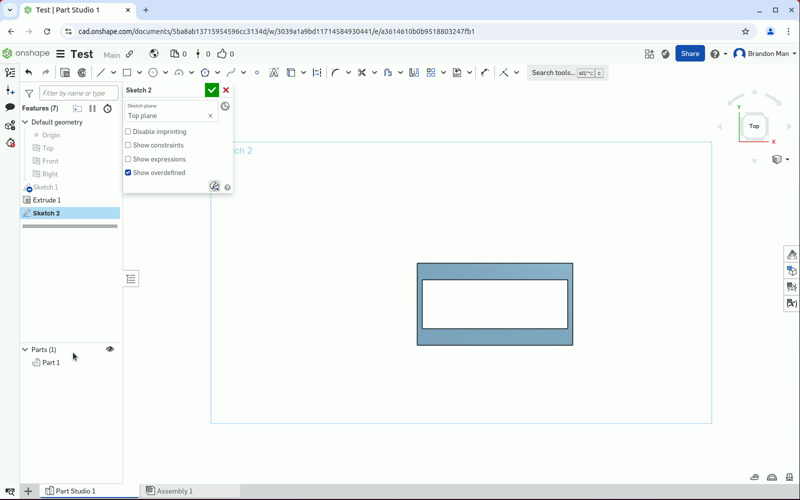
key(y)
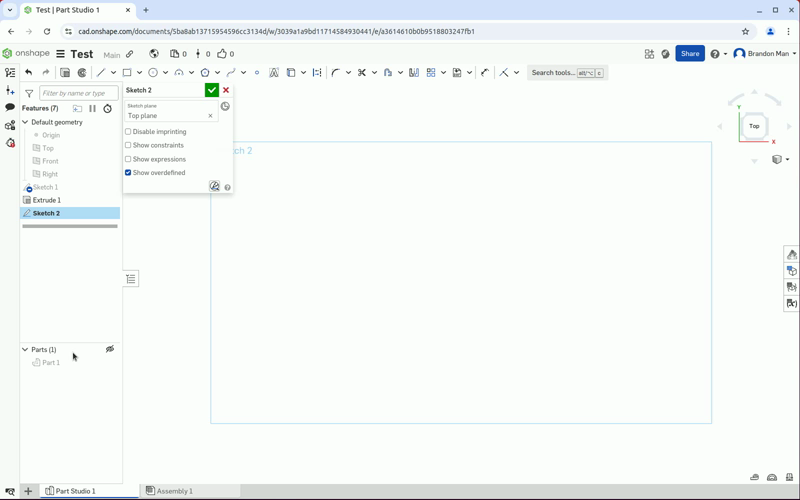
key(l)
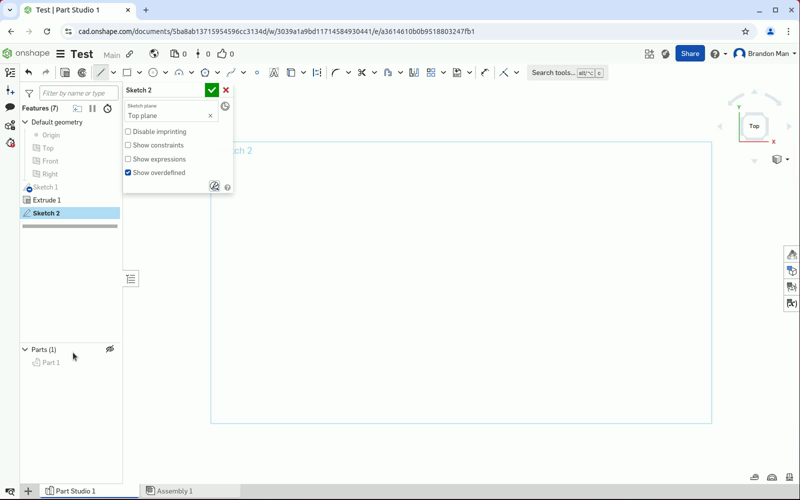
key_down(shift)
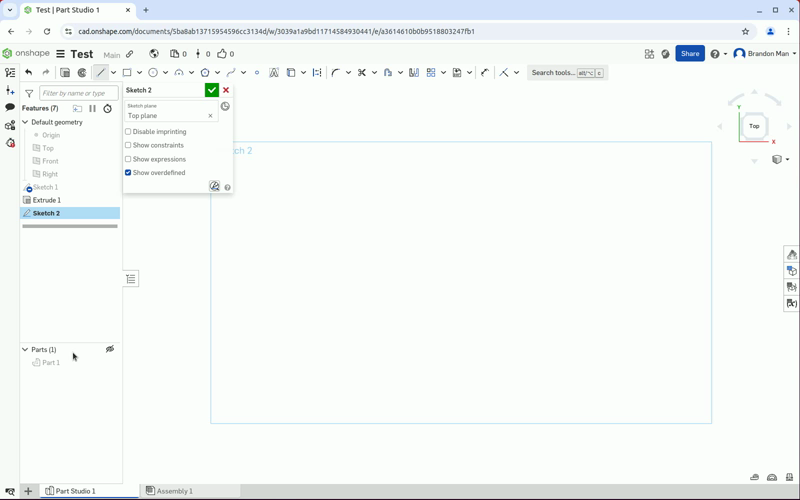
mouse_move(422, 304)
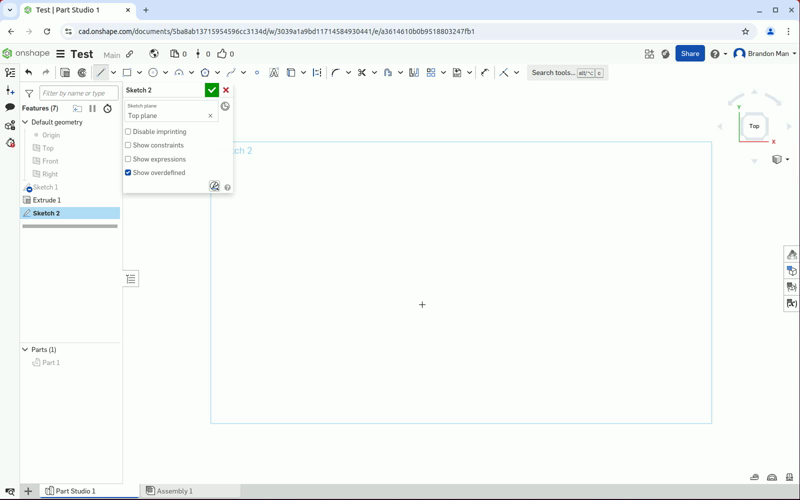
click(422, 304)
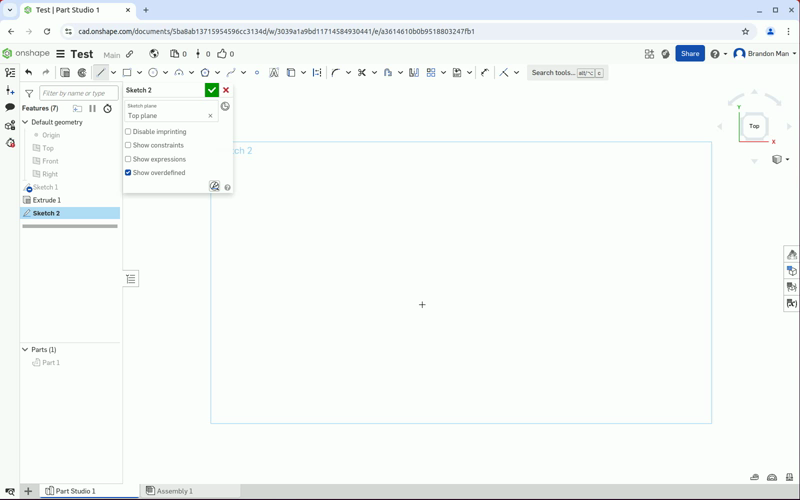
key_up(shift)
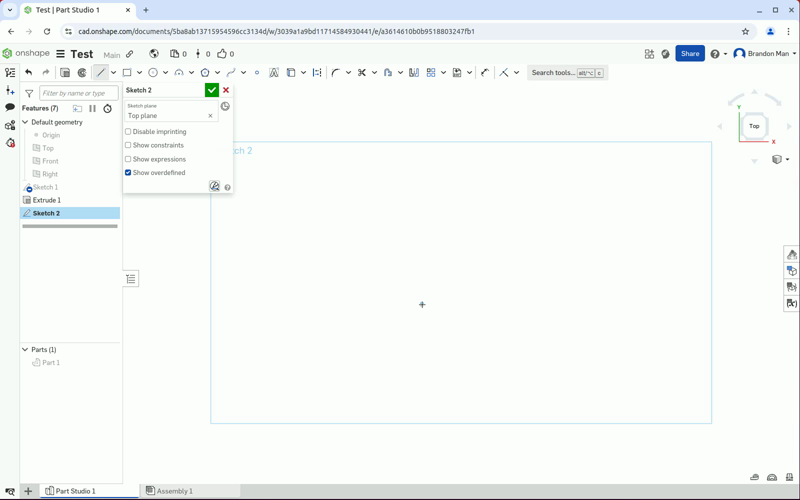
key_down(shift)
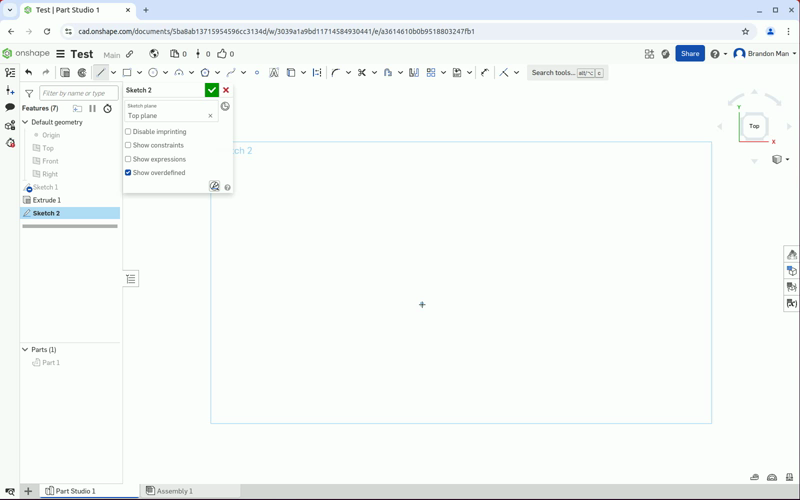
mouse_move(568, 304)
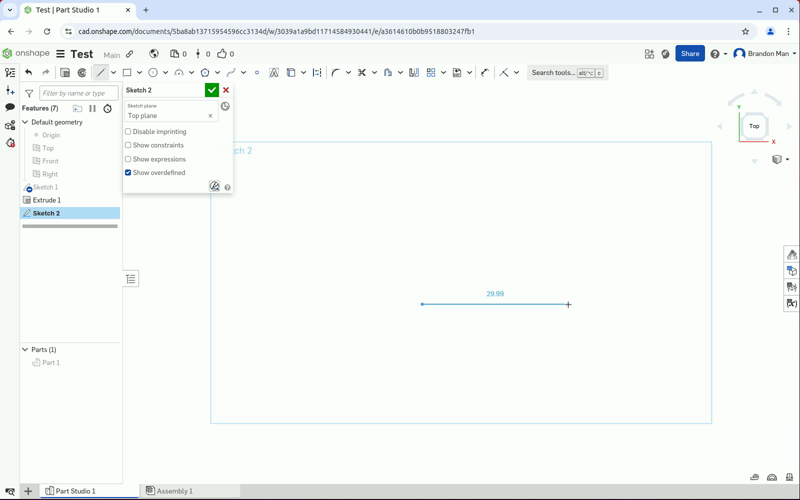
click(568, 304)
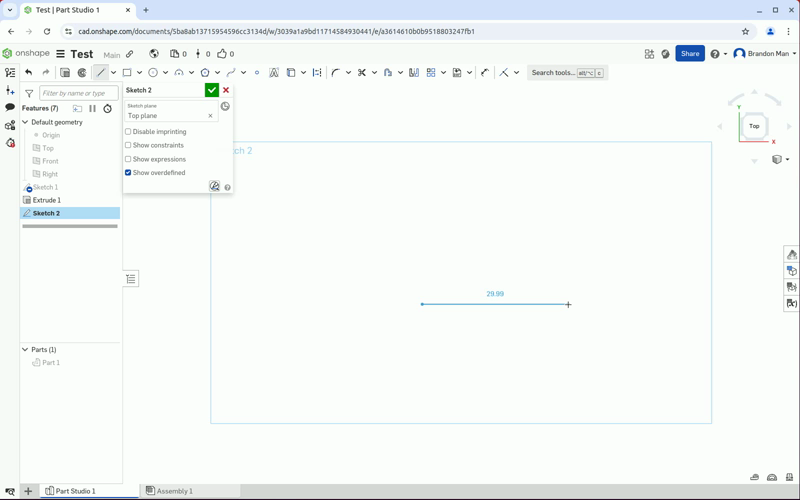
key_up(shift)
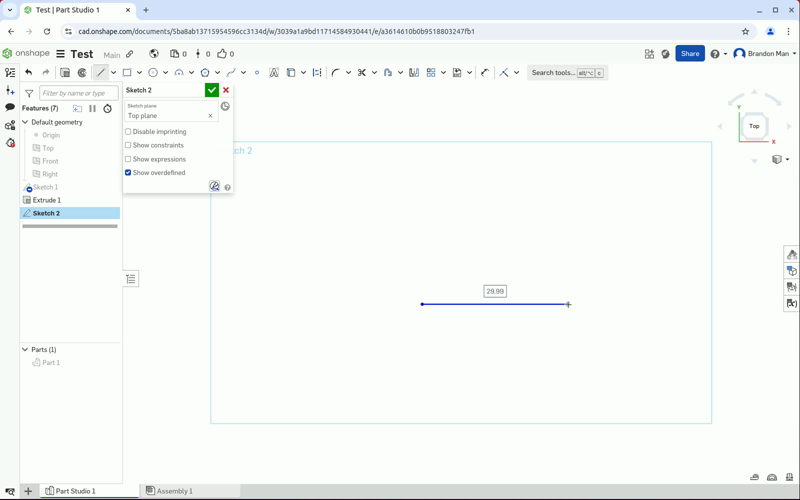
key_down(shift)
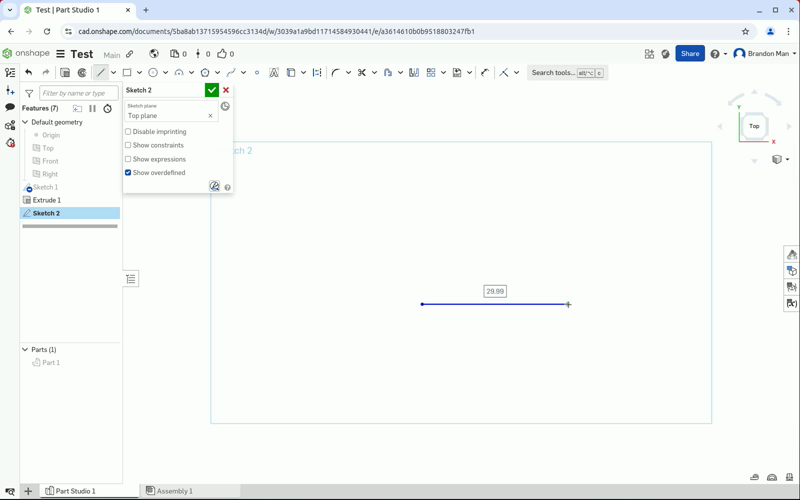
mouse_move(589, 304)
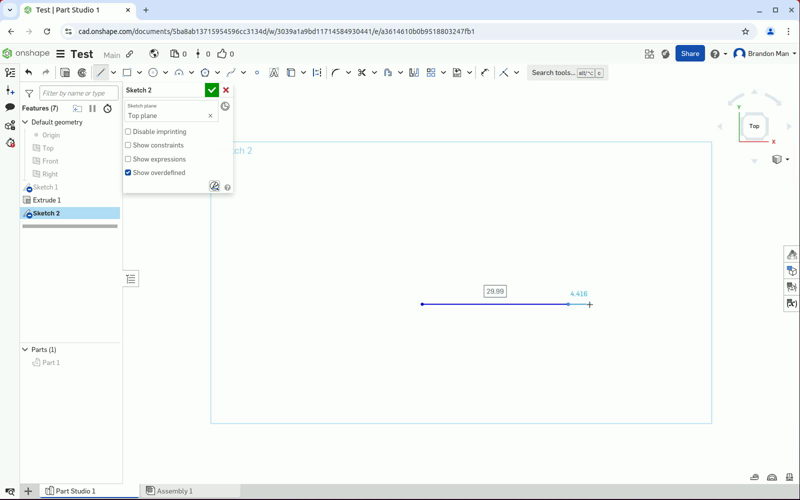
mouse_move(568, 279)
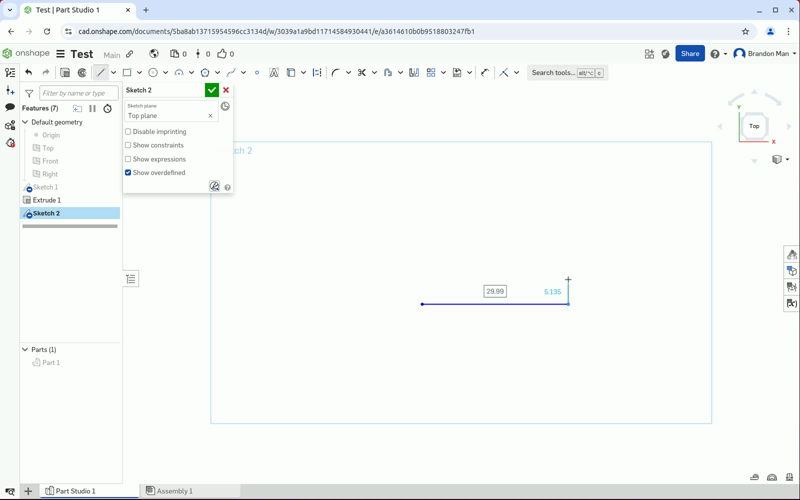
click(568, 279)
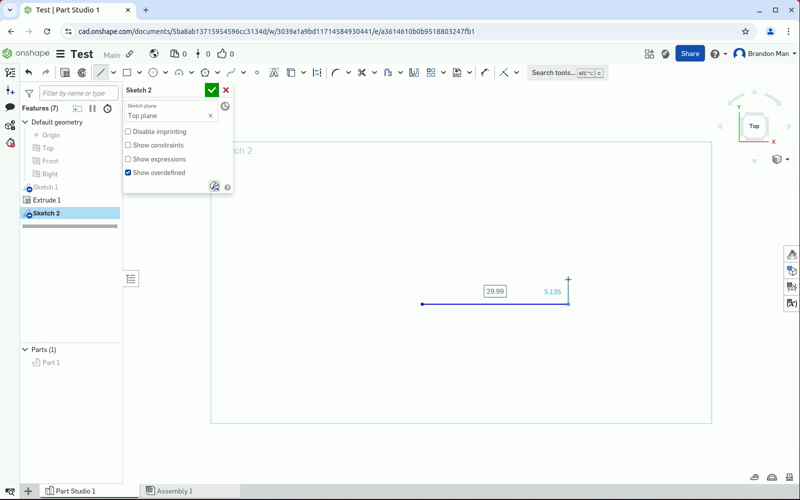
key_up(shift)
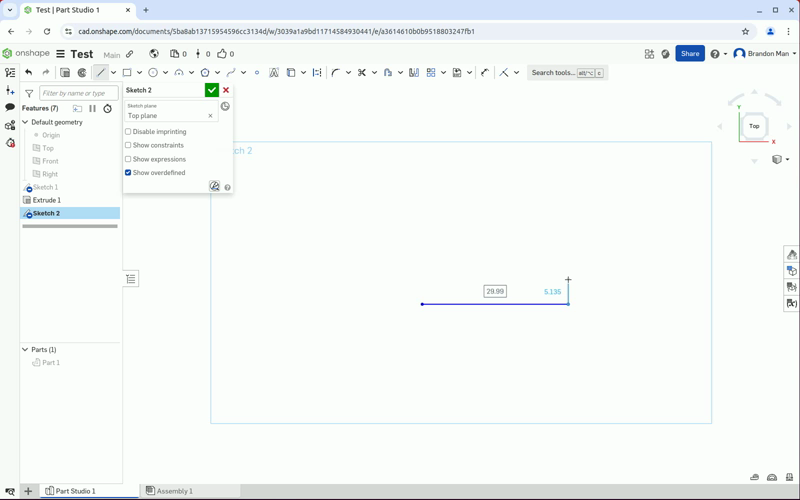
key_down(shift)
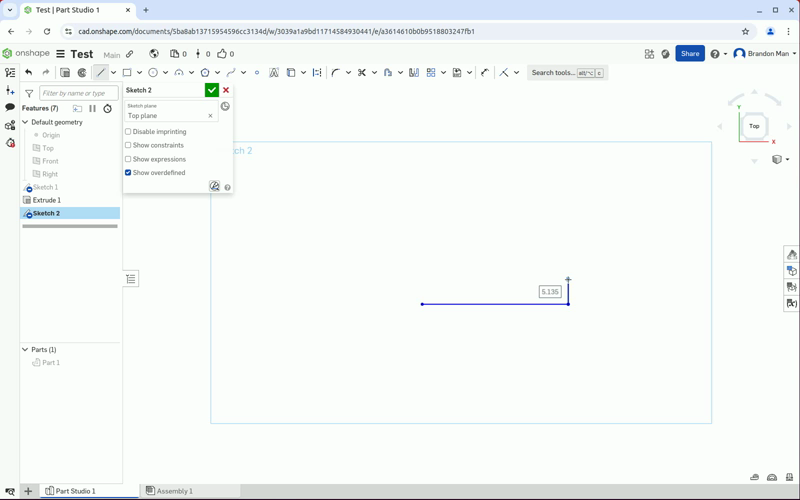
mouse_move(422, 279)
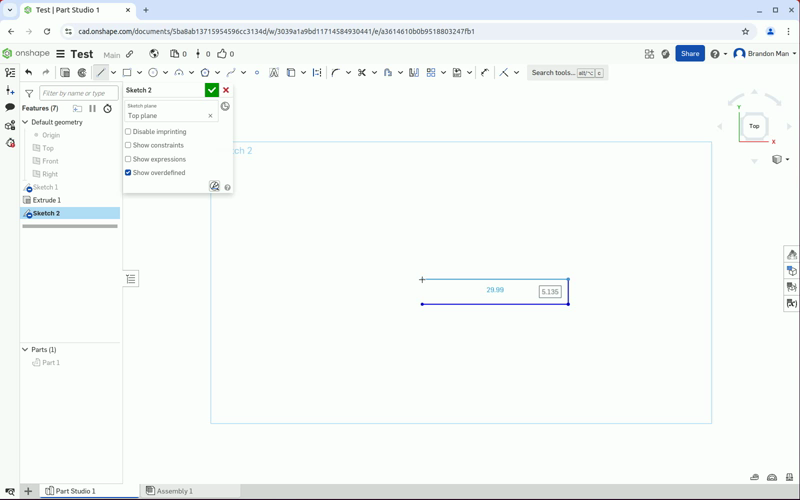
click(422, 279)
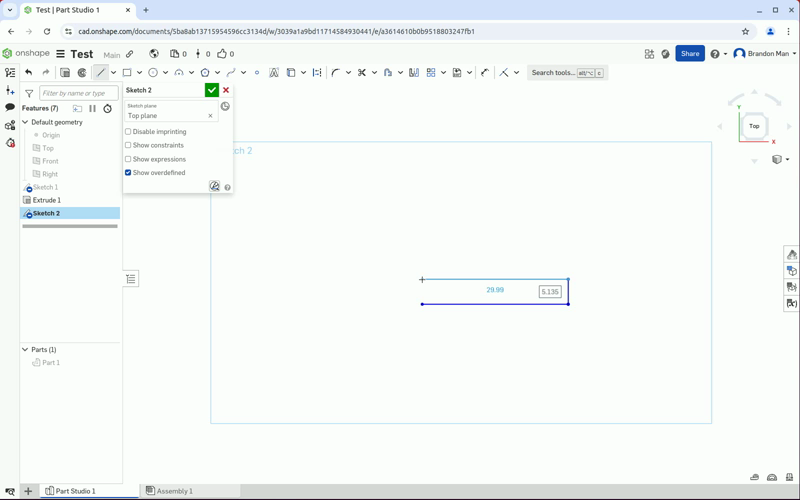
key_up(shift)
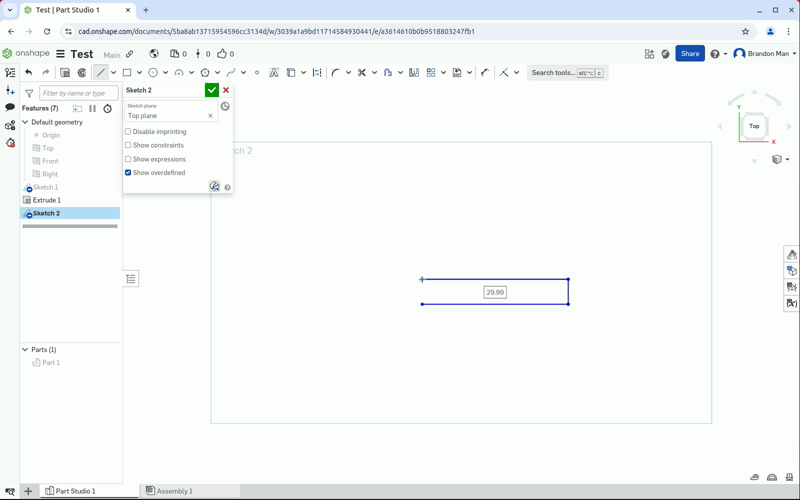
mouse_move(452, 279)
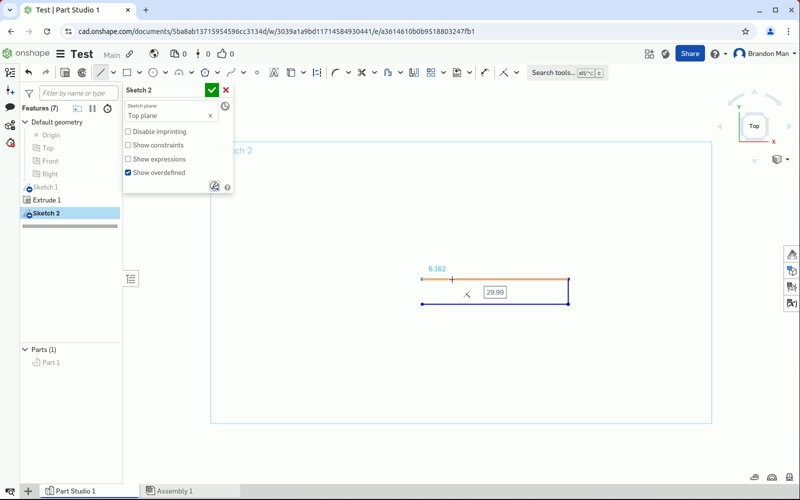
key_down(shift)
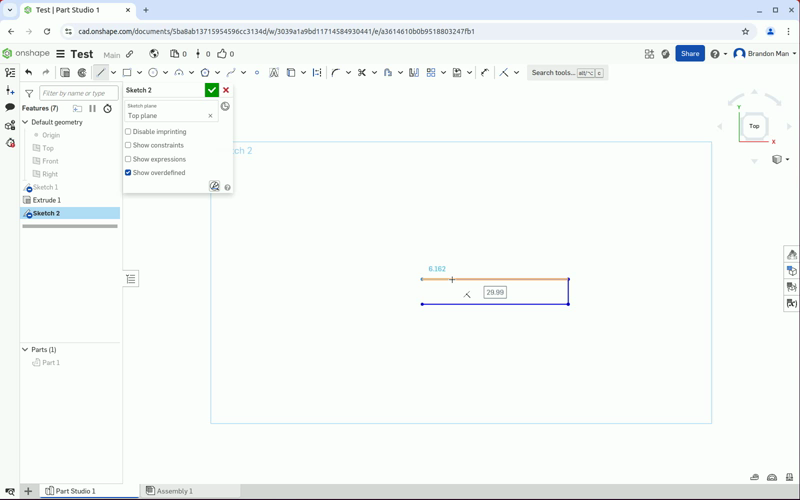
mouse_move(422, 304)
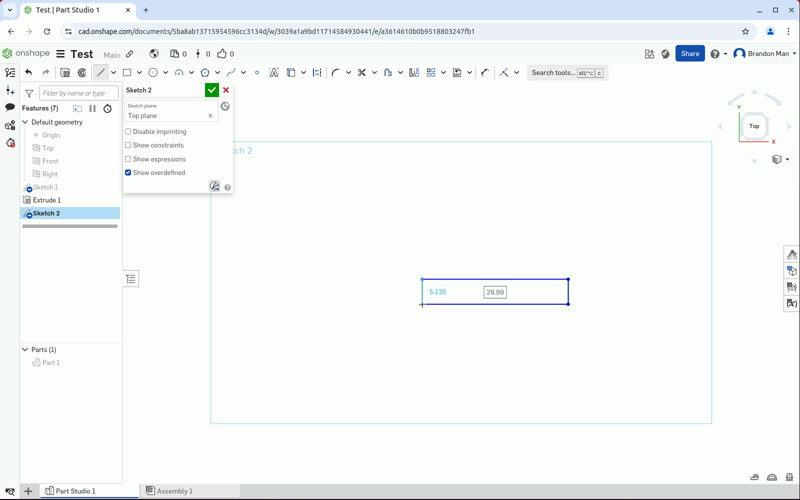
key_up(shift)
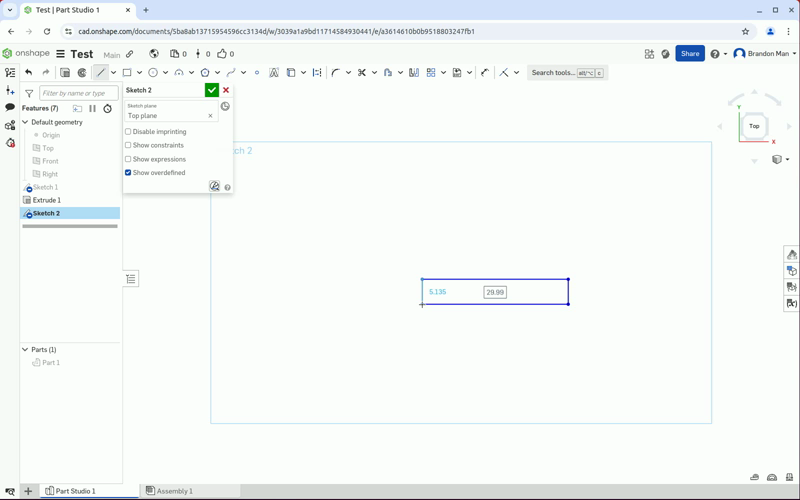
click(422, 304)
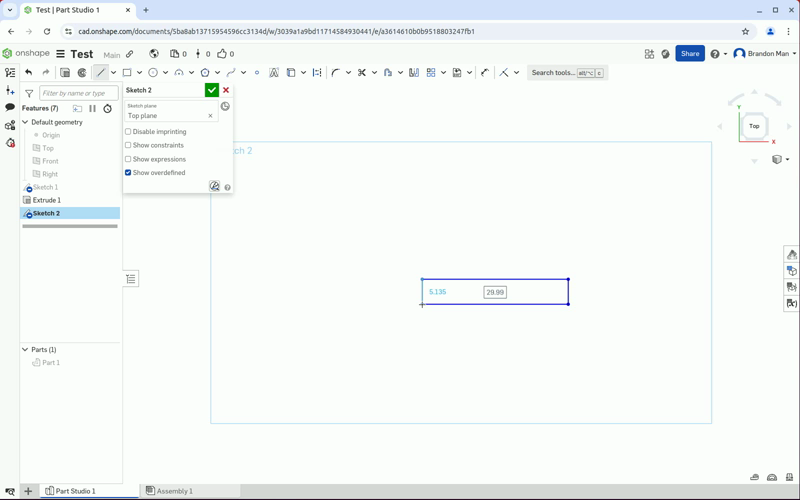
key(esc)
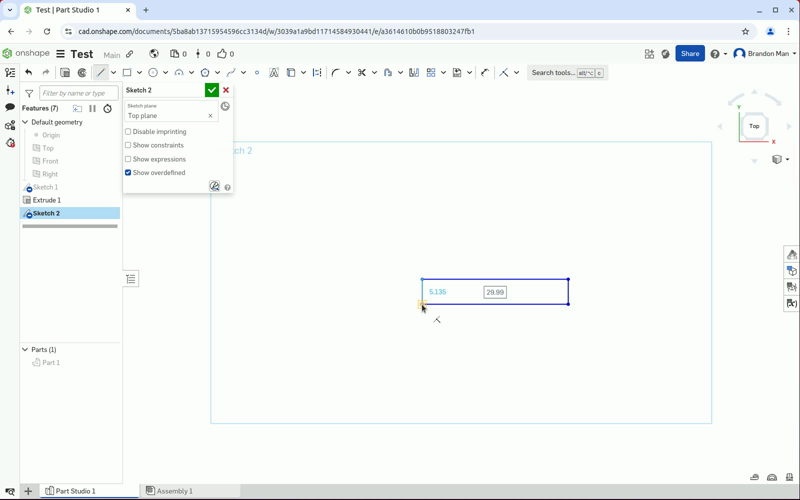
key(c)
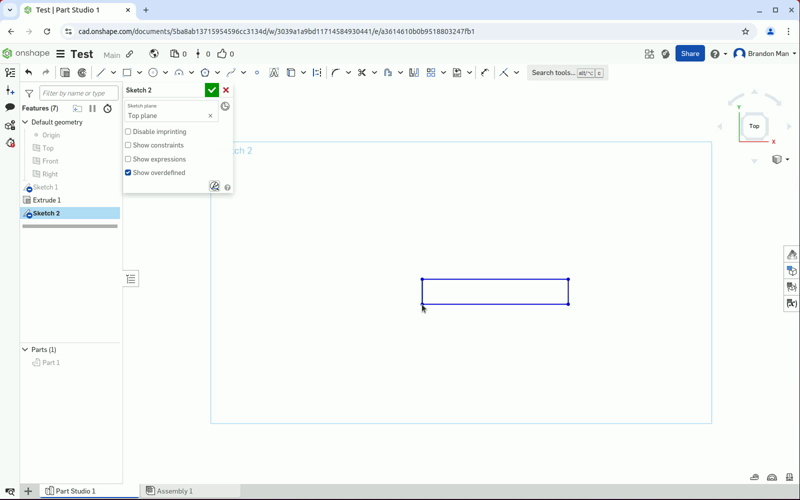
key_down(shift)
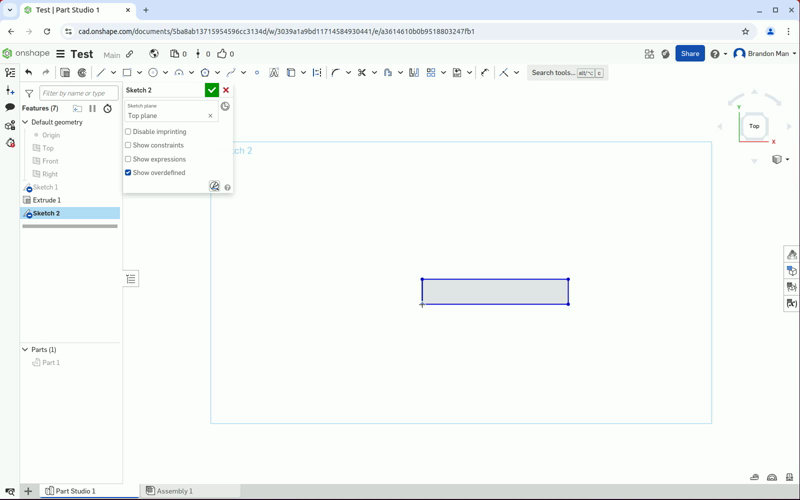
mouse_move(435, 288)
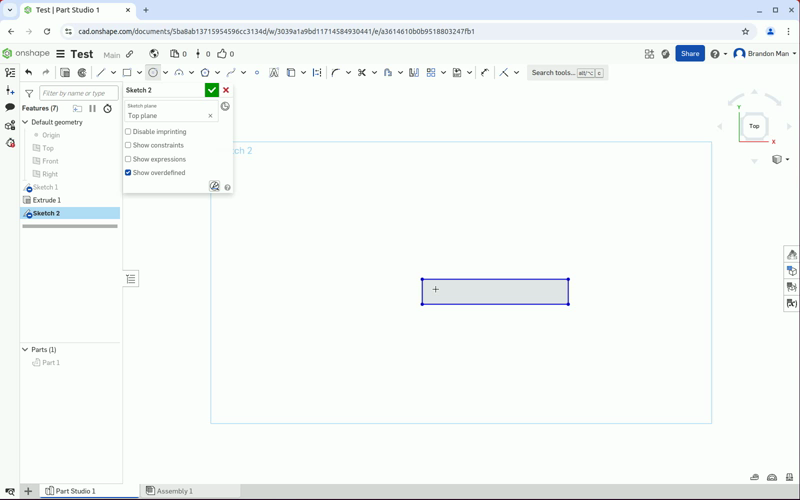
click(435, 288)
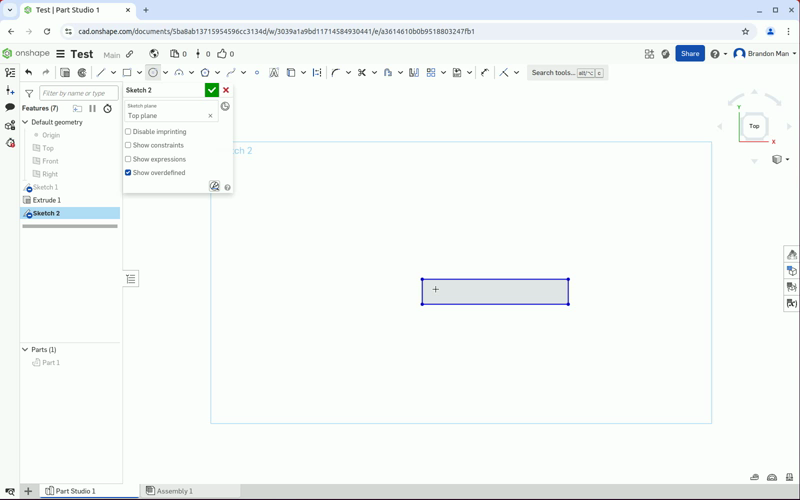
key_up(shift)
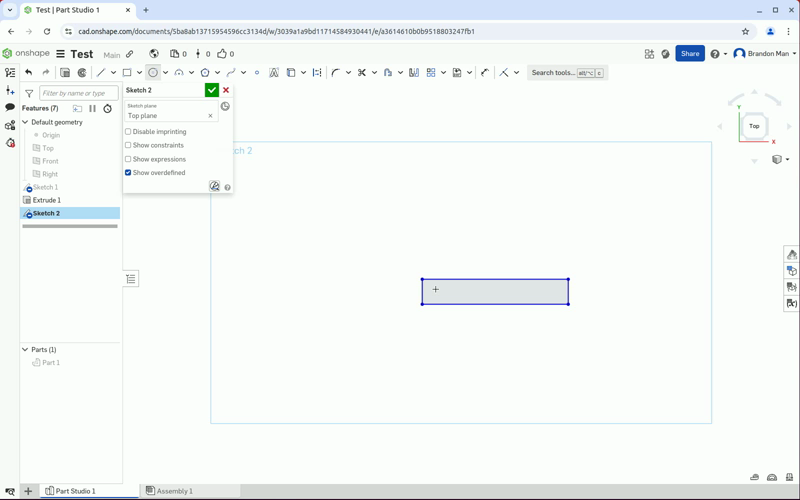
mouse_move(437, 288)
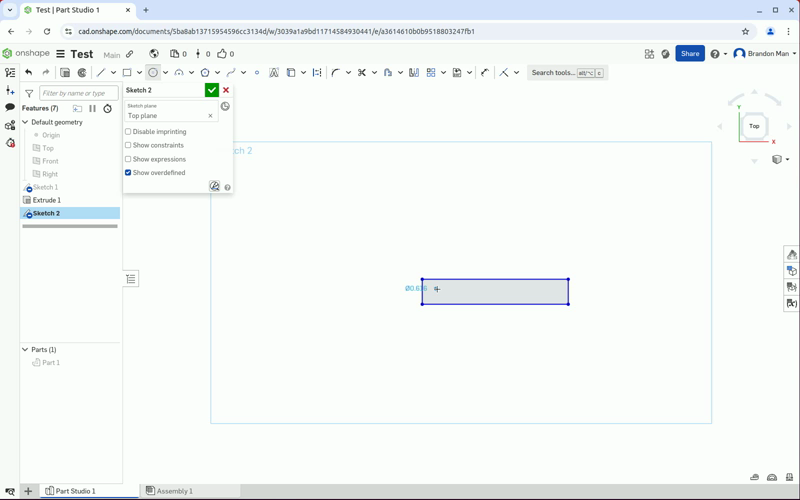
scroll(6)
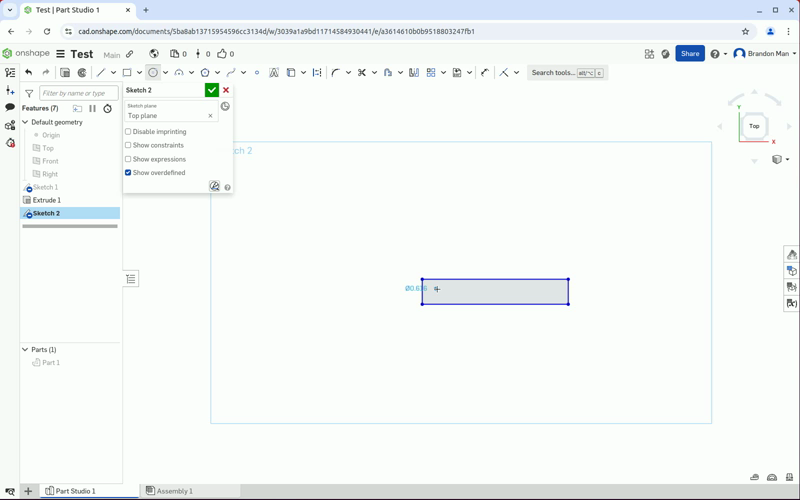
scroll(6)
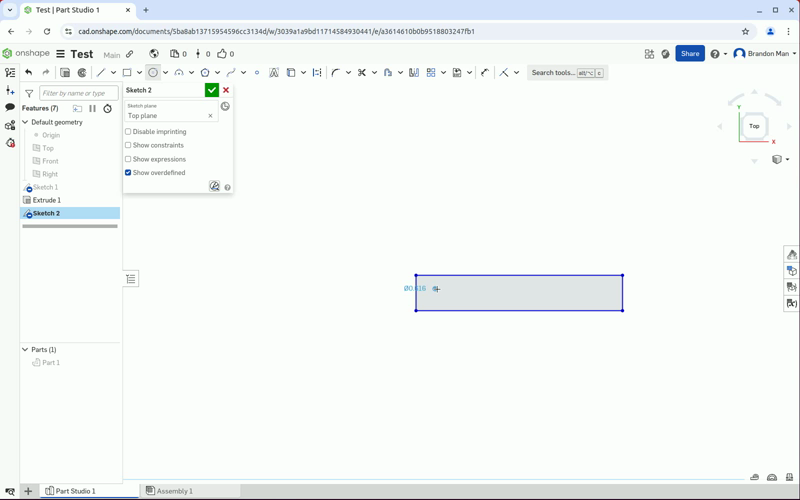
scroll(6)
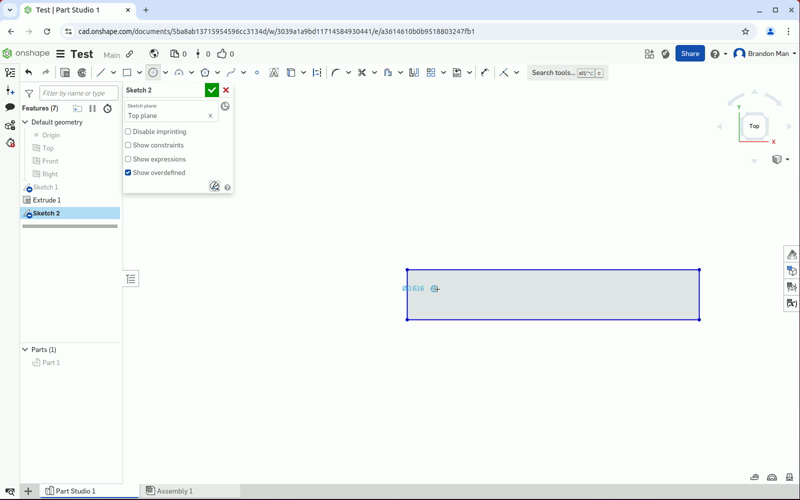
scroll(6)
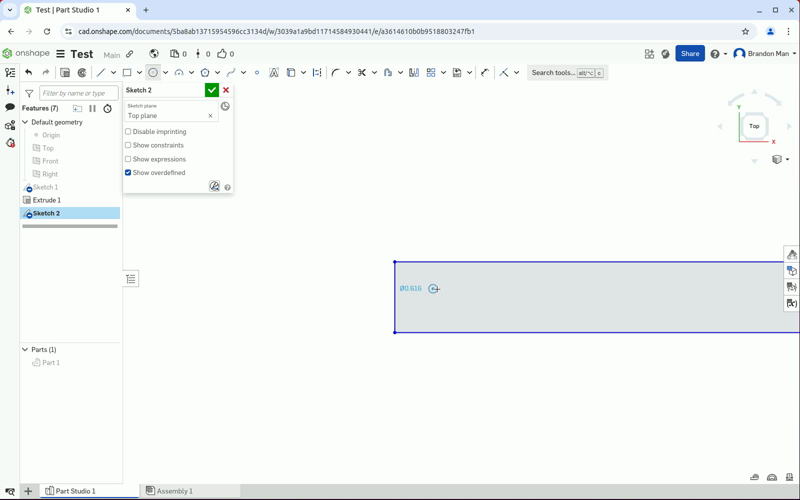
scroll(6)
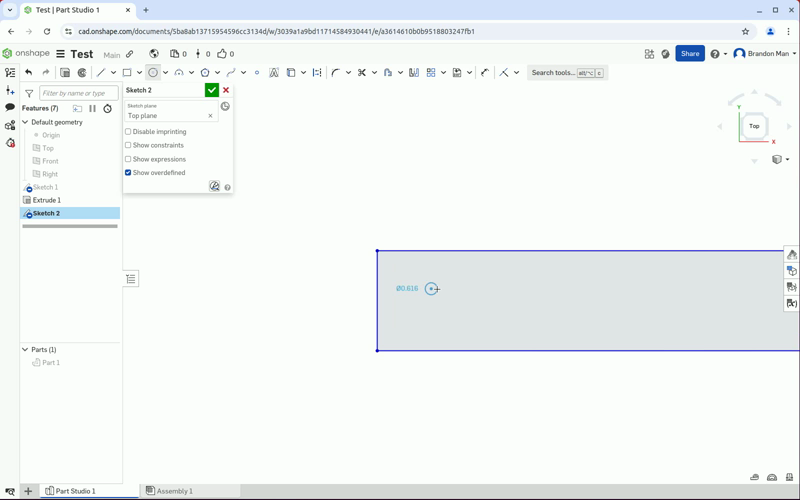
scroll(6)
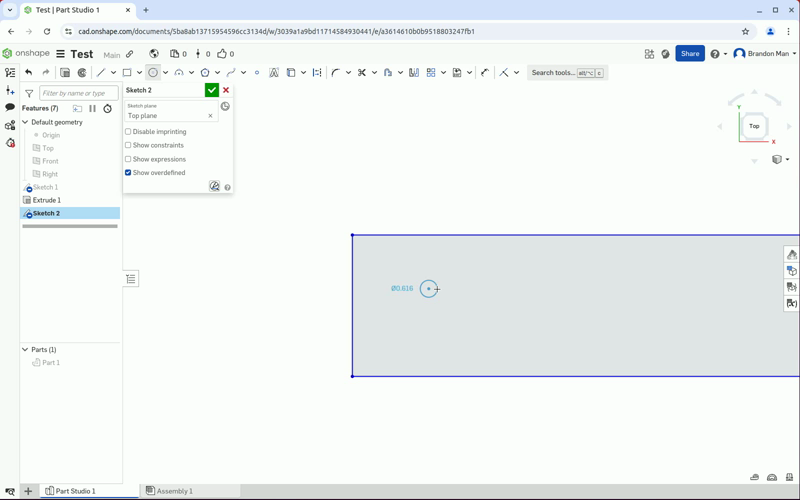
scroll(6)
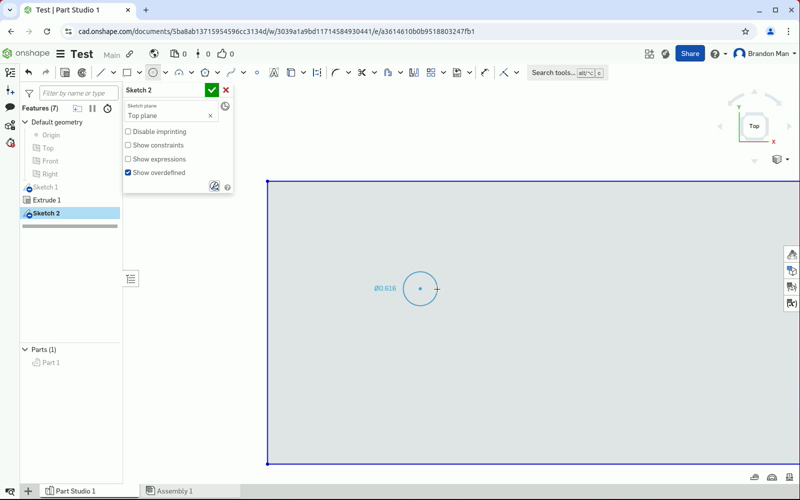
click(437, 288)
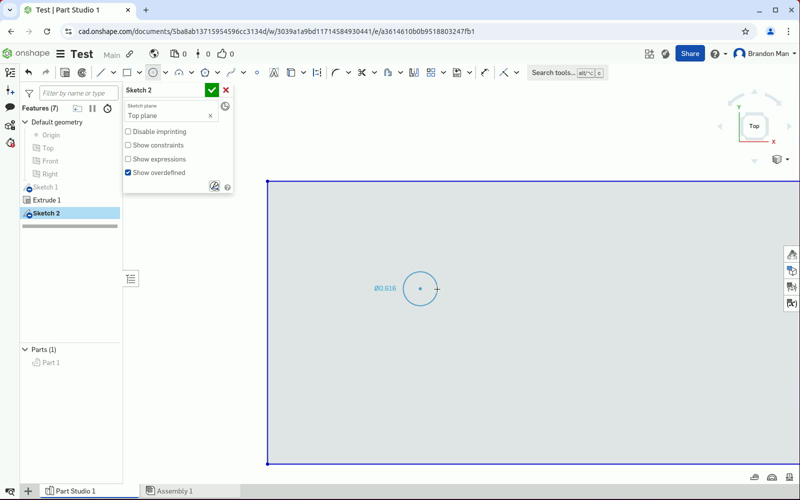
scroll(-6)
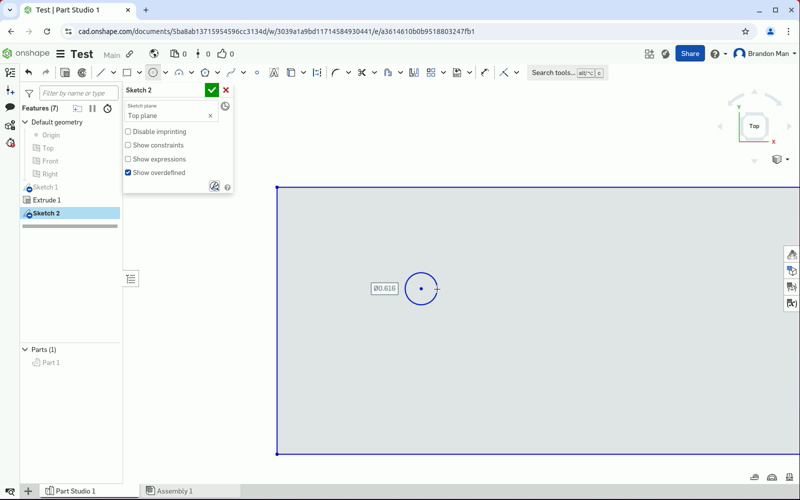
scroll(-6)
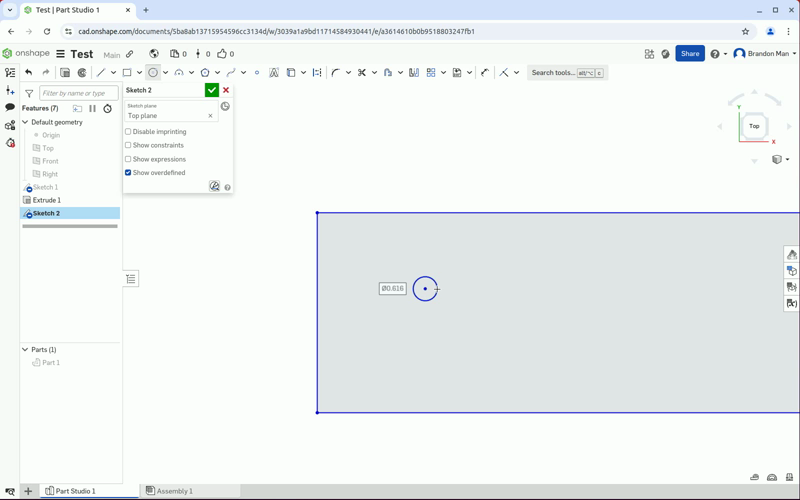
scroll(-6)
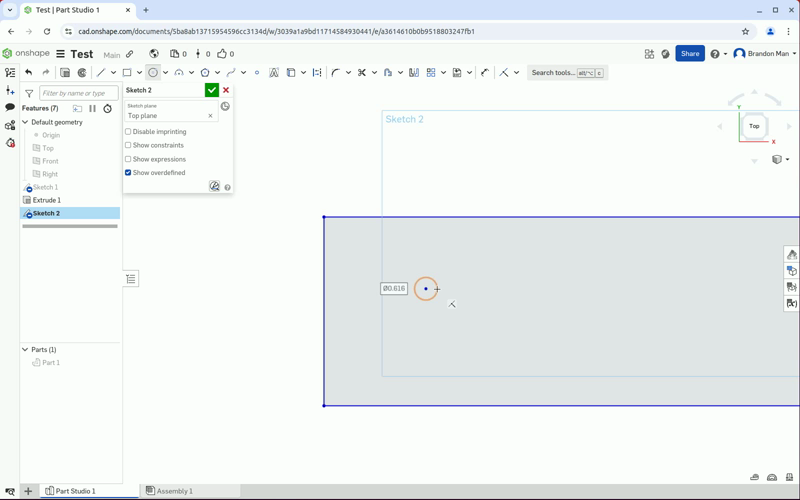
scroll(-6)
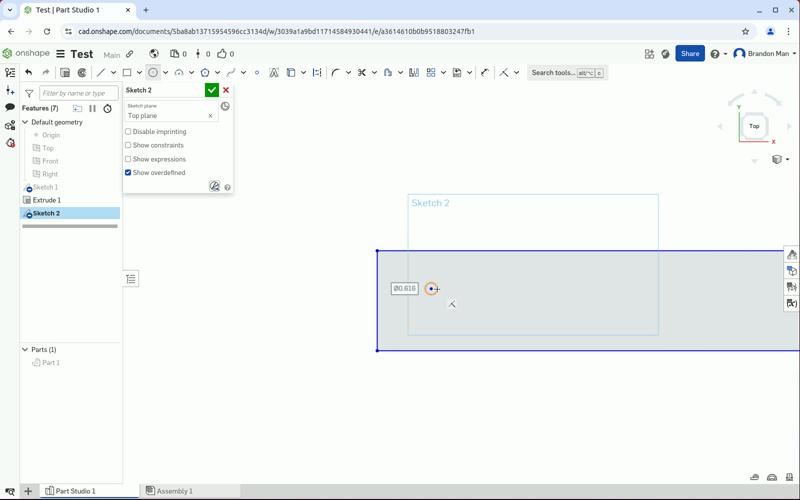
scroll(-6)
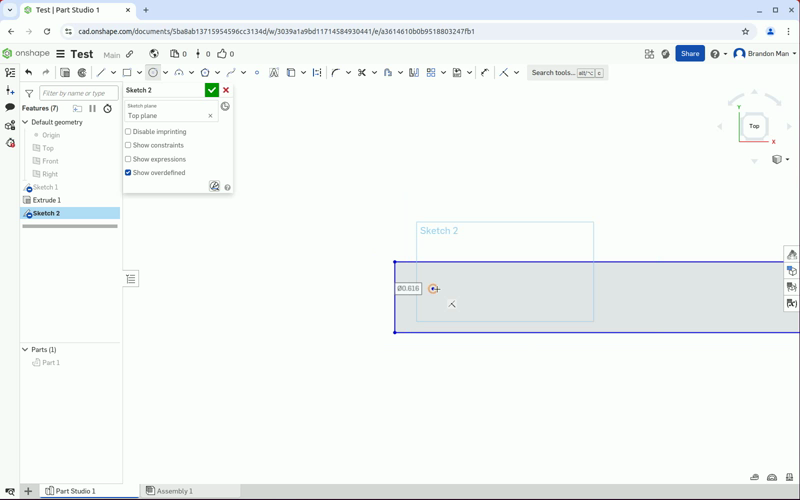
scroll(-6)
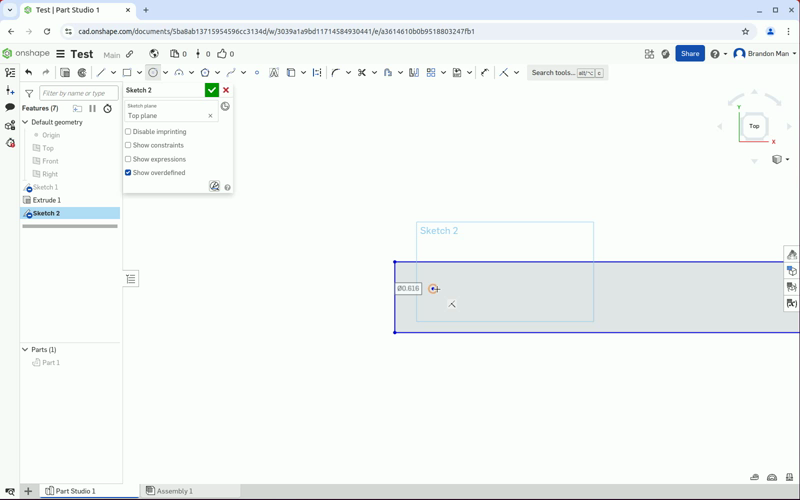
scroll(-6)
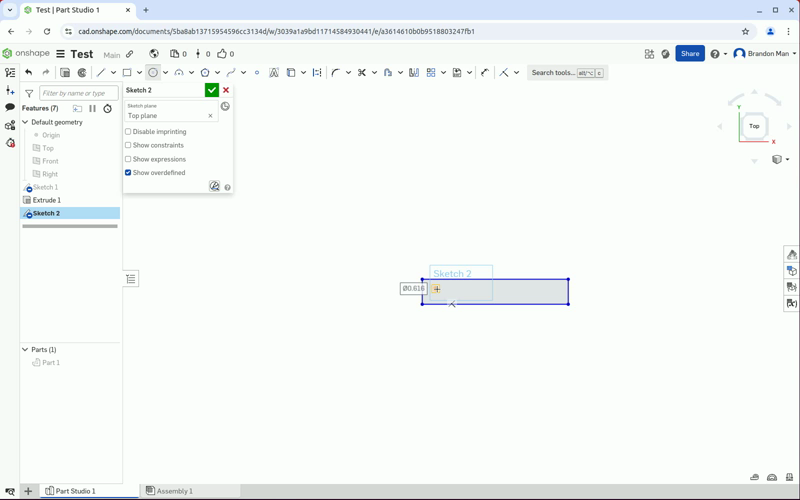
key(esc)
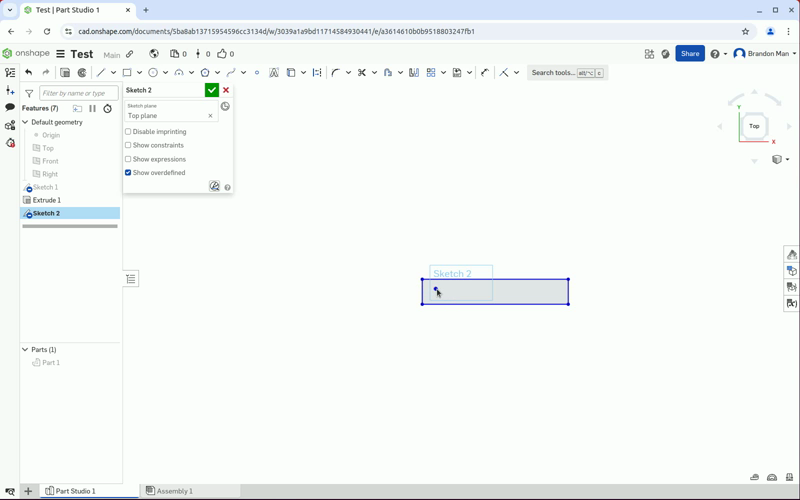
key(c)
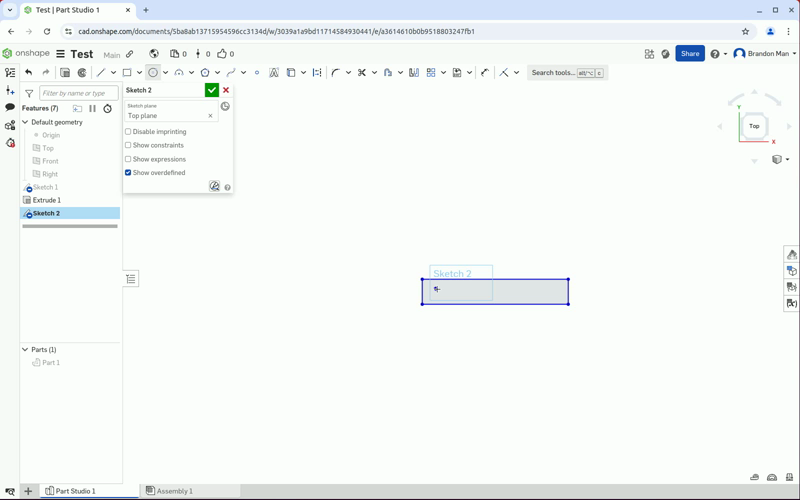
key_down(shift)
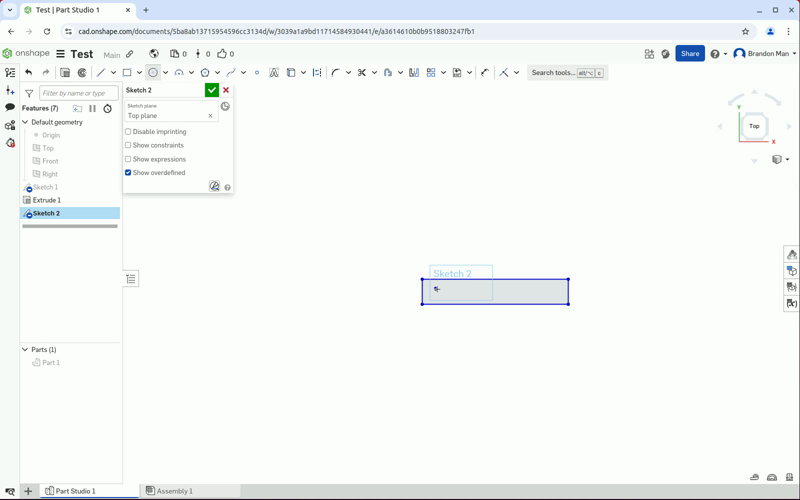
mouse_move(445, 288)
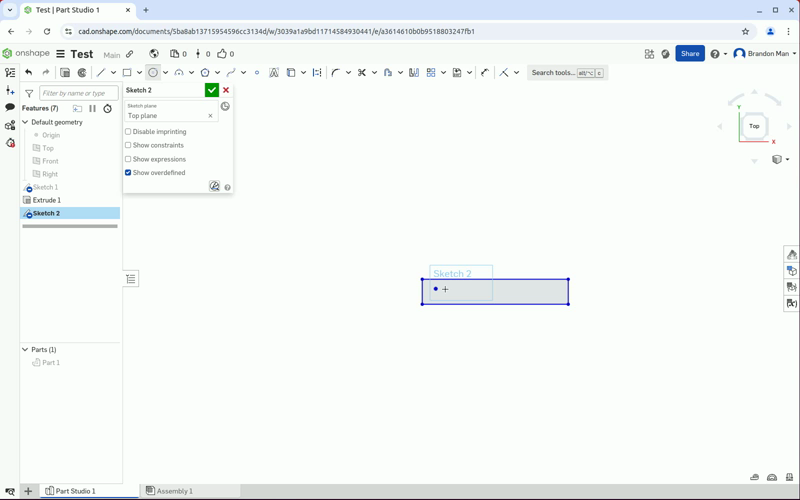
click(445, 288)
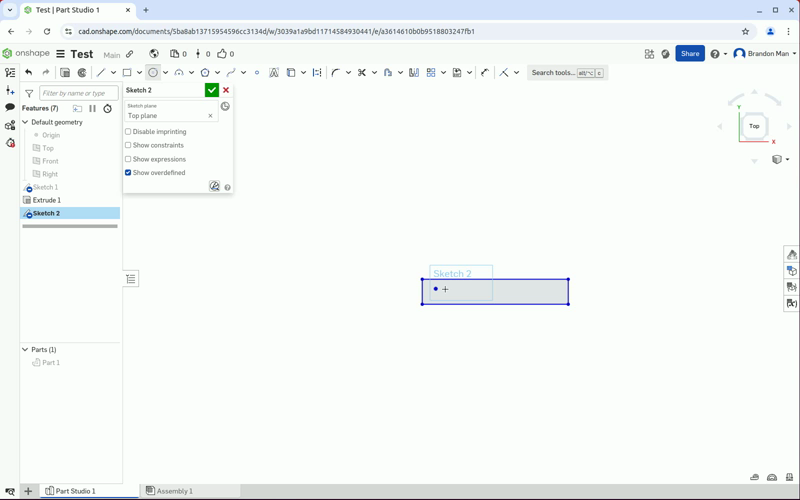
key_up(shift)
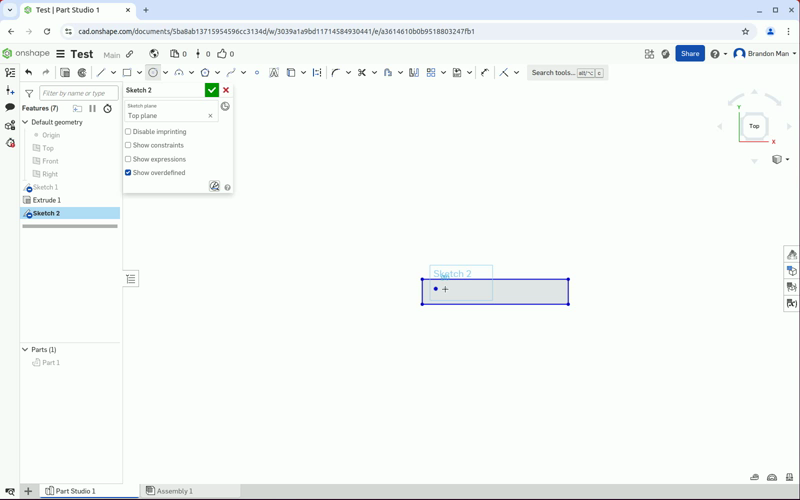
mouse_move(446, 288)
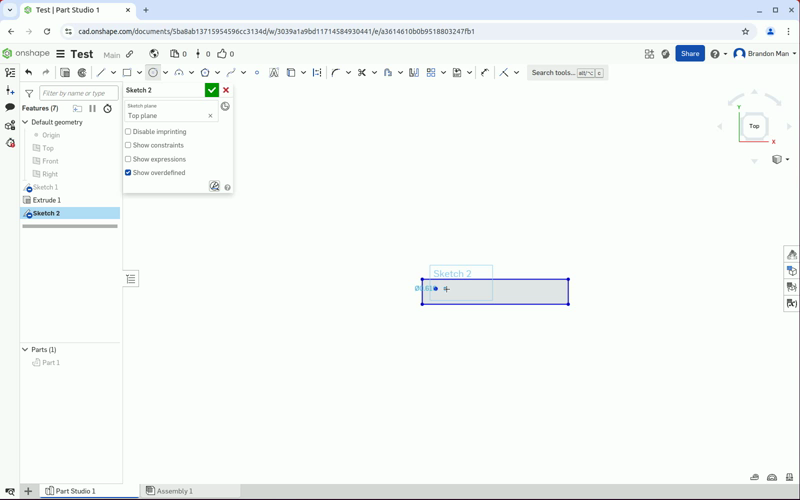
scroll(6)
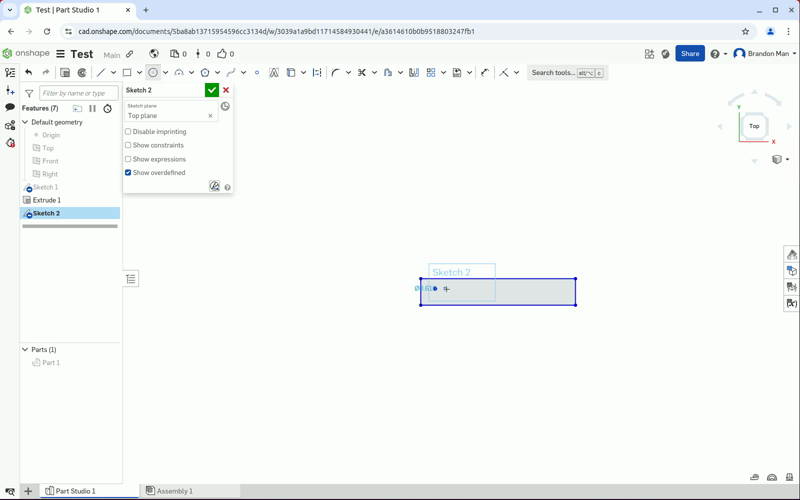
scroll(6)
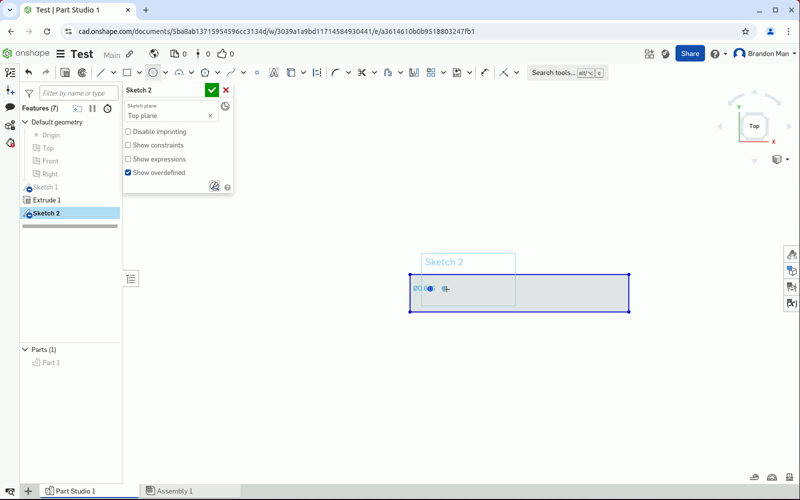
scroll(6)
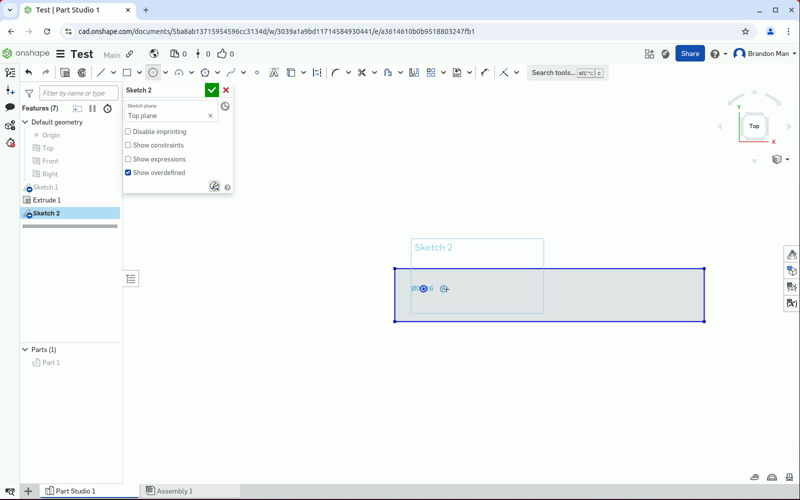
scroll(6)
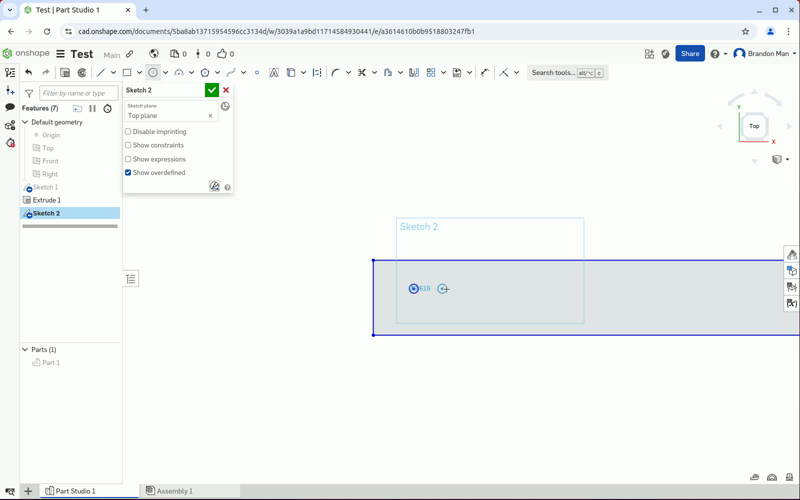
scroll(6)
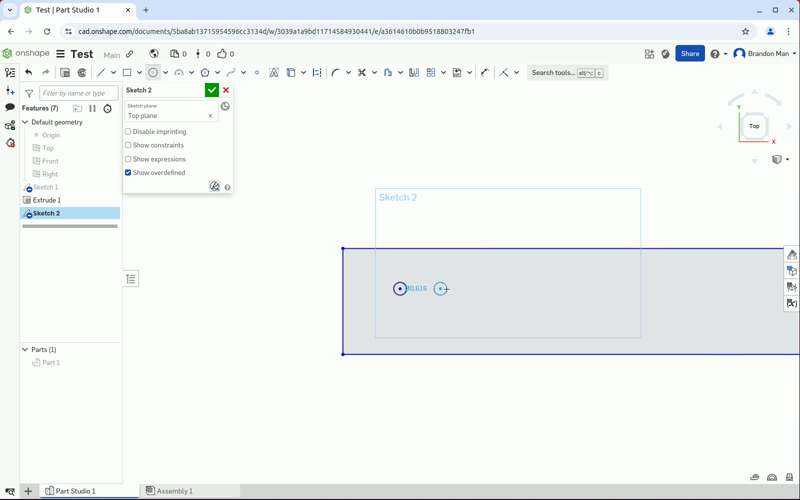
scroll(6)
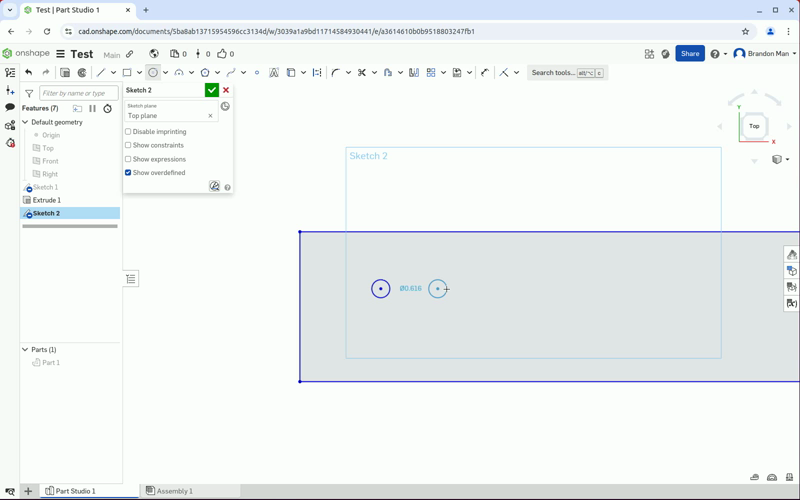
scroll(6)
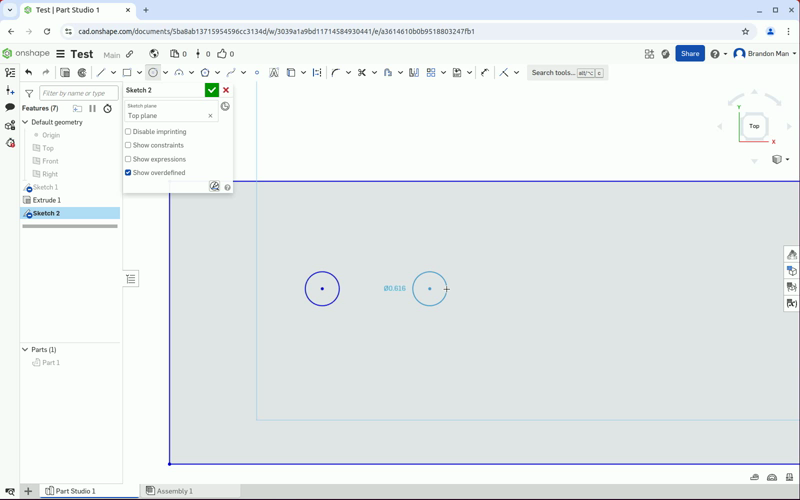
click(446, 288)
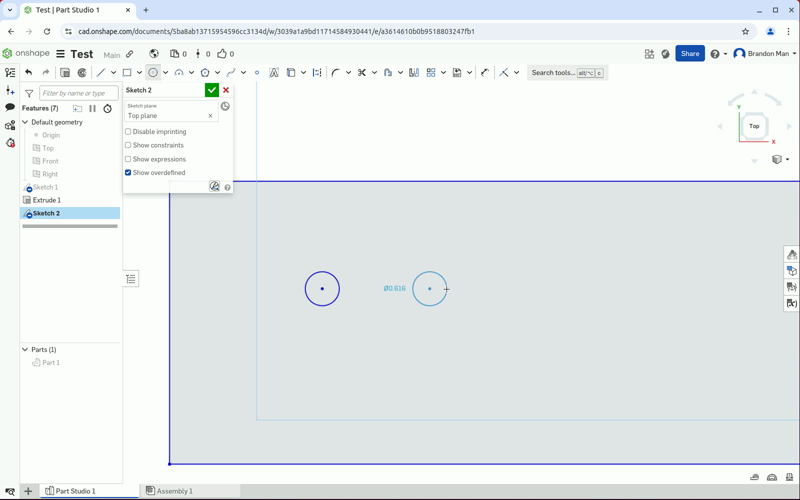
scroll(-6)
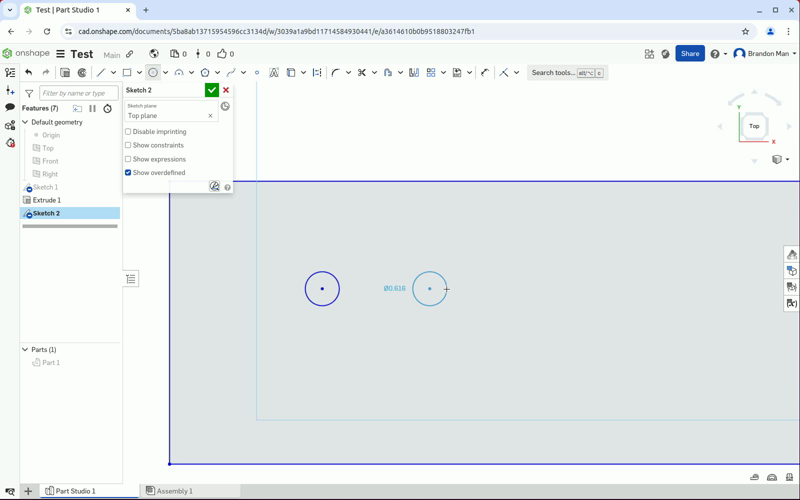
scroll(-6)
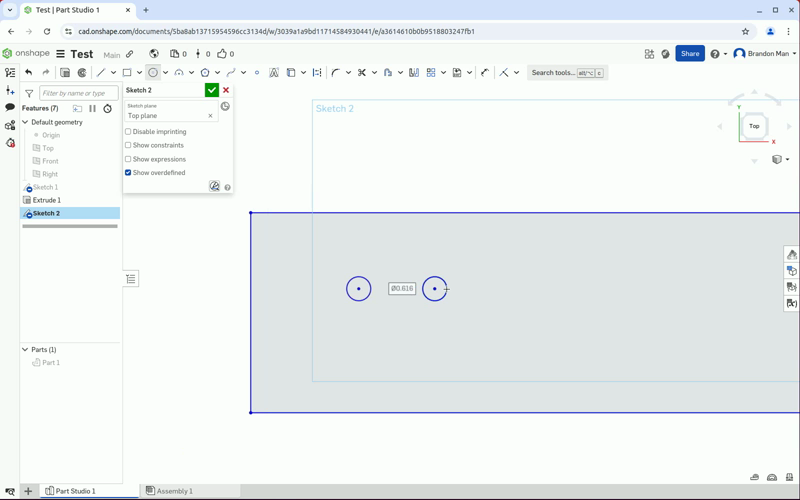
scroll(-6)
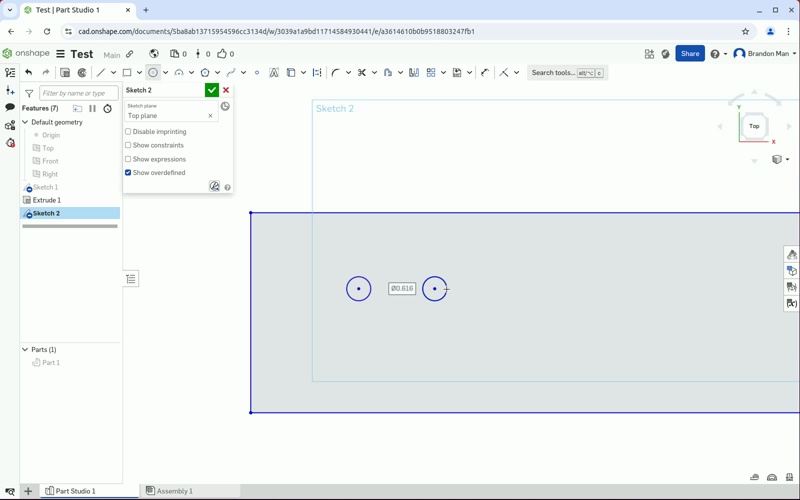
scroll(-6)
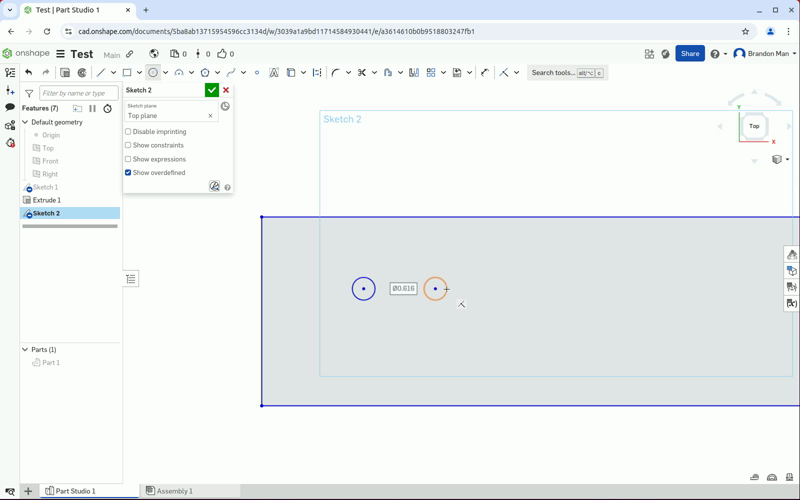
scroll(-6)
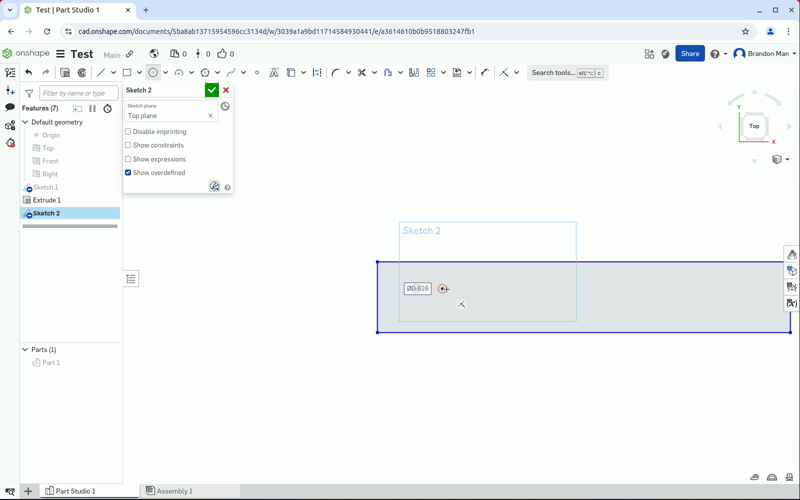
scroll(-6)
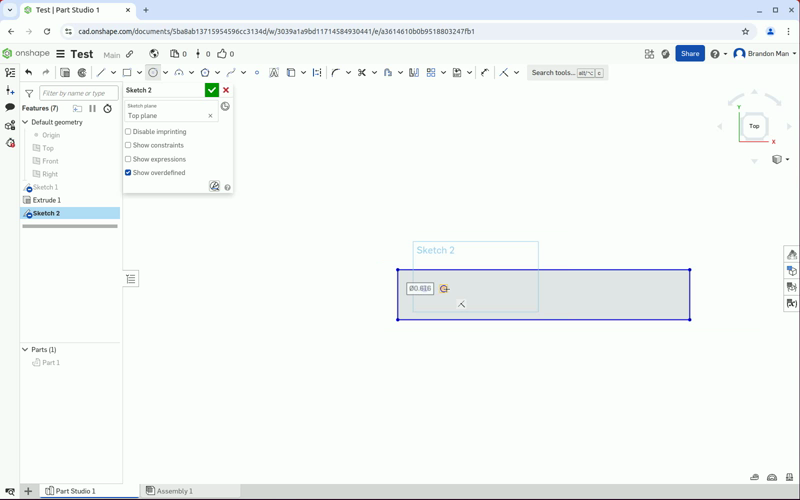
scroll(-6)
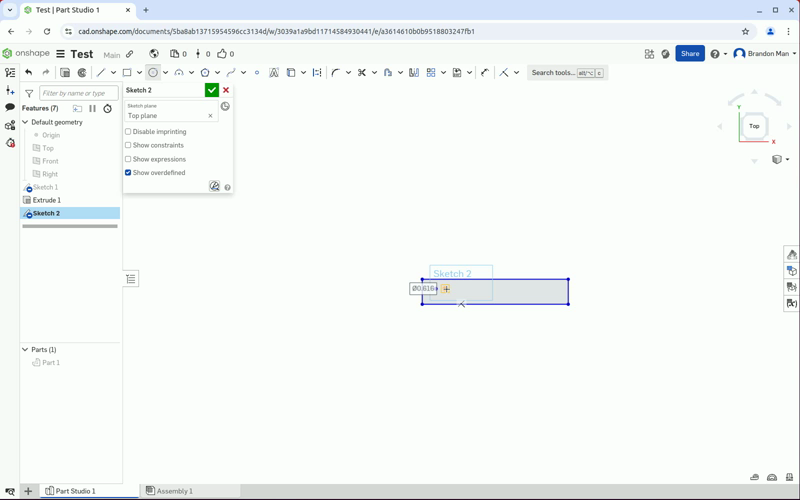
key(esc)
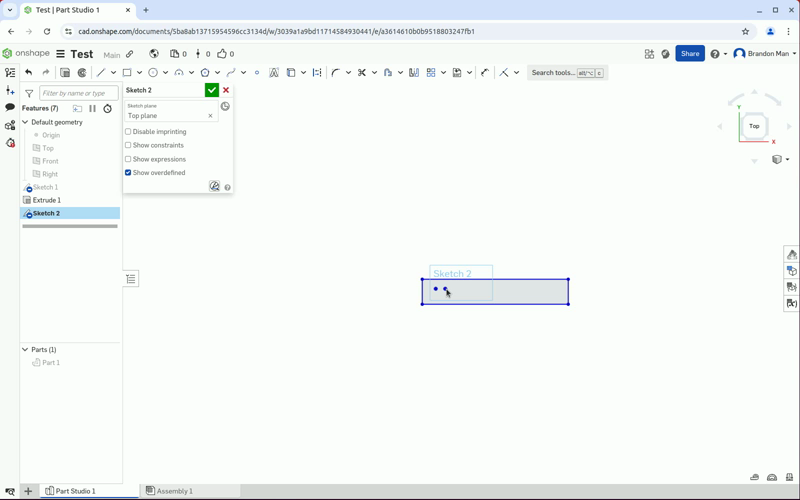
key(c)
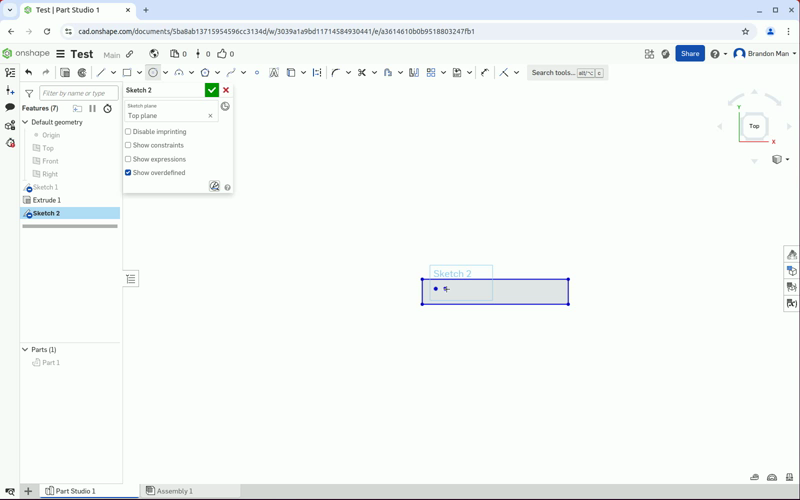
key_down(shift)
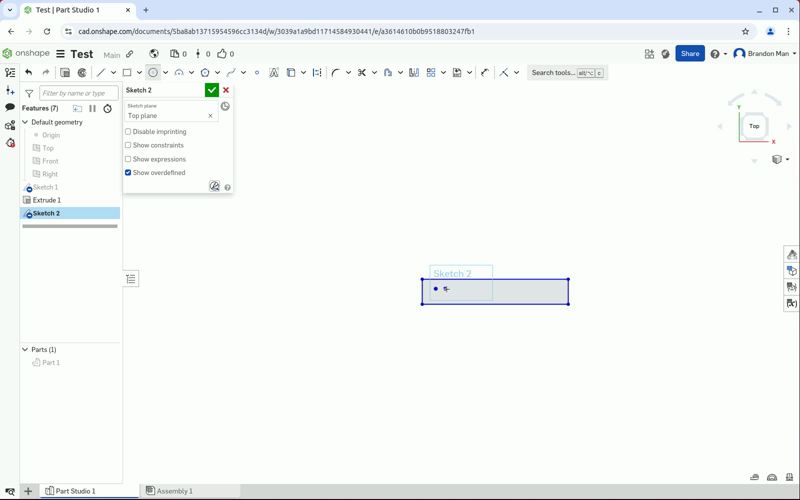
mouse_move(545, 288)
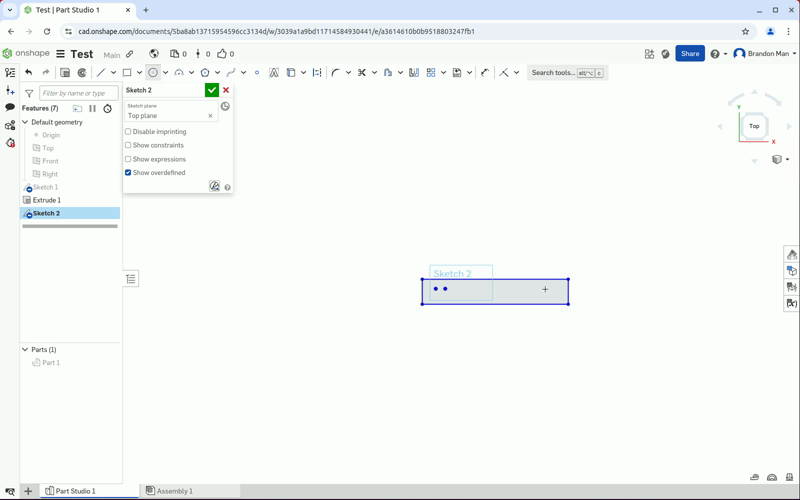
click(545, 288)
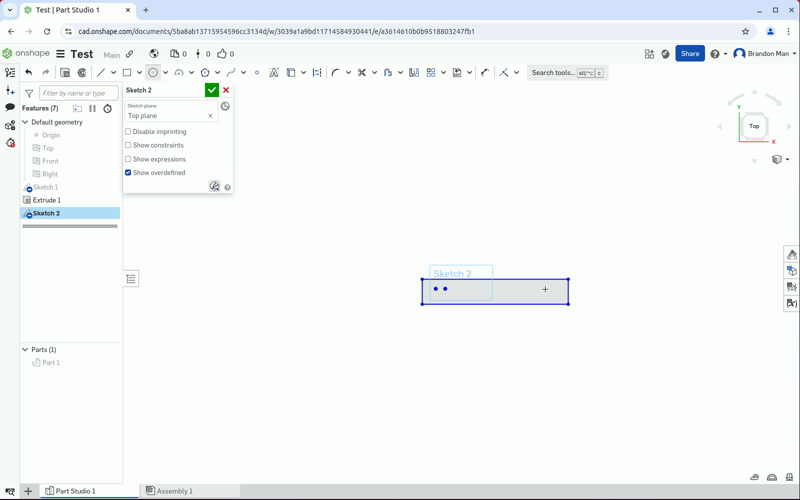
key_up(shift)
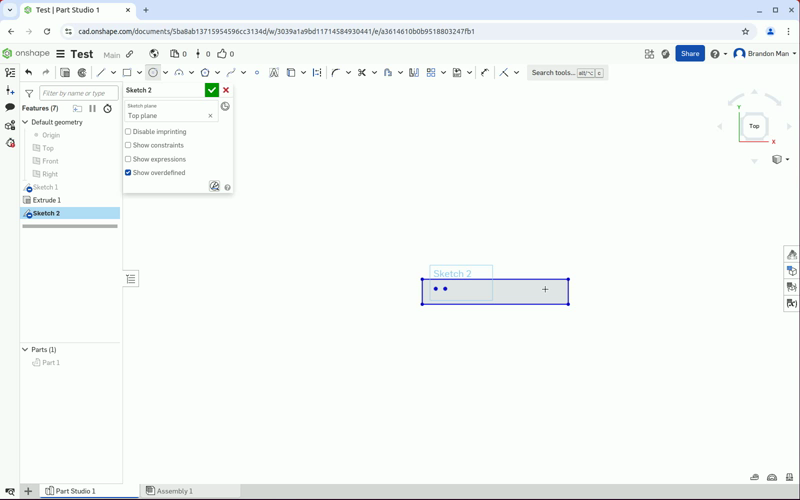
mouse_move(546, 288)
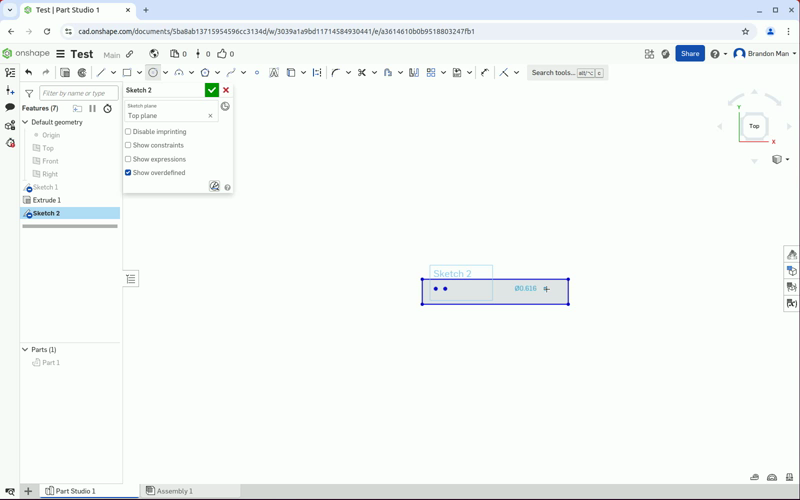
scroll(6)
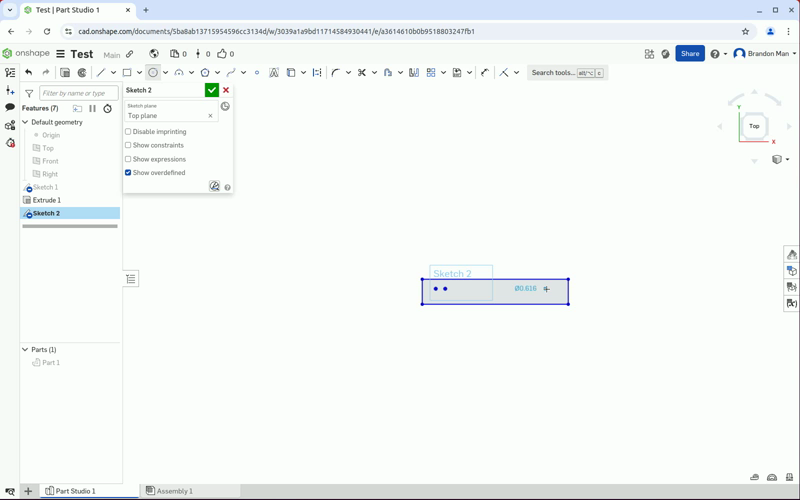
scroll(6)
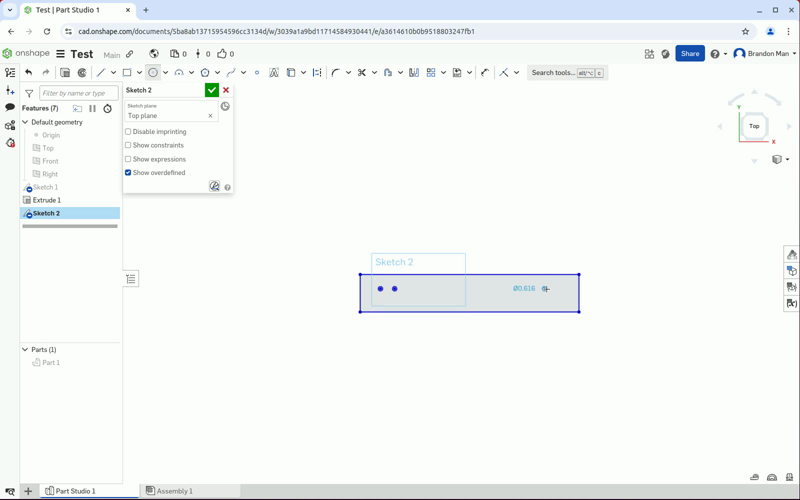
scroll(6)
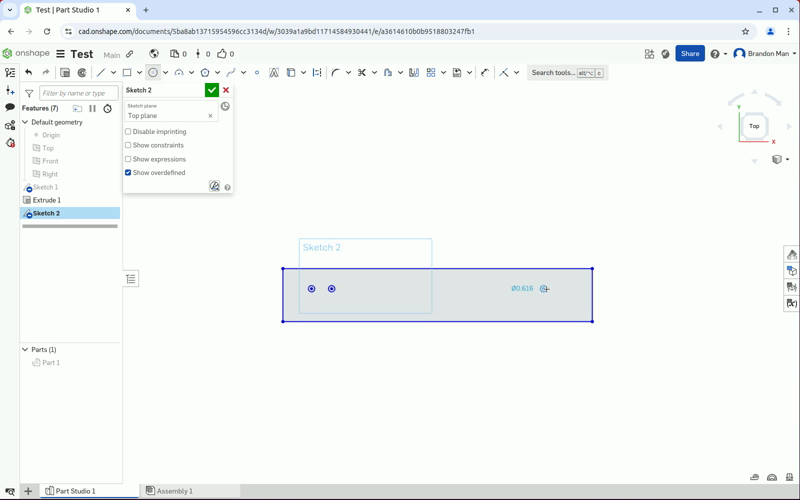
scroll(6)
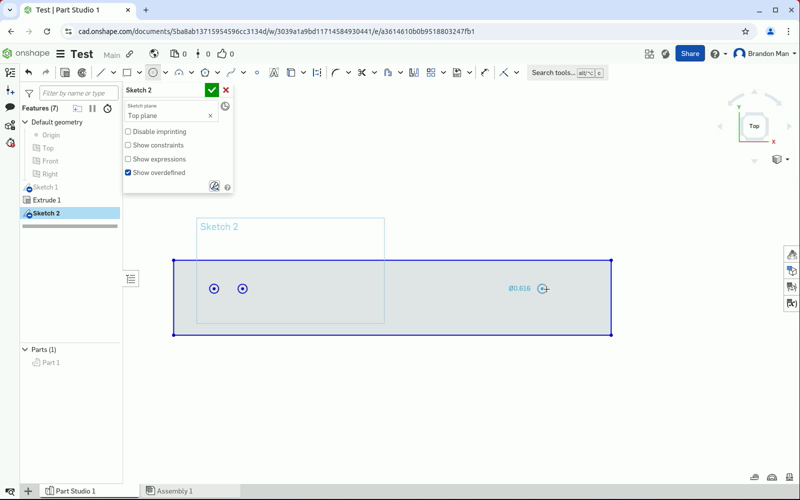
scroll(6)
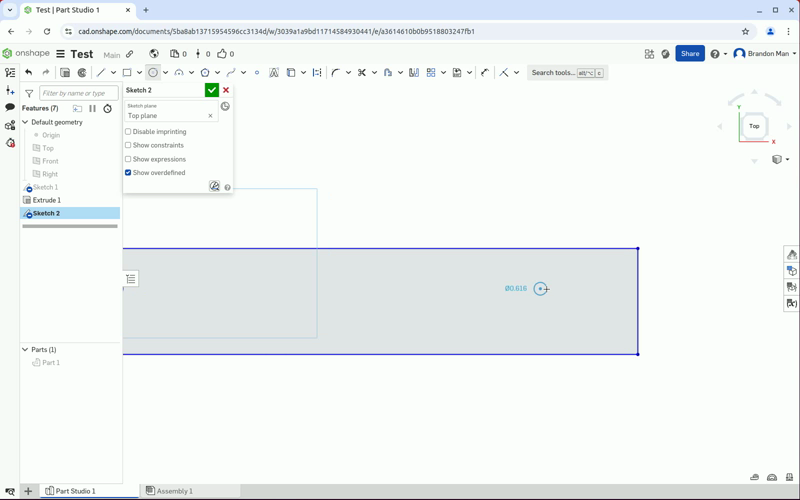
scroll(6)
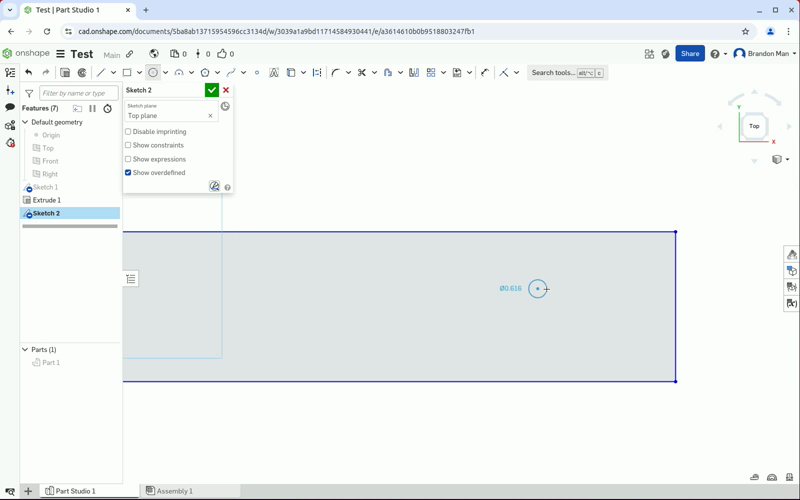
scroll(6)
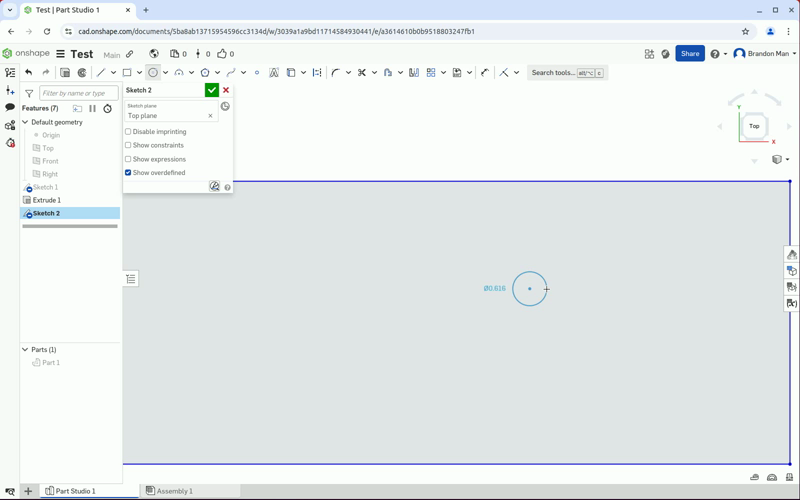
click(546, 288)
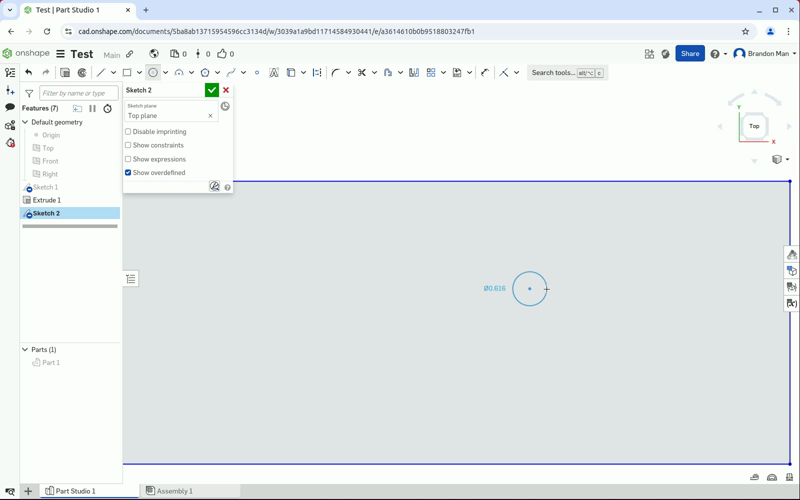
scroll(-6)
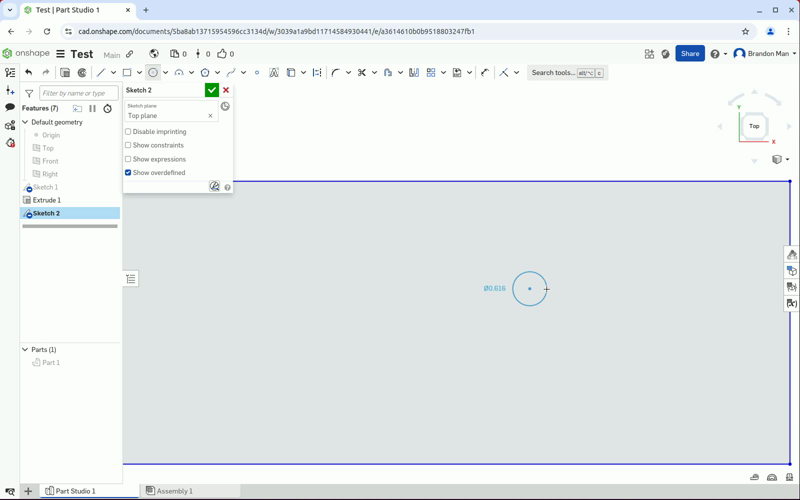
scroll(-6)
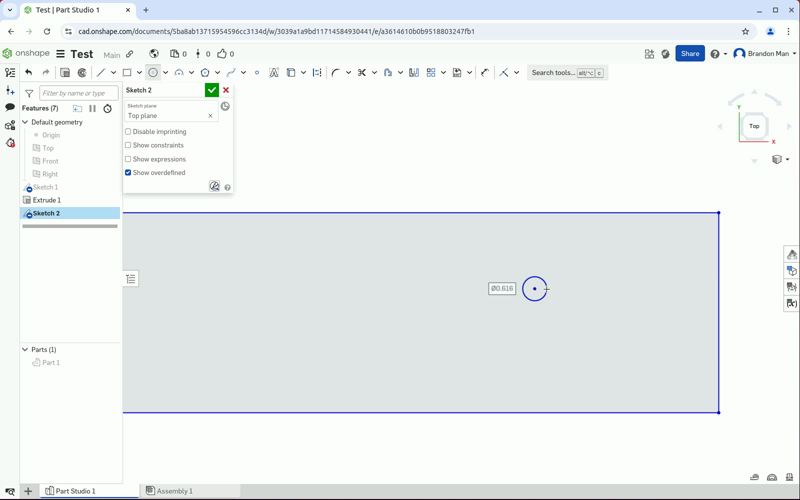
scroll(-6)
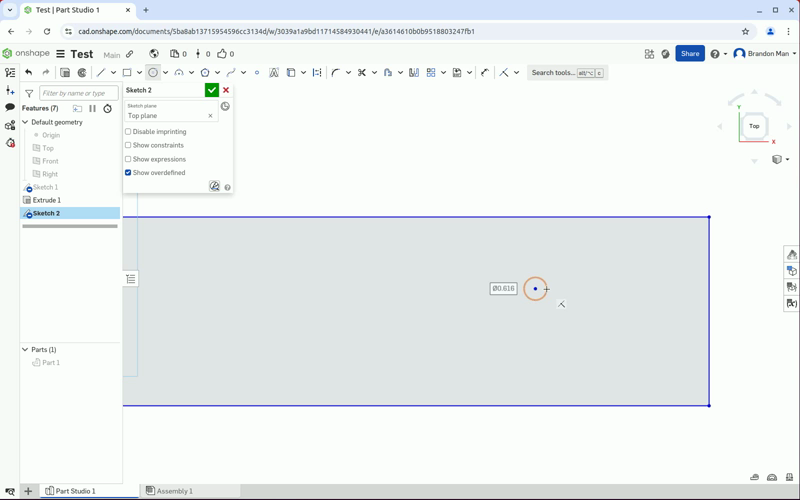
scroll(-6)
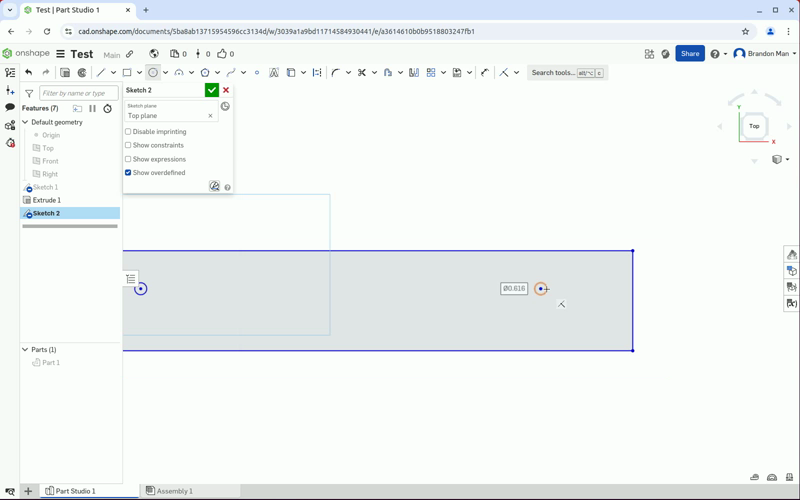
scroll(-6)
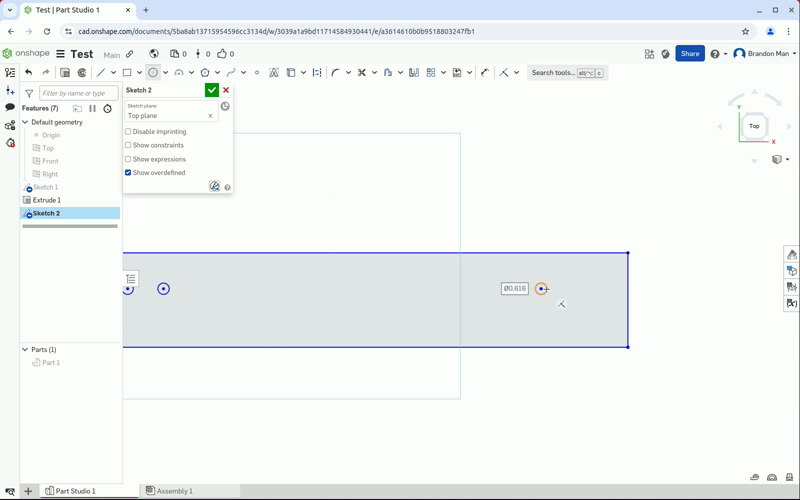
scroll(-6)
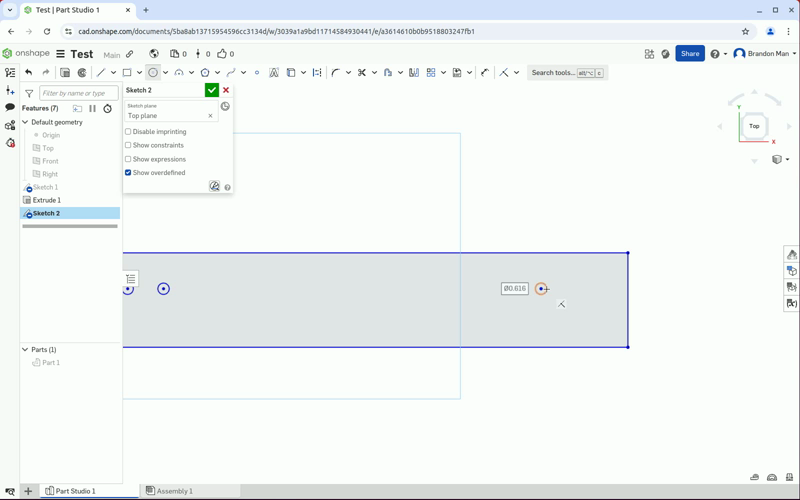
scroll(-6)
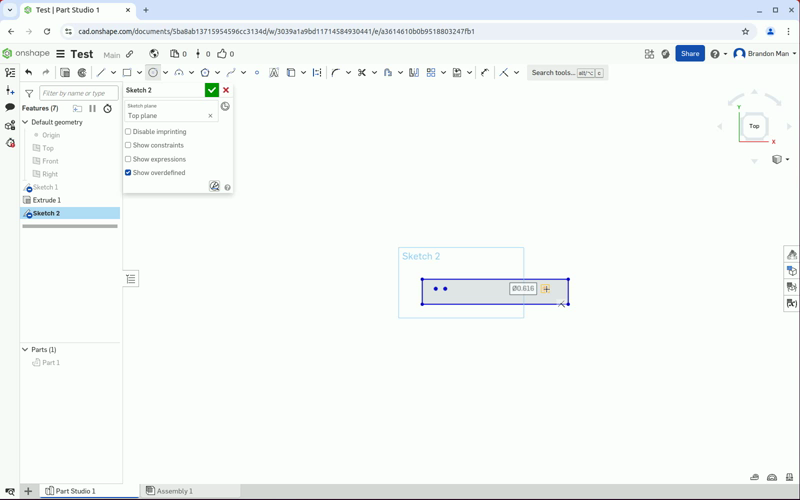
key(esc)
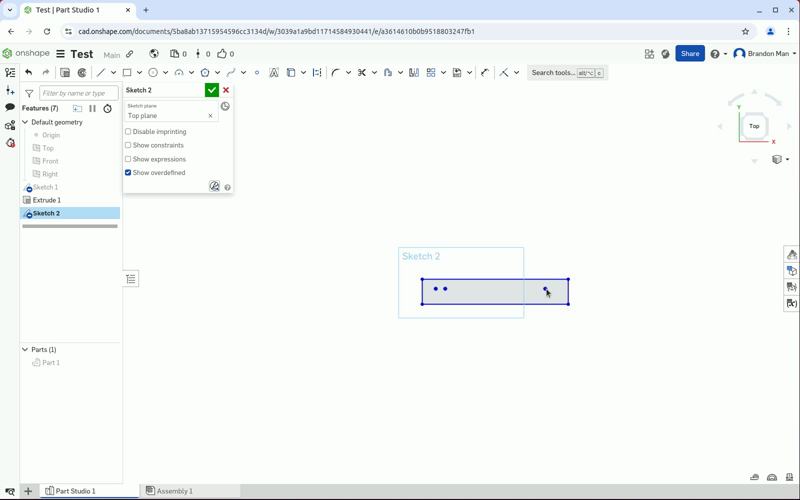
key(c)
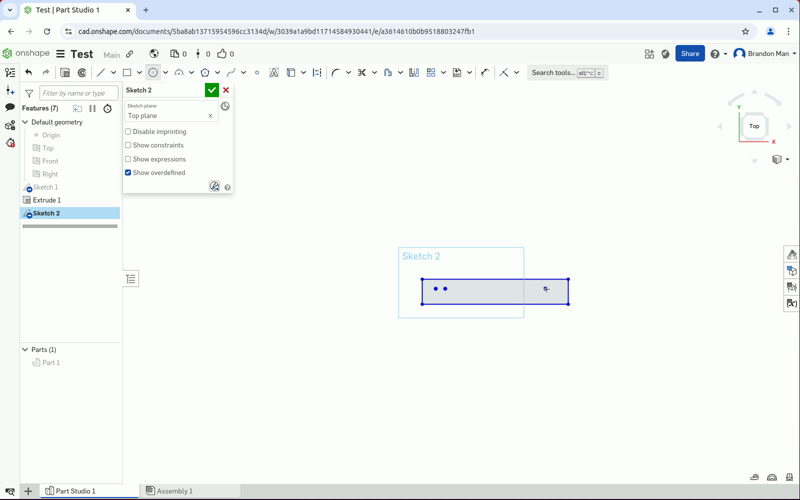
key_down(shift)
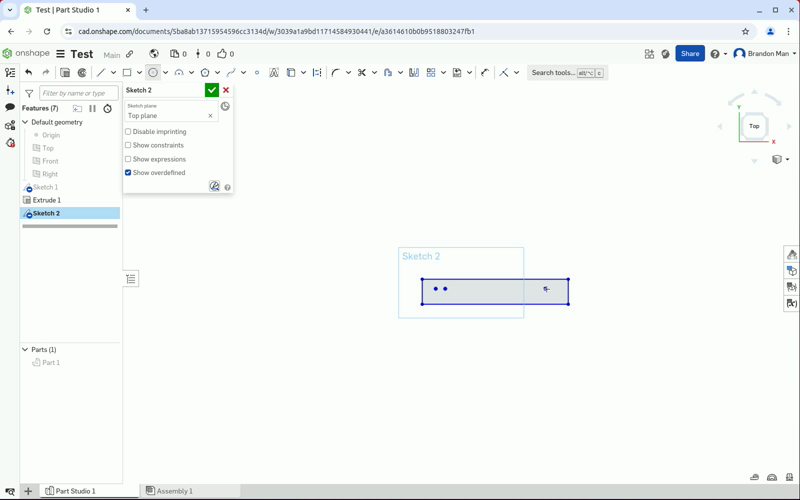
mouse_move(554, 288)
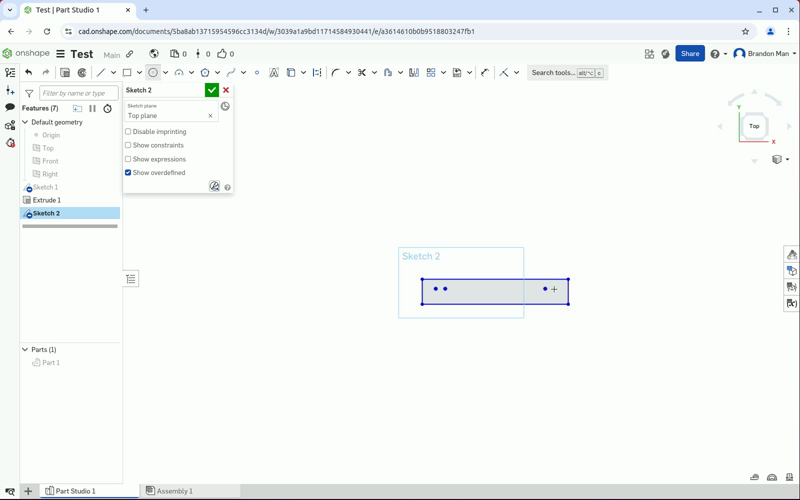
click(554, 288)
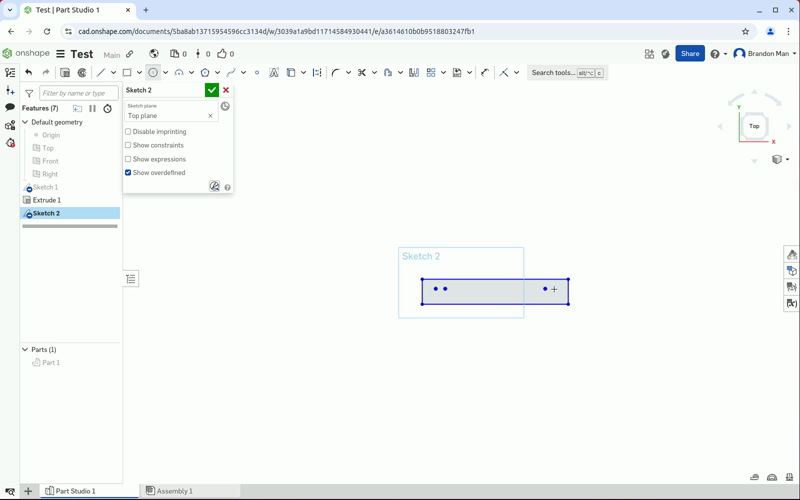
key_up(shift)
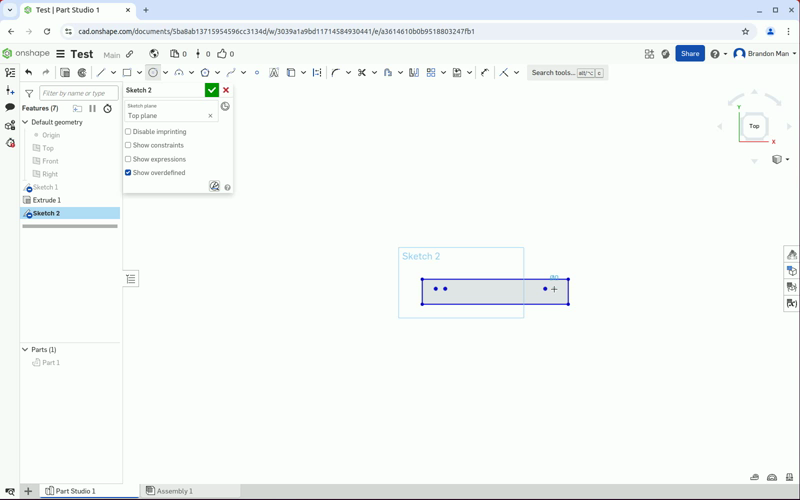
mouse_move(555, 288)
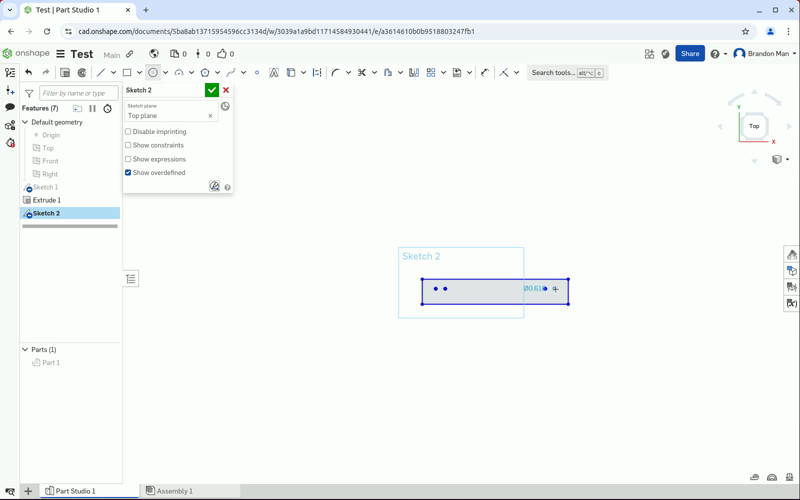
scroll(6)
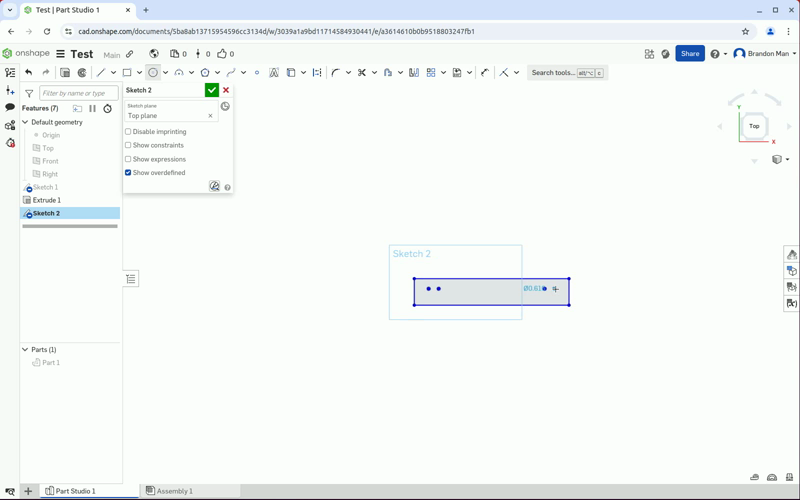
scroll(6)
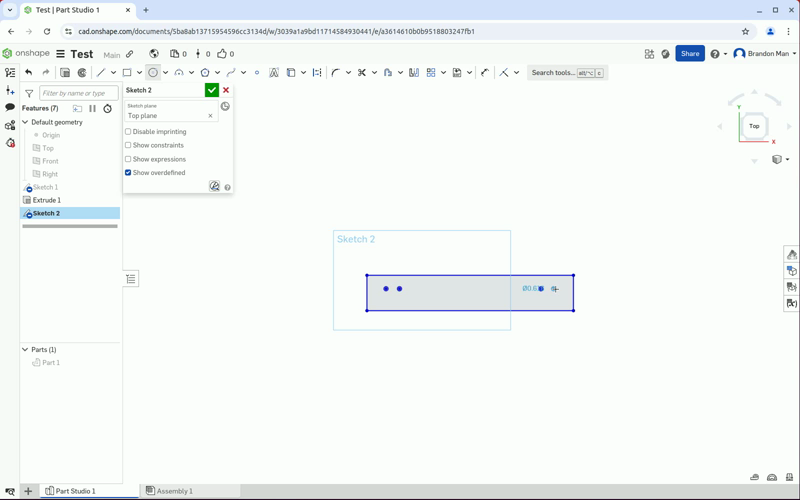
scroll(6)
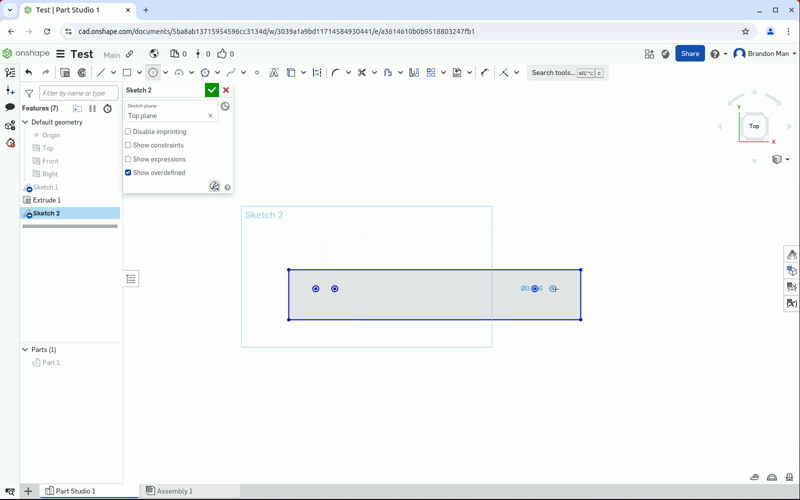
scroll(6)
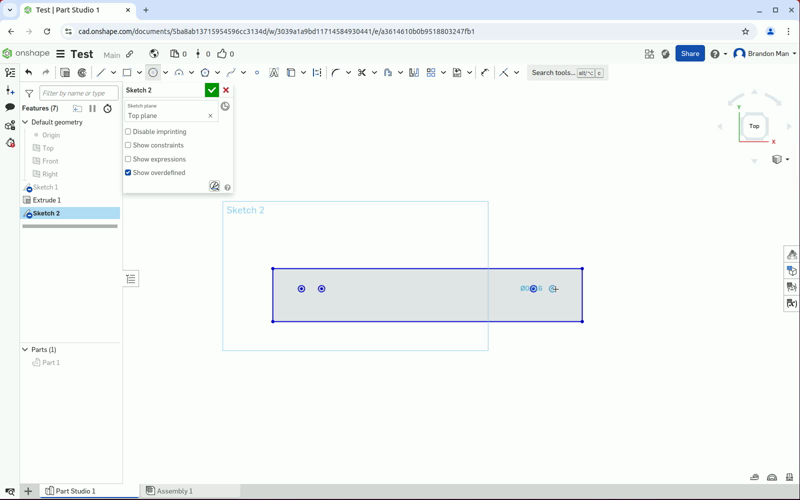
scroll(6)
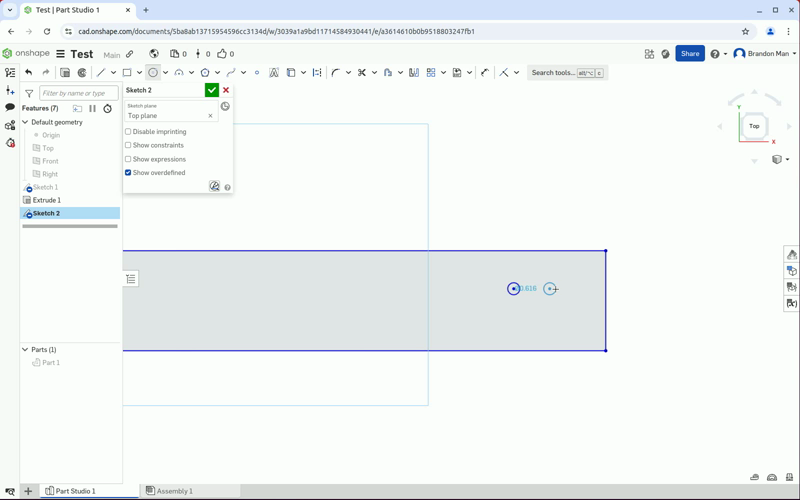
scroll(6)
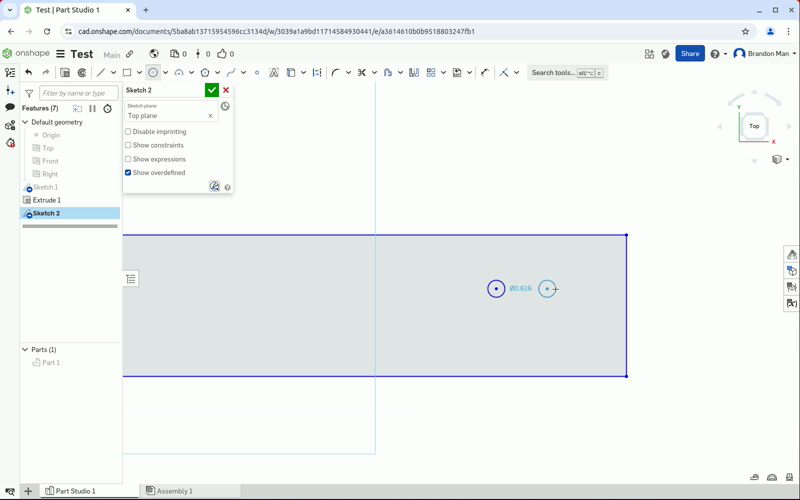
scroll(6)
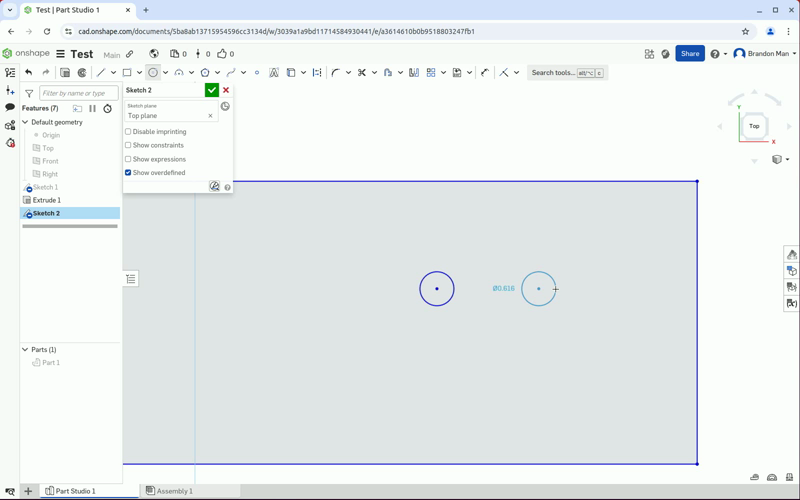
click(555, 288)
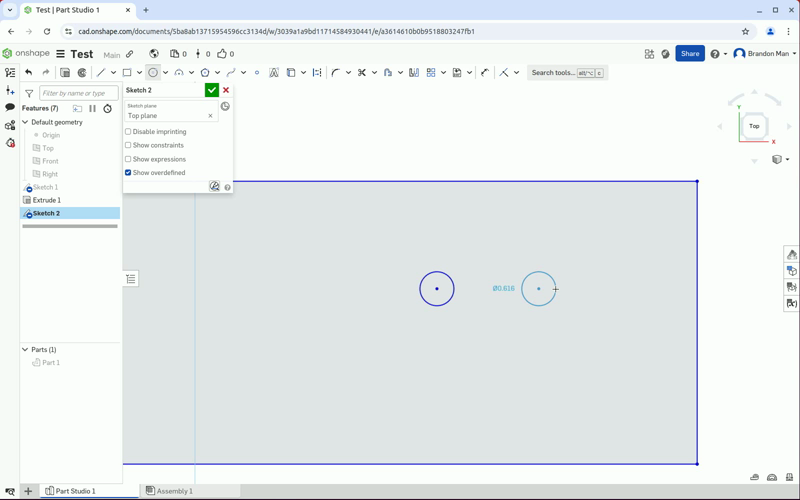
scroll(-6)
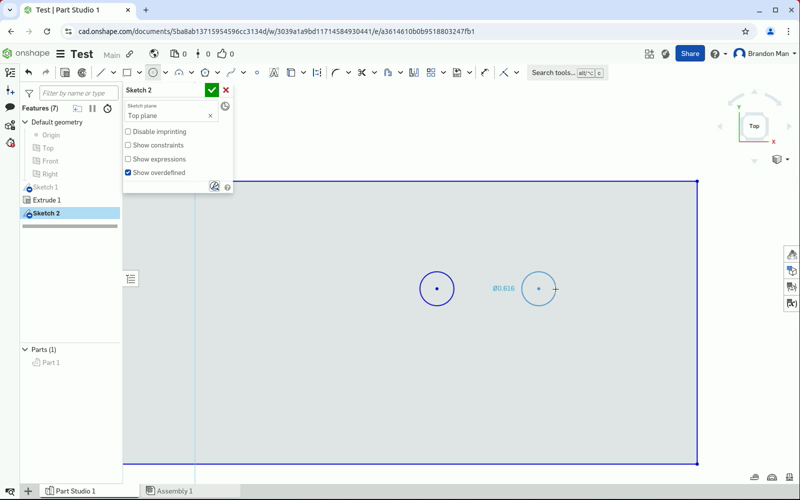
scroll(-6)
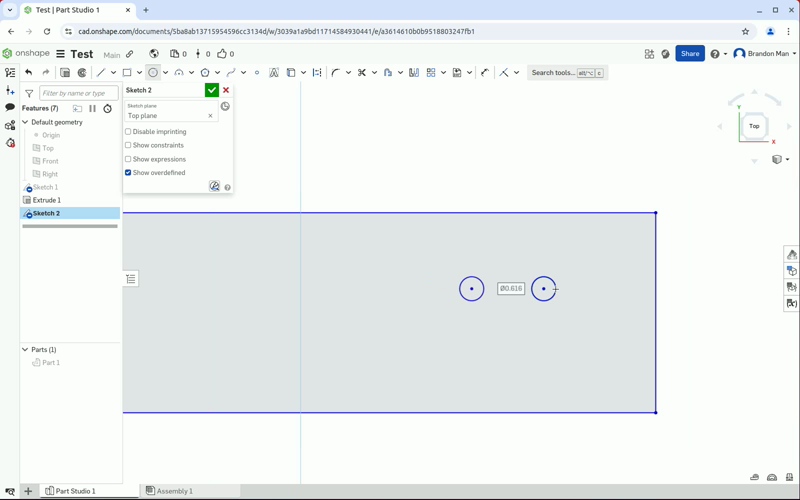
scroll(-6)
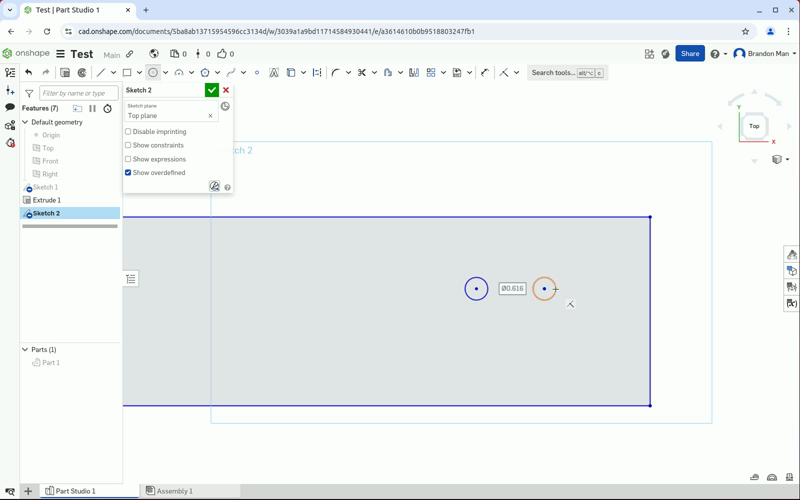
scroll(-6)
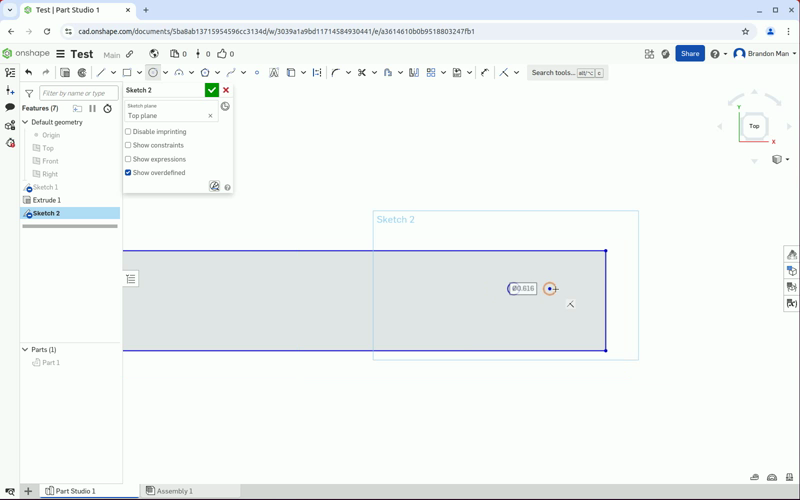
scroll(-6)
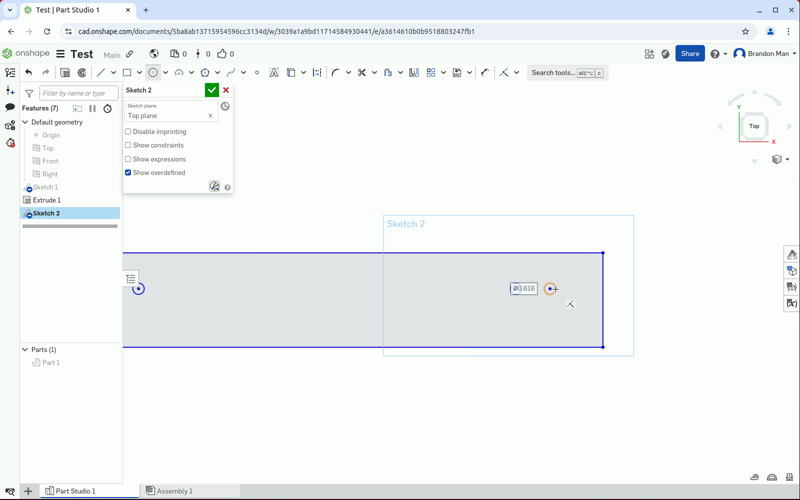
scroll(-6)
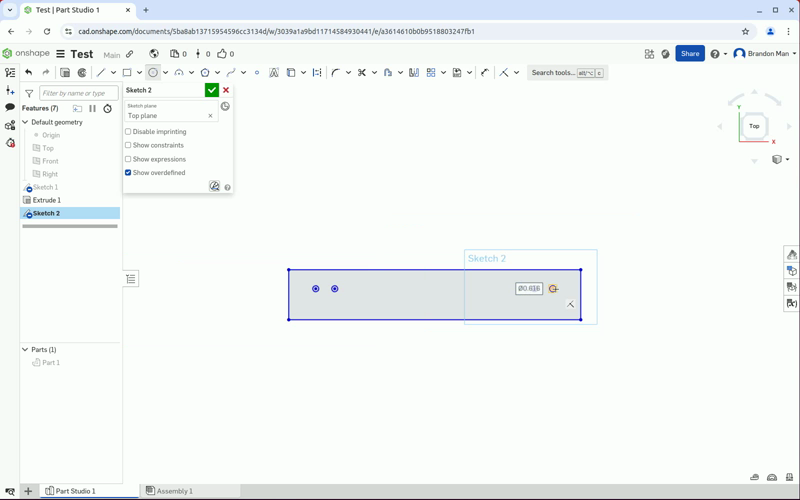
scroll(-6)
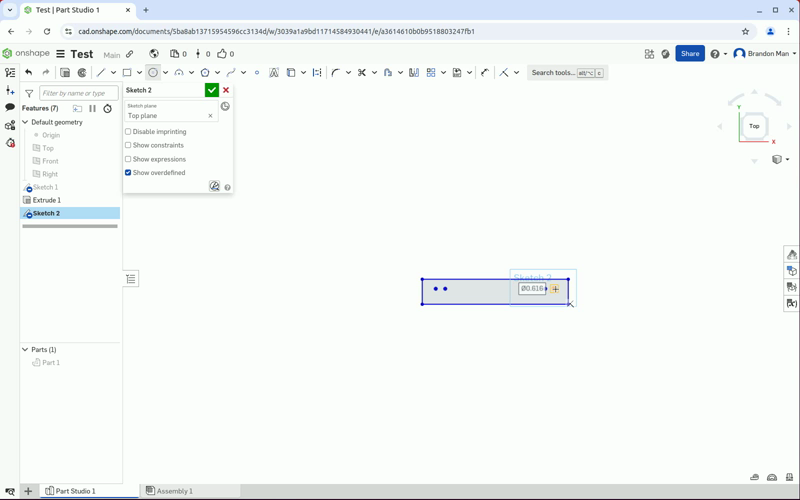
key(esc)
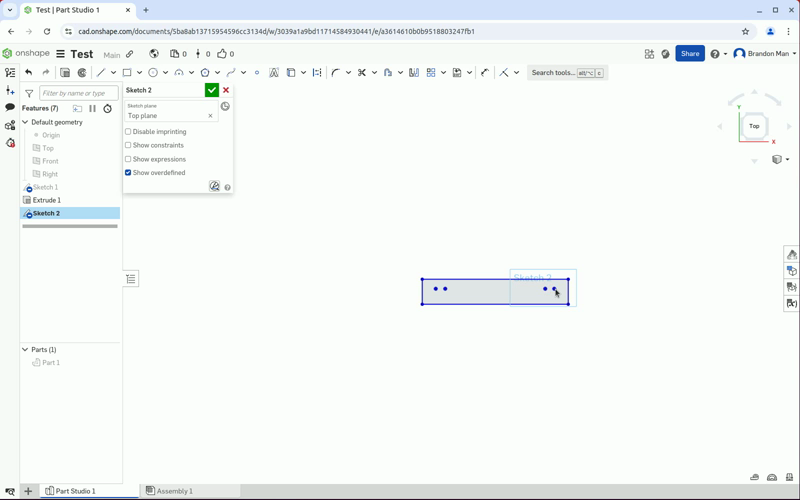
mouse_move(480, 298)
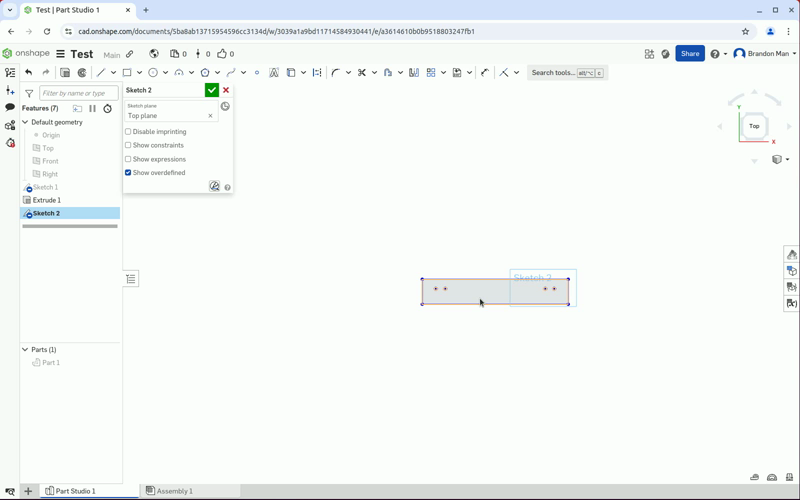
click(480, 298)
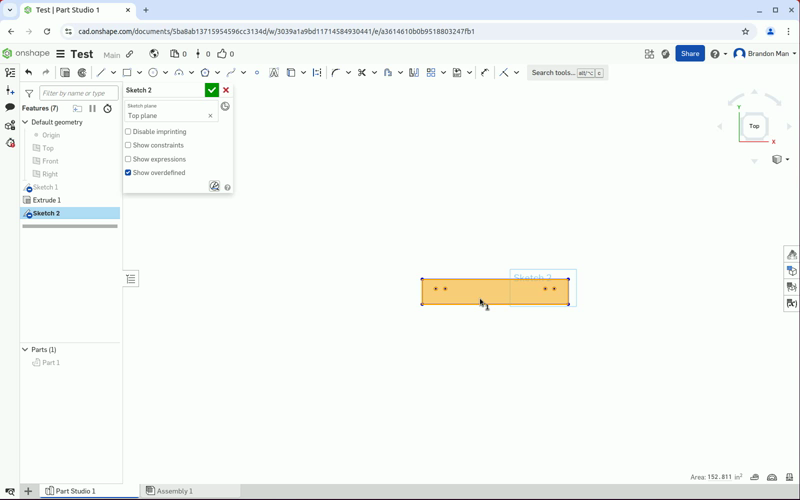
mouse_move(73, 352)
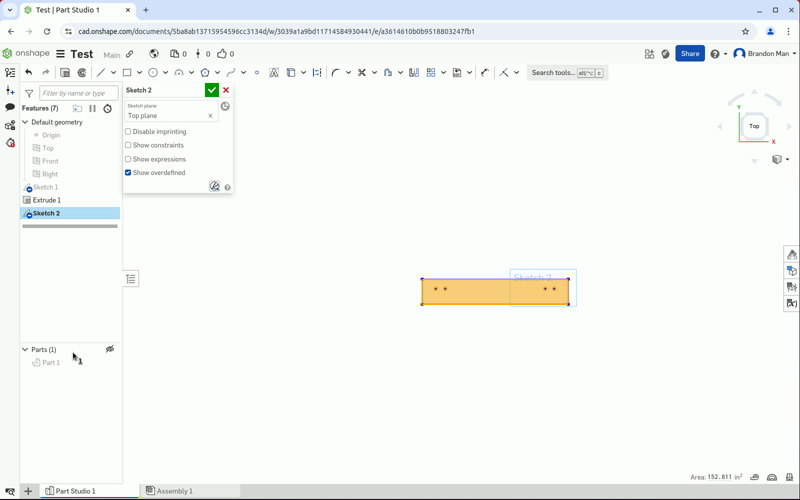
key(shift+y)
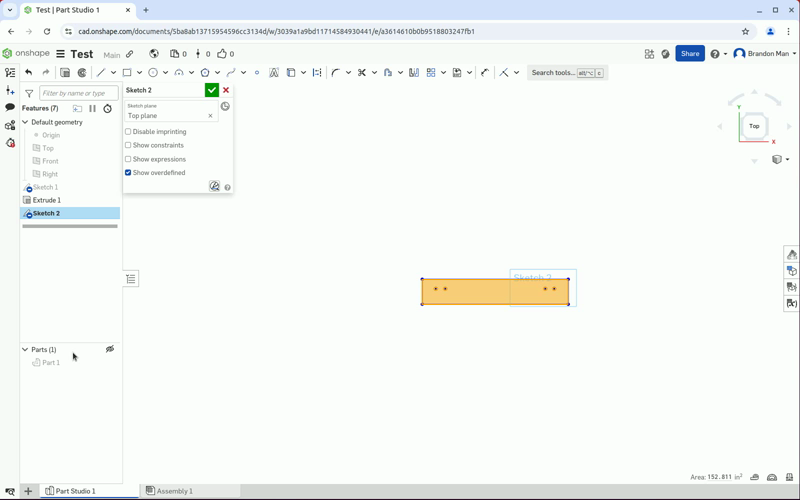
key(shift+e)
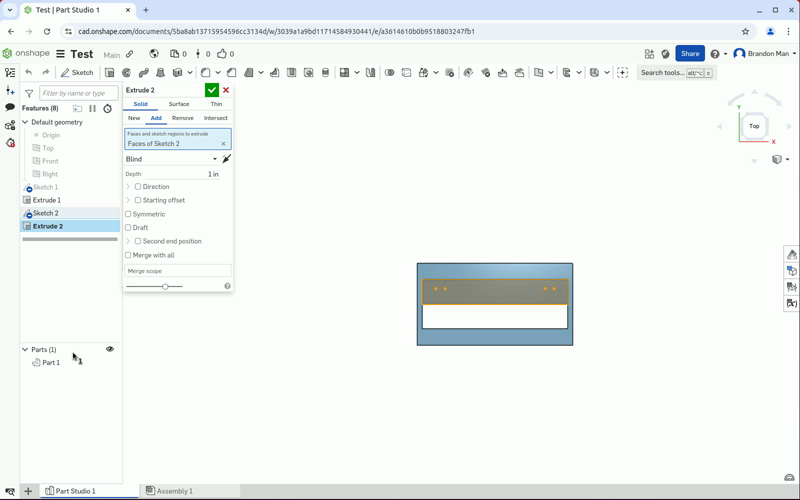
mouse_move(143, 106)
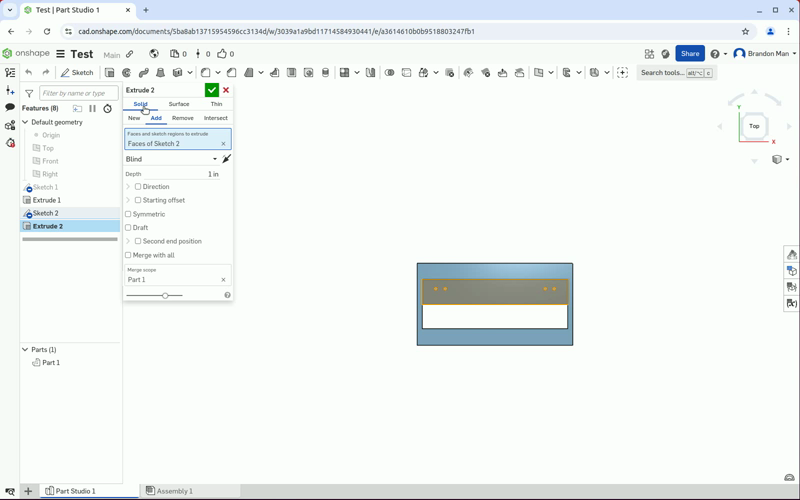
click(143, 106)
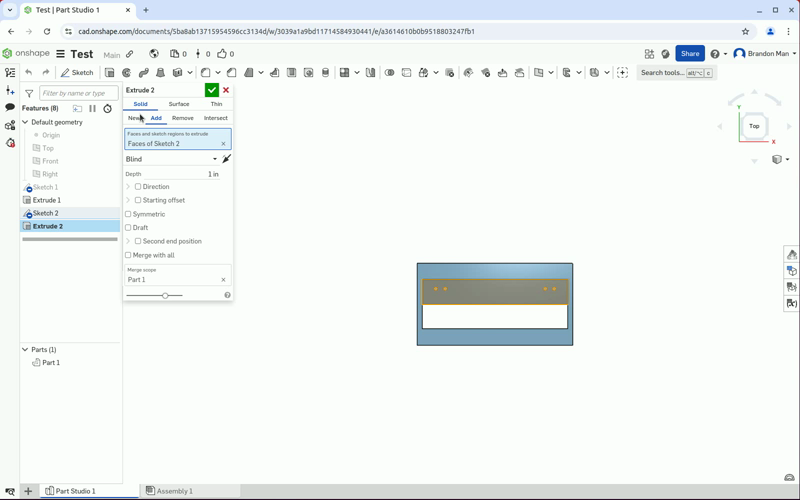
mouse_move(137, 120)
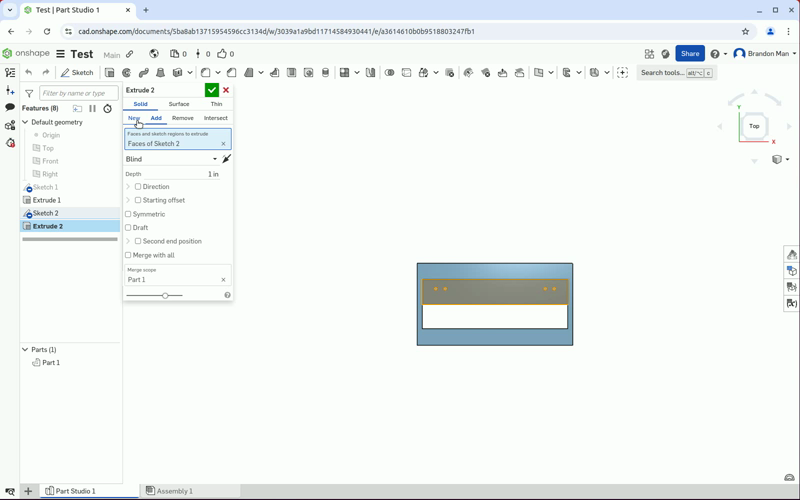
click(137, 120)
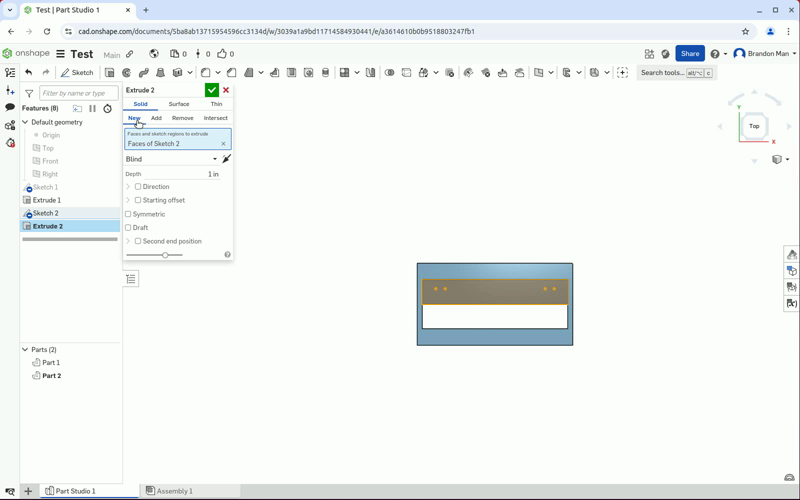
key(tab, 4)
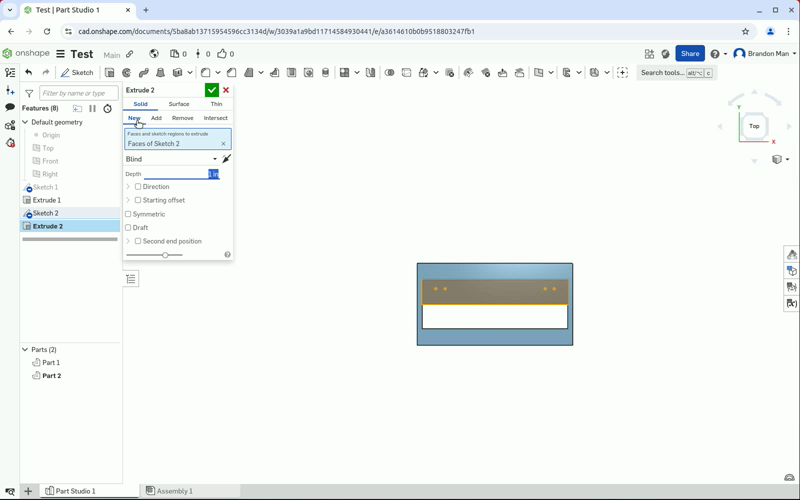
text(0.481)
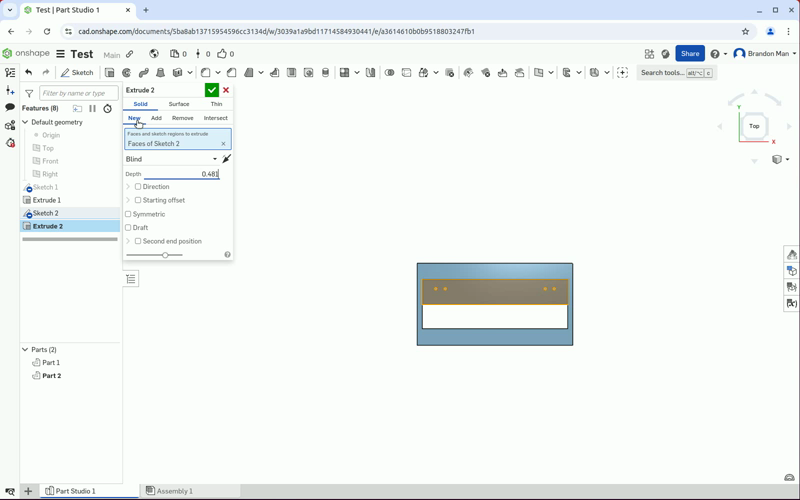
key(enter)
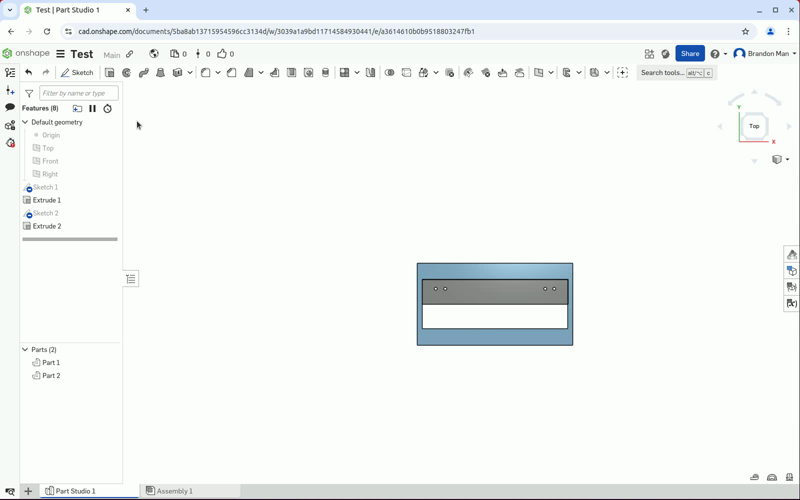
key(shift+h)
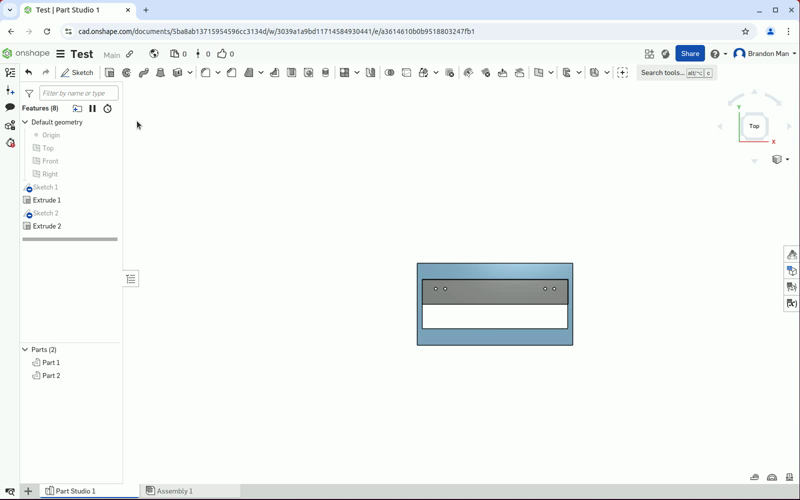
key(shift+h)
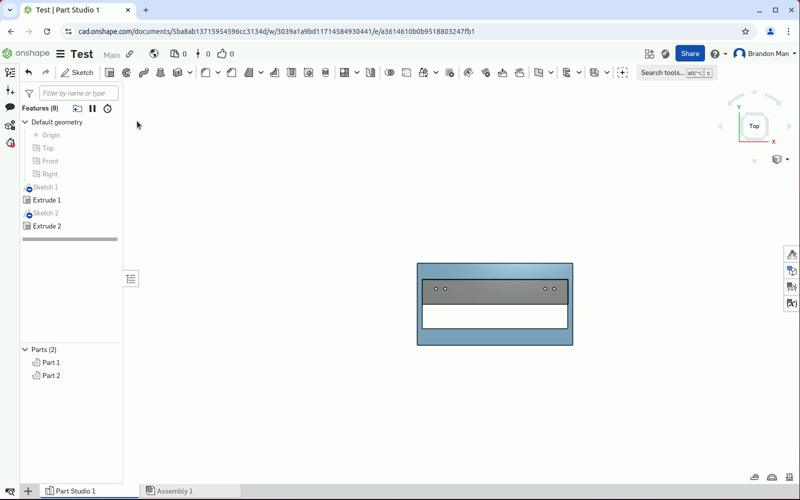
mouse_move(73, 189)
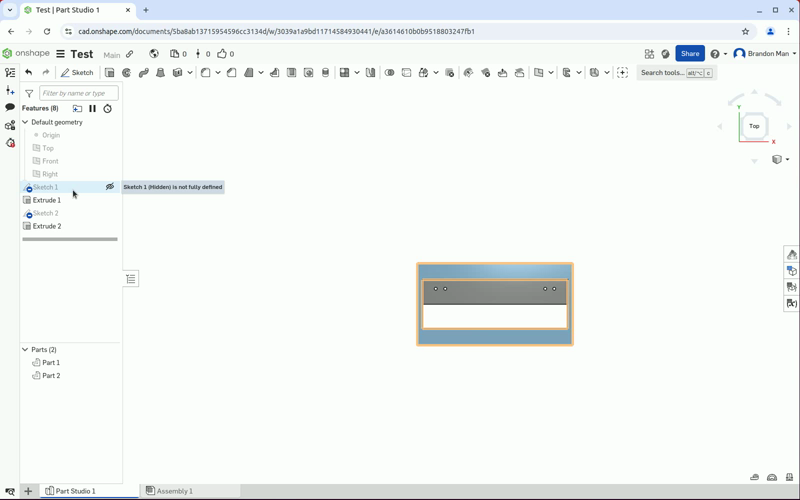
click(73, 189)
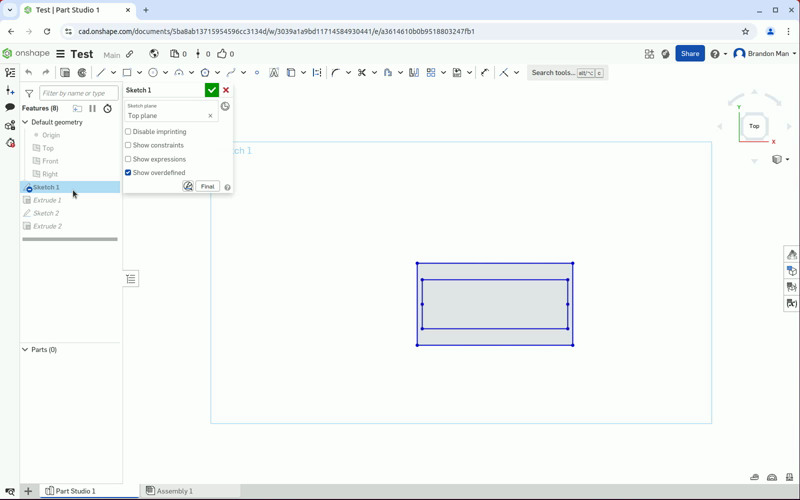
mouse_move(229, 92)
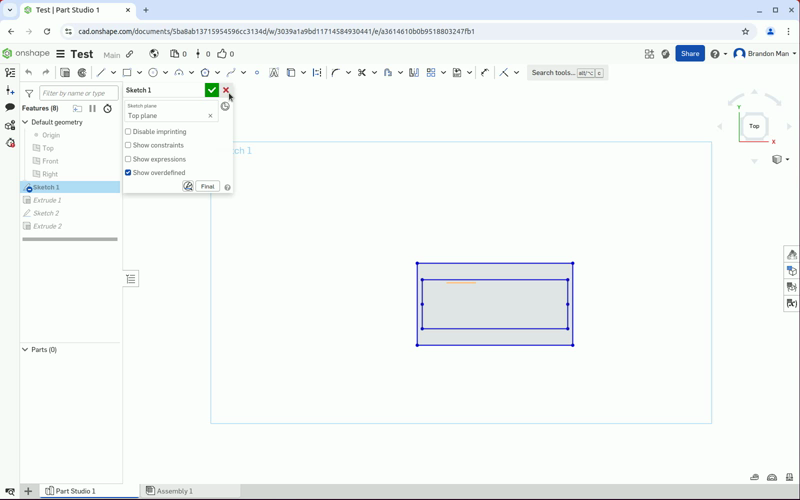
click(229, 92)
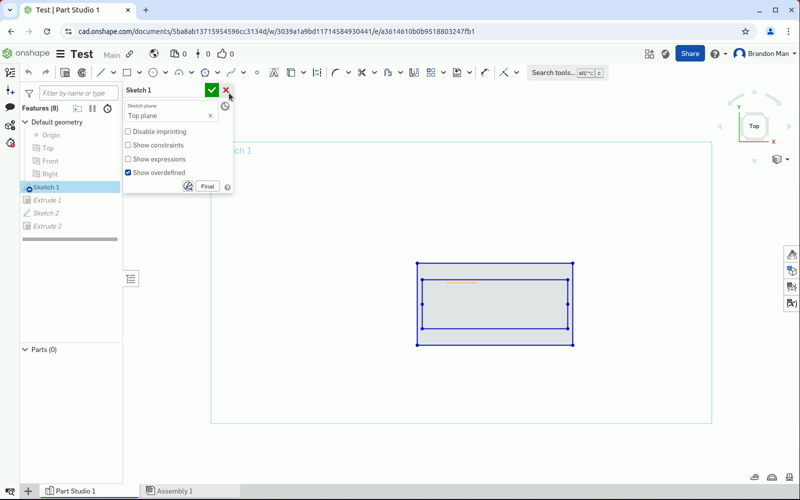
key(shift+s)
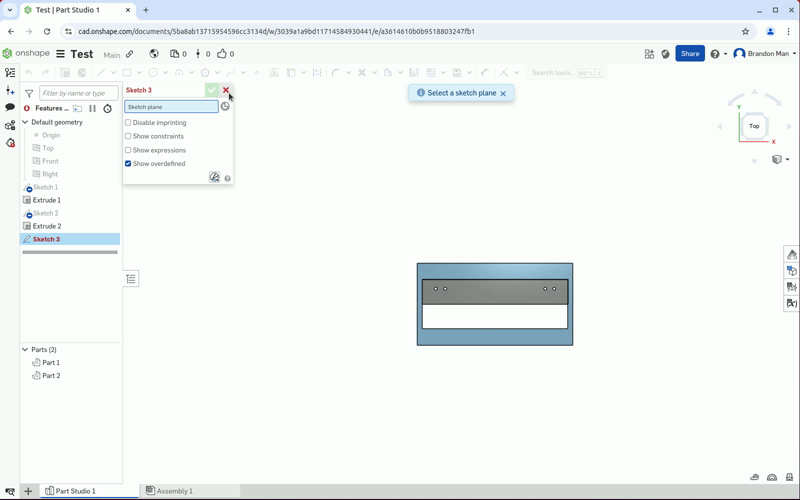
mouse_move(73, 150)
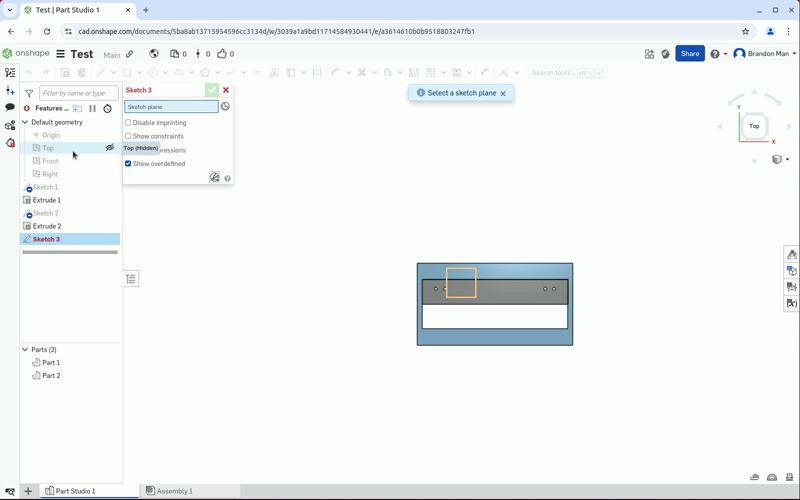
click(73, 150)
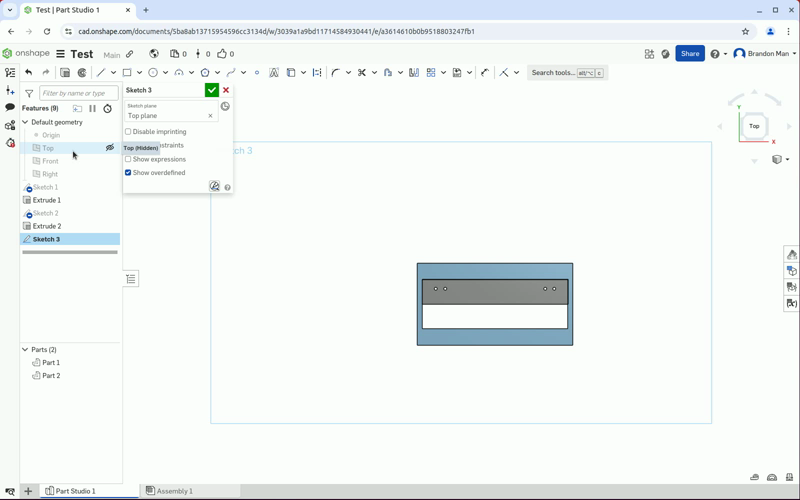
mouse_move(73, 352)
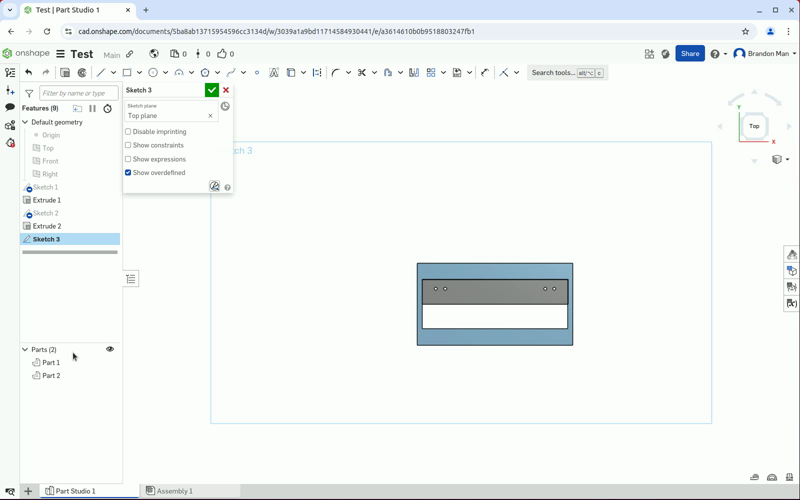
key(y)
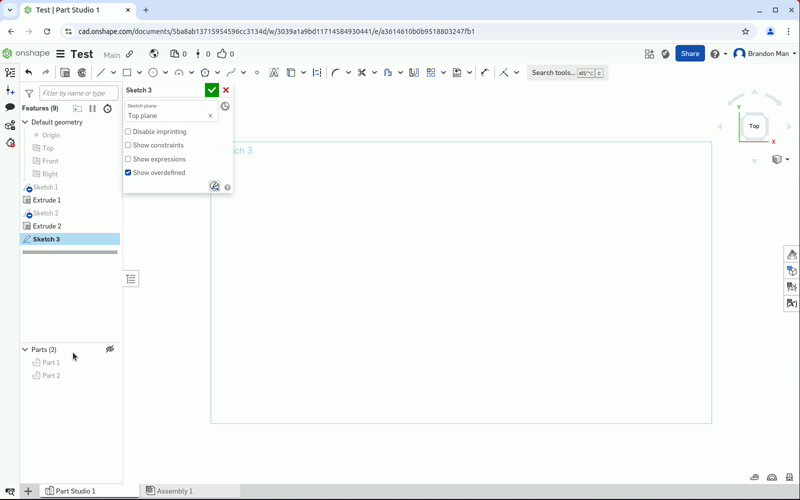
key(l)
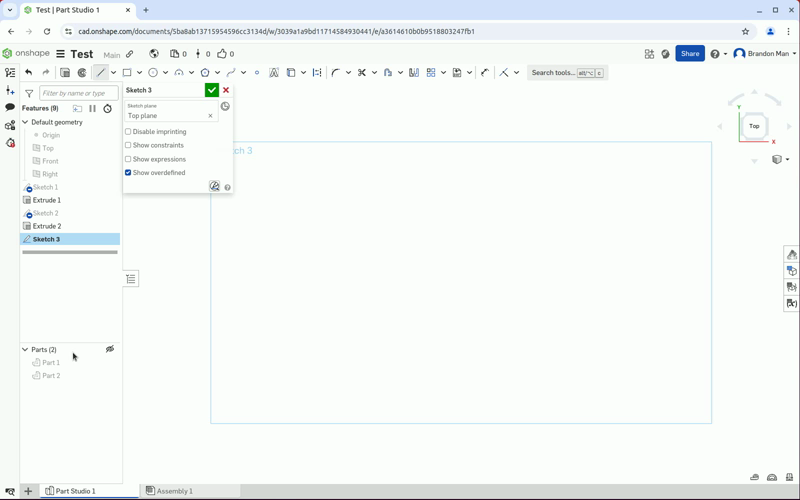
key_down(shift)
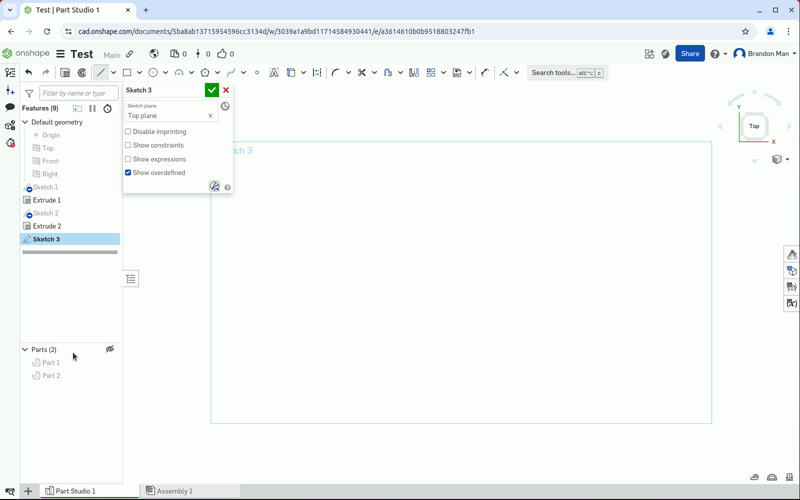
mouse_move(422, 328)
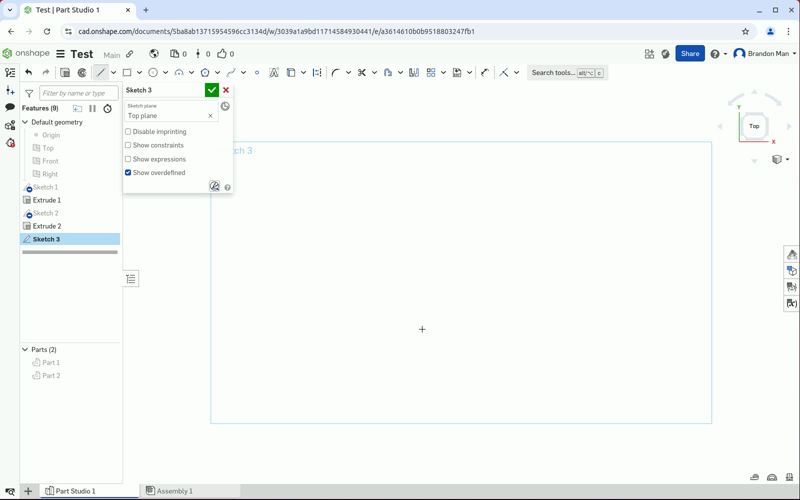
click(422, 328)
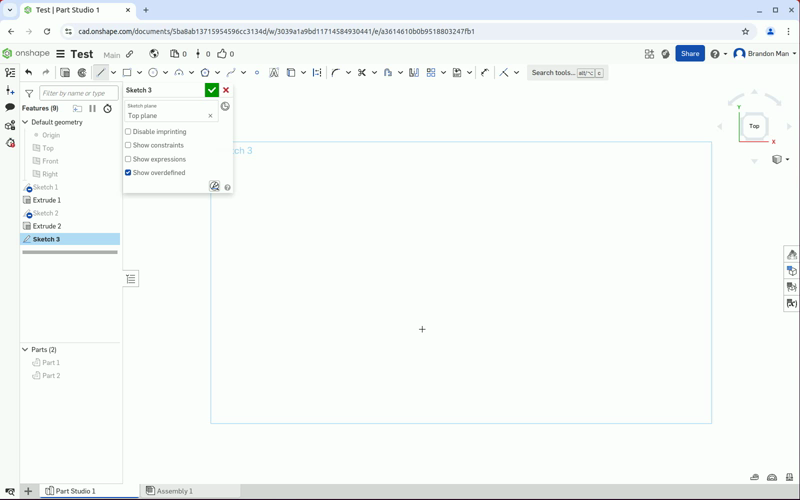
key_up(shift)
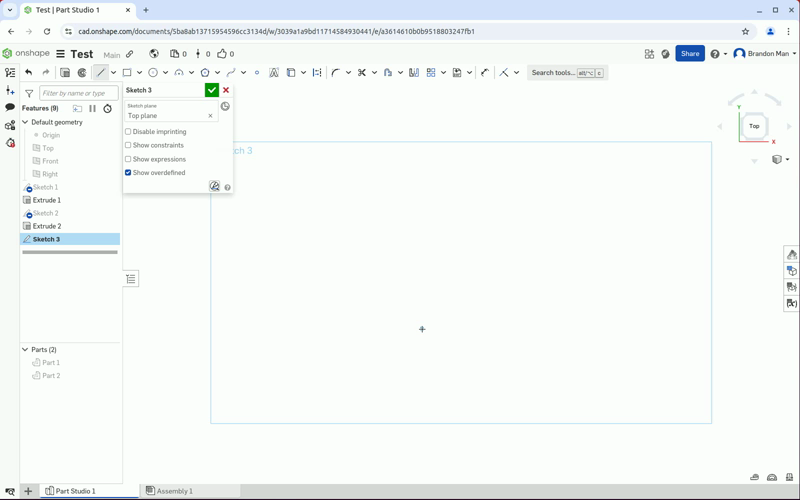
key_down(shift)
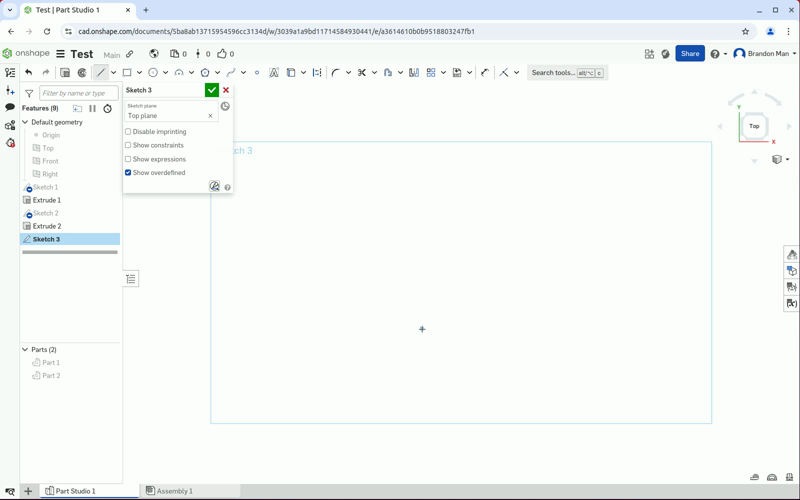
mouse_move(568, 328)
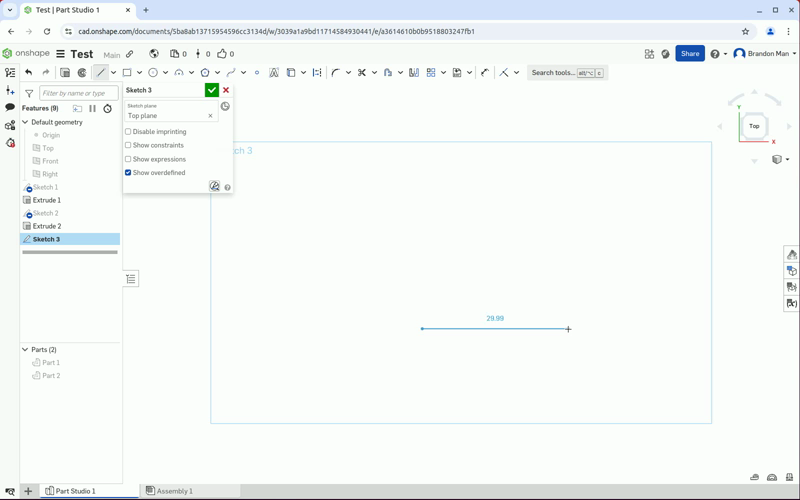
click(568, 328)
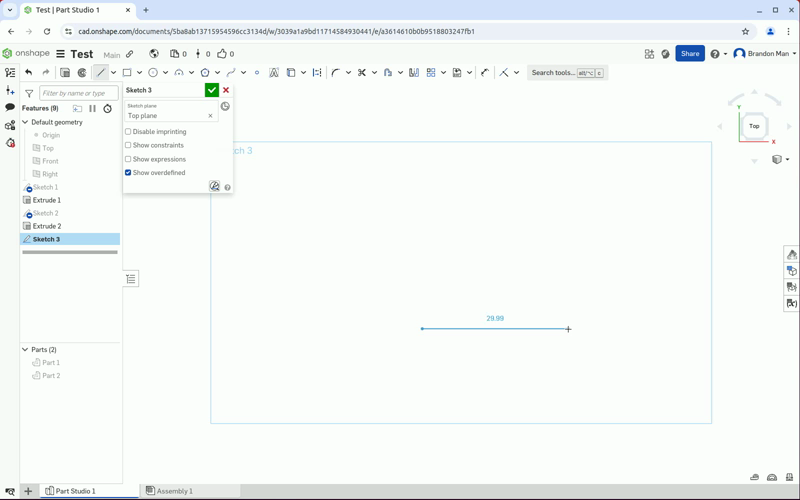
key_up(shift)
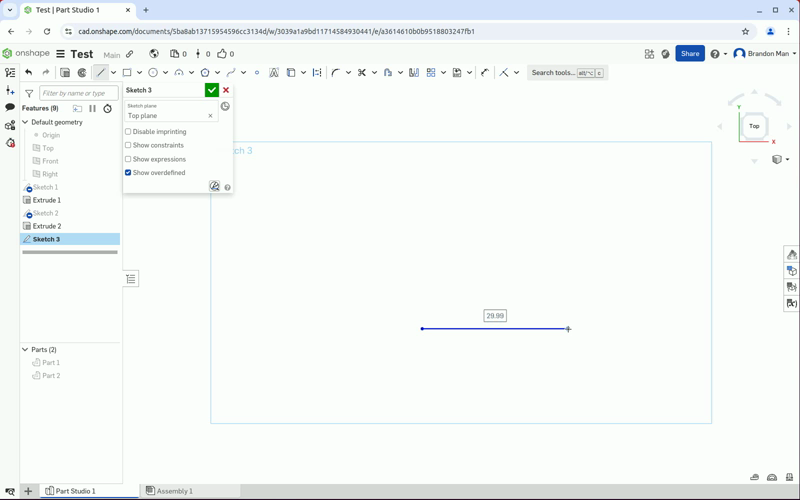
key_down(shift)
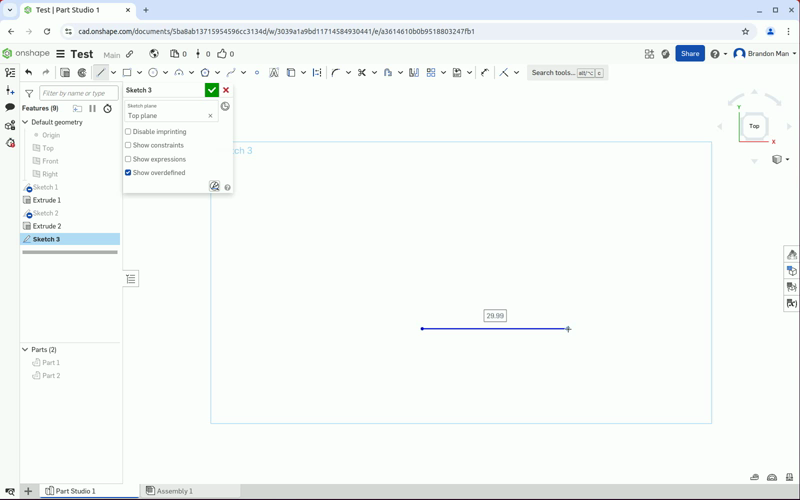
mouse_move(589, 328)
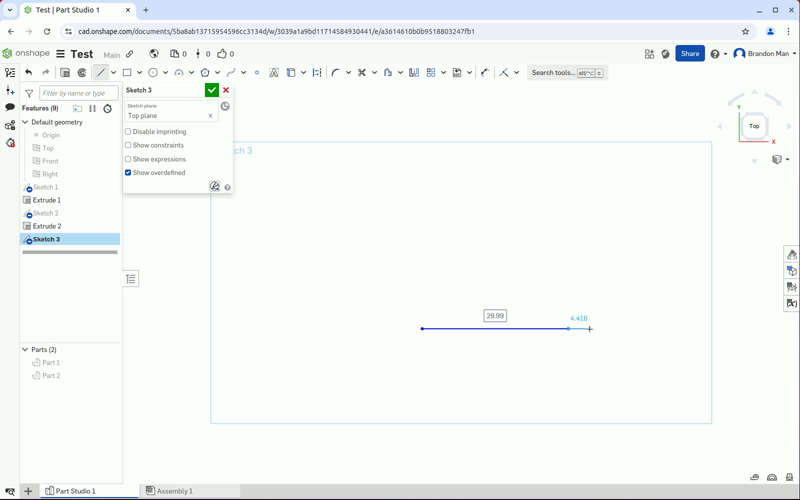
mouse_move(568, 303)
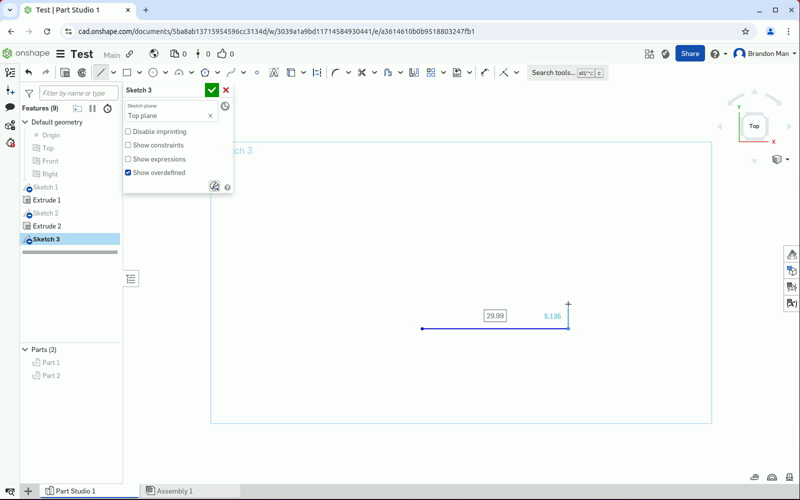
click(568, 303)
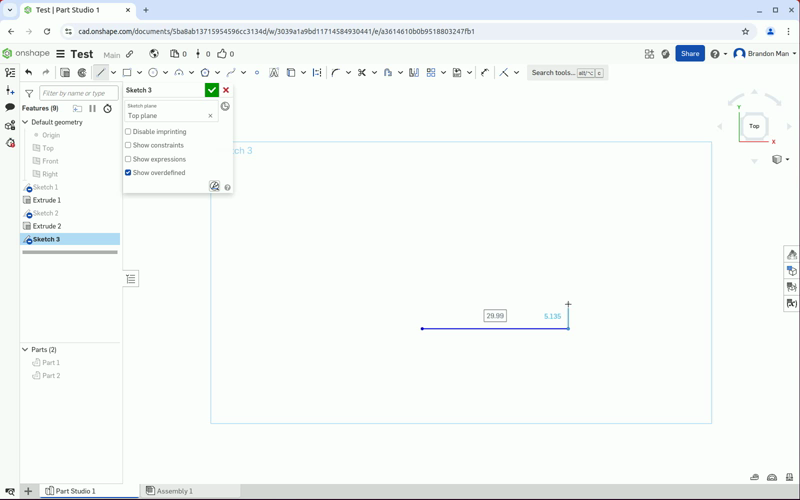
key_up(shift)
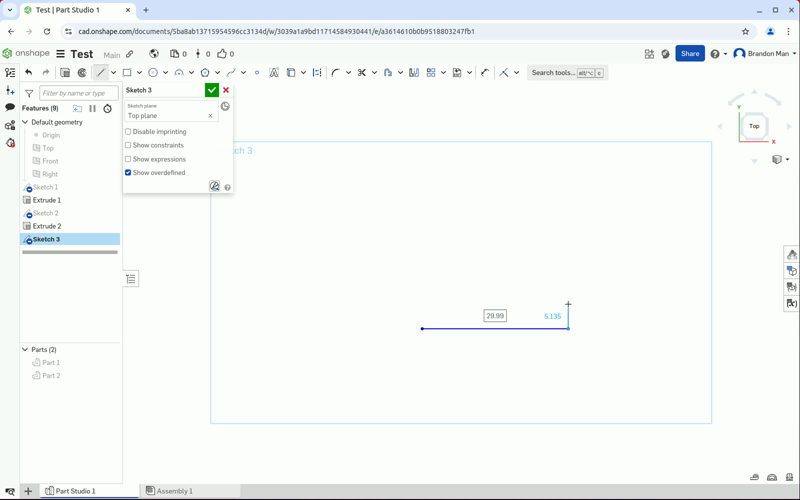
key_down(shift)
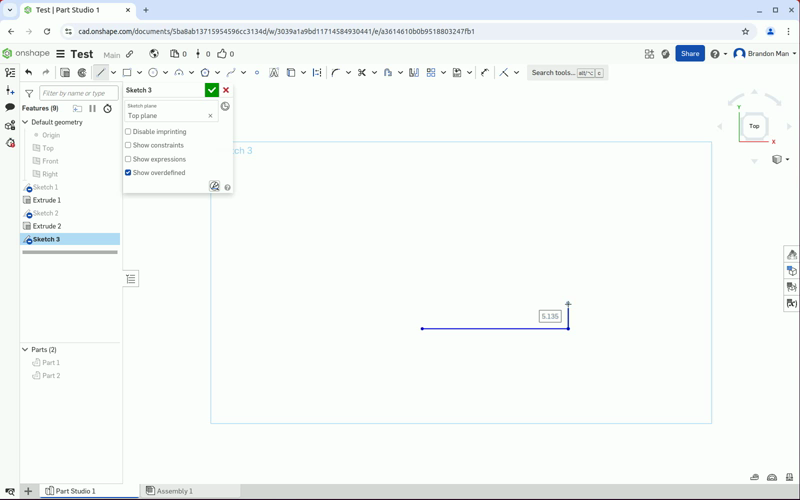
mouse_move(422, 303)
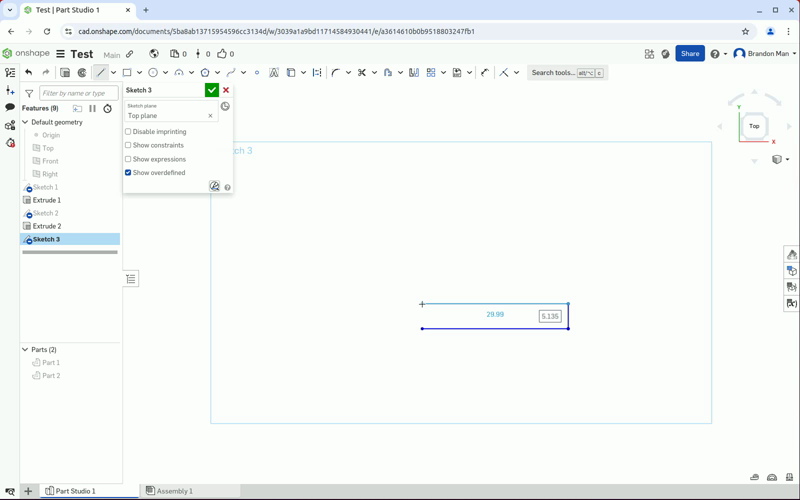
click(422, 303)
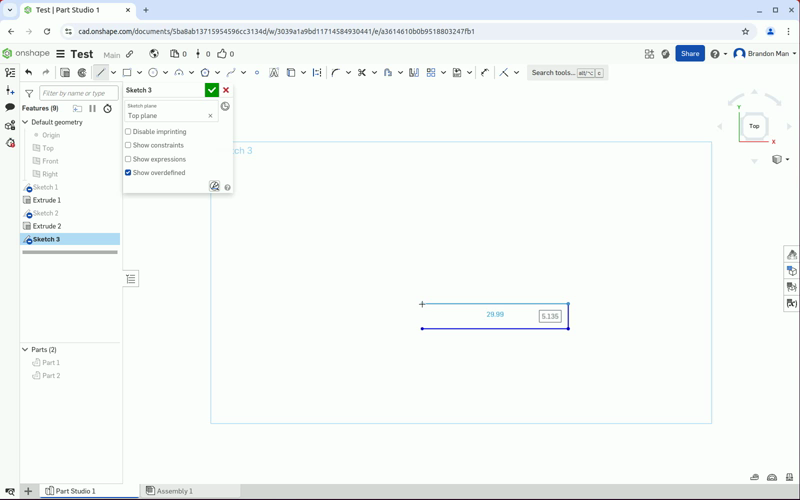
key_up(shift)
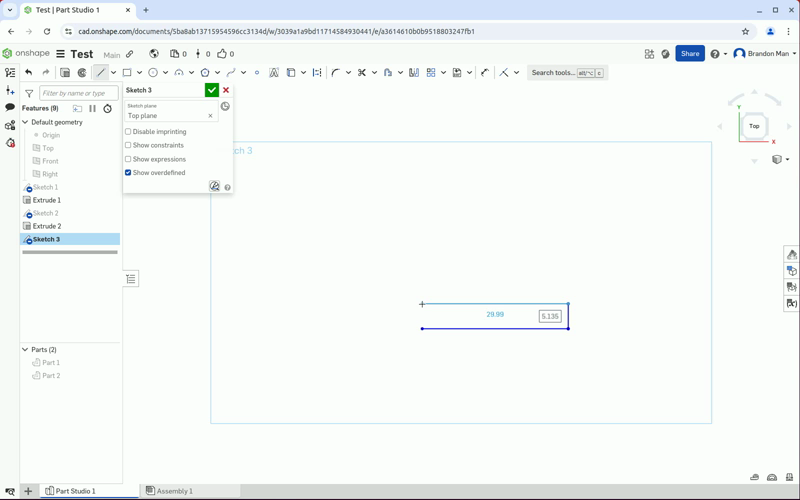
mouse_move(452, 303)
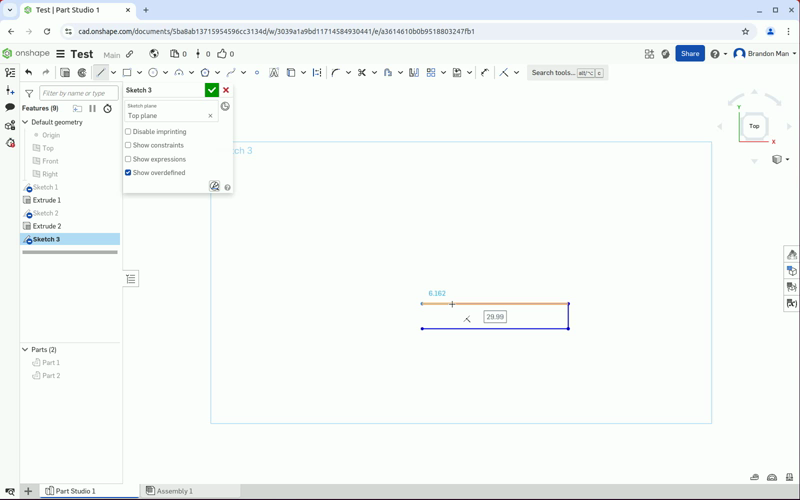
key_down(shift)
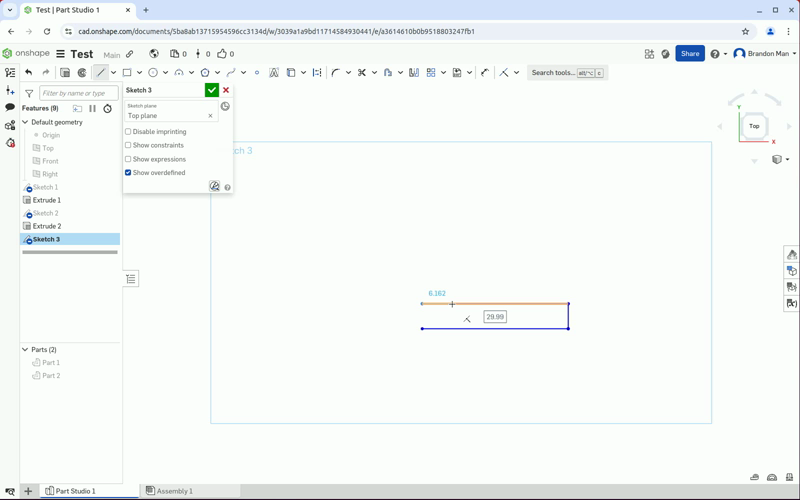
mouse_move(422, 328)
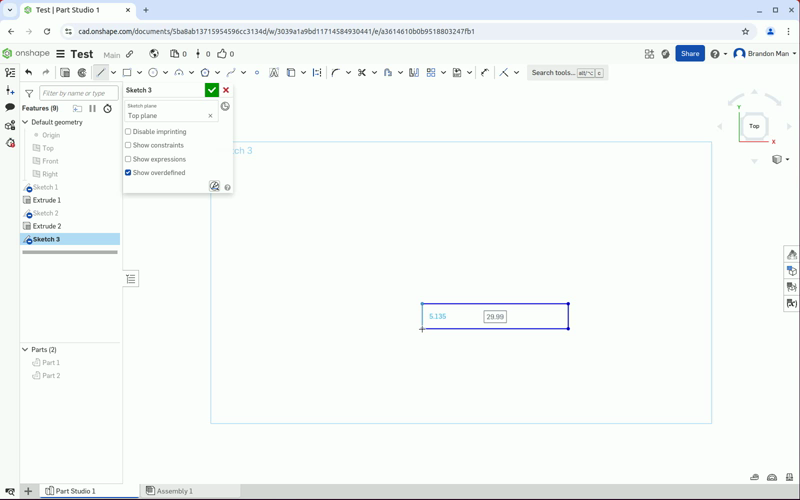
key_up(shift)
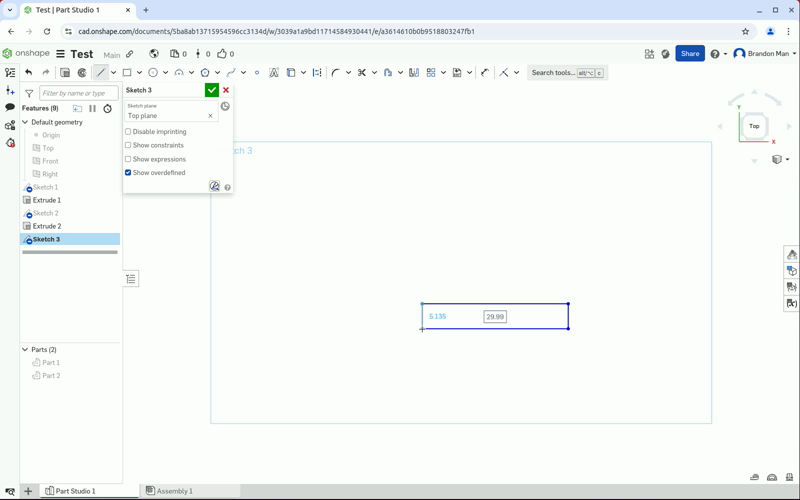
click(422, 328)
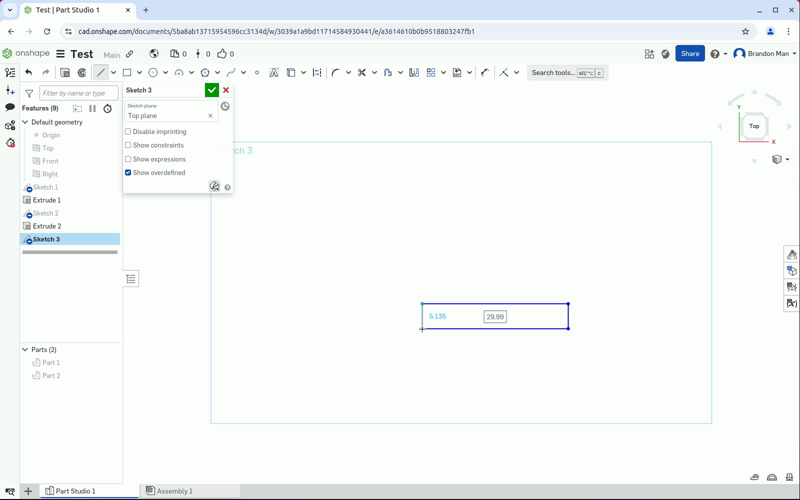
key(esc)
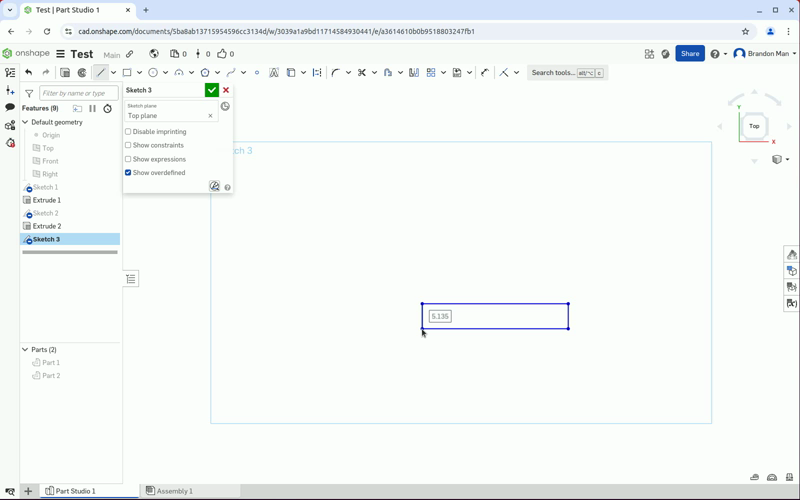
key(c)
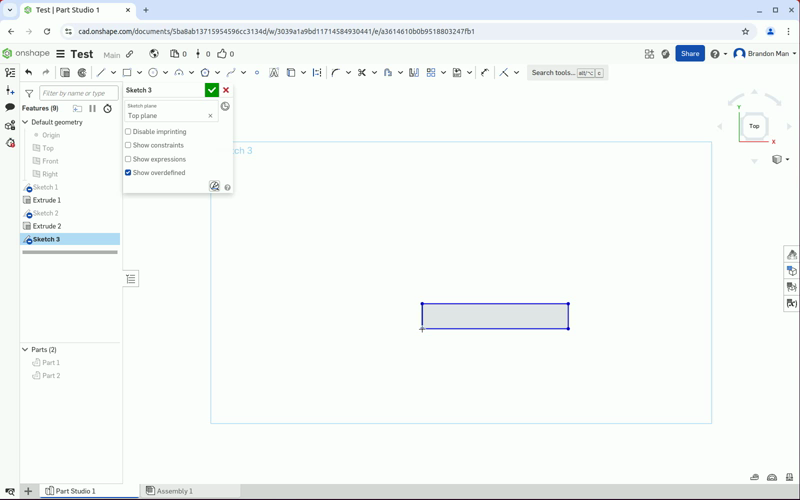
key_down(shift)
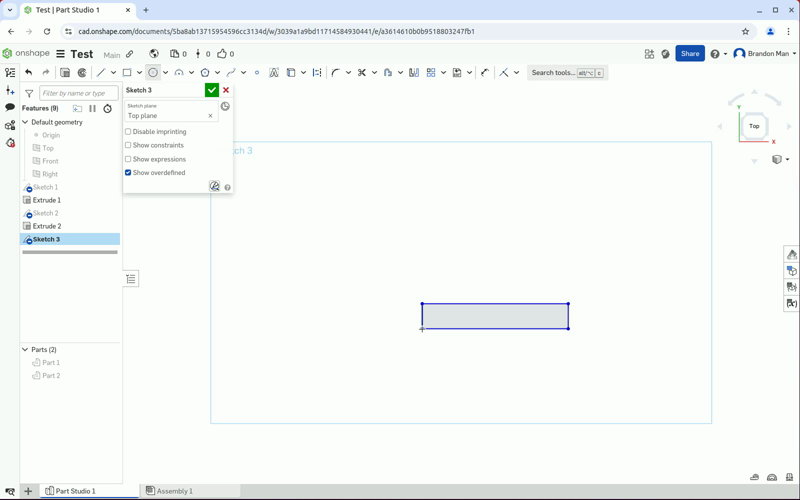
mouse_move(435, 319)
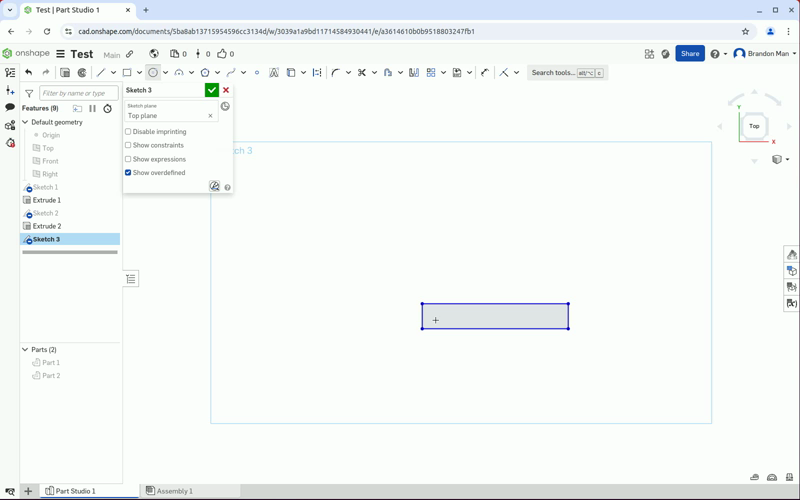
click(435, 319)
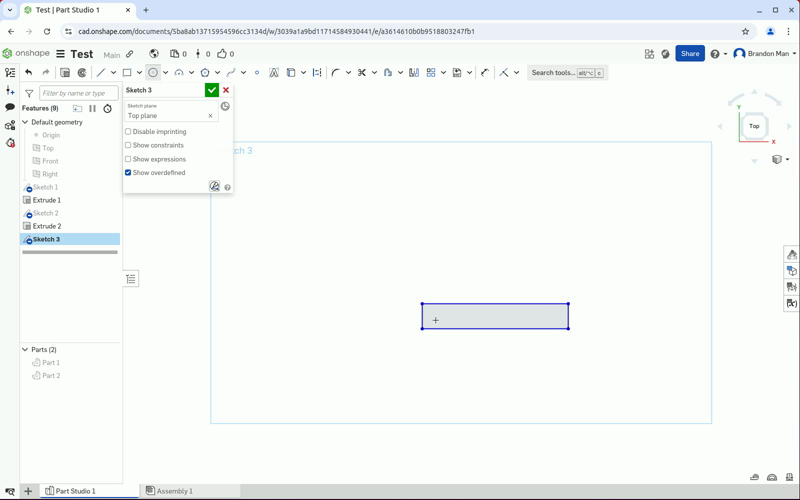
key_up(shift)
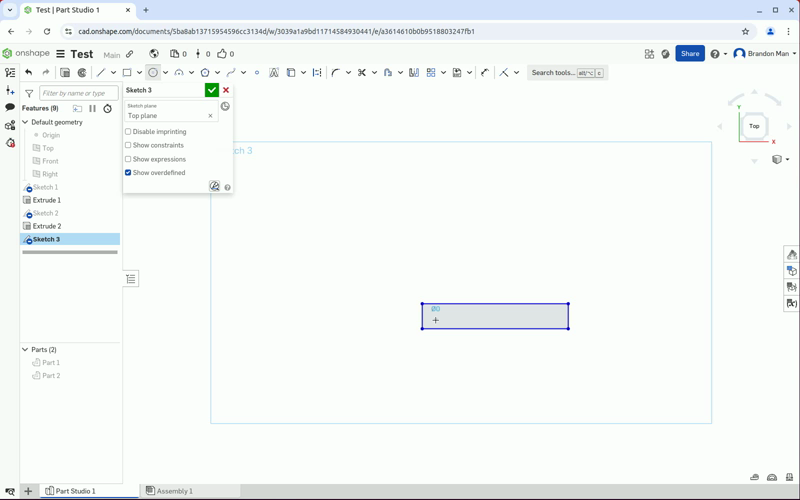
mouse_move(437, 319)
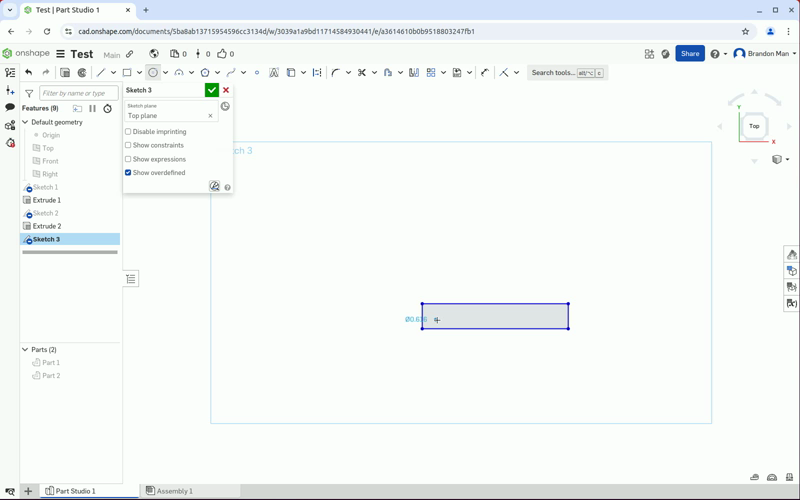
scroll(6)
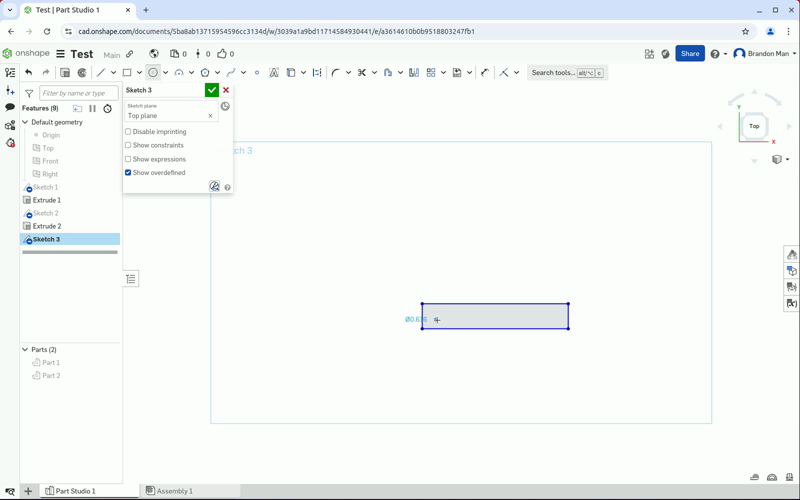
scroll(6)
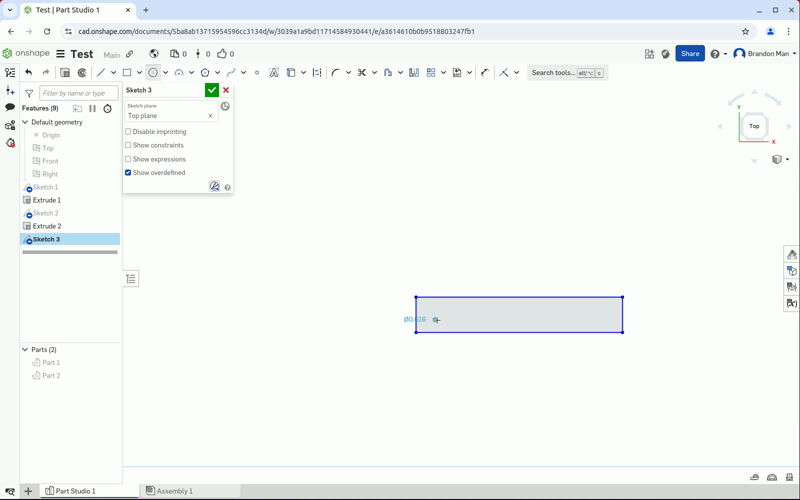
scroll(6)
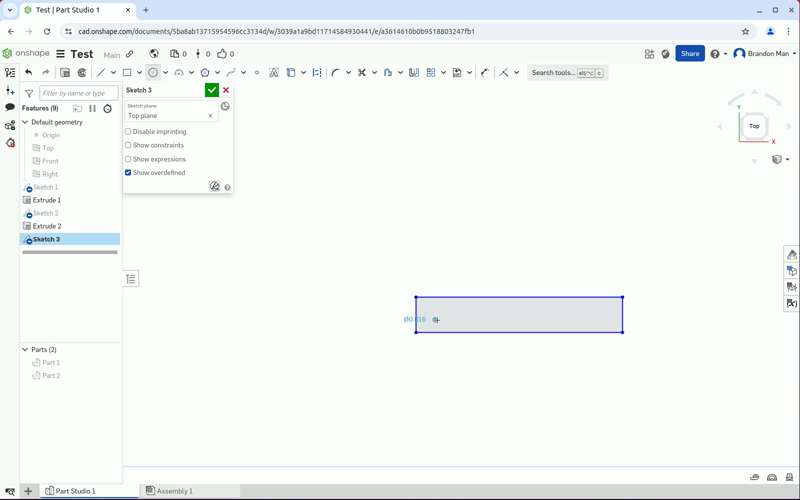
scroll(6)
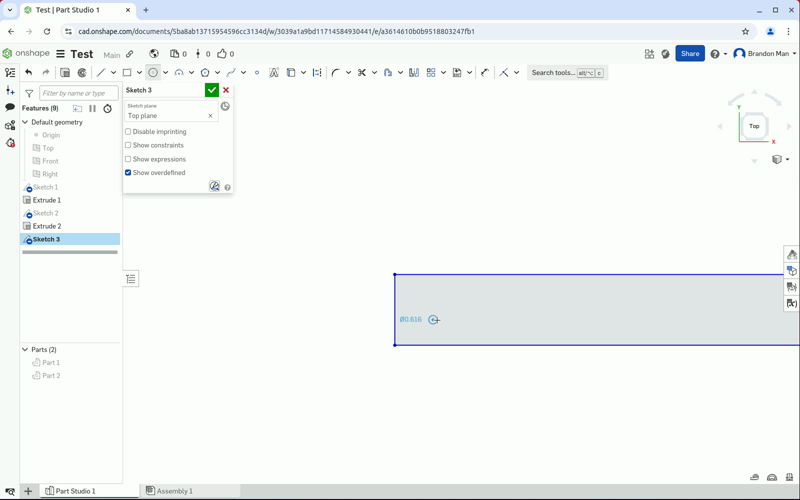
scroll(6)
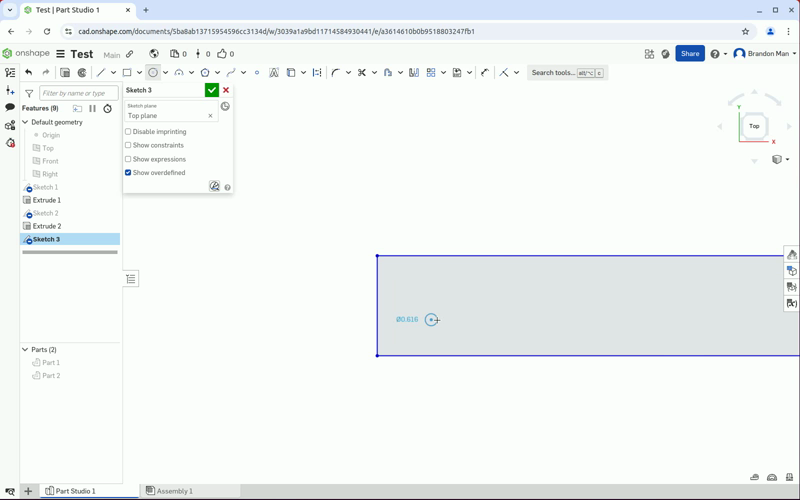
scroll(6)
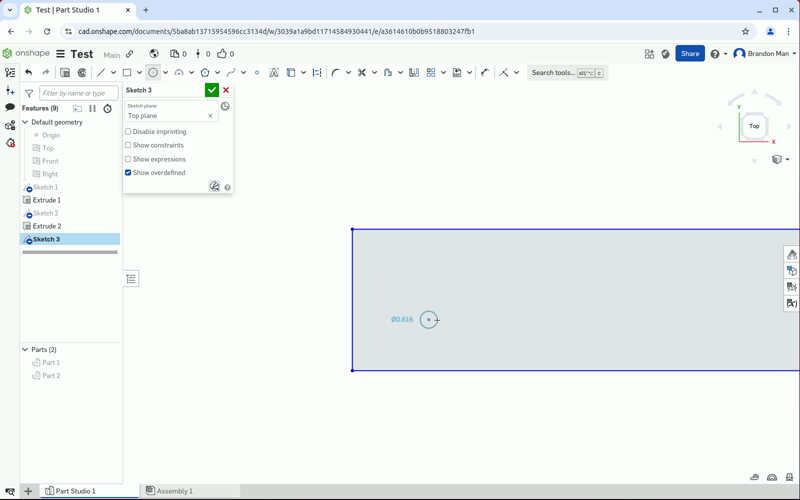
scroll(6)
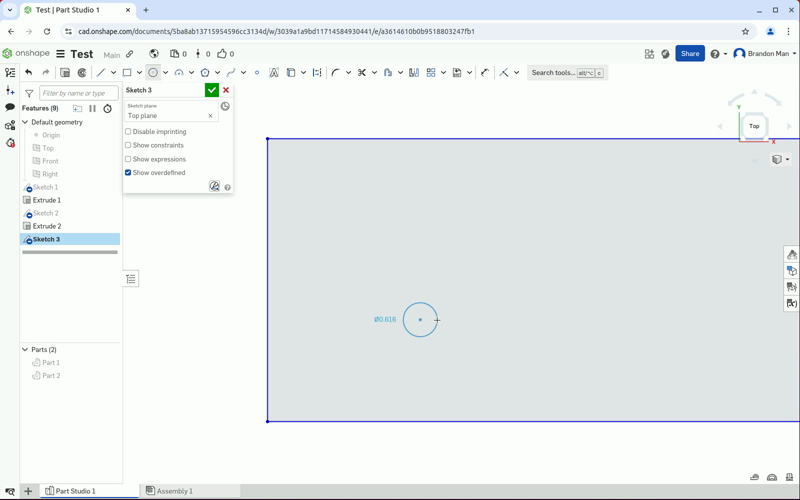
click(437, 319)
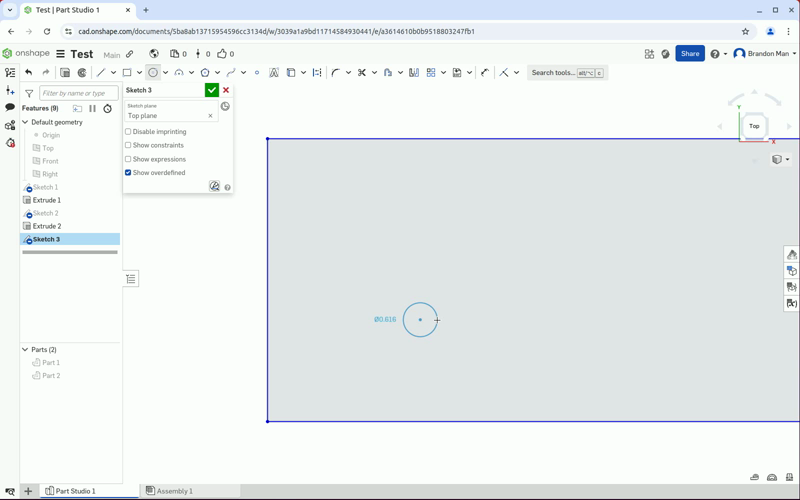
scroll(-6)
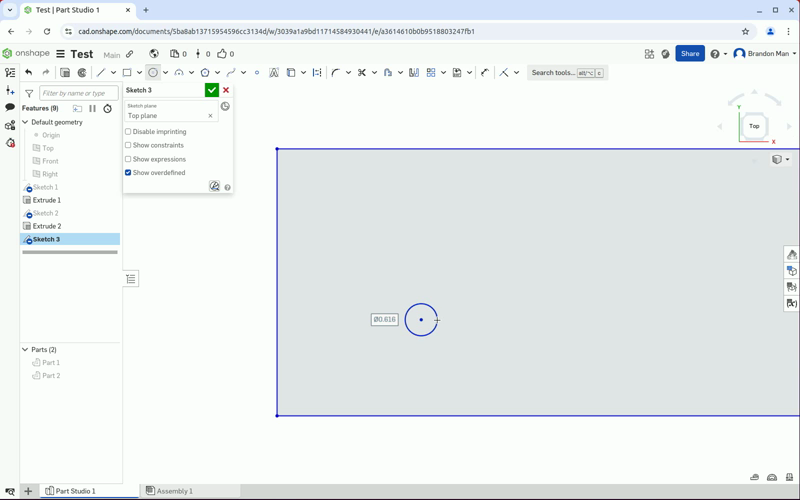
scroll(-6)
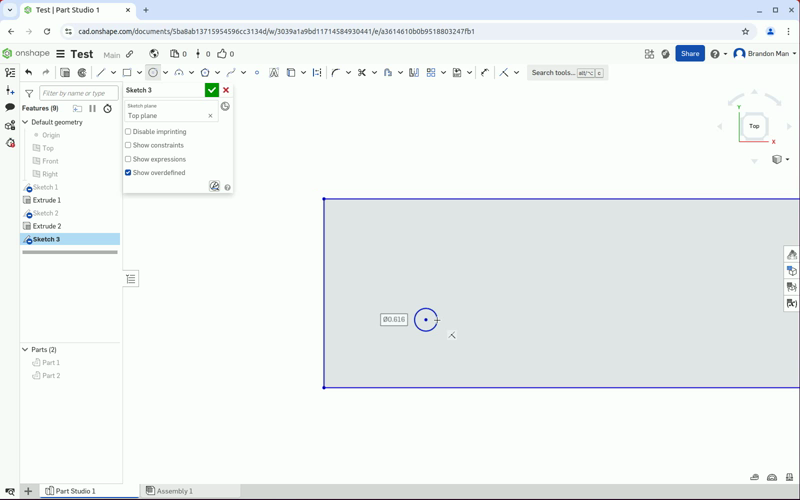
scroll(-6)
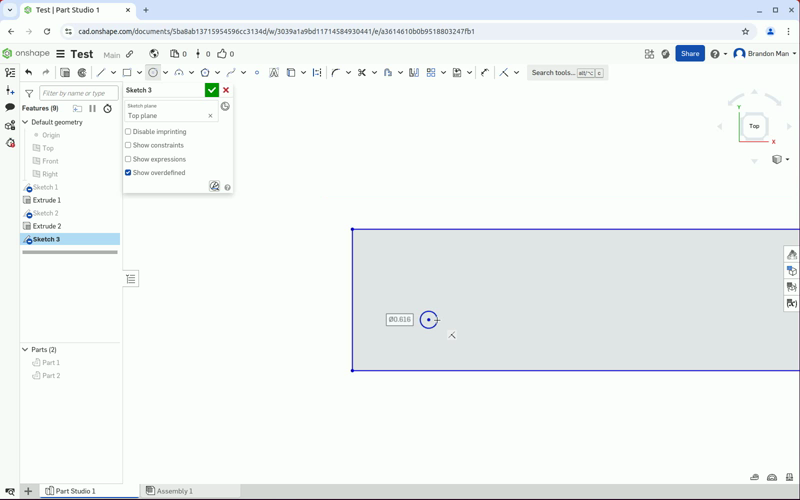
scroll(-6)
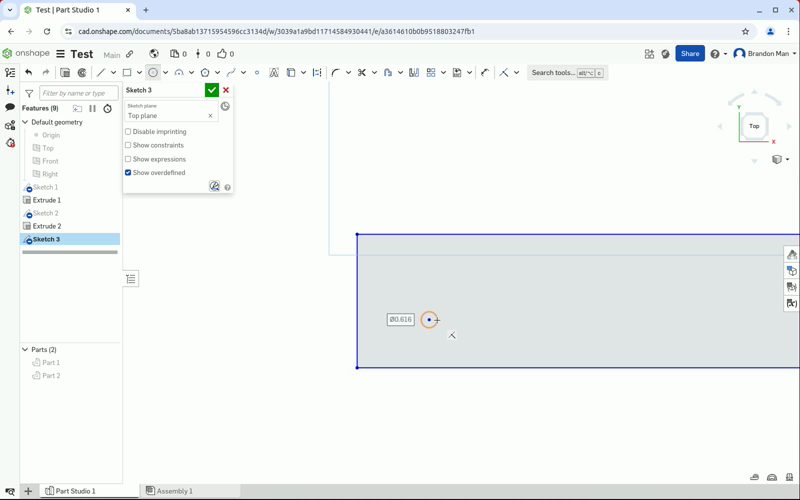
scroll(-6)
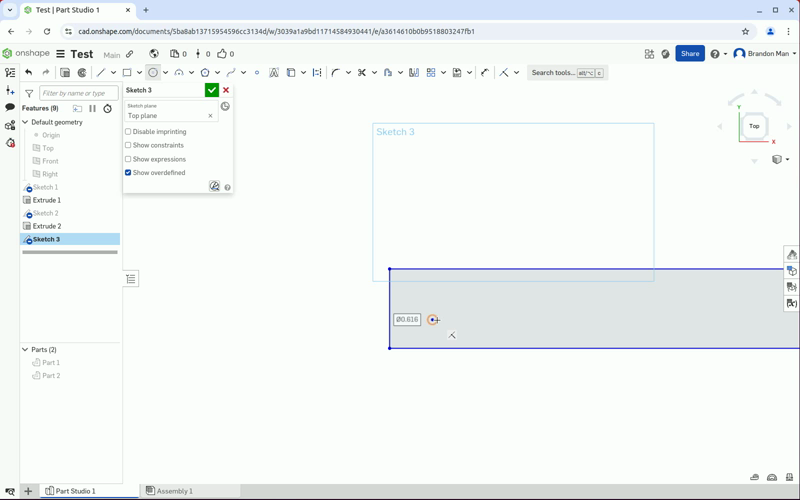
scroll(-6)
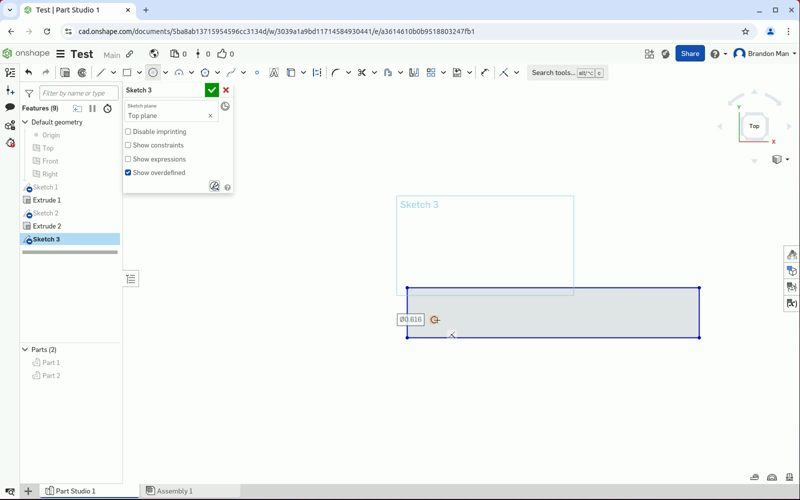
scroll(-6)
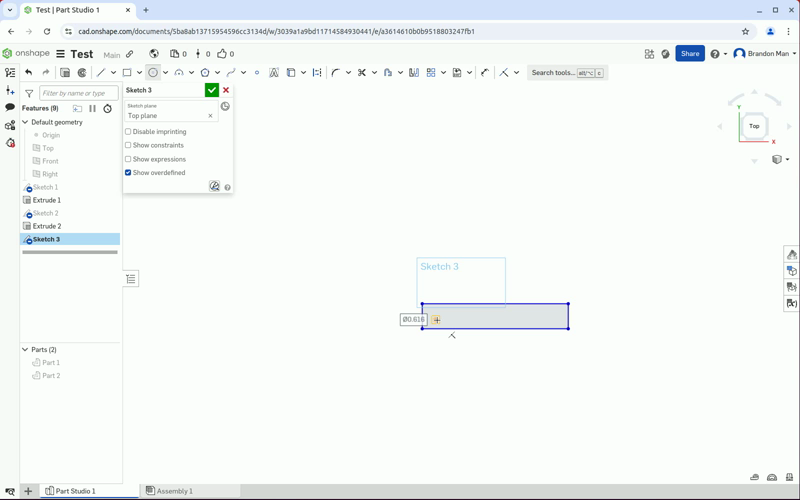
key(esc)
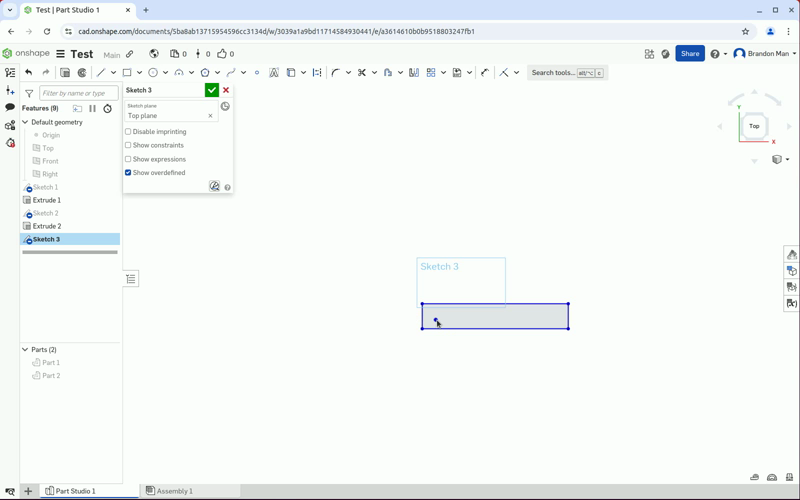
key(c)
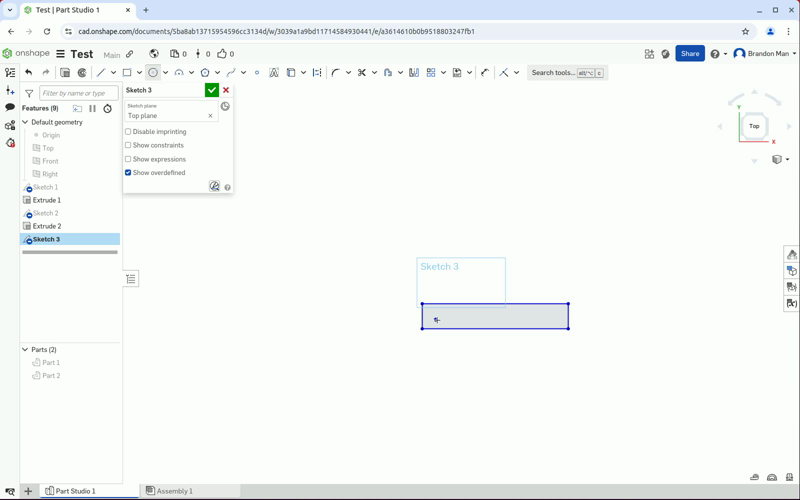
key_down(shift)
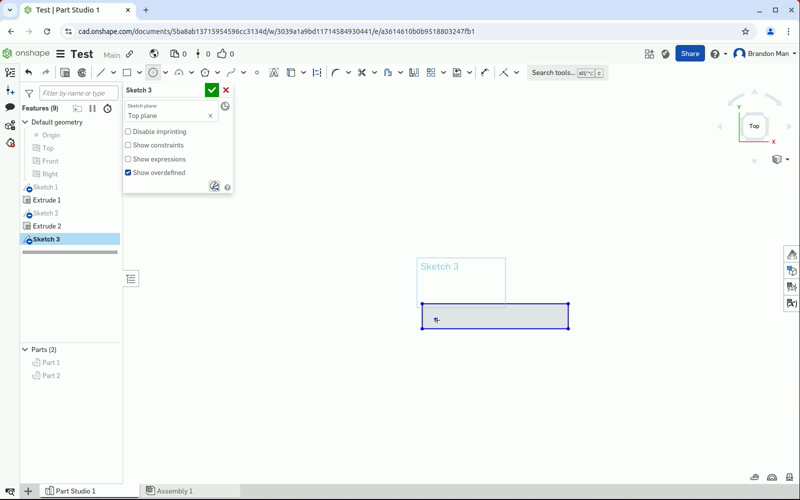
mouse_move(445, 319)
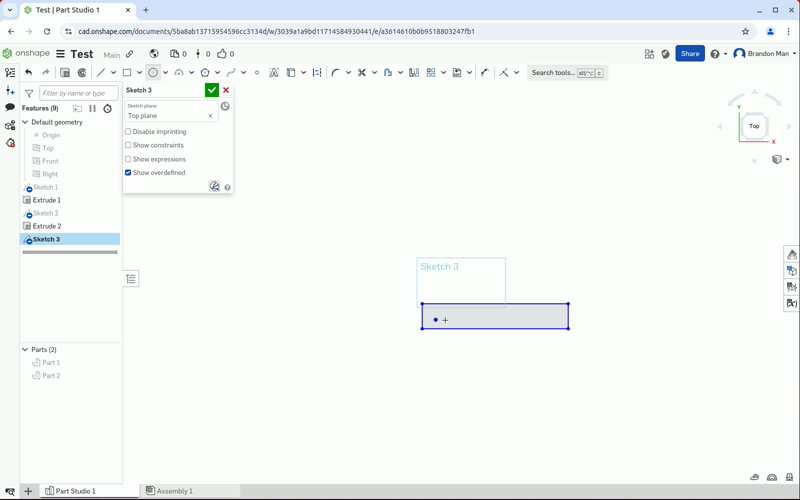
click(445, 319)
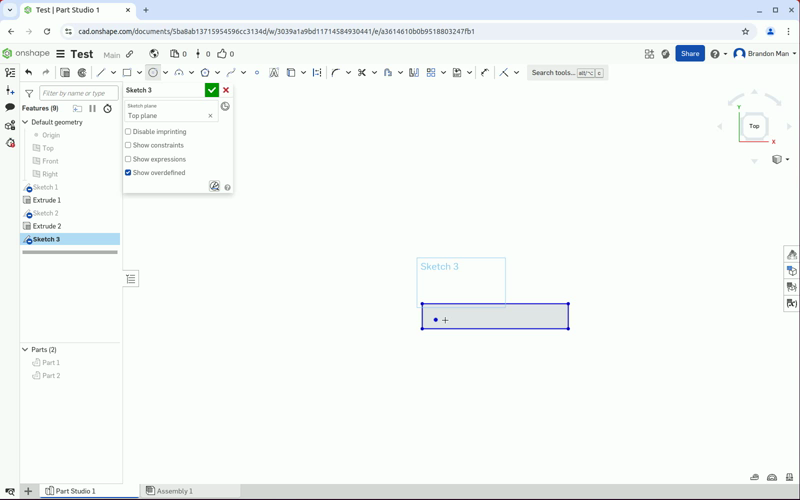
key_up(shift)
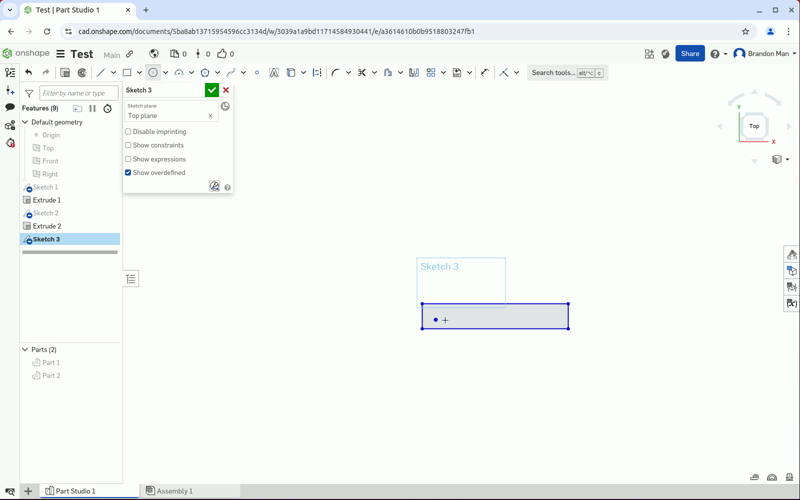
mouse_move(446, 319)
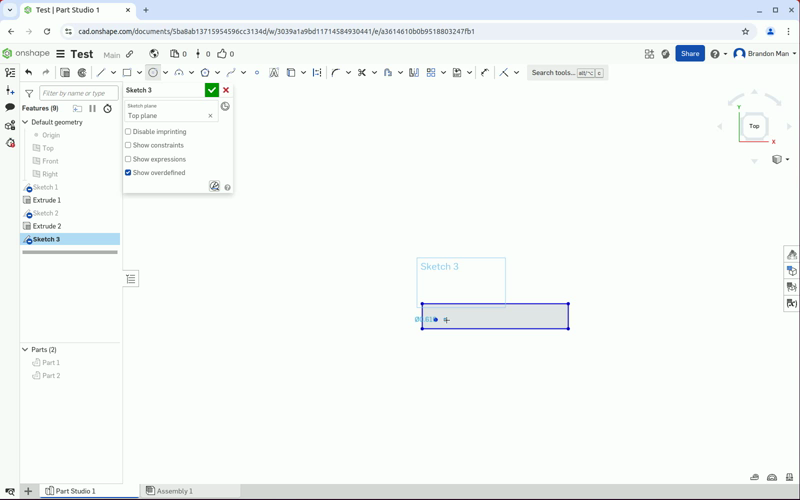
scroll(6)
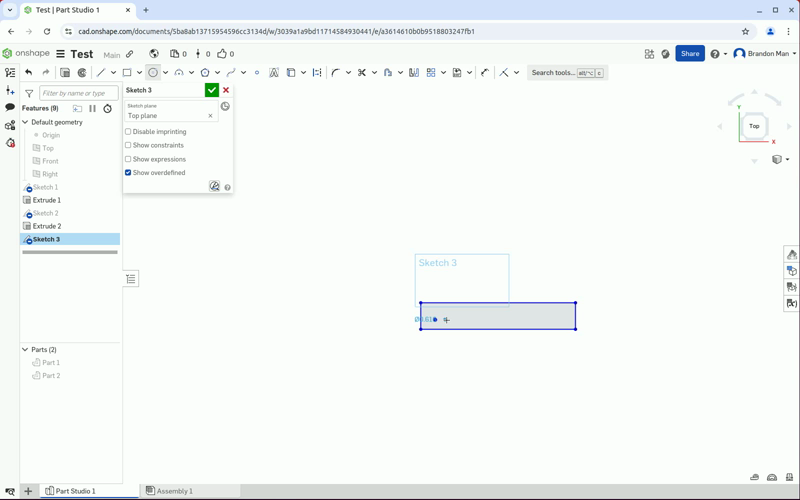
scroll(6)
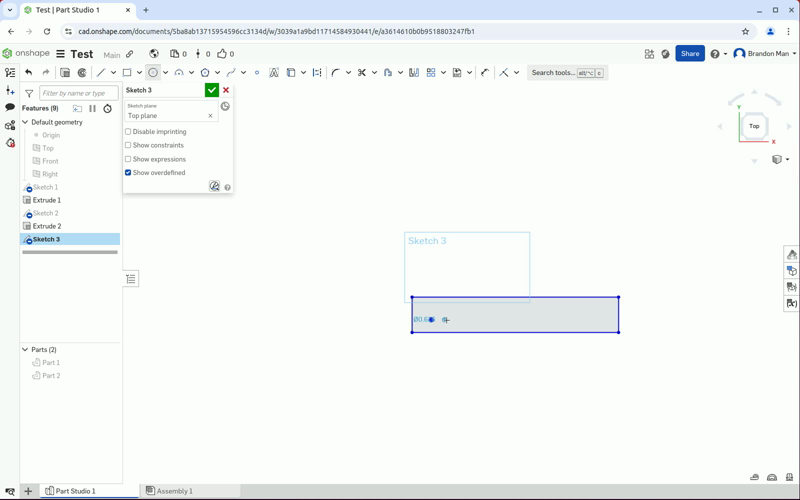
scroll(6)
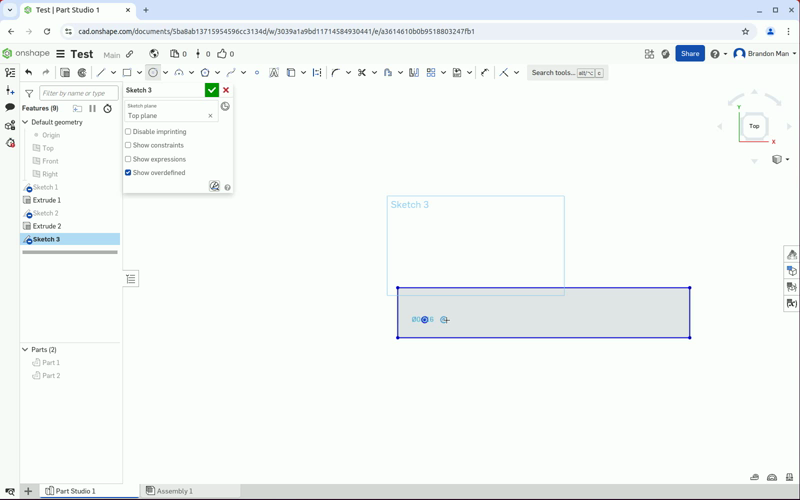
scroll(6)
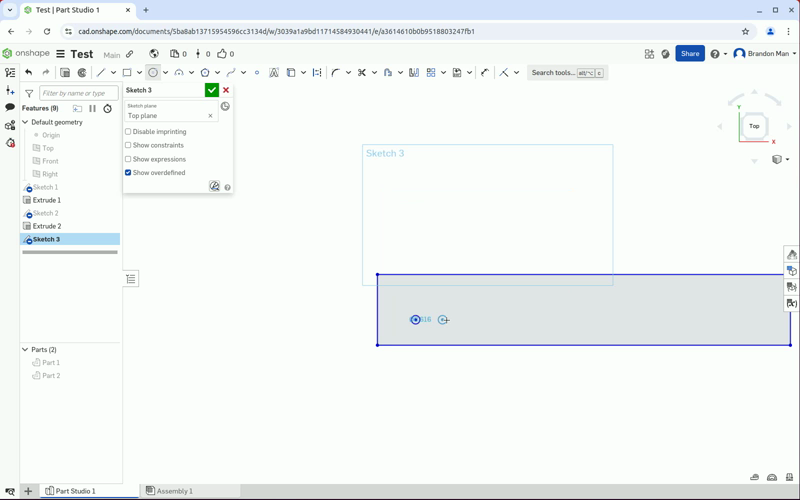
scroll(6)
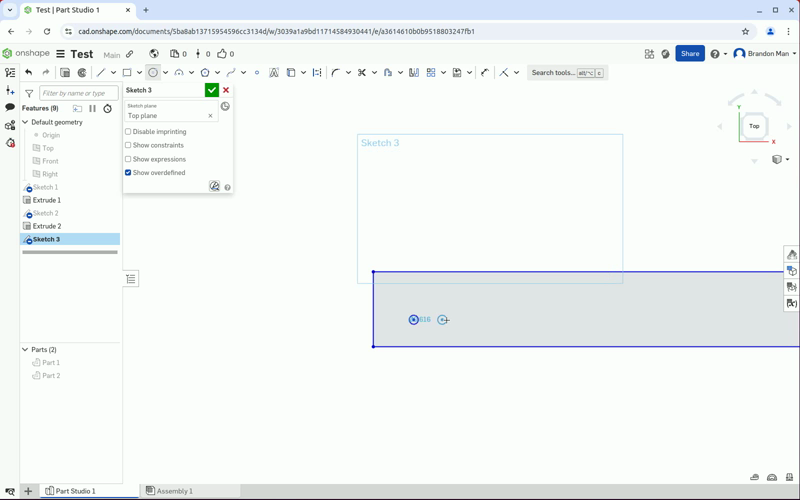
scroll(6)
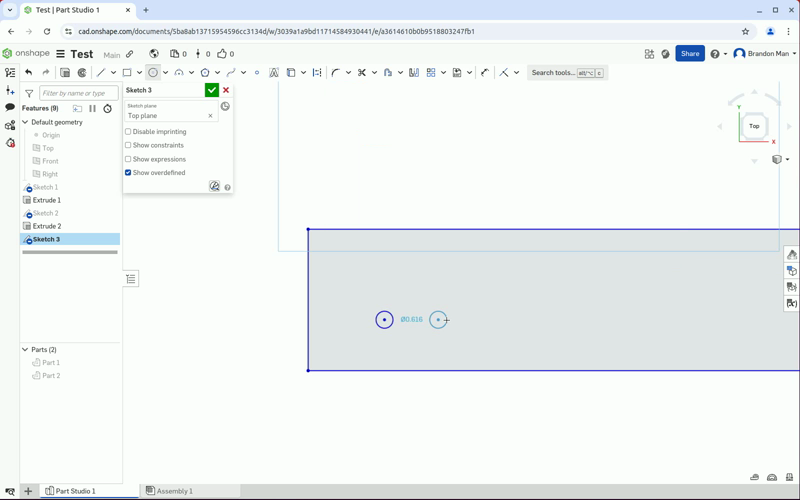
scroll(6)
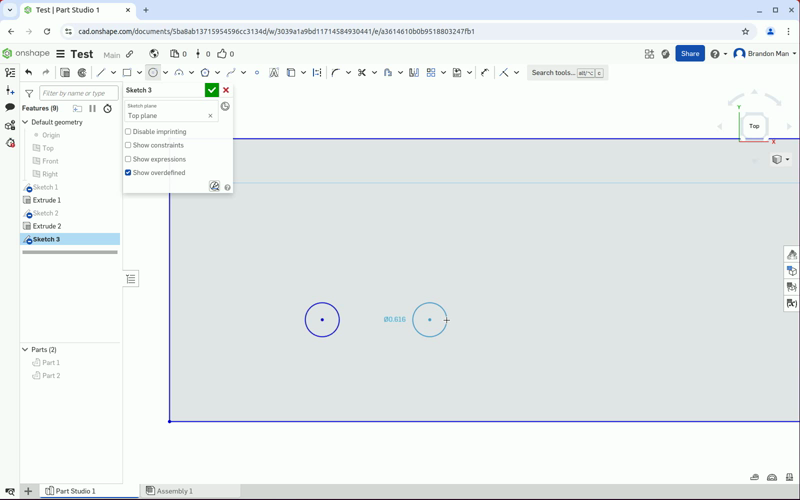
click(446, 319)
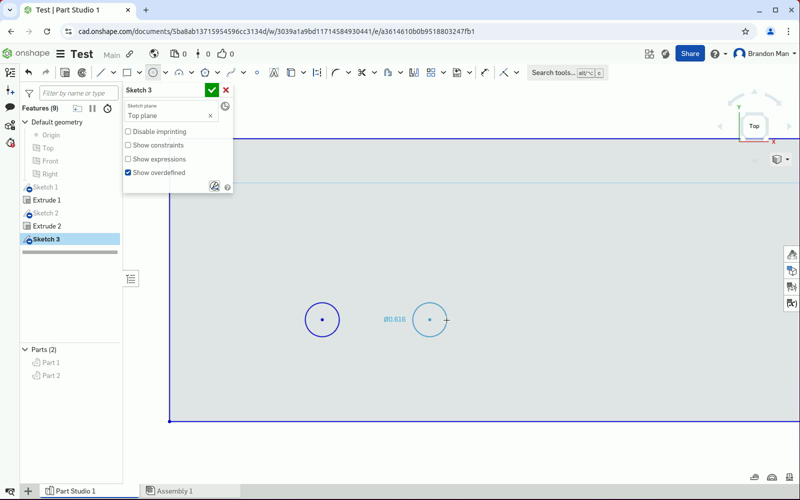
scroll(-6)
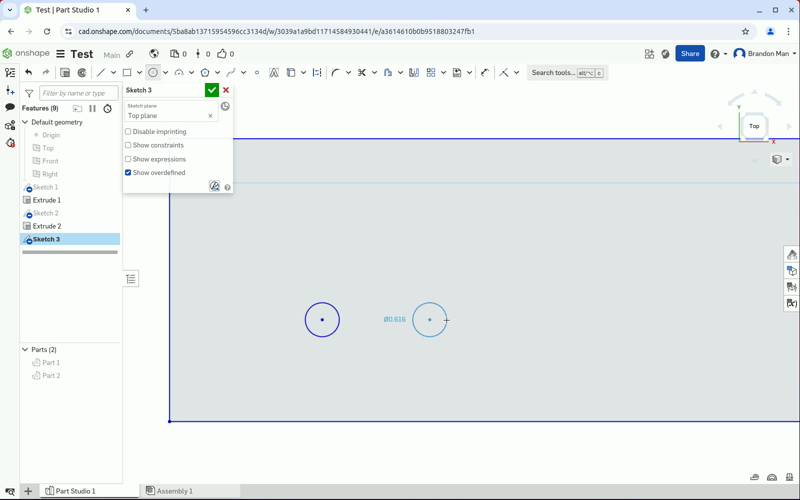
scroll(-6)
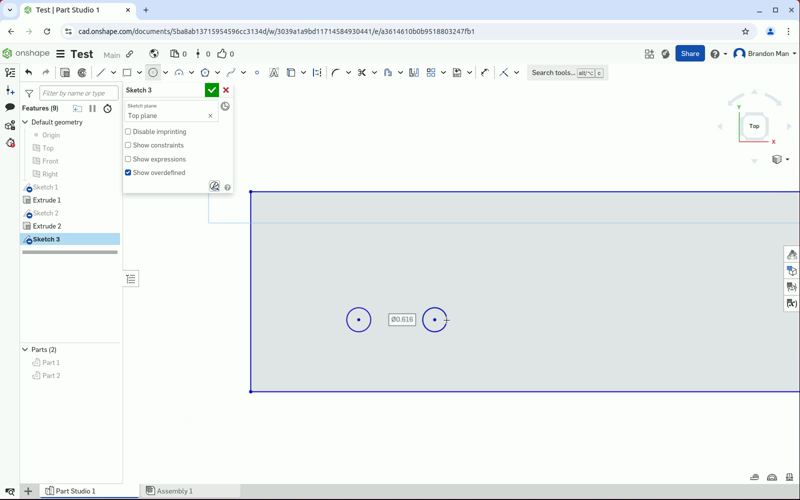
scroll(-6)
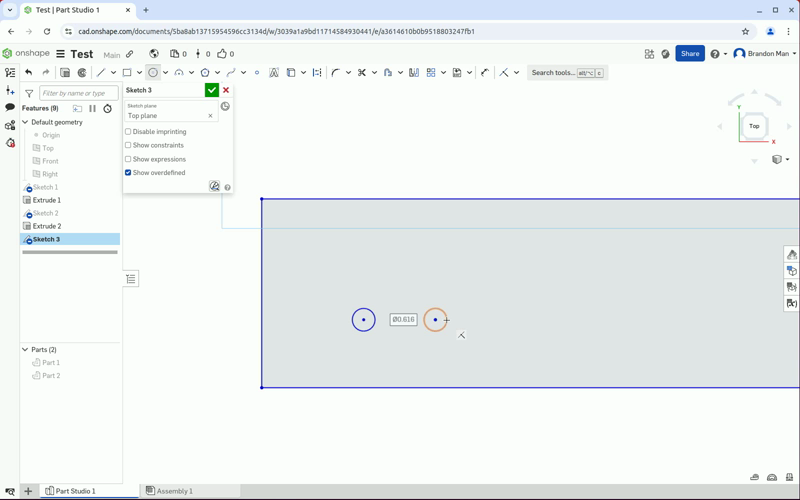
scroll(-6)
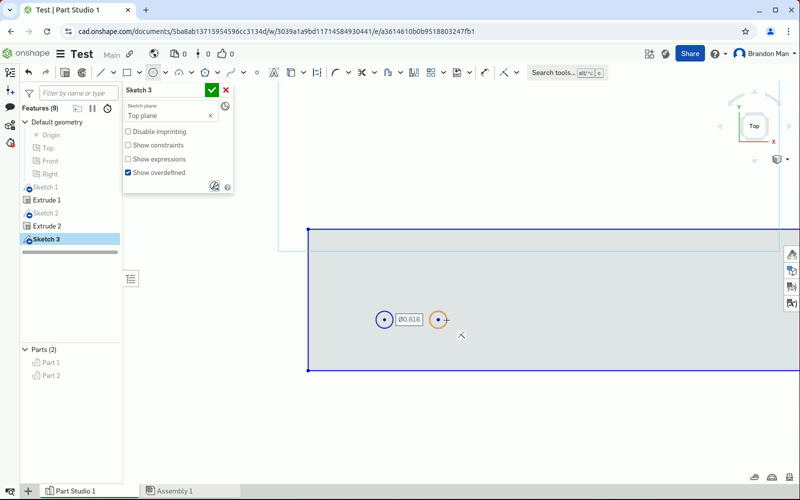
scroll(-6)
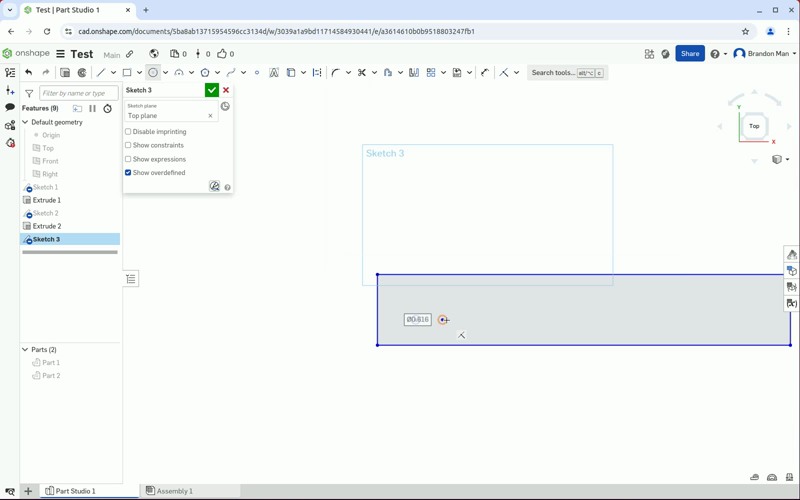
scroll(-6)
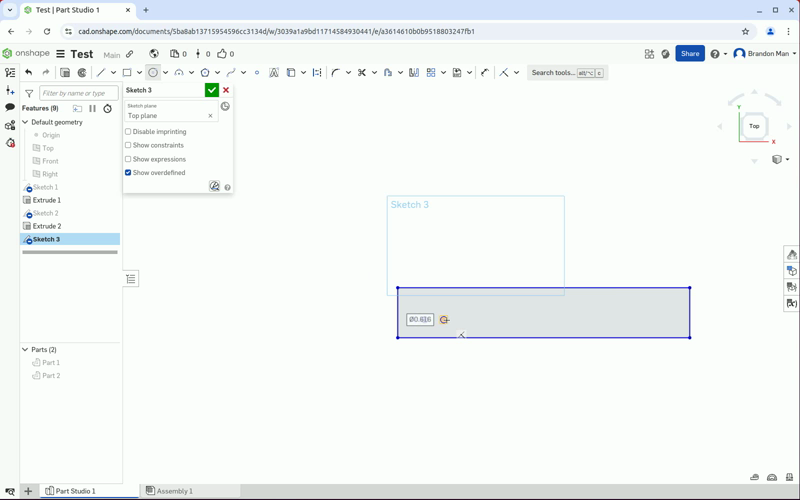
scroll(-6)
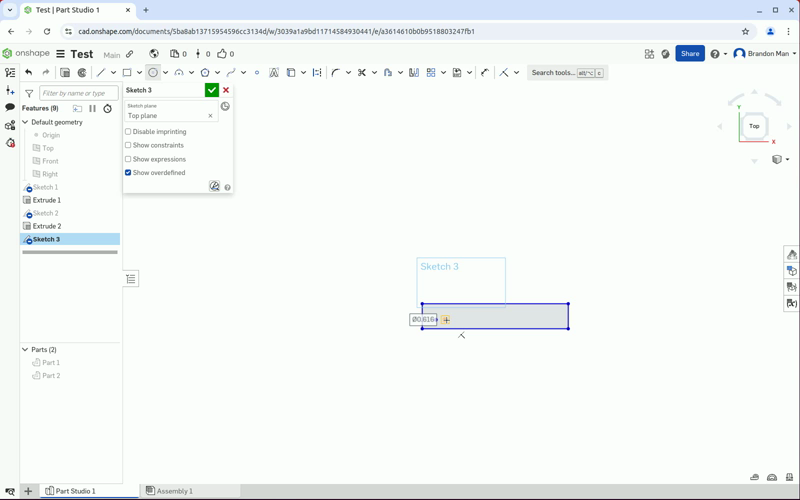
key(esc)
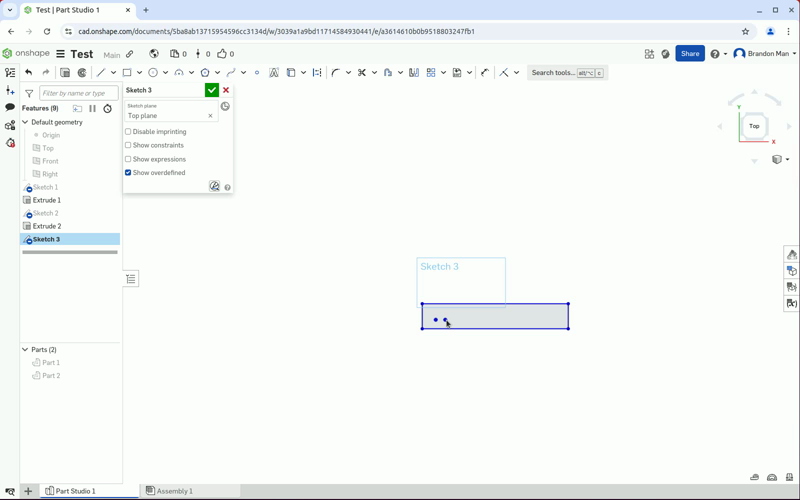
key(c)
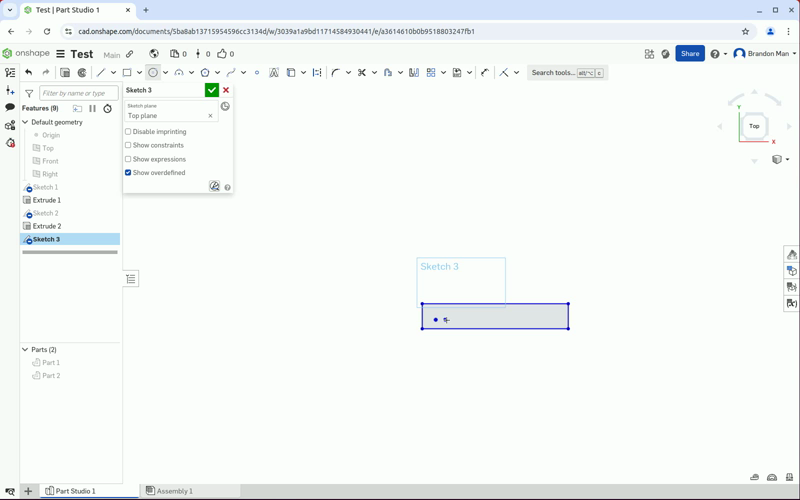
key_down(shift)
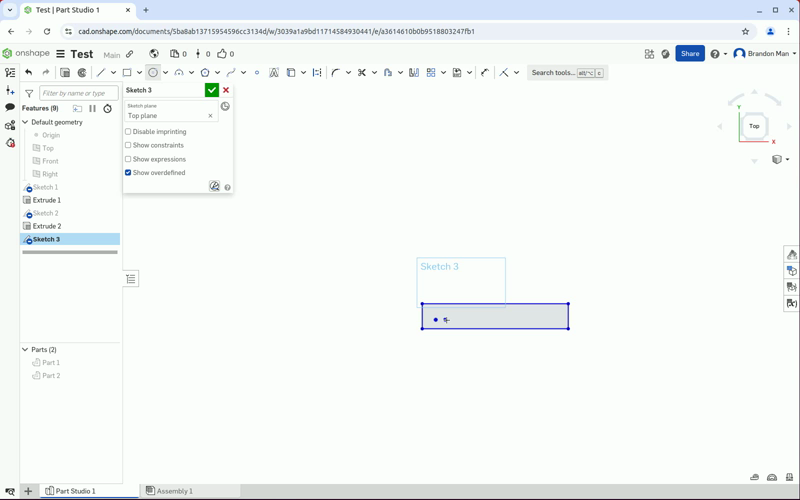
mouse_move(545, 319)
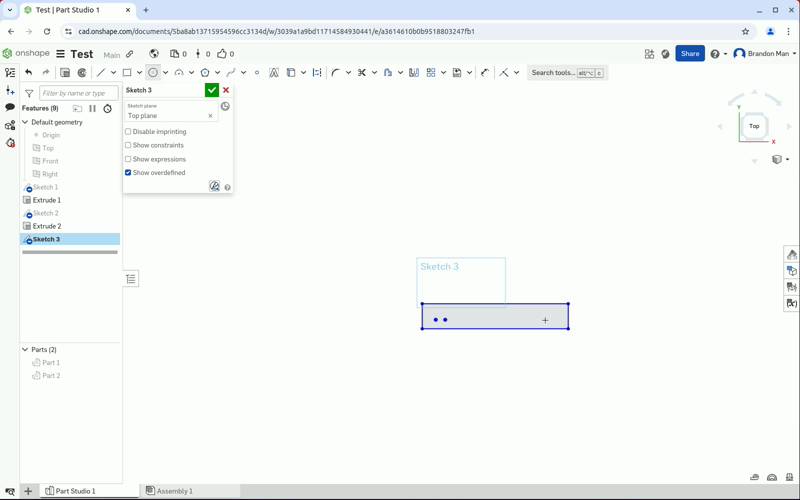
click(545, 319)
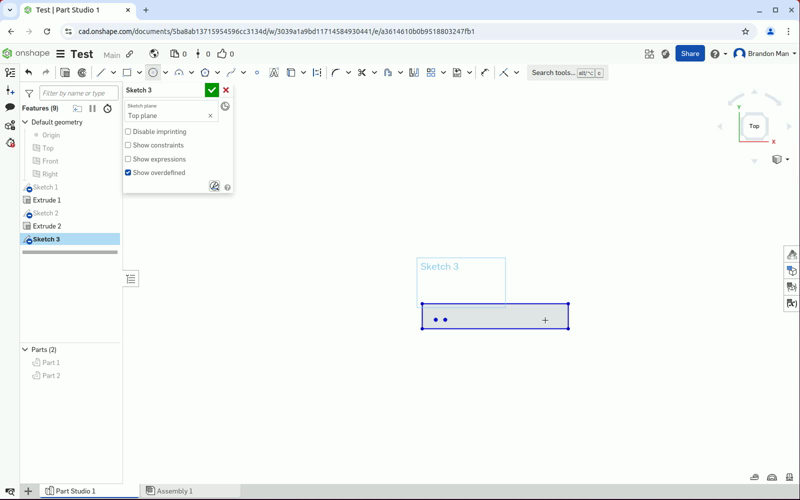
key_up(shift)
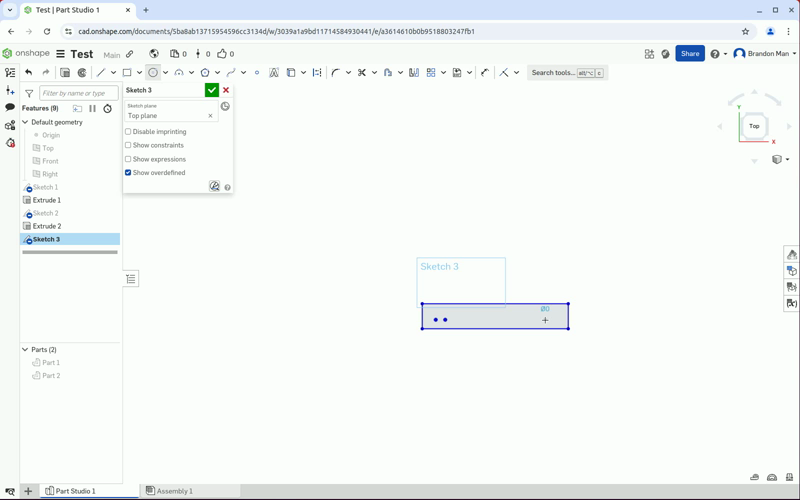
mouse_move(546, 319)
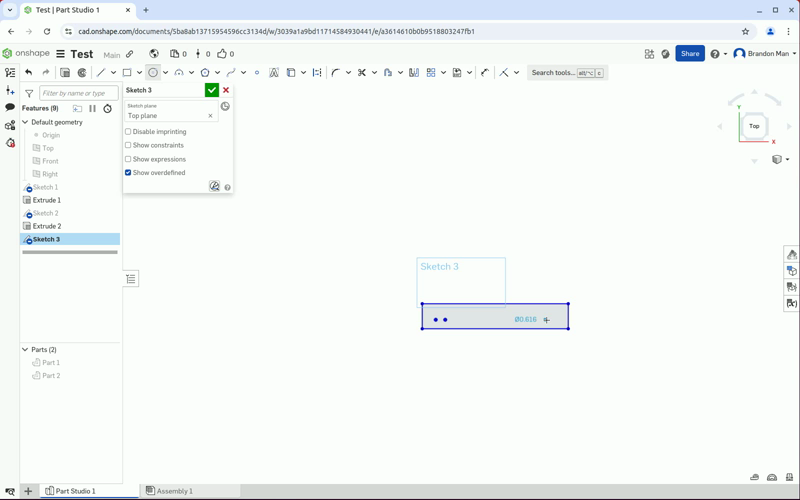
scroll(6)
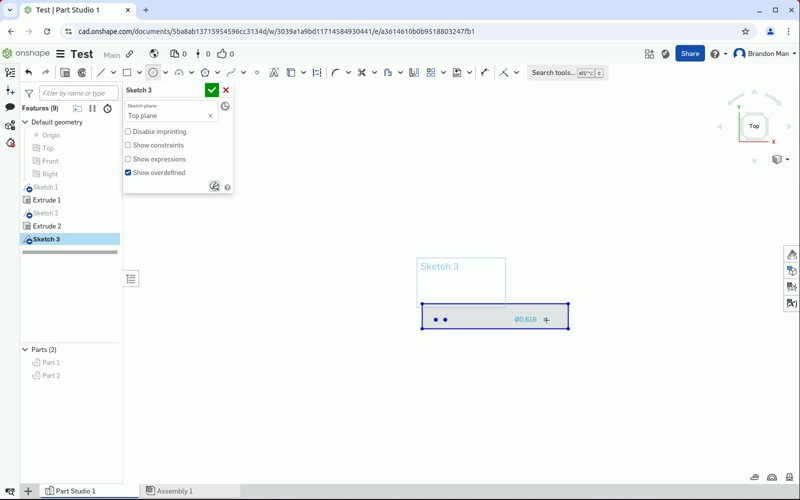
scroll(6)
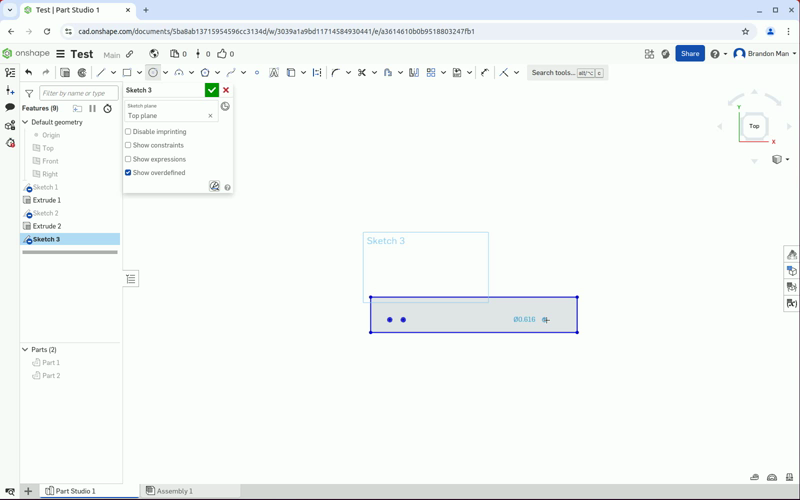
scroll(6)
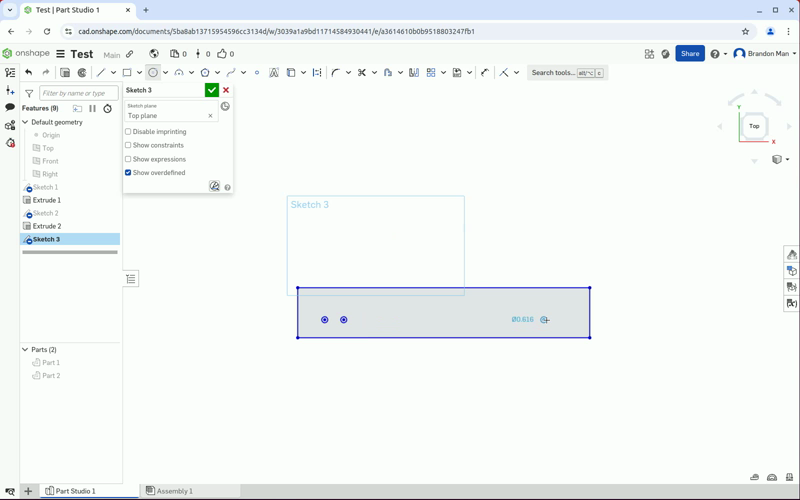
scroll(6)
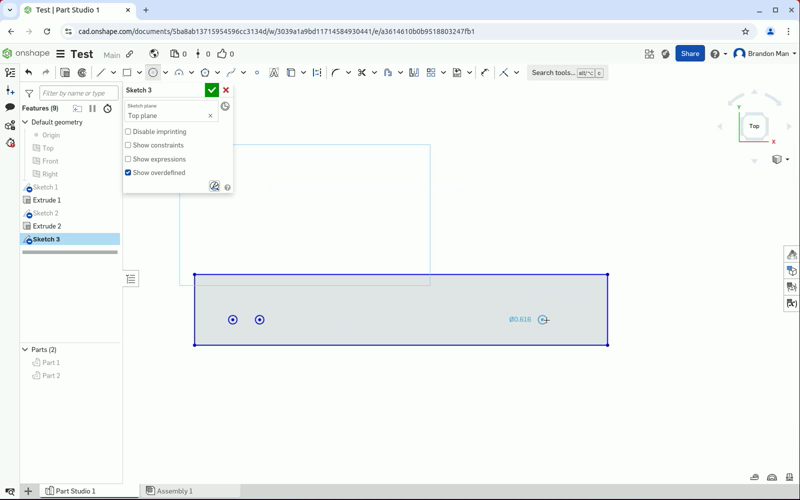
scroll(6)
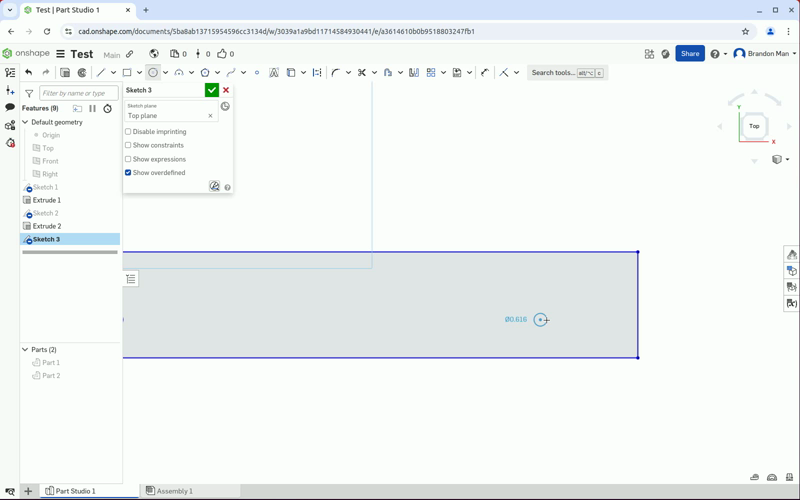
scroll(6)
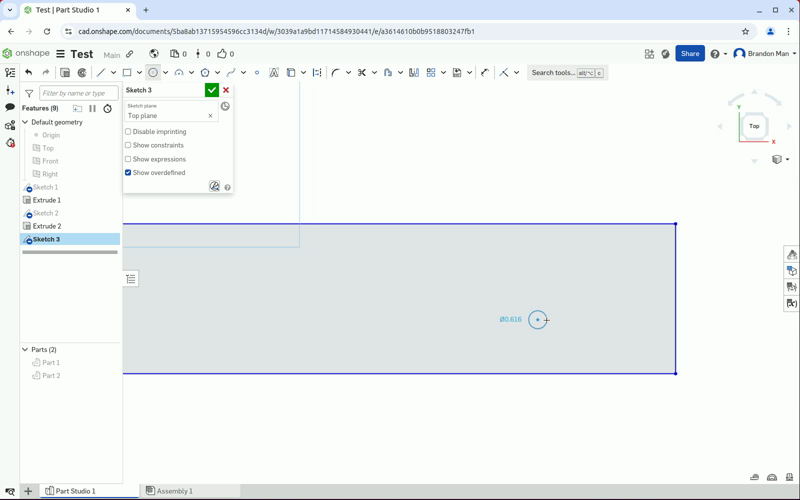
scroll(6)
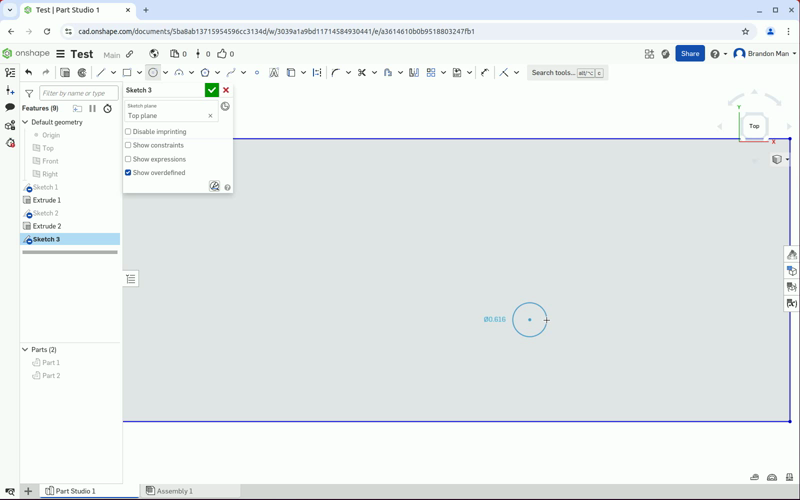
click(546, 319)
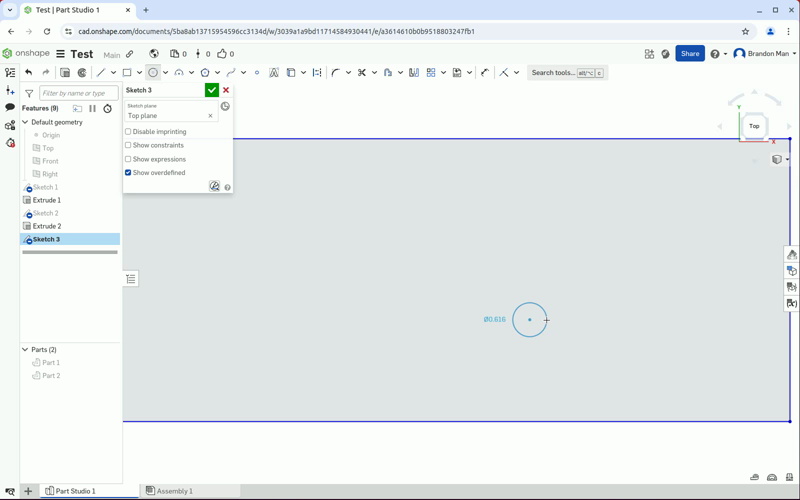
scroll(-6)
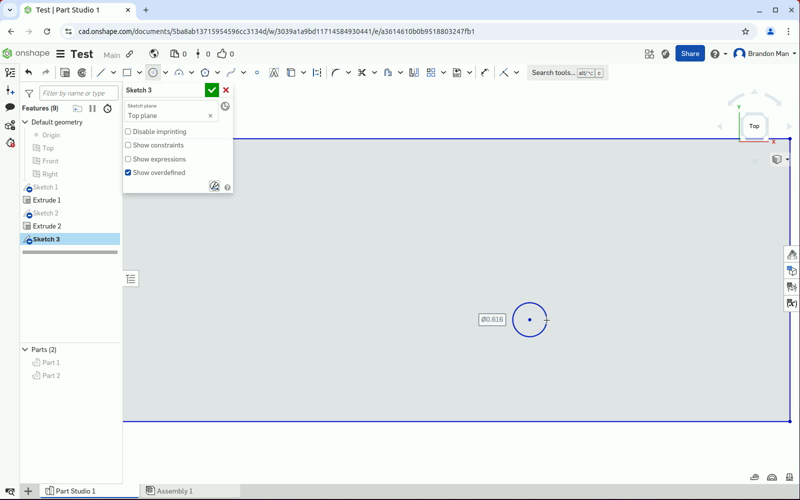
scroll(-6)
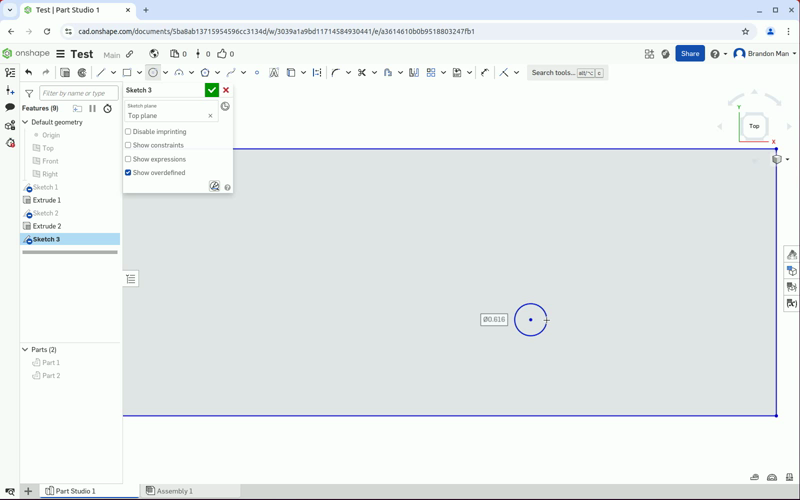
scroll(-6)
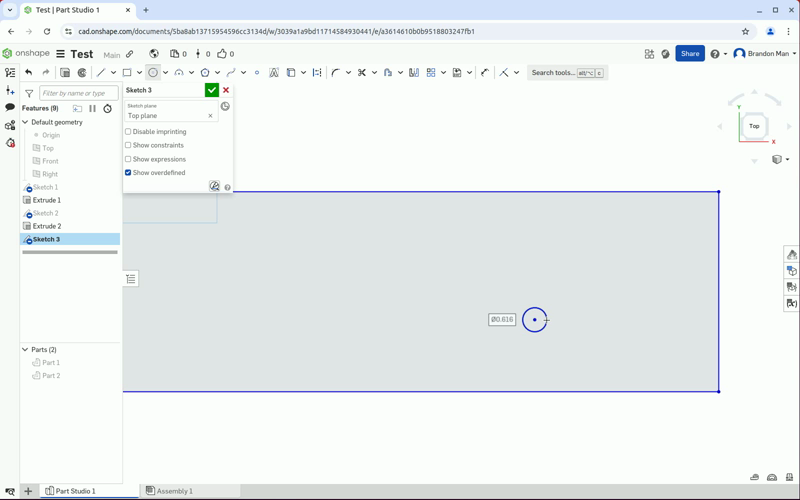
scroll(-6)
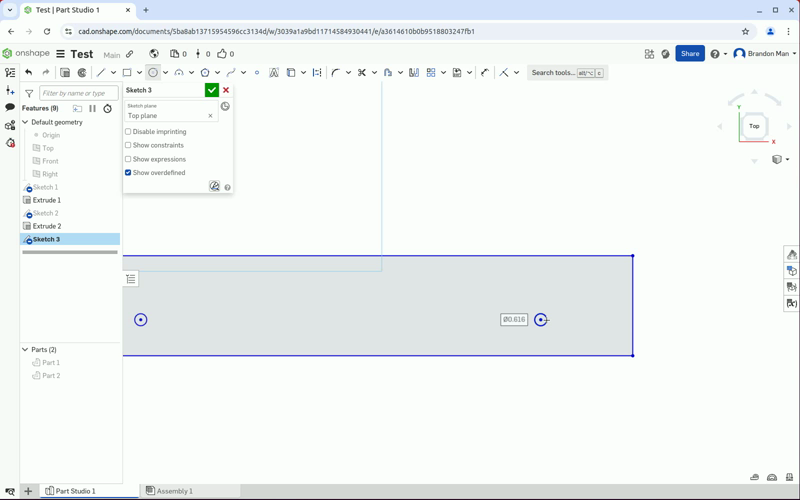
scroll(-6)
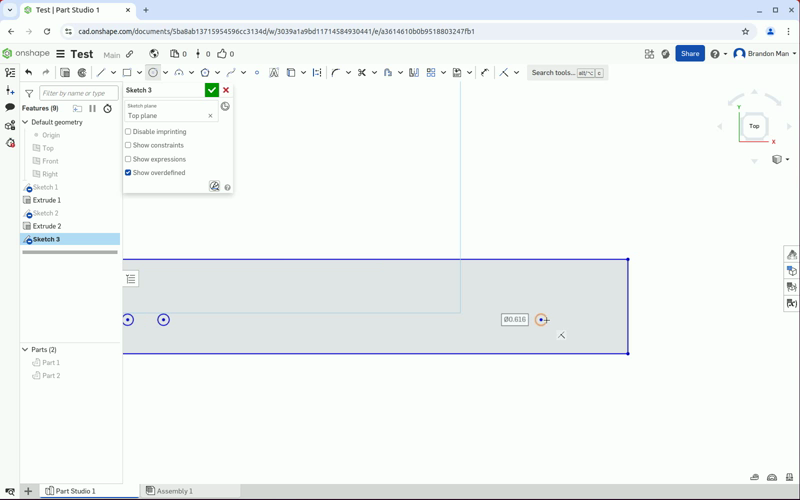
scroll(-6)
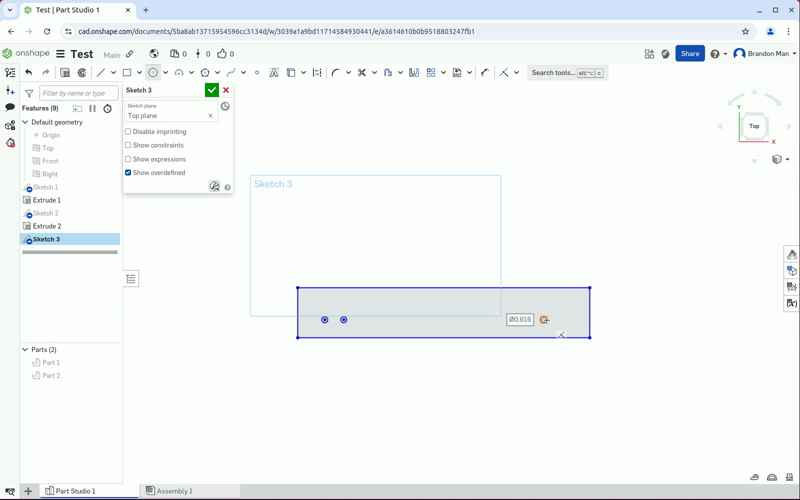
scroll(-6)
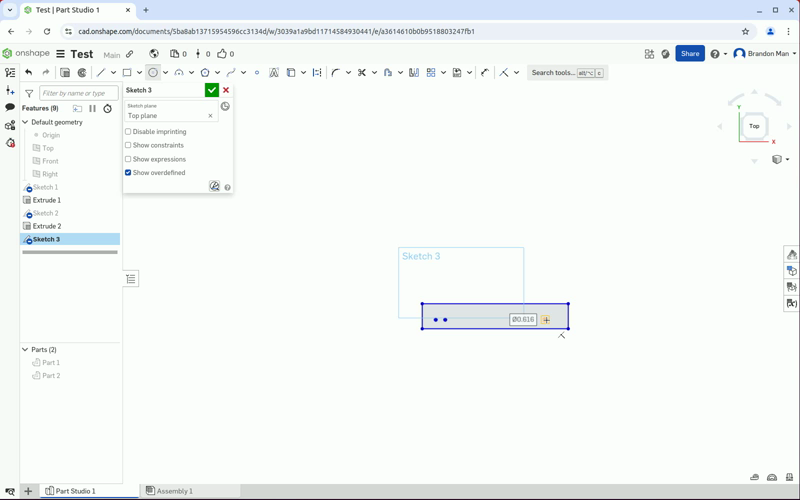
key(esc)
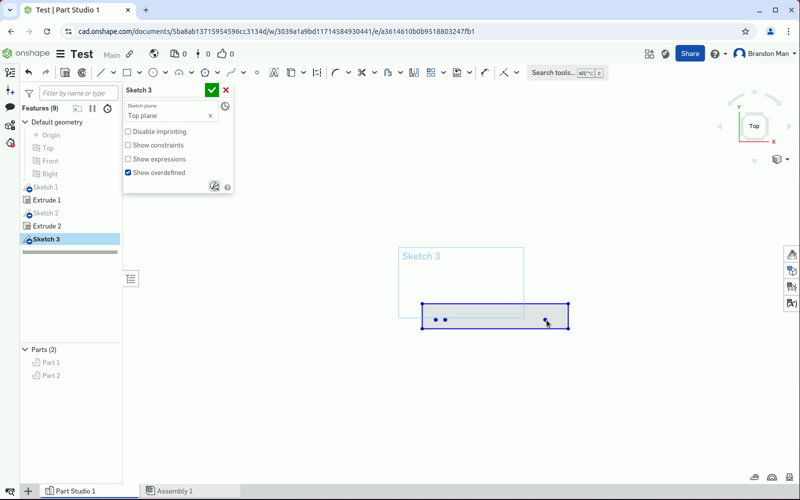
key(c)
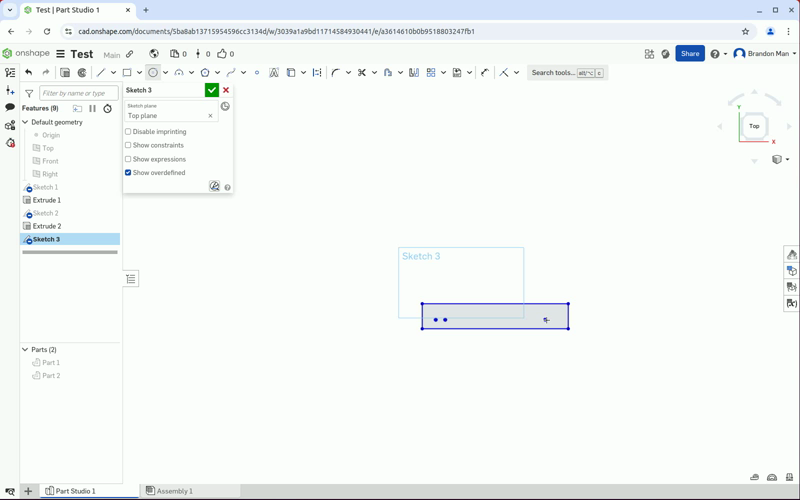
key_down(shift)
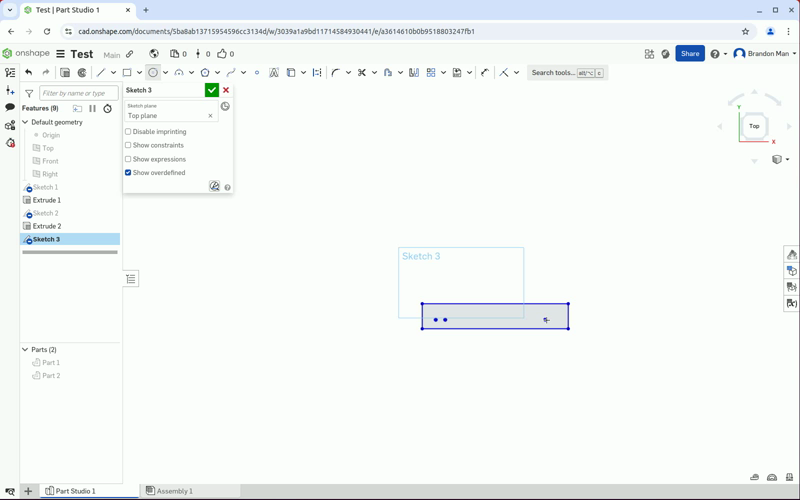
mouse_move(554, 319)
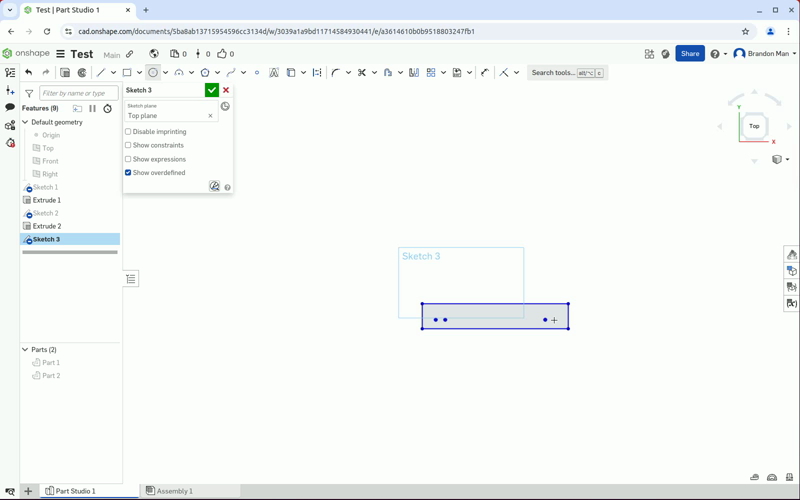
click(554, 319)
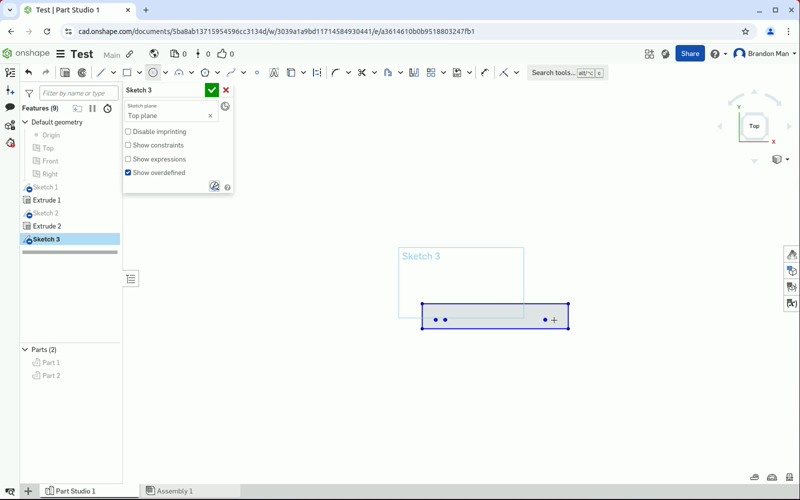
key_up(shift)
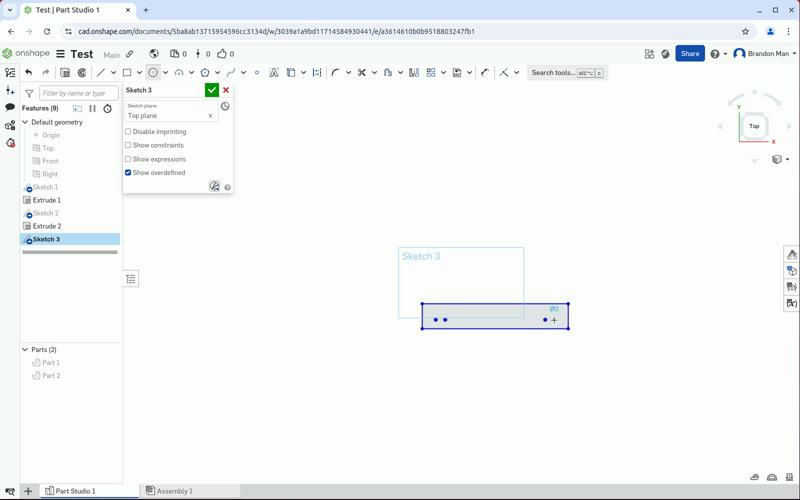
mouse_move(555, 319)
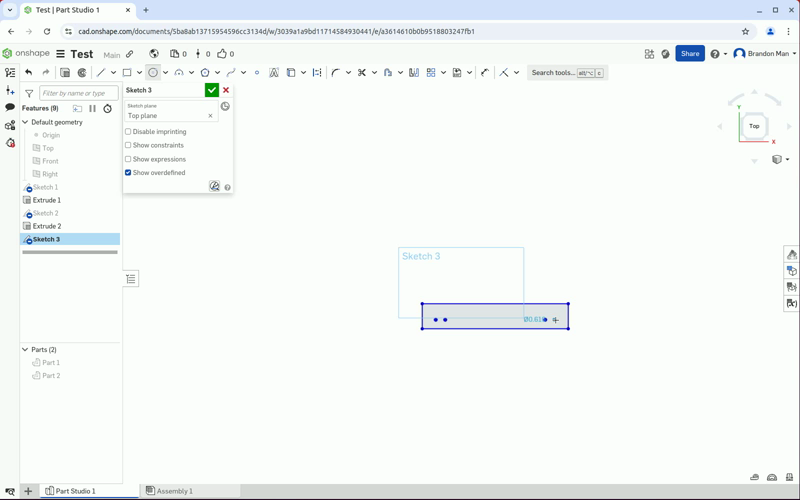
scroll(6)
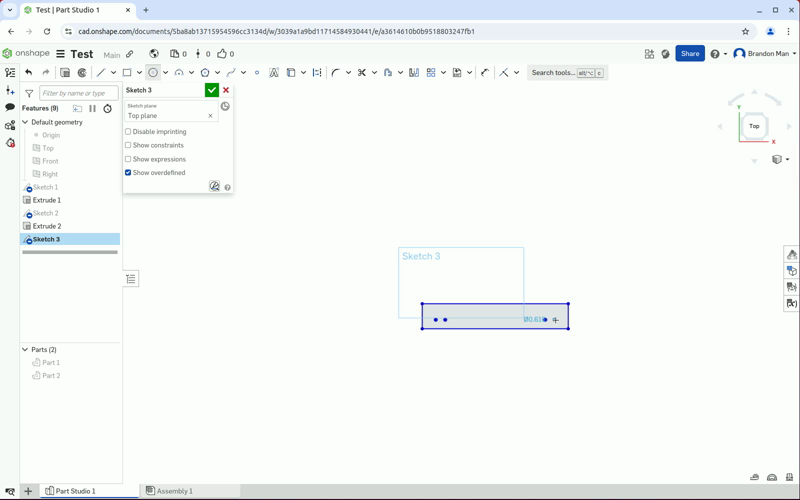
scroll(6)
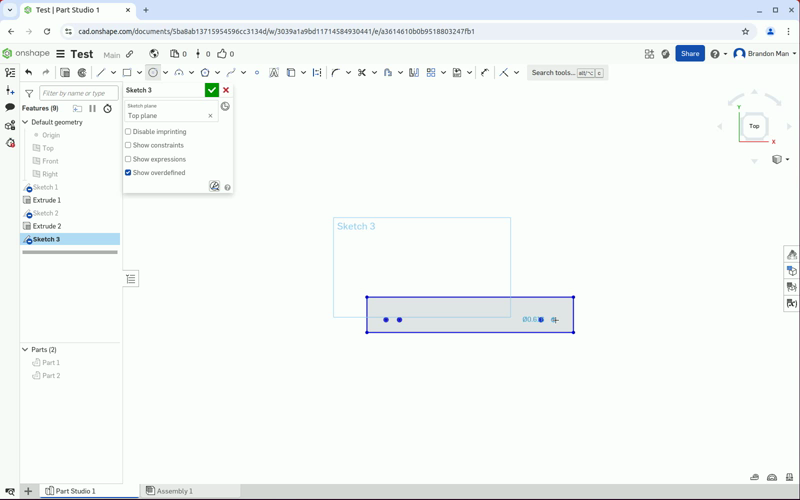
scroll(6)
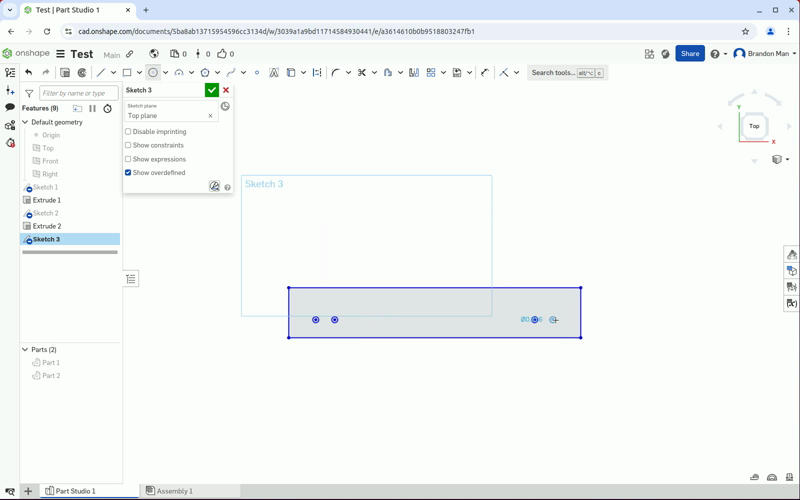
scroll(6)
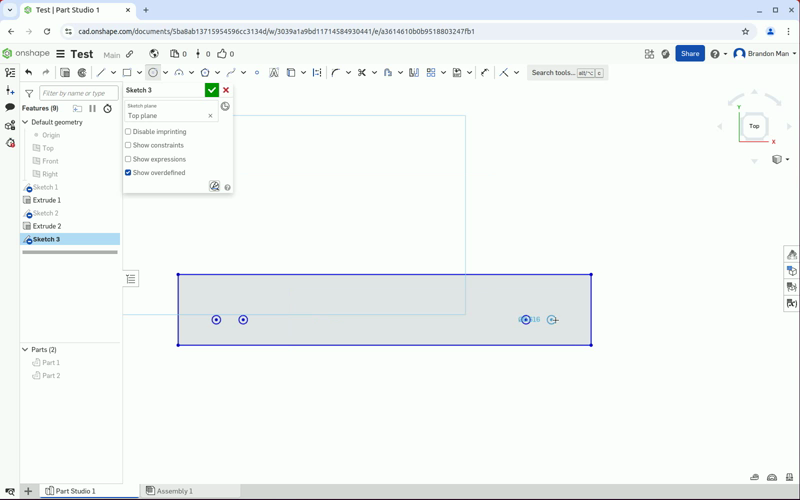
scroll(6)
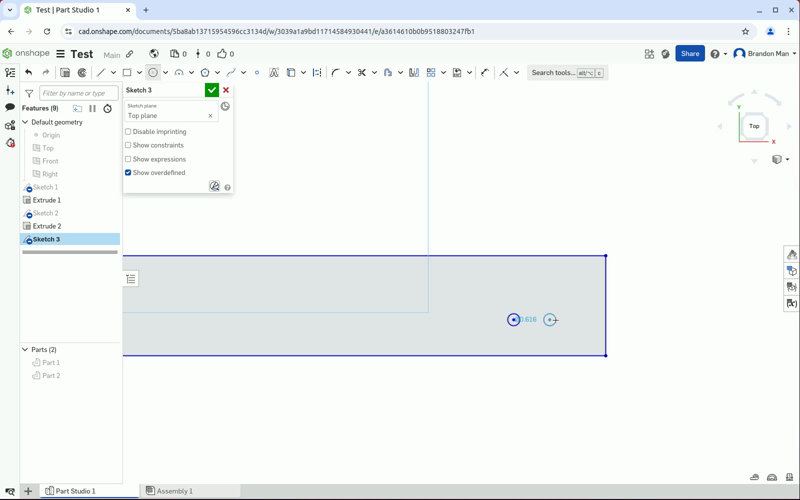
scroll(6)
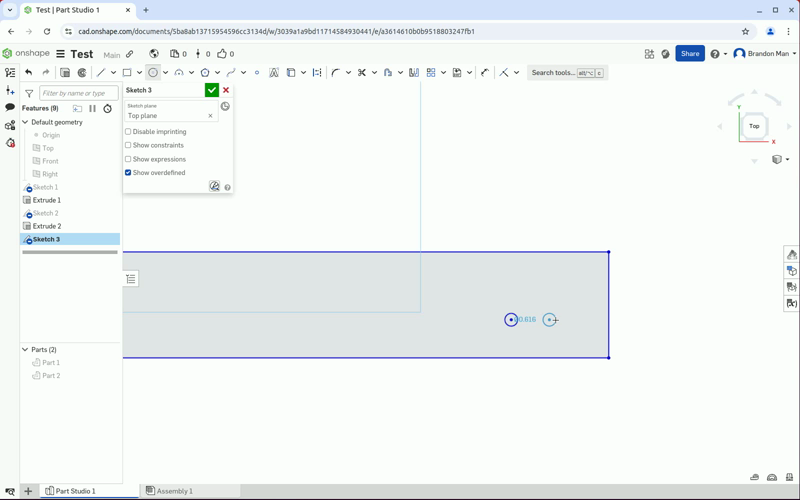
scroll(6)
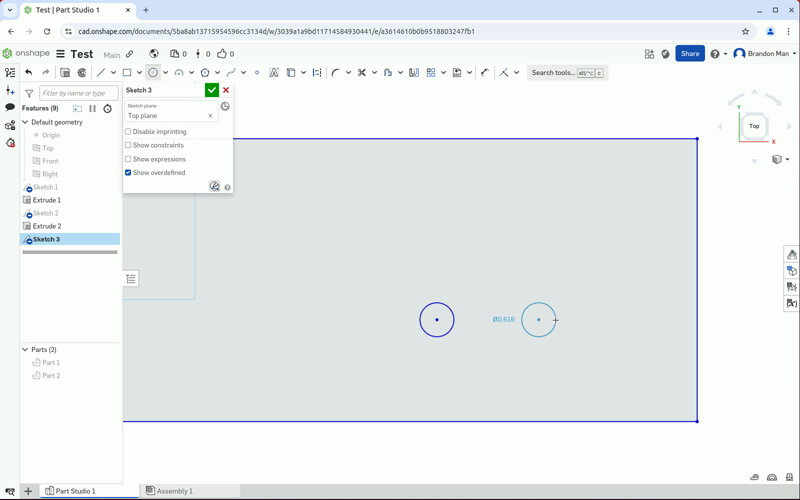
click(555, 319)
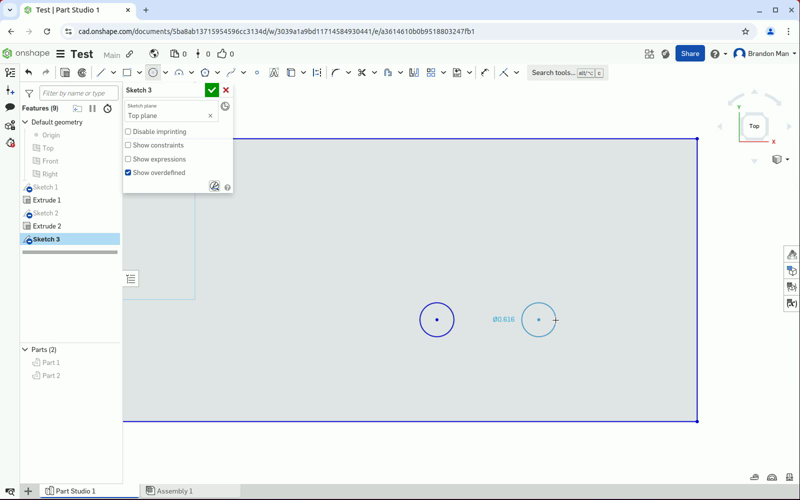
scroll(-6)
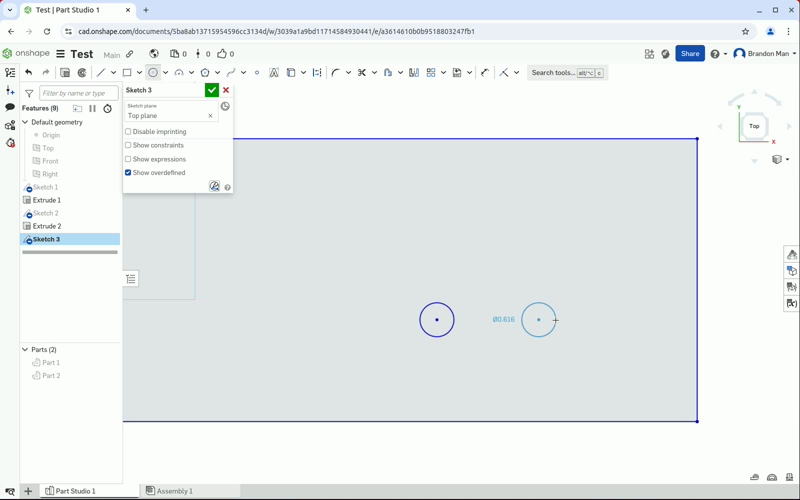
scroll(-6)
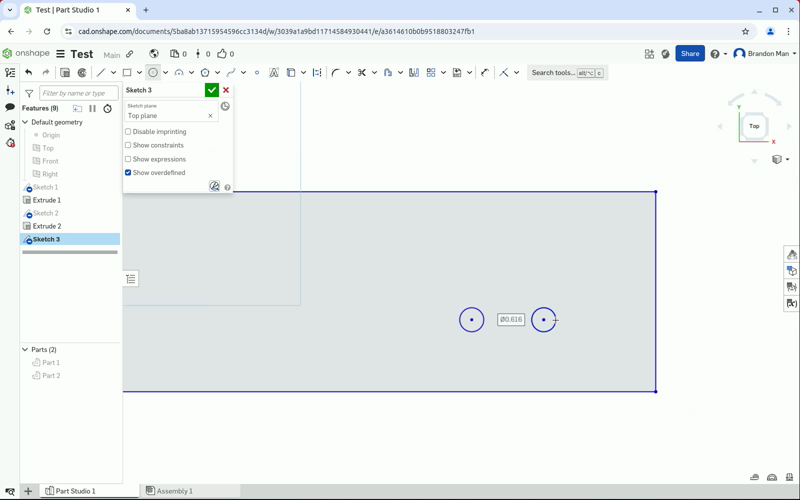
scroll(-6)
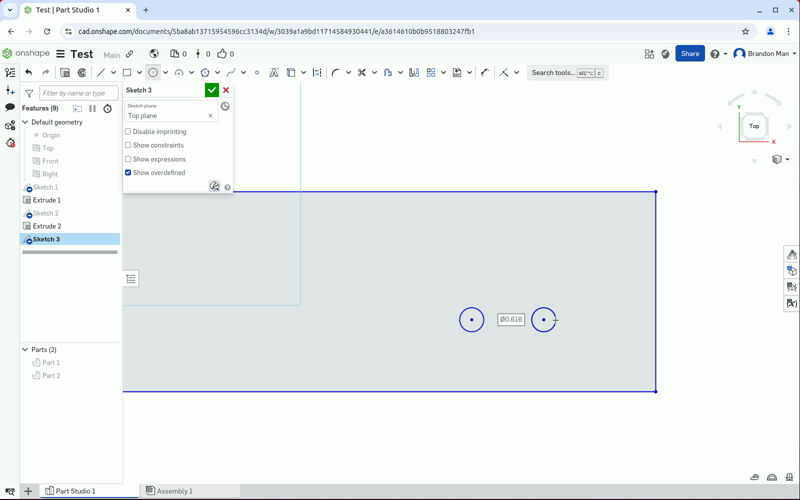
scroll(-6)
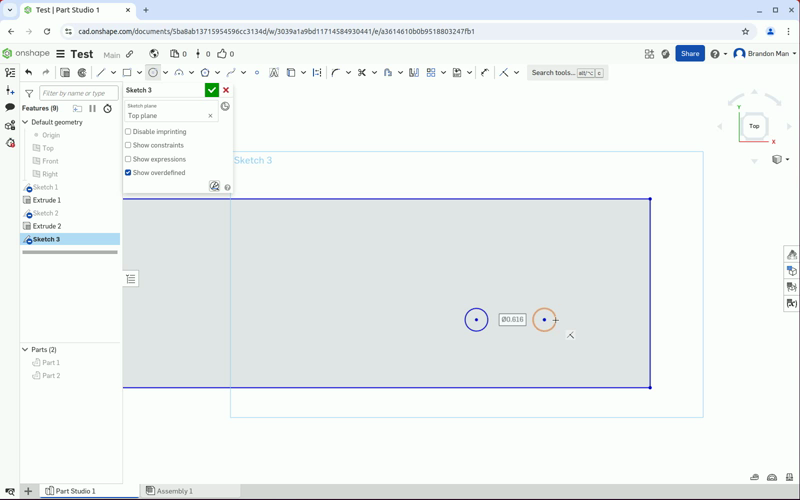
scroll(-6)
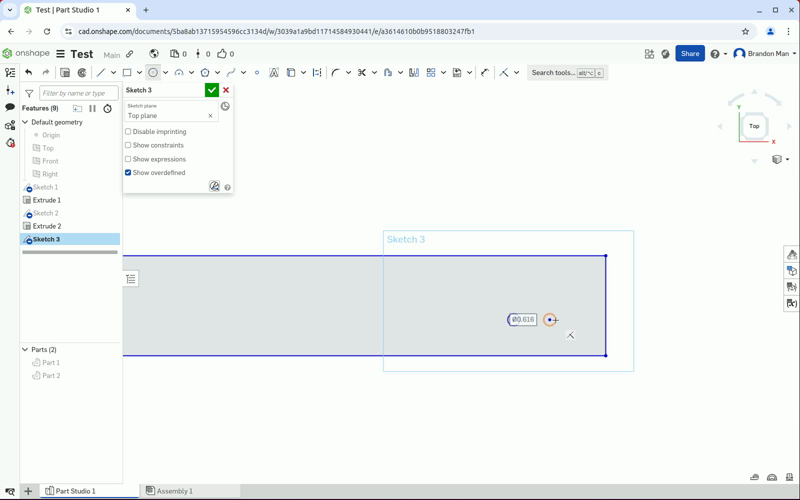
scroll(-6)
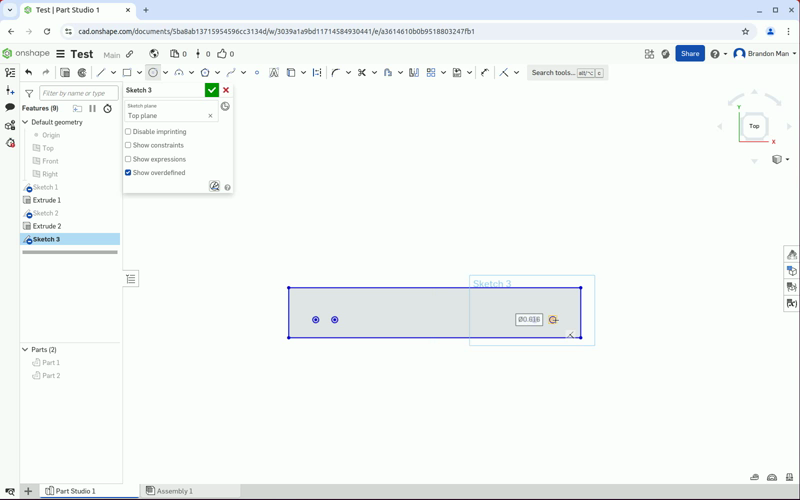
scroll(-6)
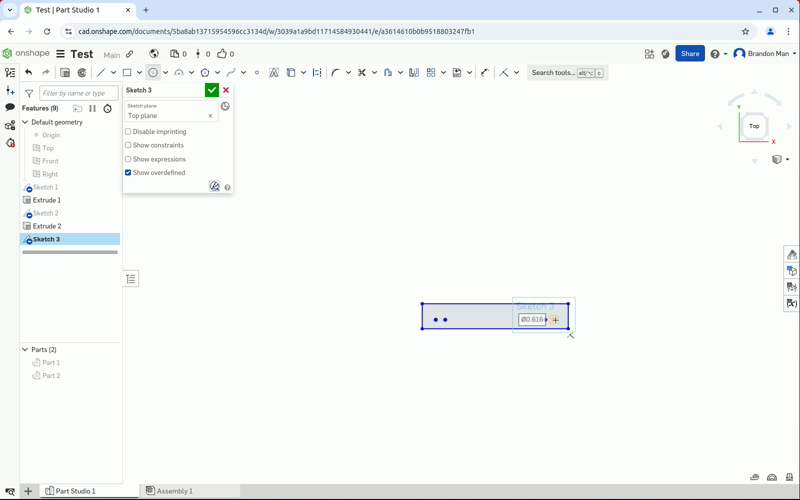
key(esc)
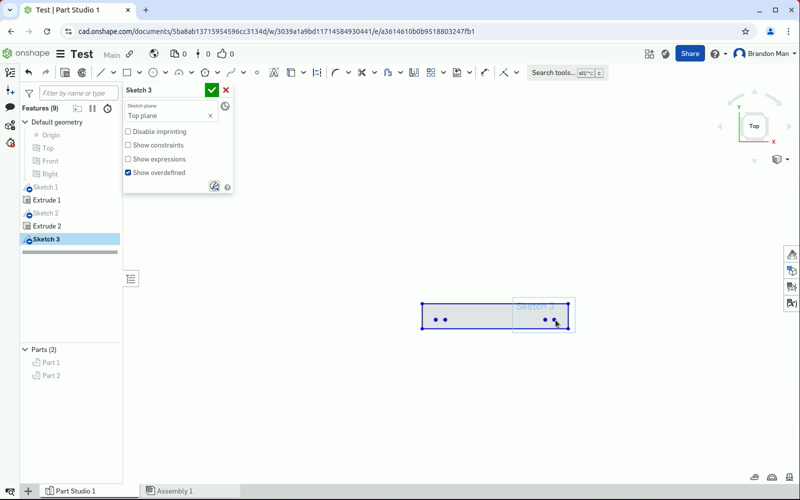
mouse_move(439, 322)
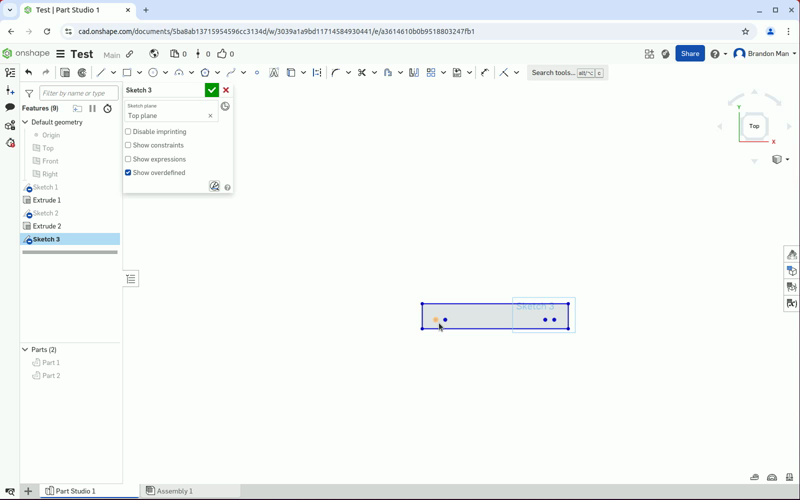
click(439, 322)
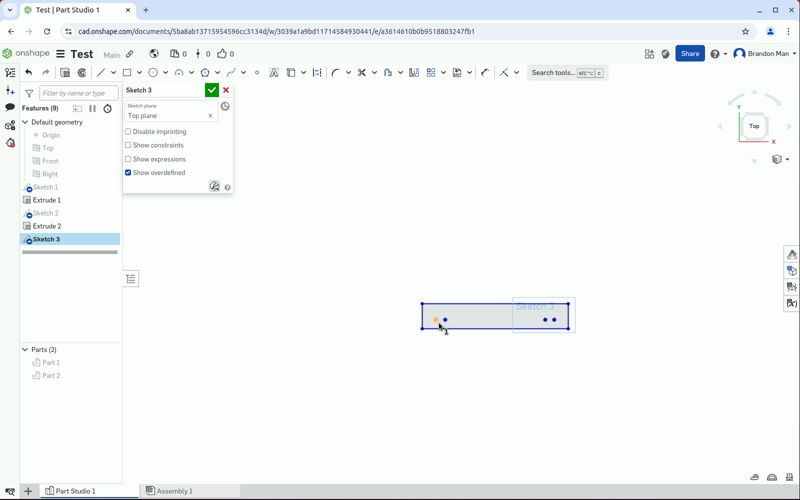
mouse_move(73, 352)
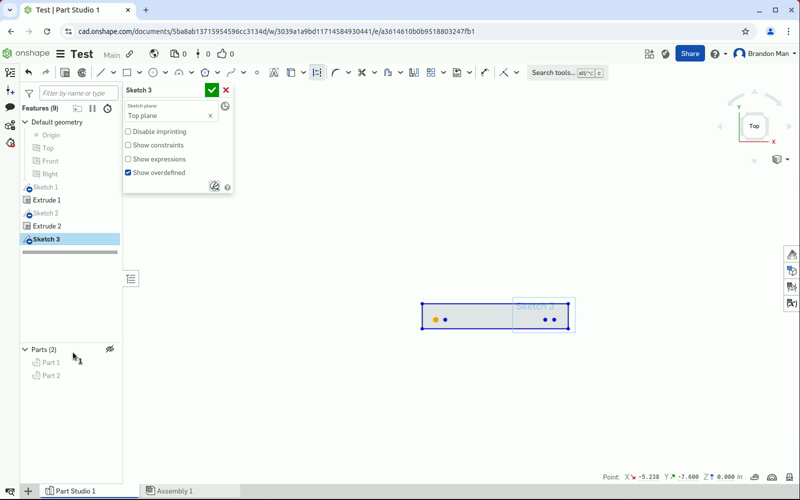
key(shift+y)
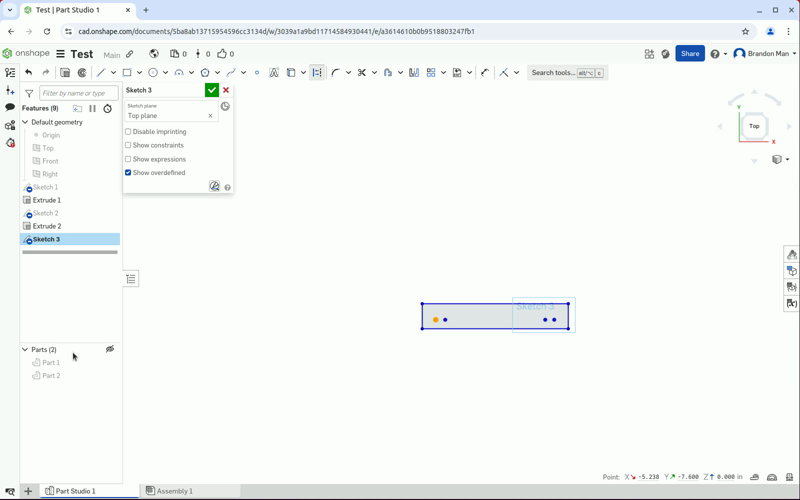
key(shift+e)
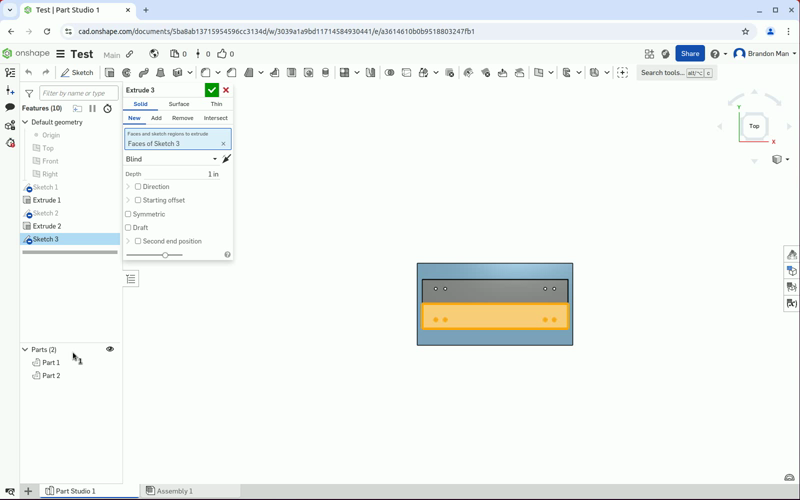
mouse_move(143, 106)
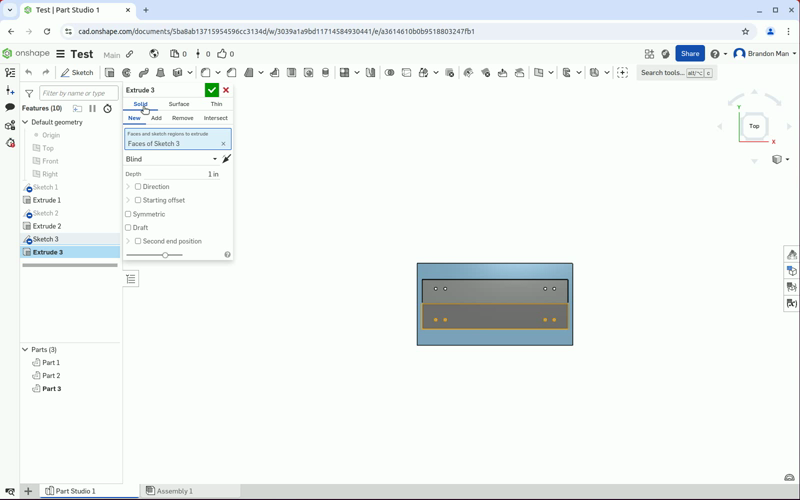
click(143, 106)
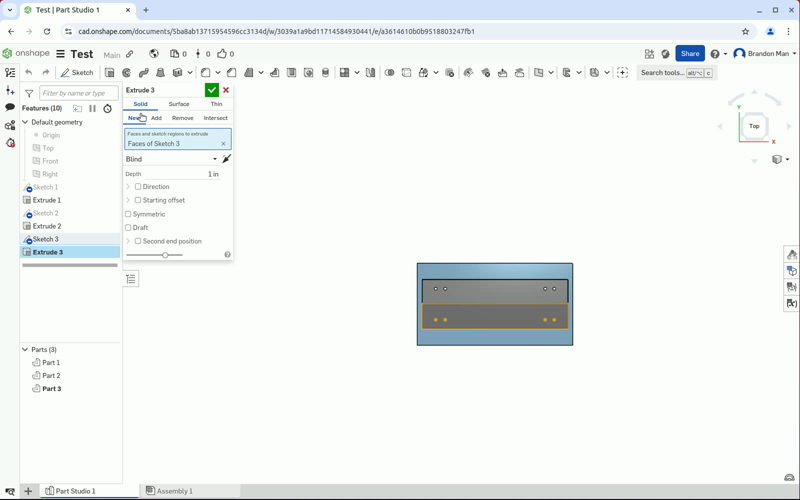
mouse_move(137, 120)
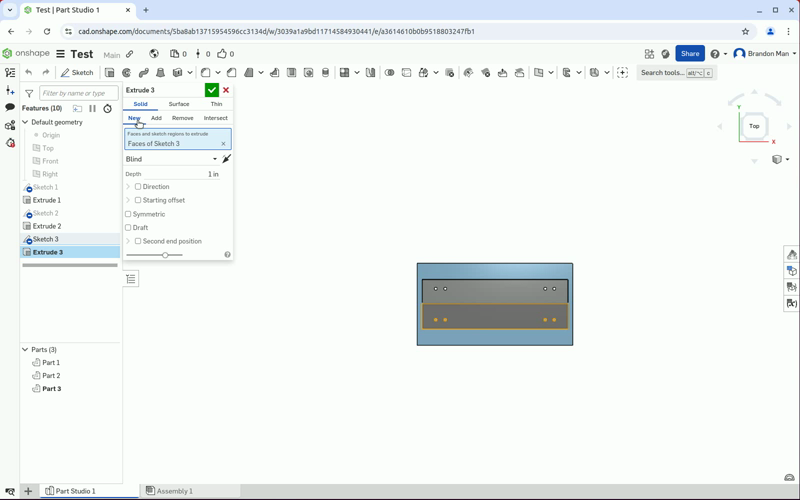
click(137, 120)
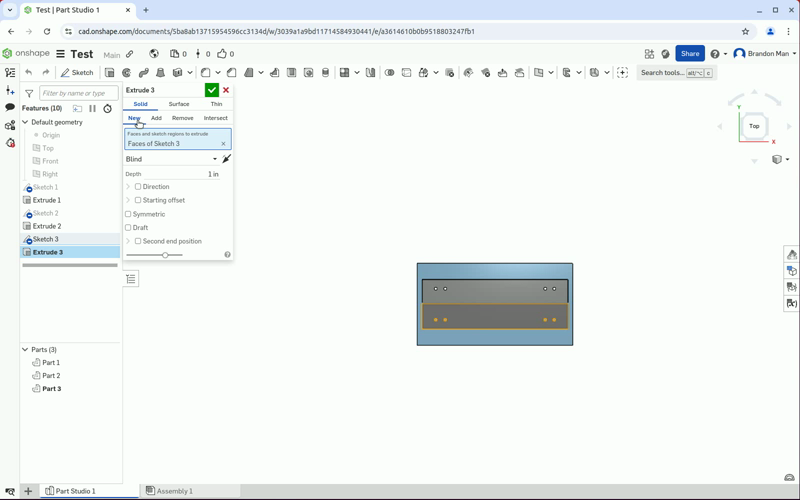
key(tab, 4)
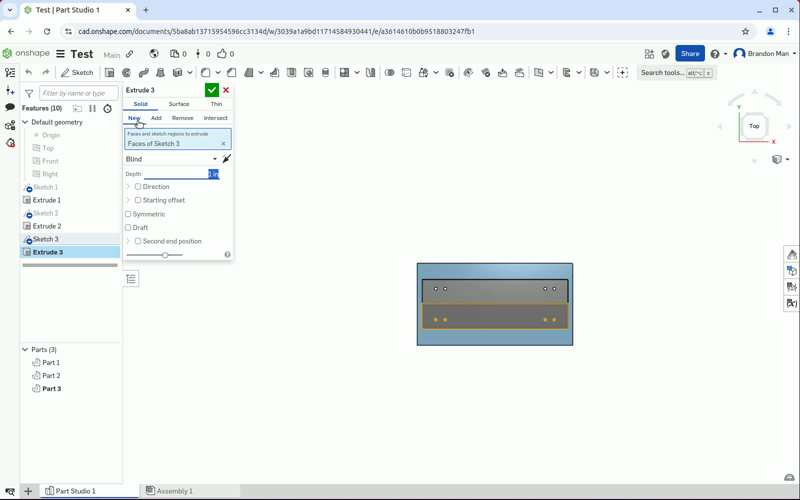
text(0.481)
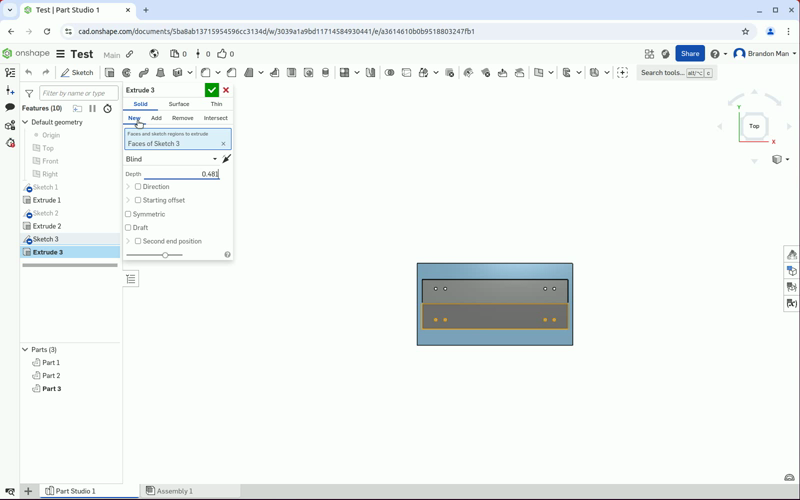
key(enter)
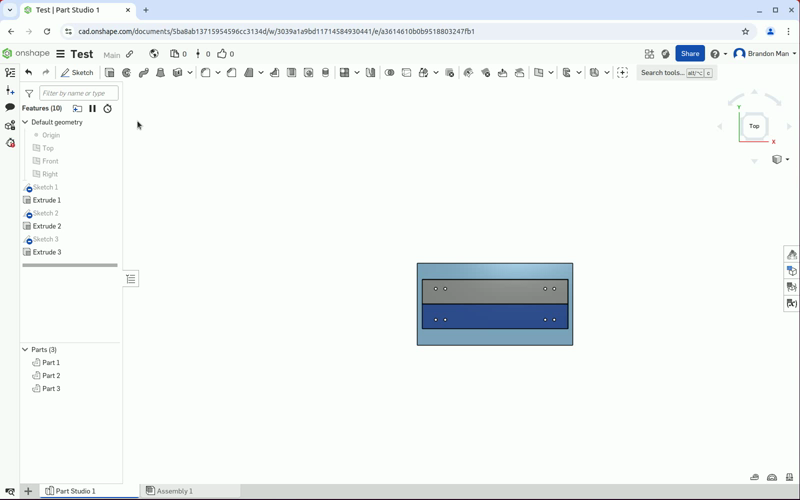
key(shift+h)
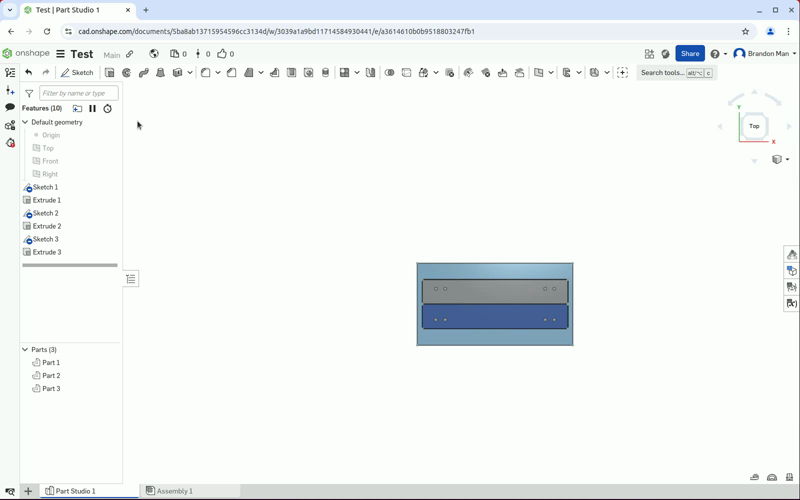
key(shift+h)
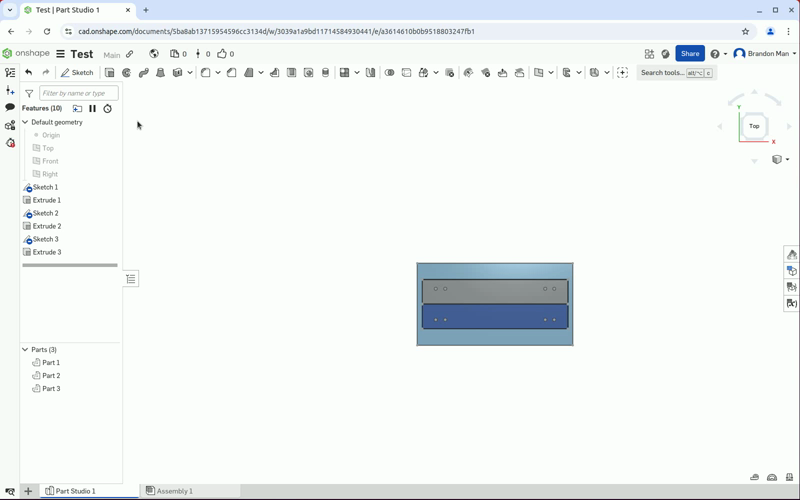
key(shift+7)
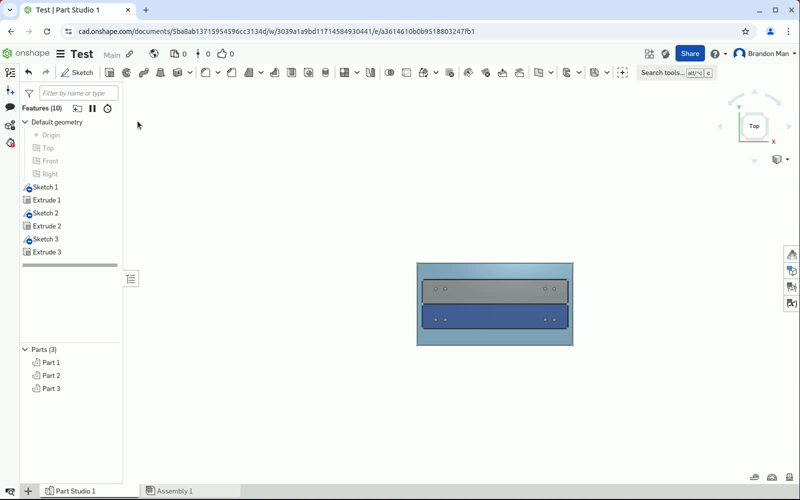
key(up, 3)
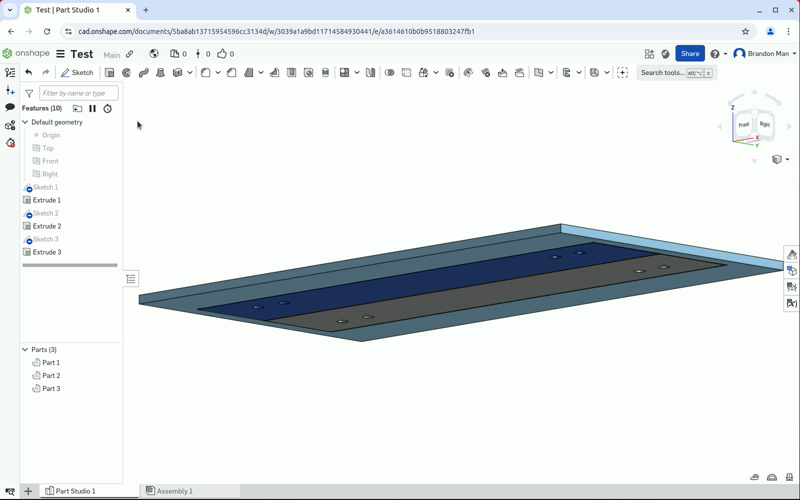
key(left, 3)
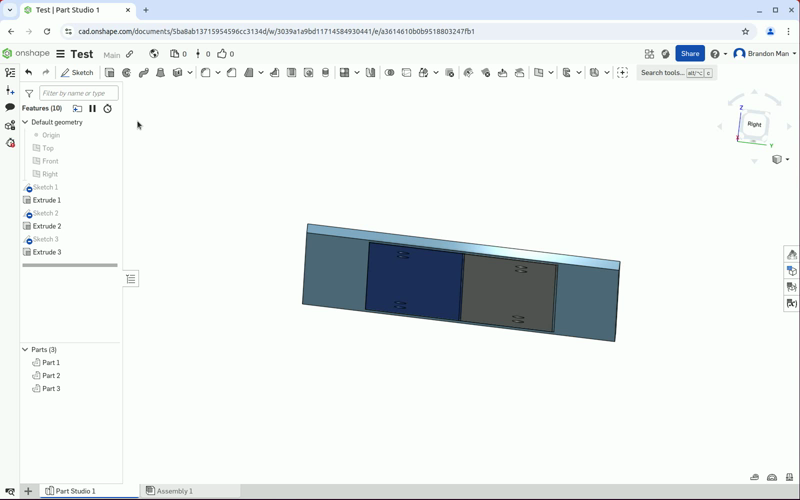
key(right, 3)
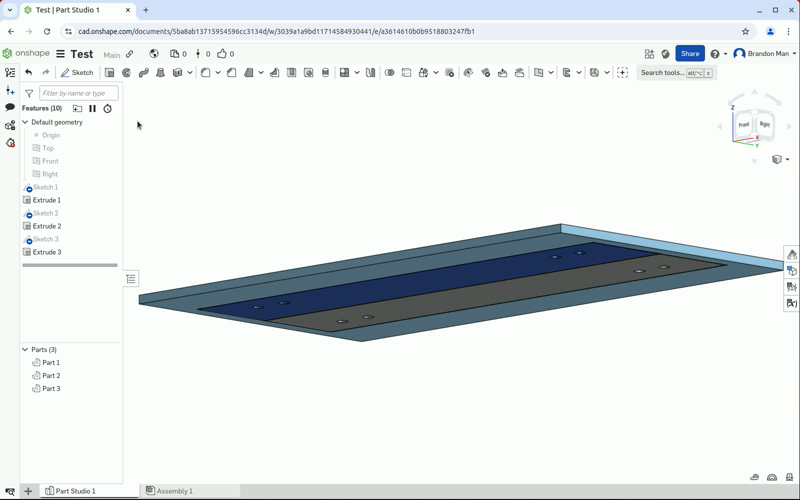
key(down, 3)
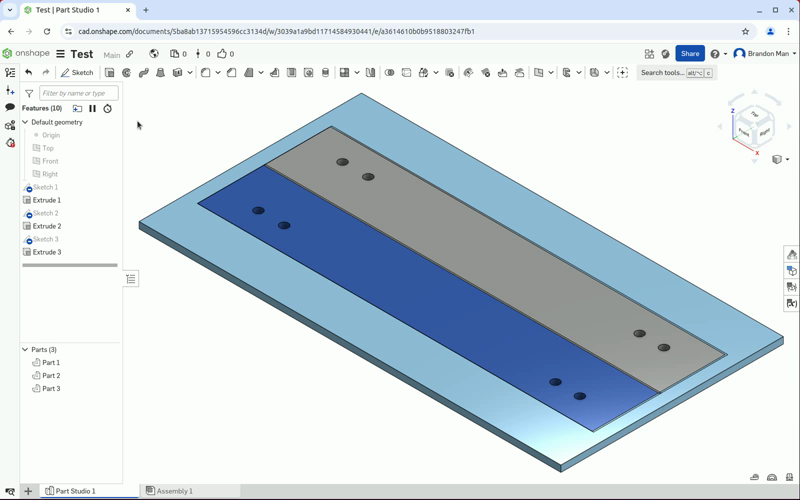
mouse_move(73, 189)
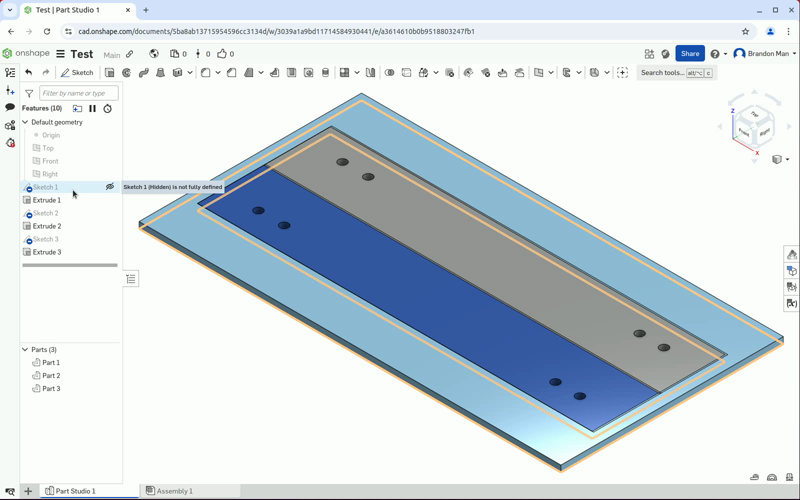
click(73, 189)